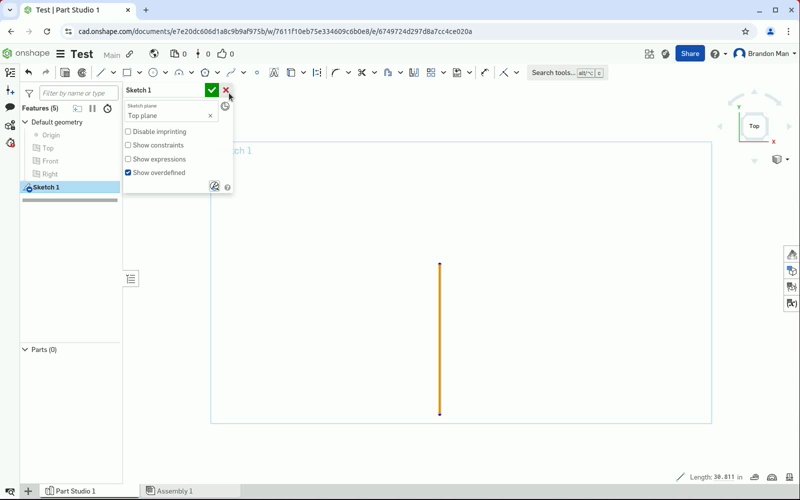
key(shift+h)
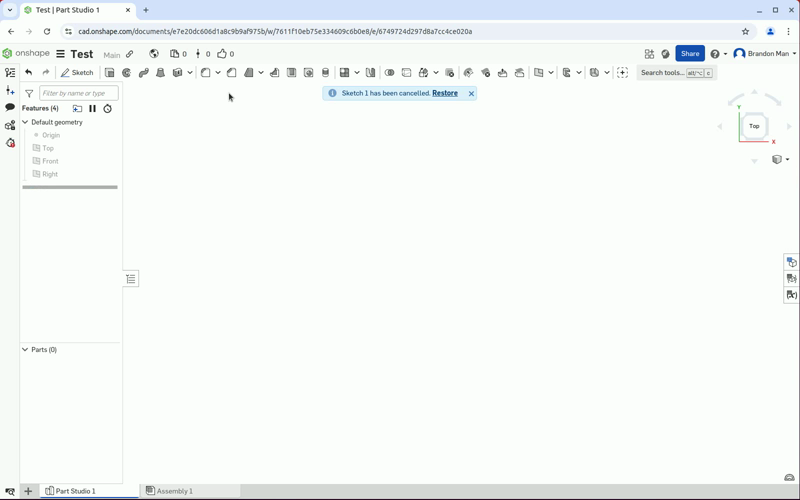
mouse_move(73, 352)
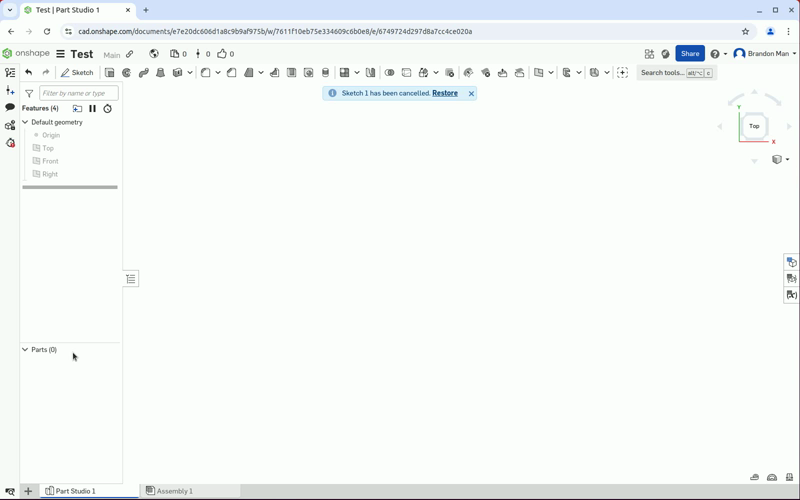
key(y)
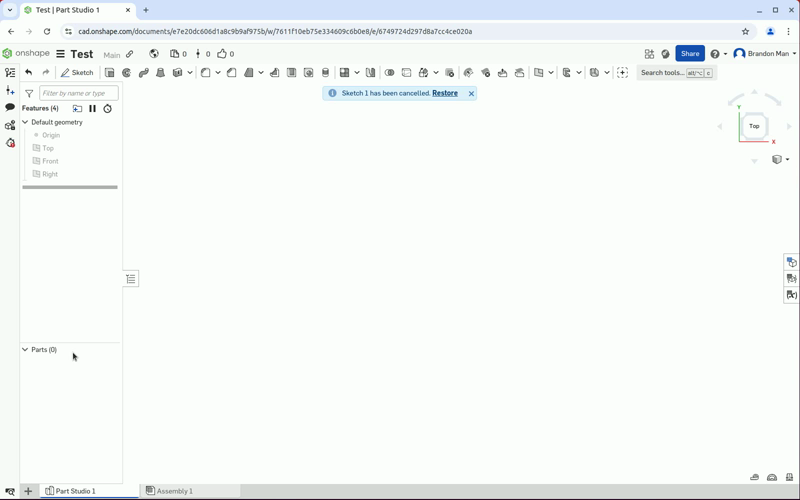
key(shift+p)
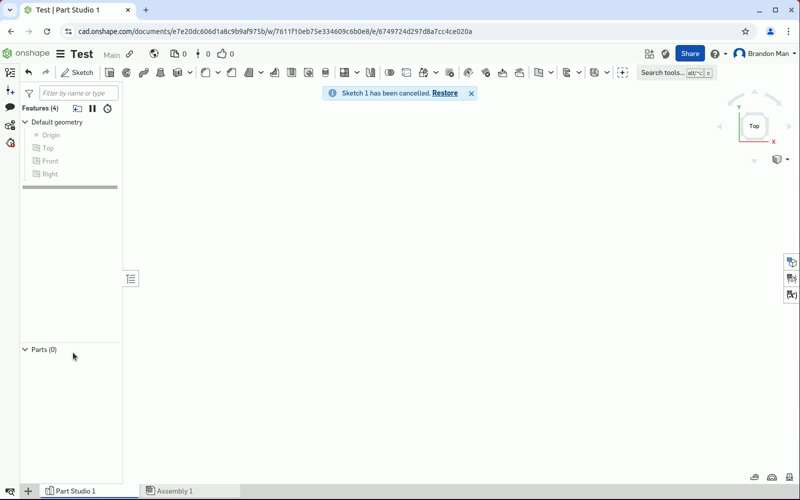
key(space)
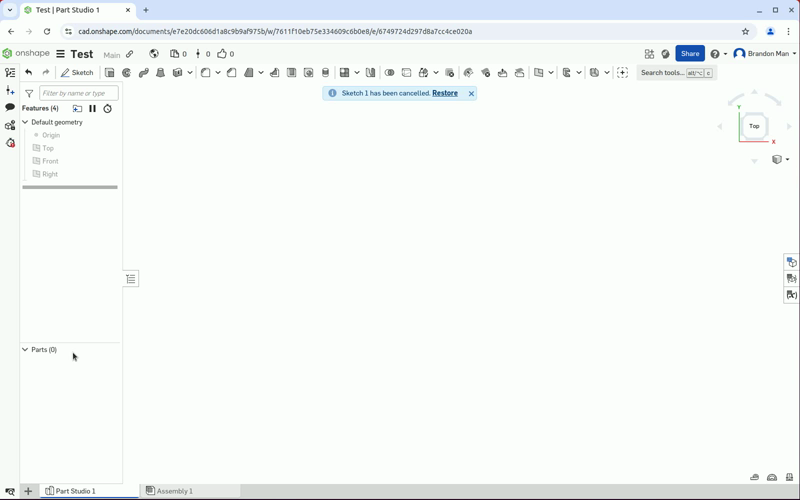
key_down(shift)
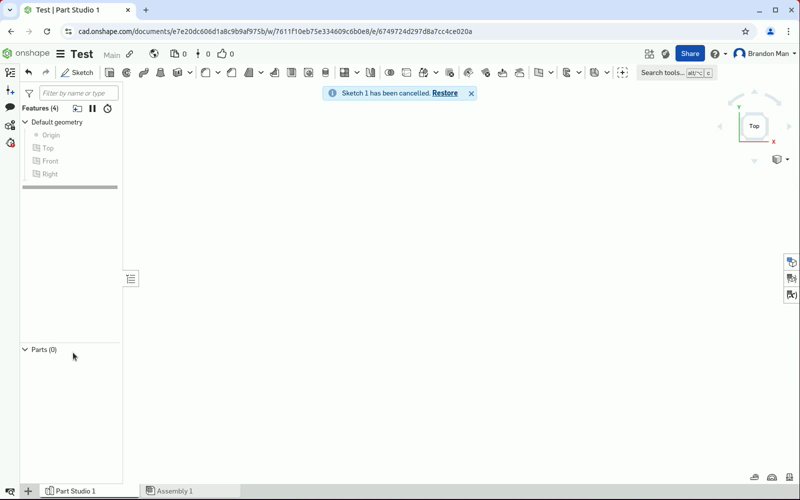
key(up)
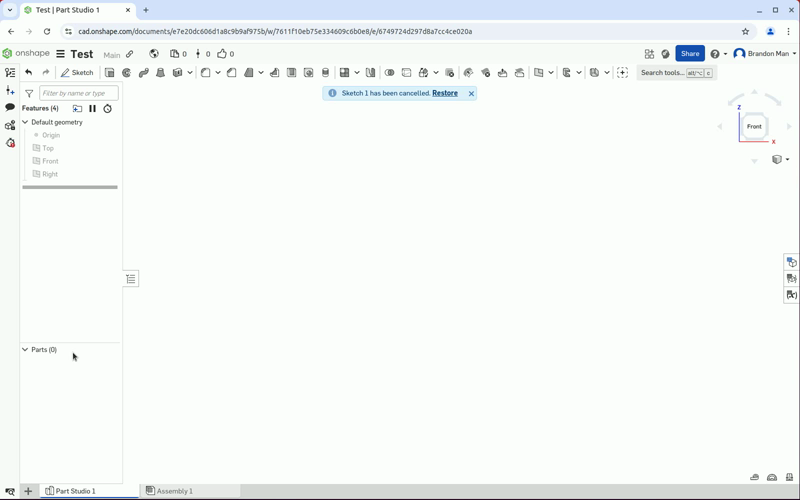
key_up(shift)
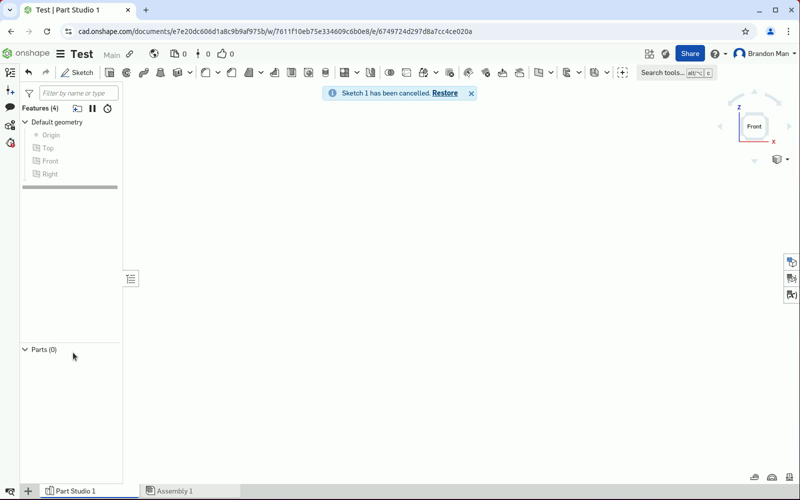
mouse_move(73, 352)
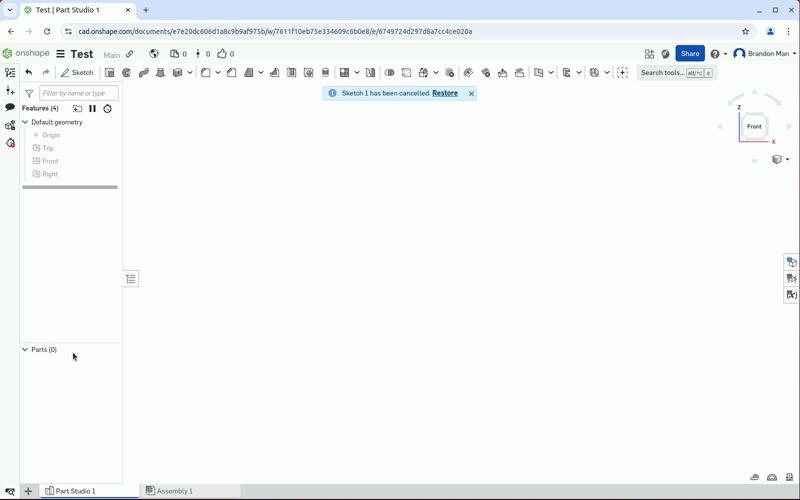
key(shift+y)
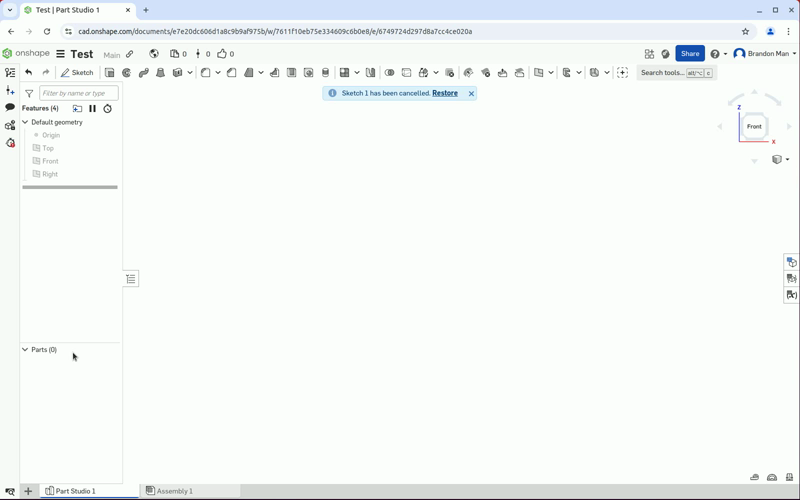
key(shift+s)
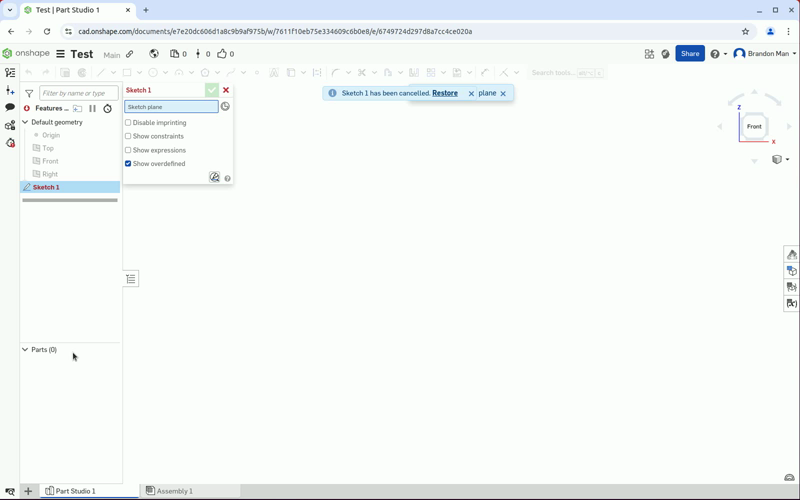
mouse_move(73, 163)
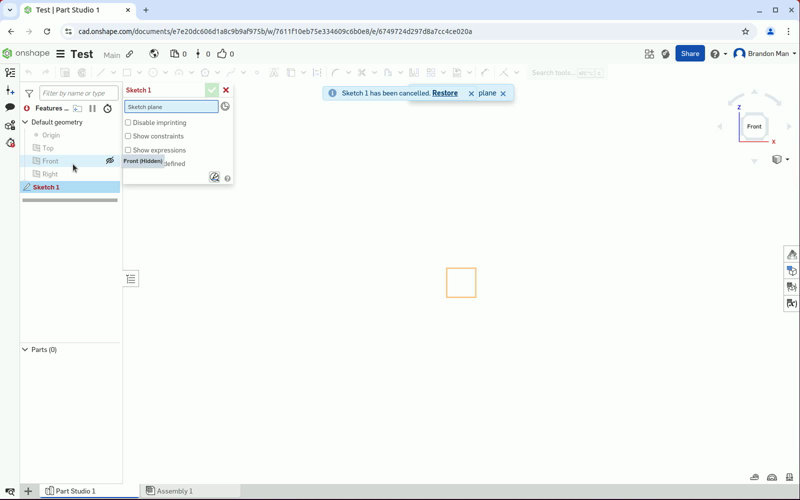
click(73, 163)
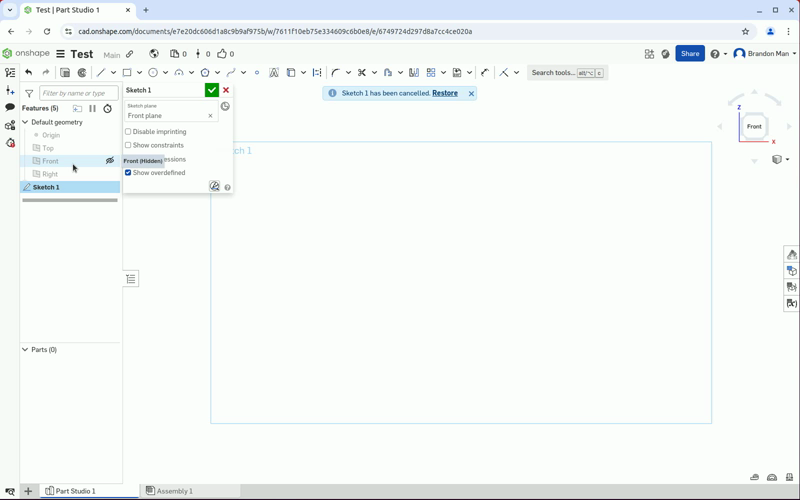
mouse_move(73, 352)
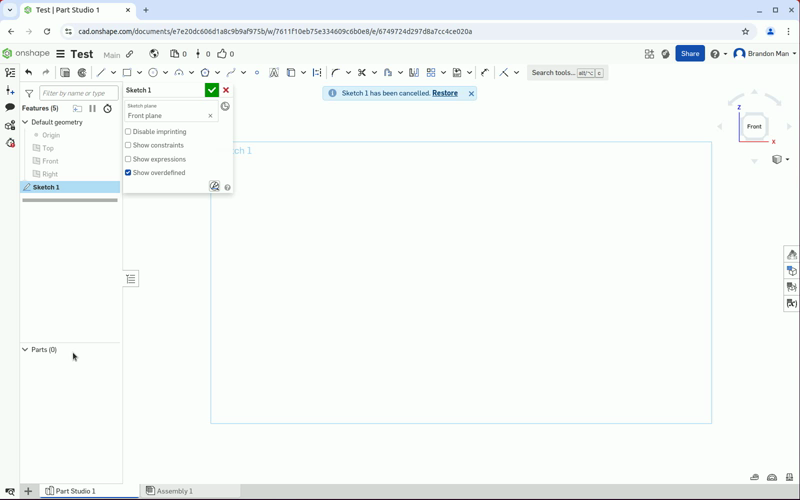
key(y)
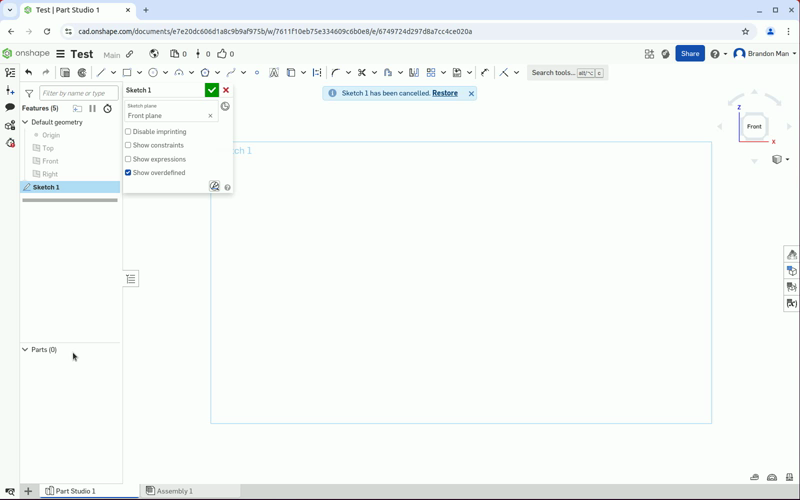
key(l)
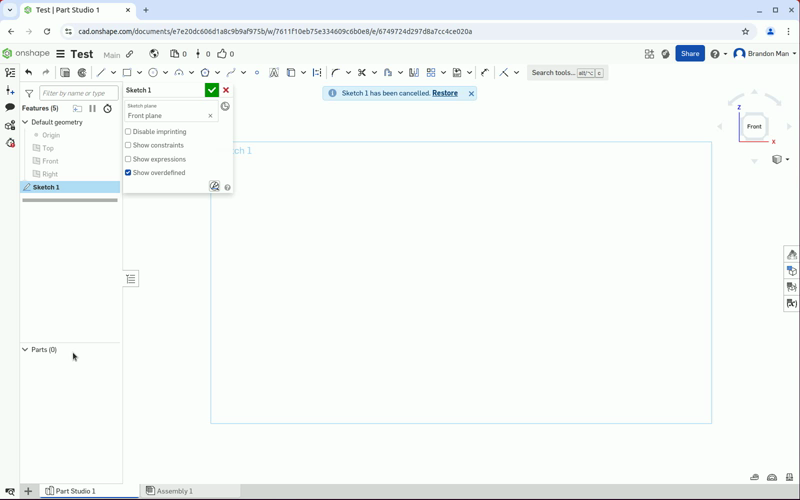
key_down(shift)
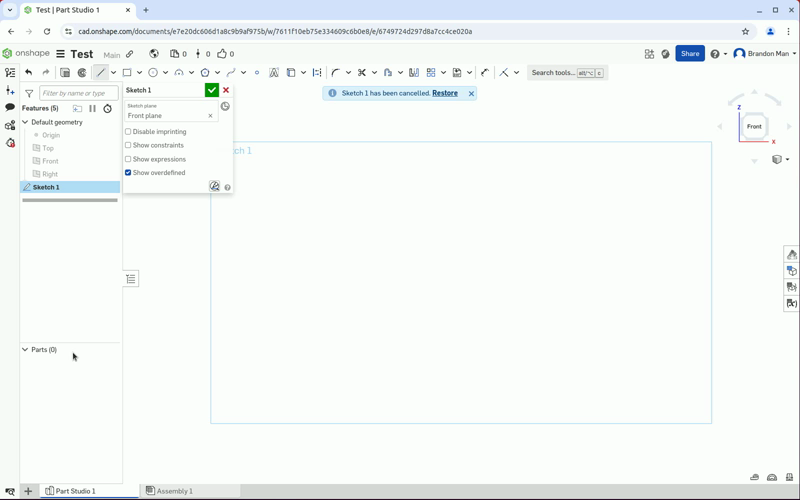
mouse_move(430, 395)
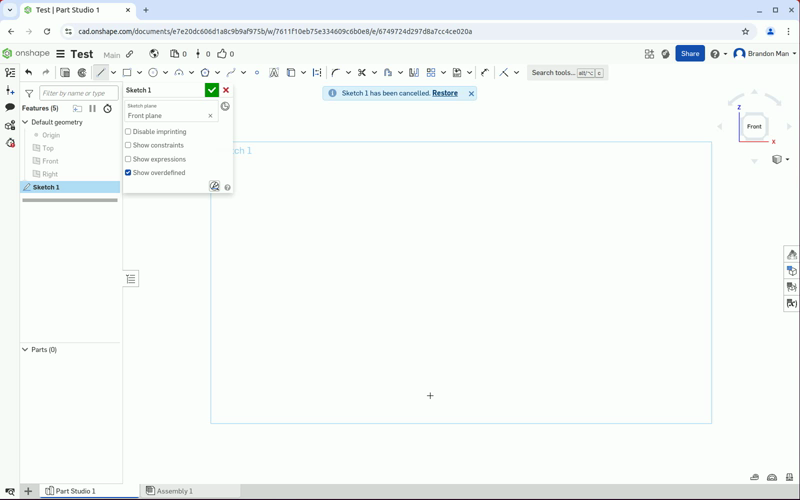
click(430, 395)
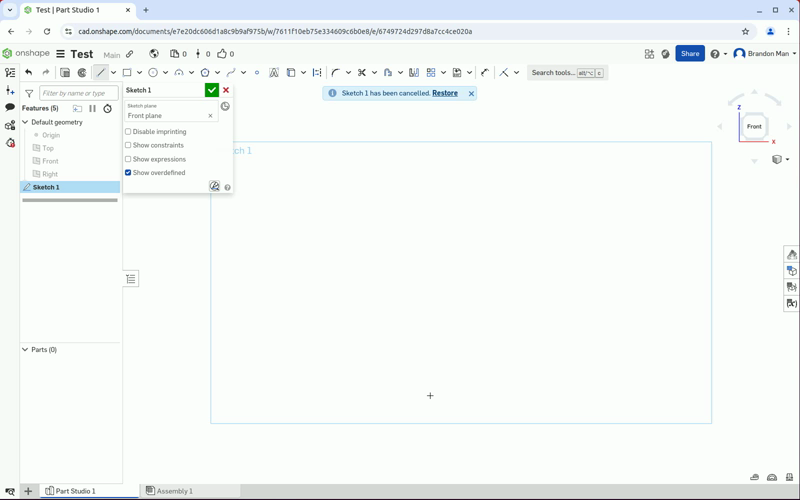
key_up(shift)
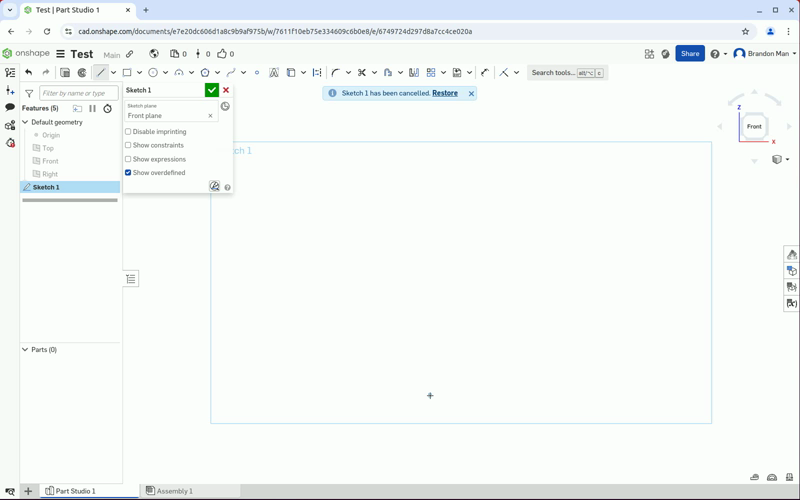
key_down(shift)
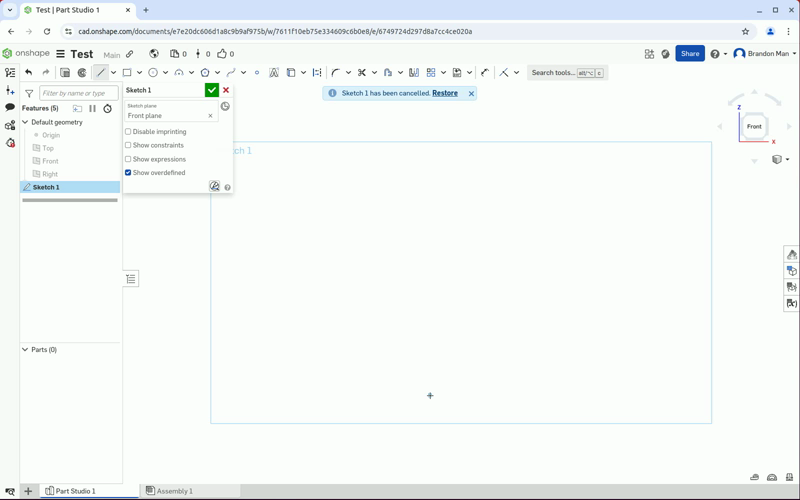
mouse_move(460, 395)
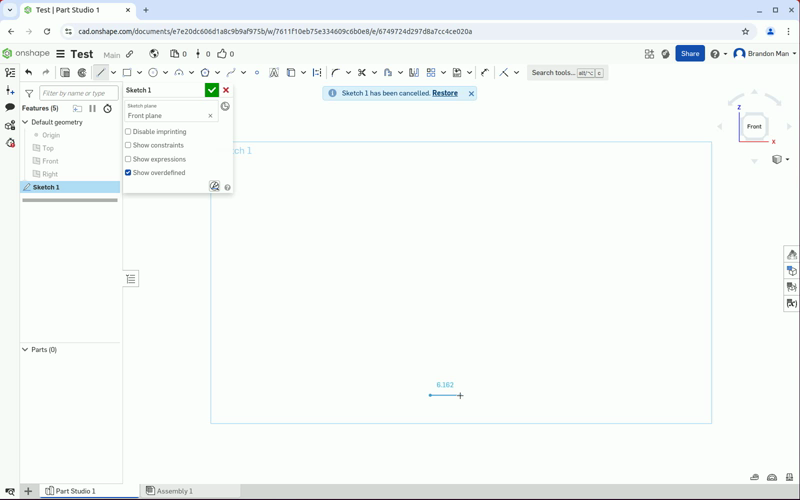
mouse_move(470, 395)
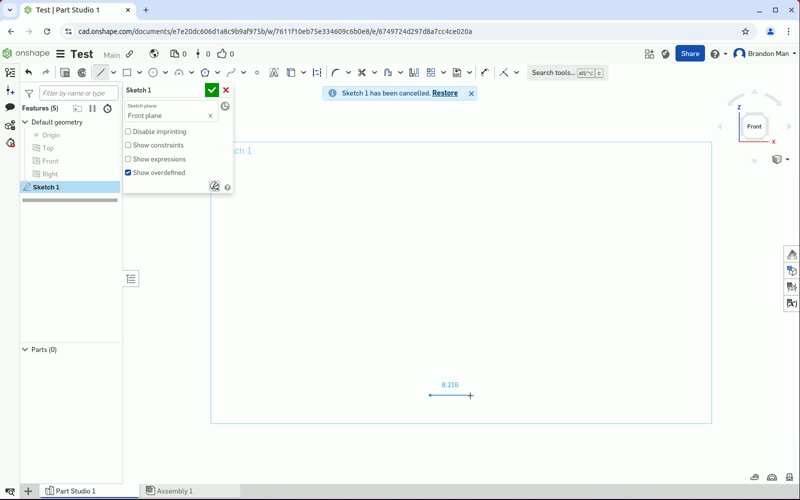
click(470, 395)
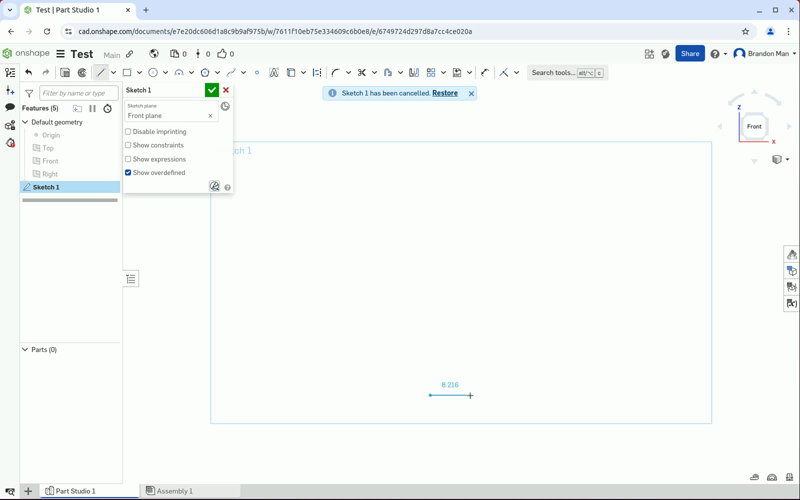
key_up(shift)
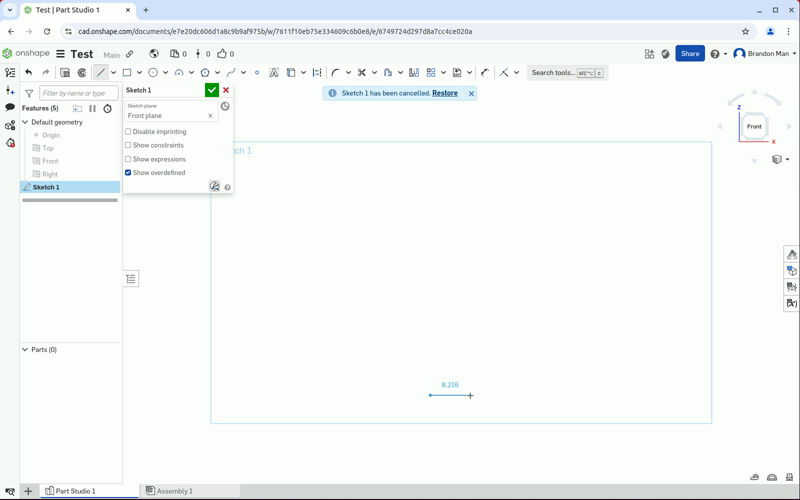
key_down(shift)
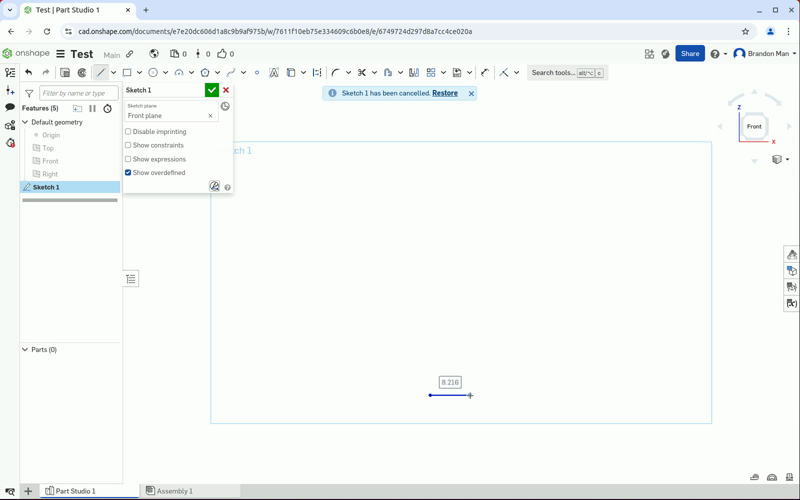
mouse_move(500, 395)
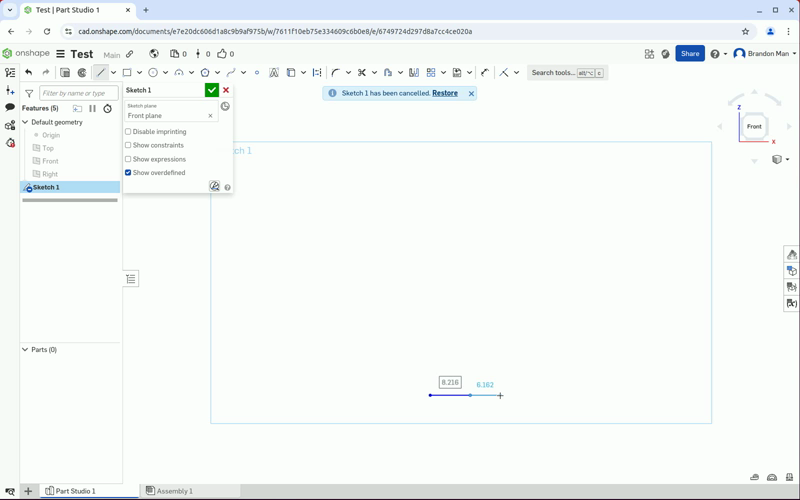
mouse_move(470, 373)
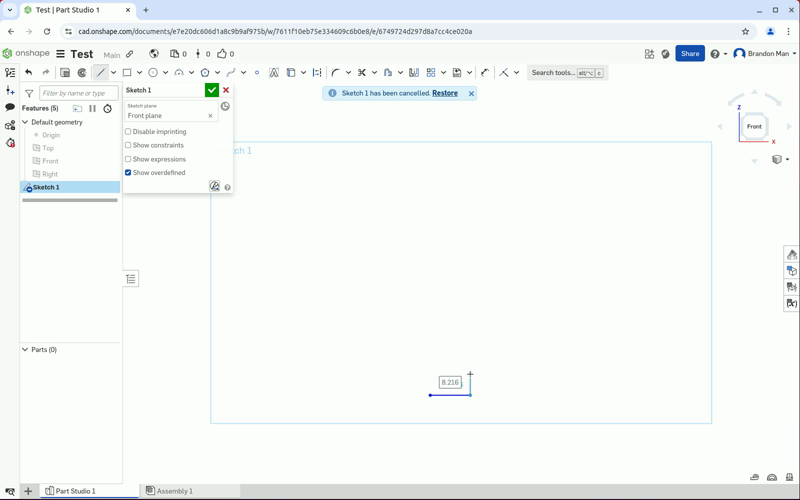
click(470, 373)
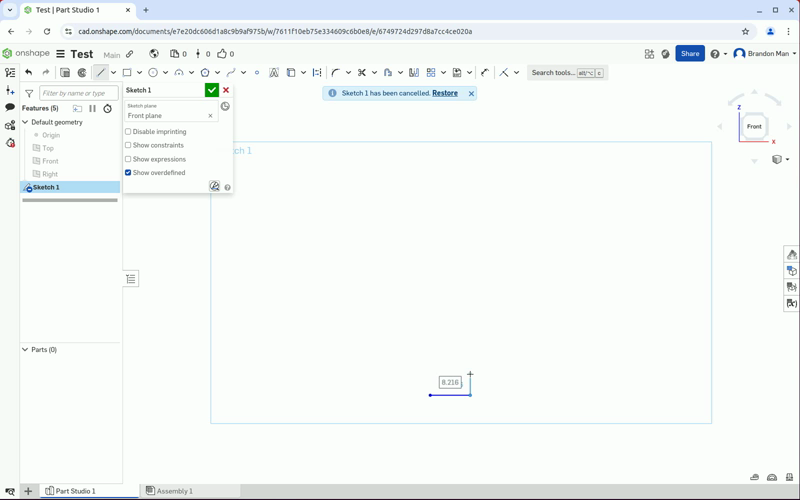
key_up(shift)
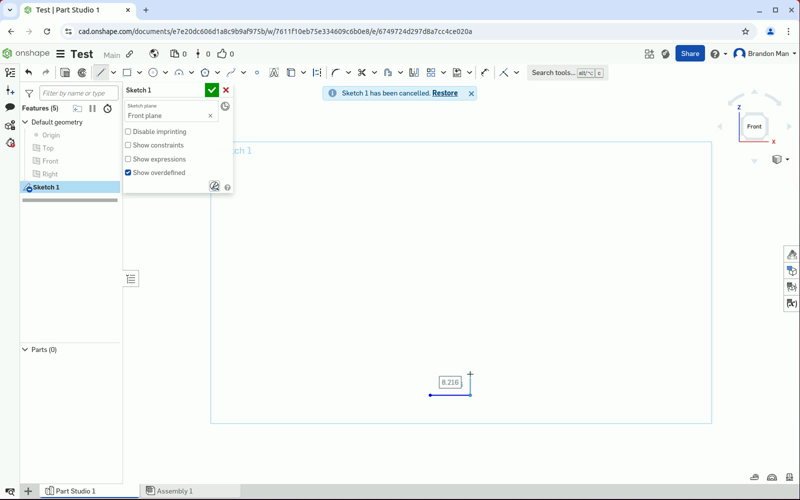
key_down(shift)
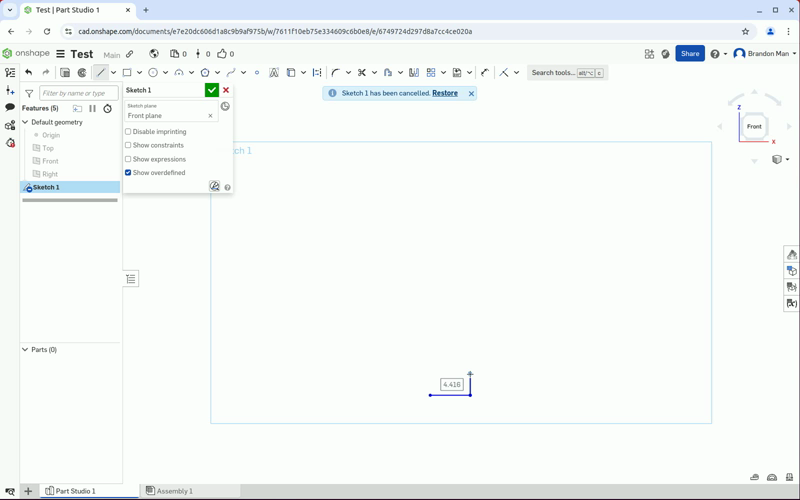
mouse_move(500, 373)
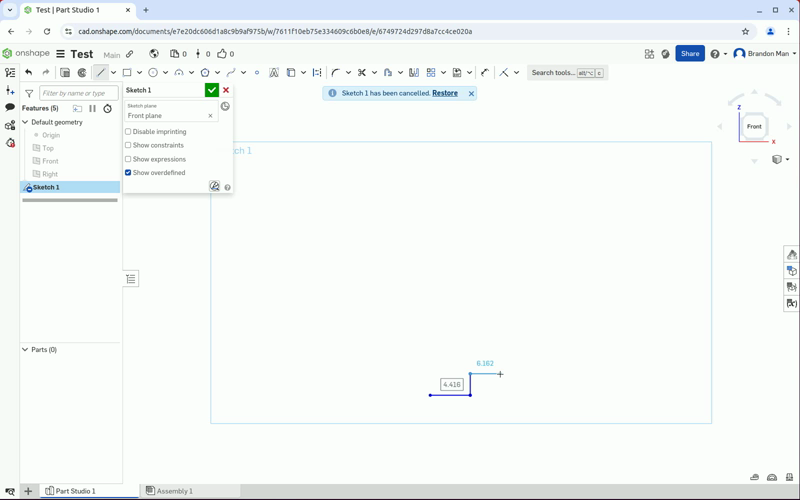
mouse_move(492, 373)
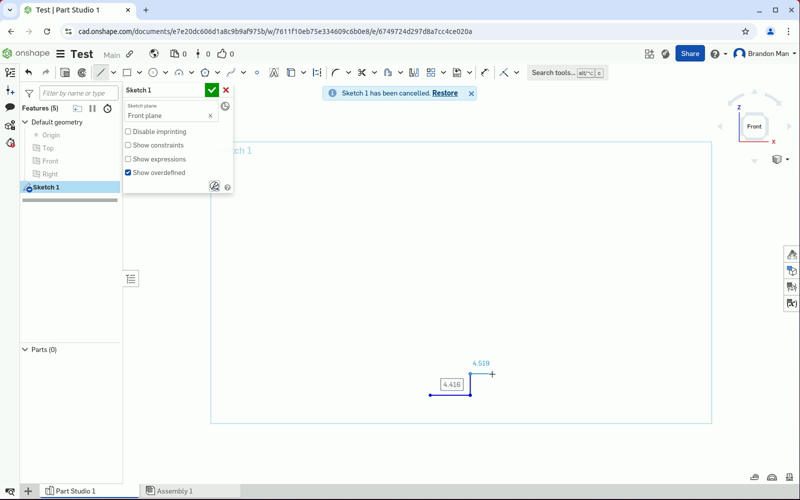
click(492, 373)
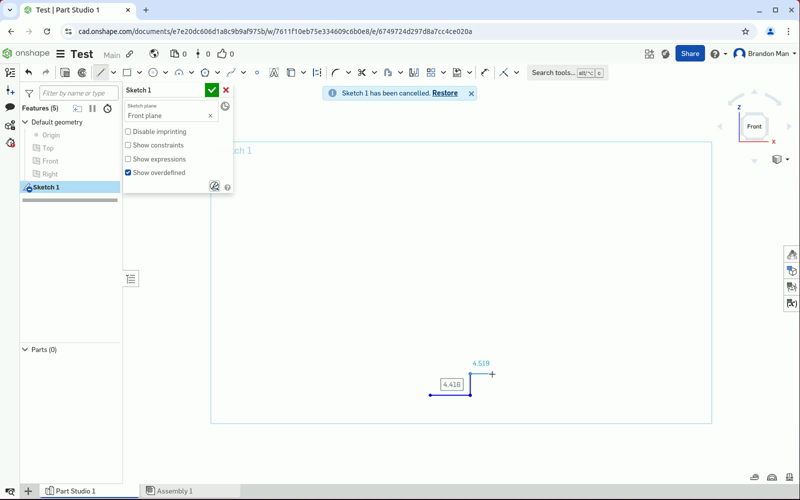
key_up(shift)
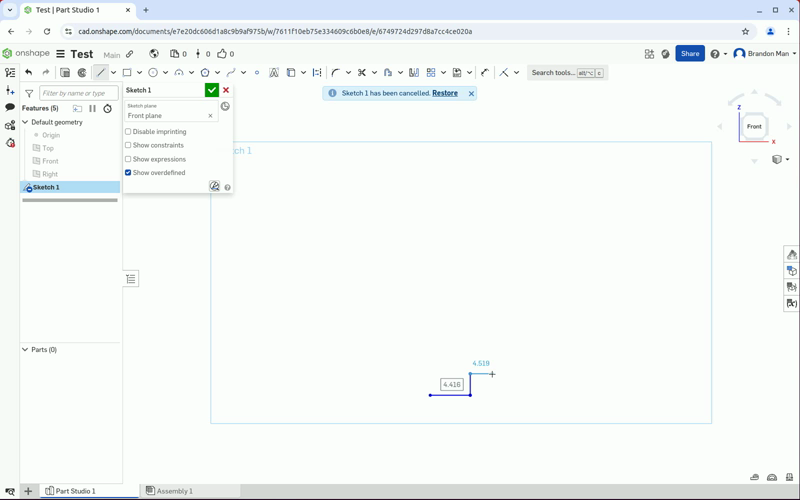
key_down(shift)
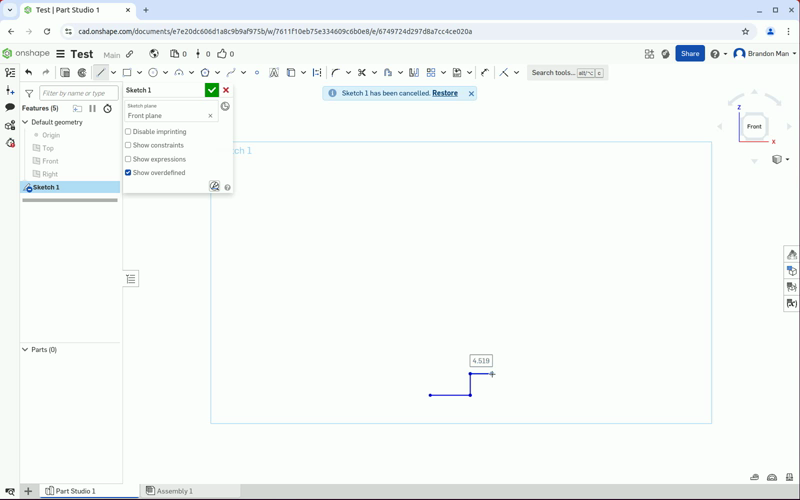
mouse_move(492, 205)
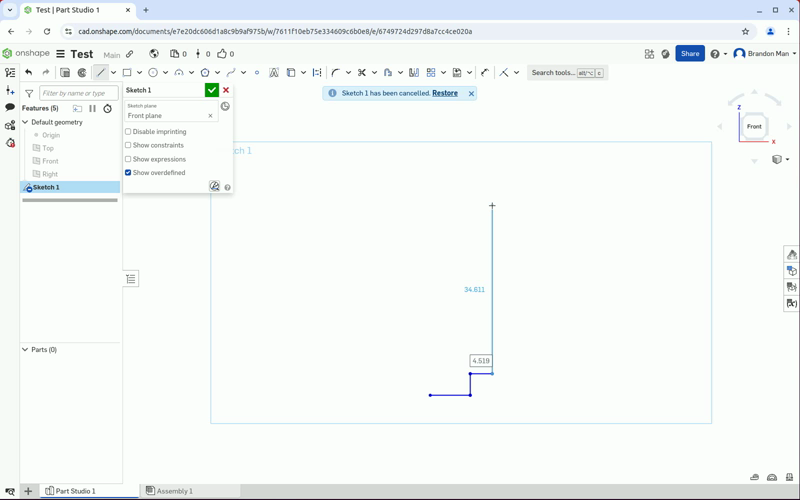
click(492, 205)
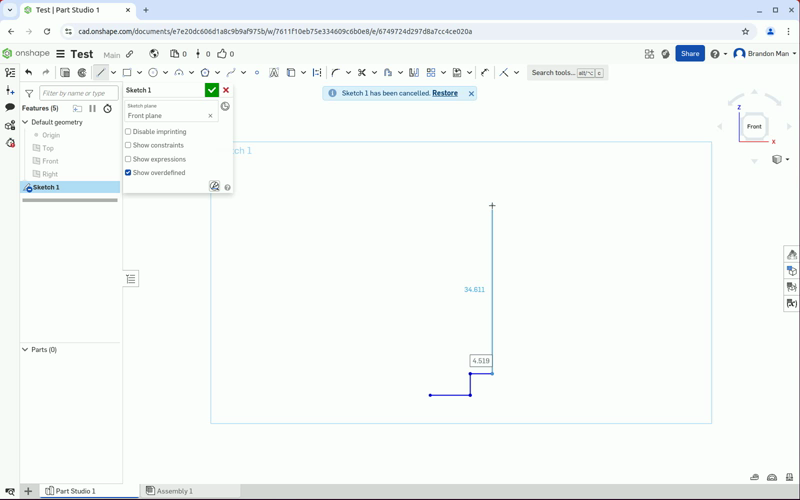
key_up(shift)
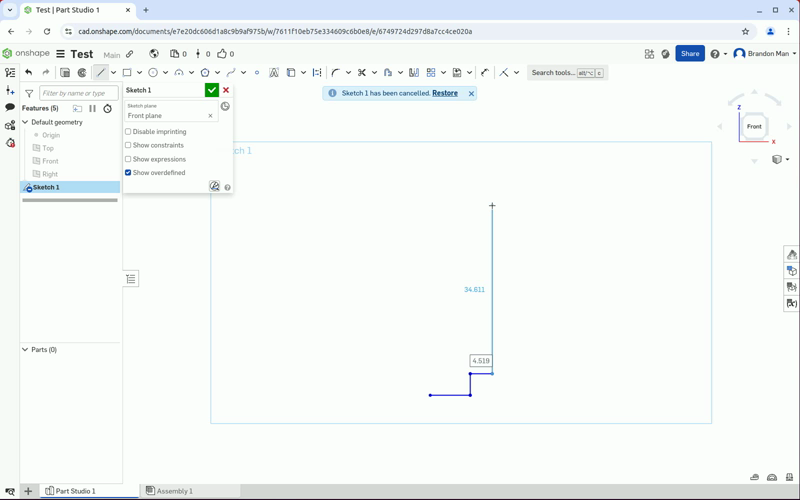
key_down(shift)
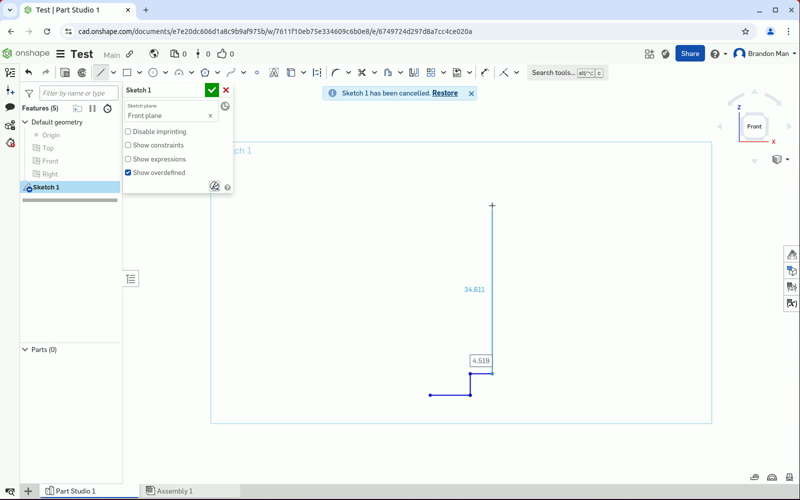
mouse_move(522, 205)
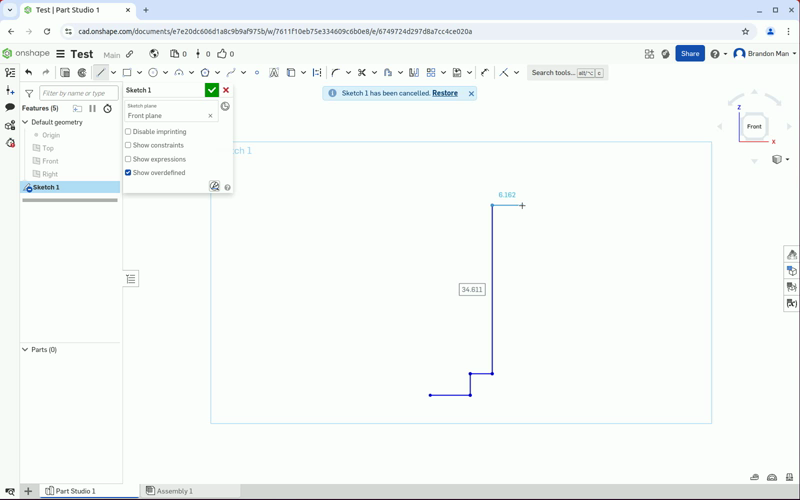
mouse_move(434, 205)
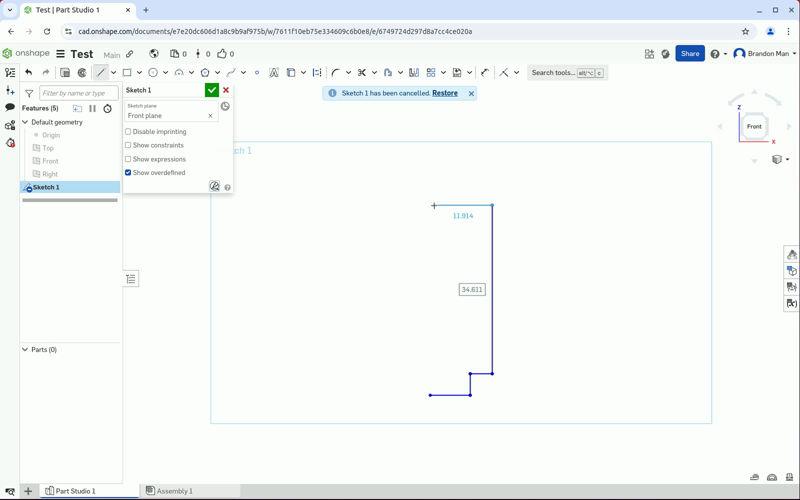
click(434, 205)
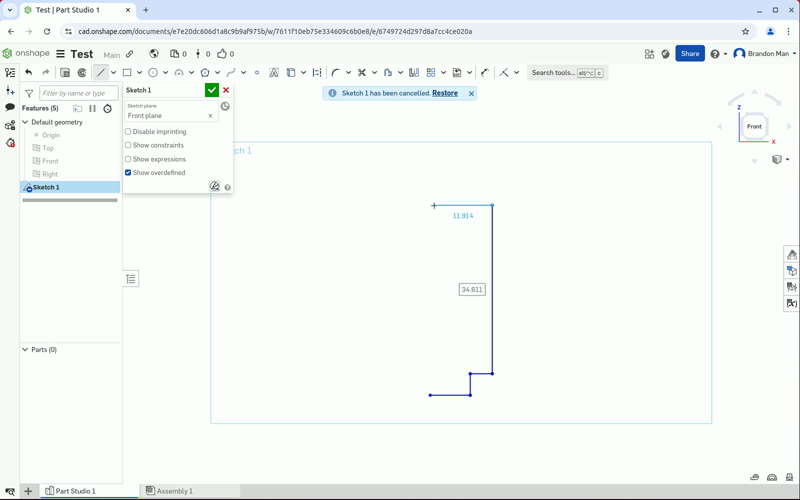
key_up(shift)
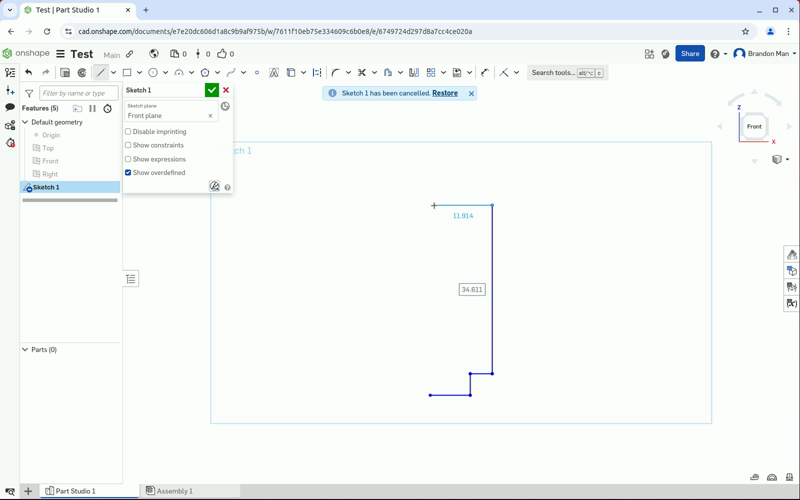
key_down(shift)
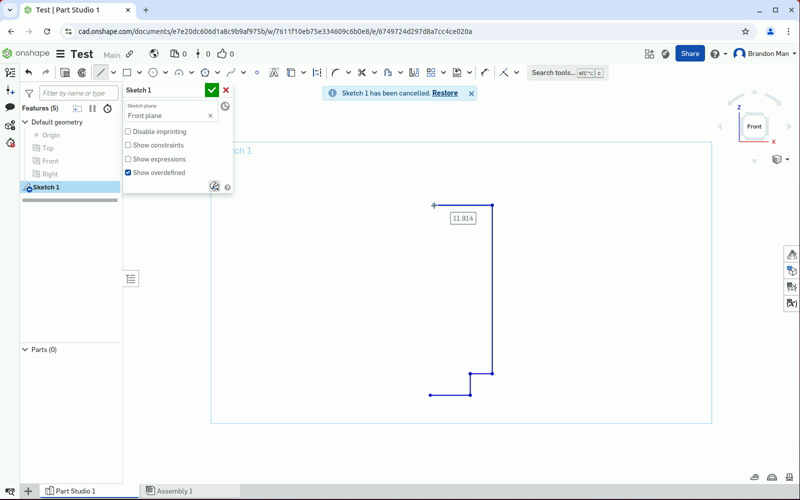
mouse_move(464, 205)
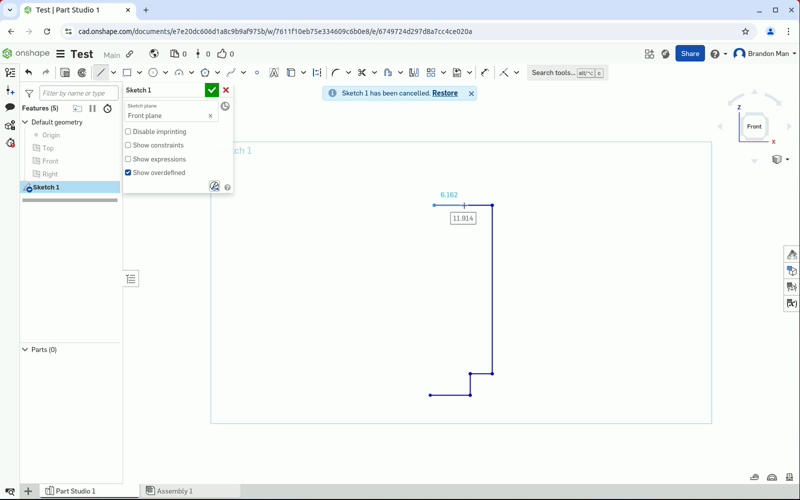
mouse_move(434, 251)
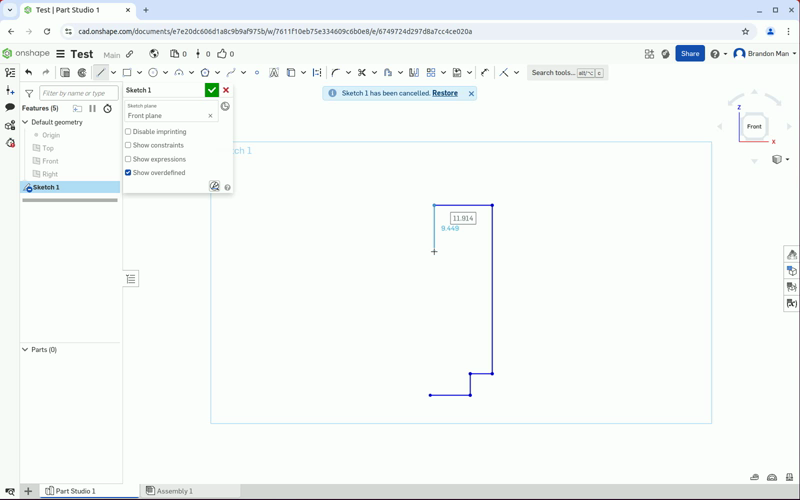
click(434, 251)
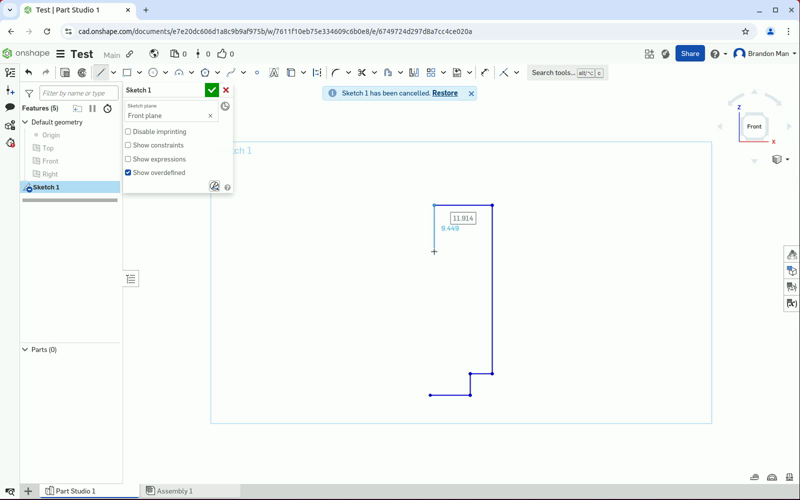
key_up(shift)
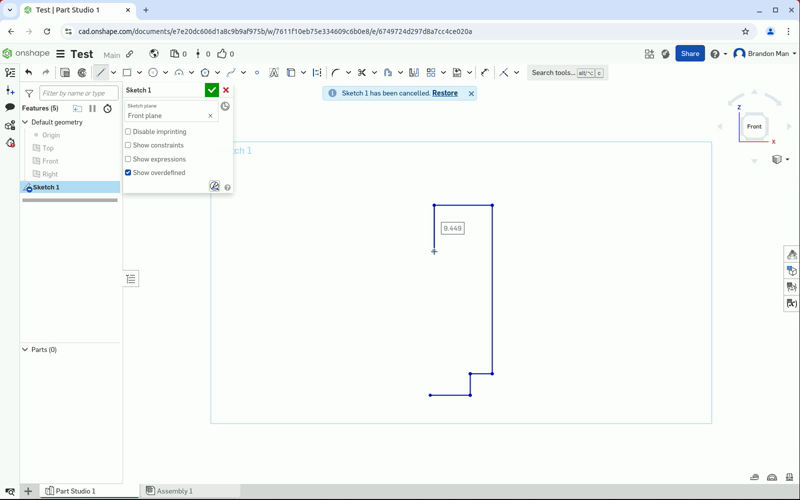
key_down(shift)
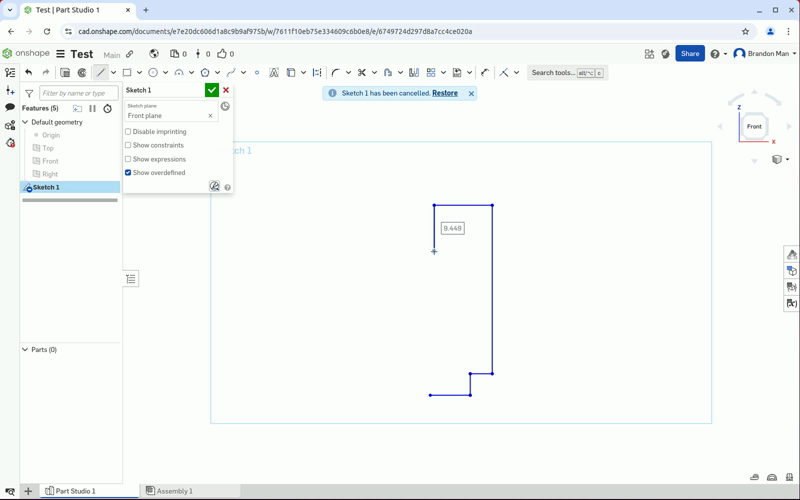
mouse_move(464, 251)
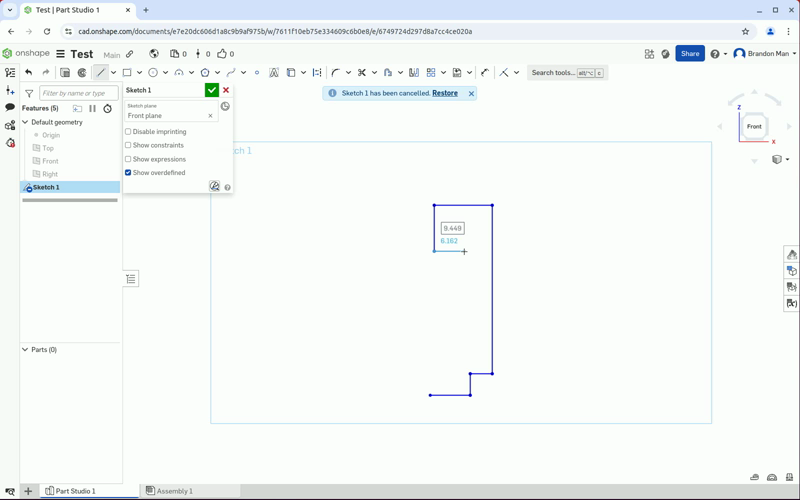
mouse_move(430, 251)
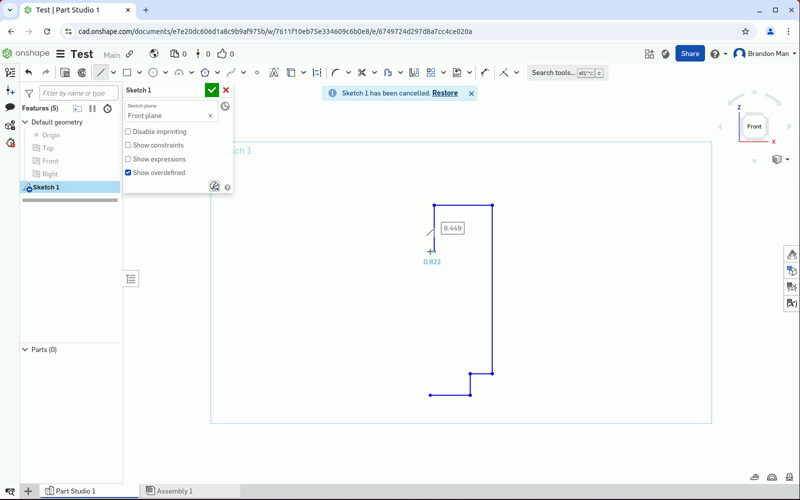
scroll(6)
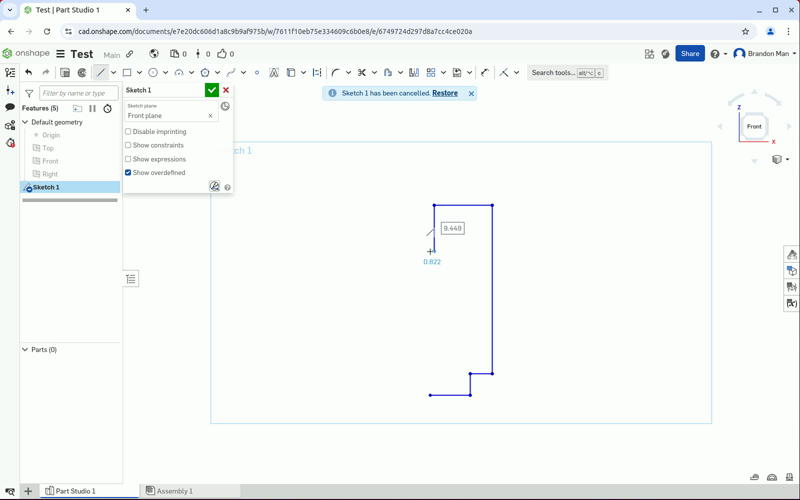
scroll(6)
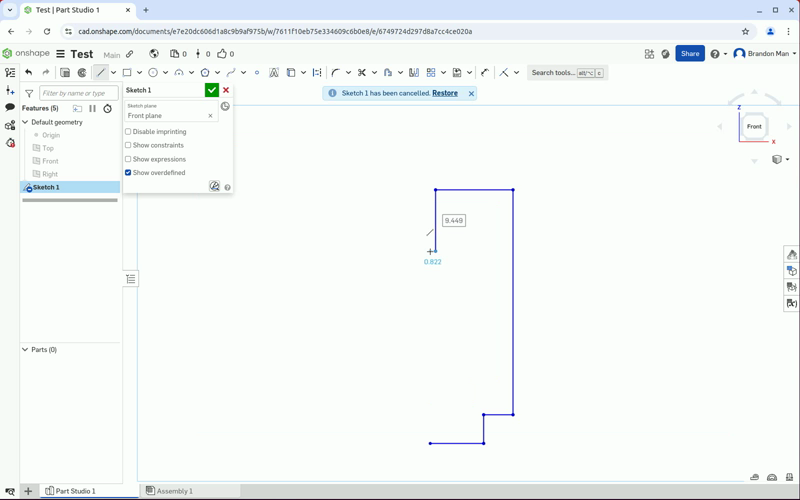
scroll(6)
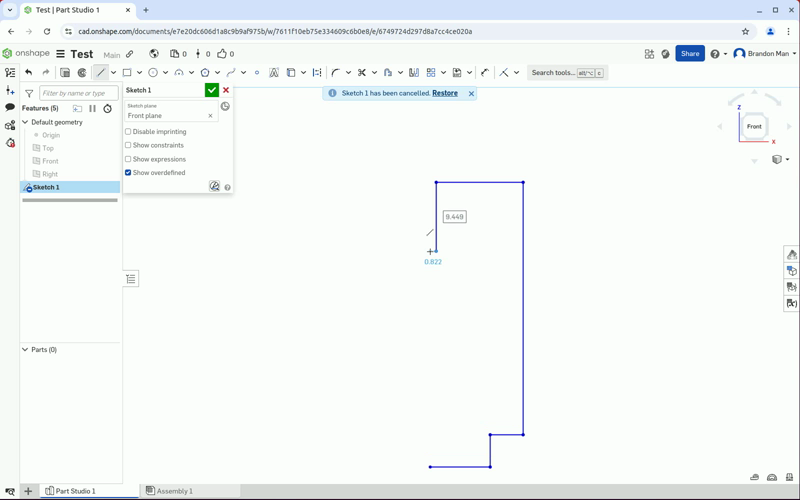
scroll(6)
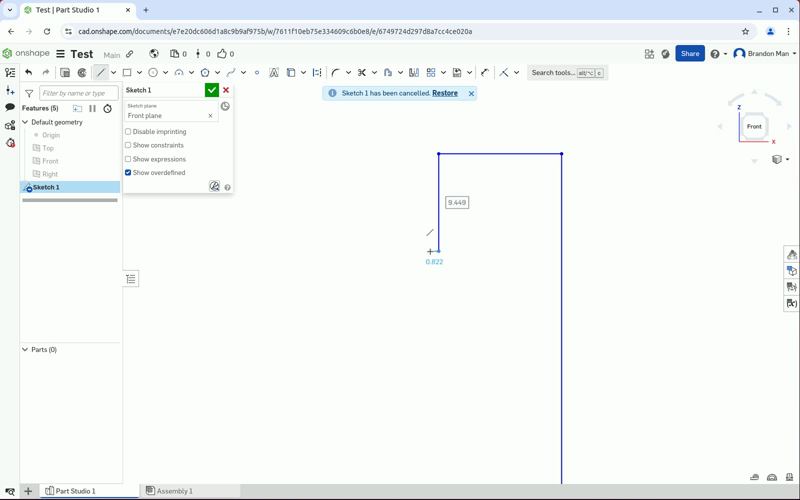
scroll(6)
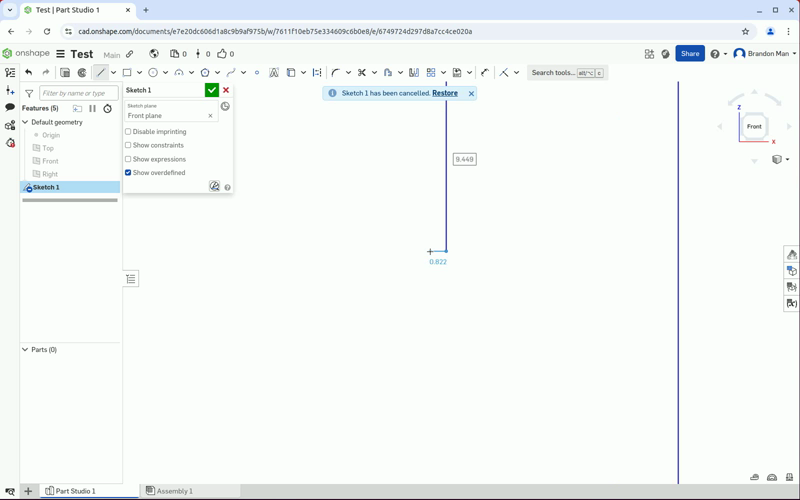
scroll(6)
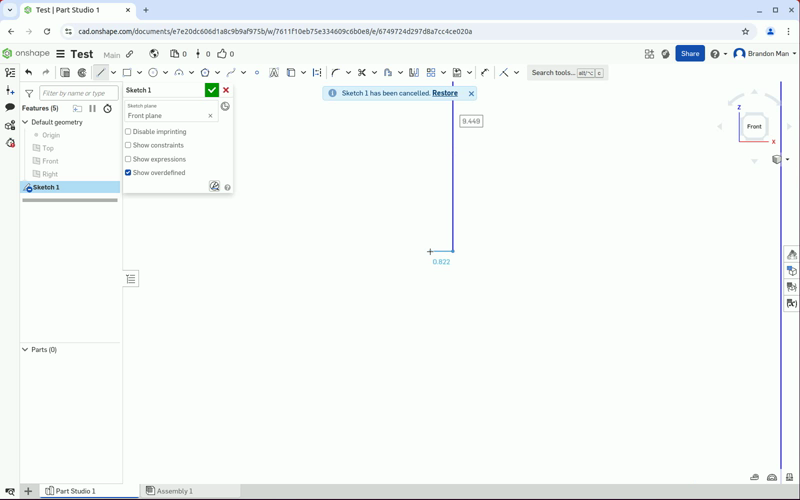
scroll(6)
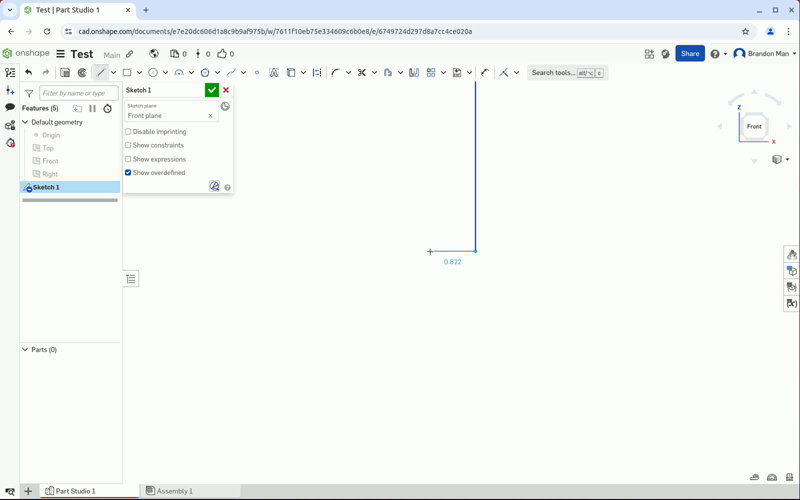
click(430, 251)
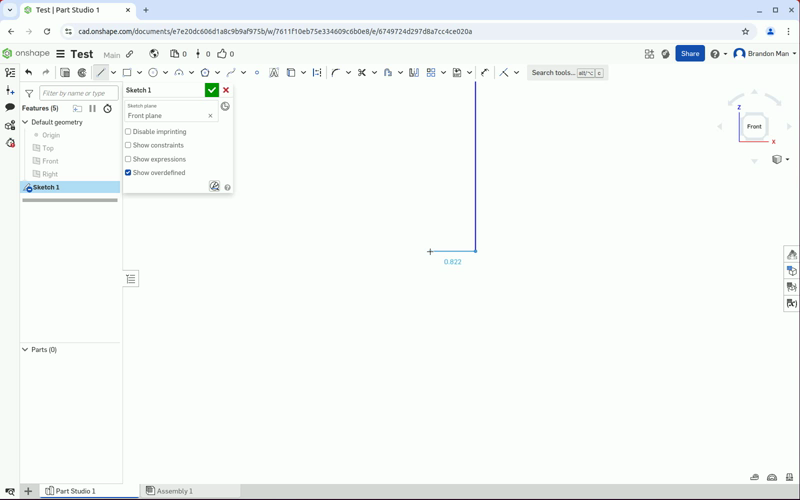
scroll(-6)
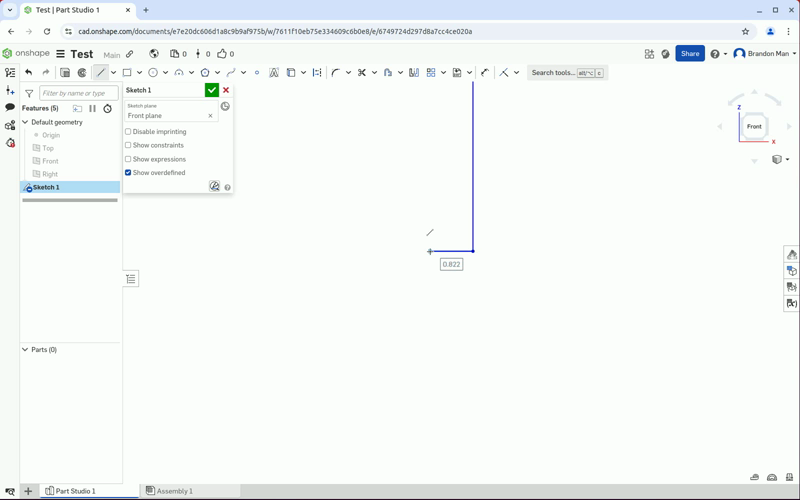
scroll(-6)
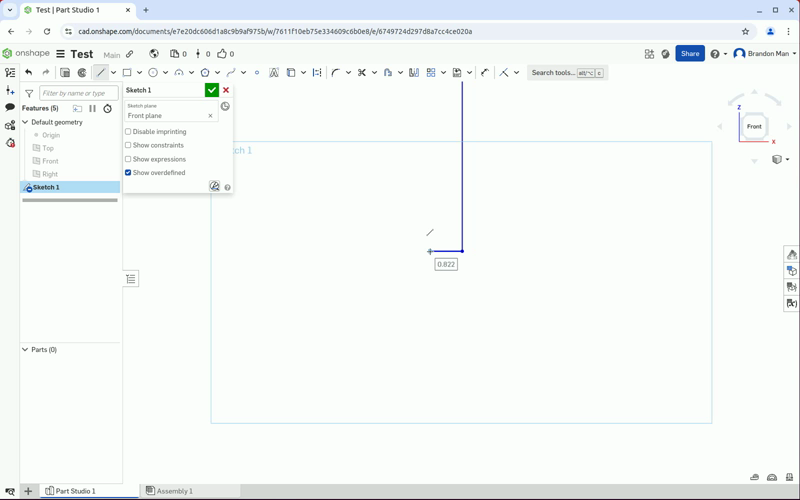
scroll(-6)
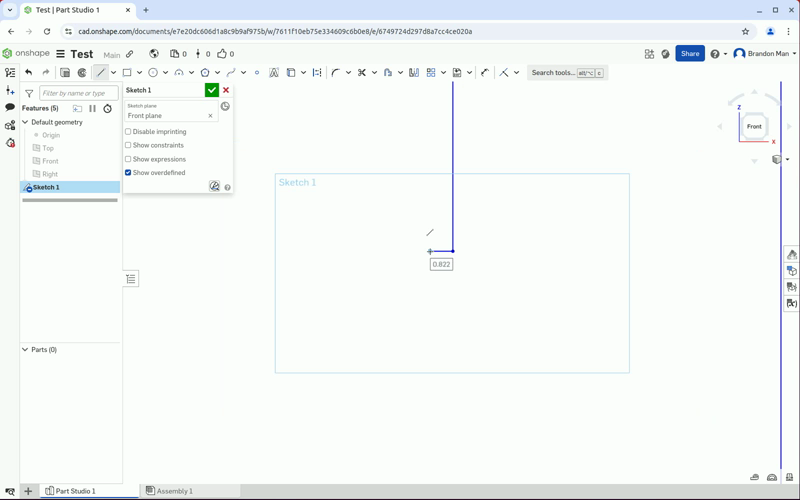
scroll(-6)
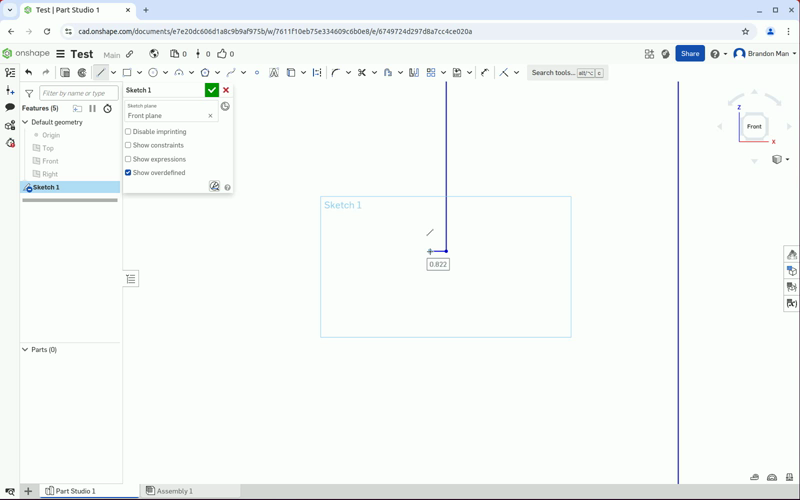
scroll(-6)
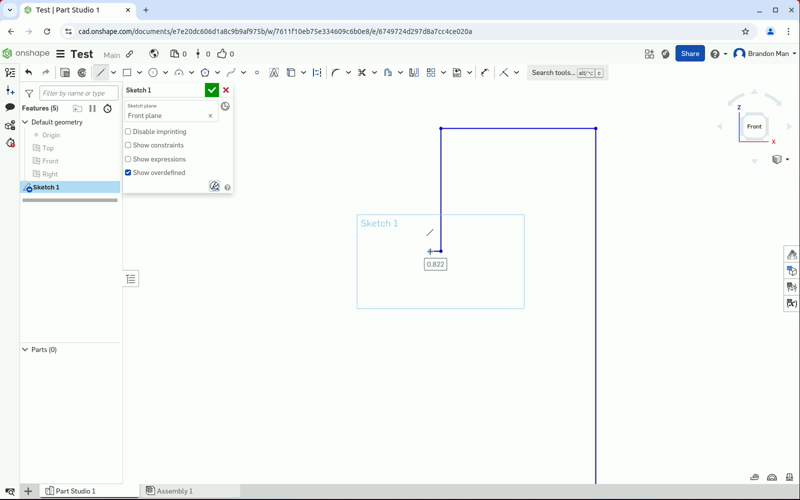
scroll(-6)
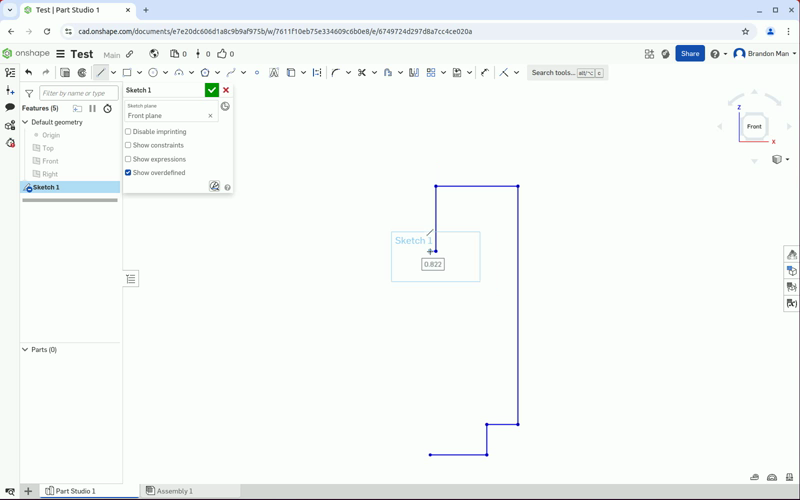
scroll(-6)
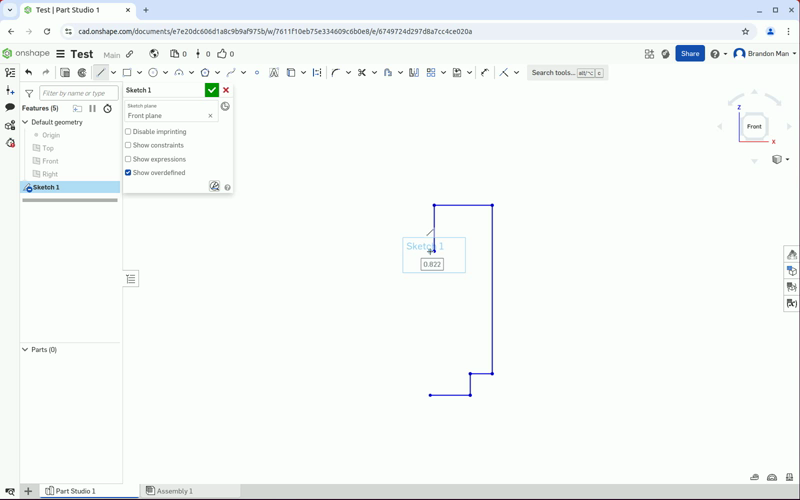
key_up(shift)
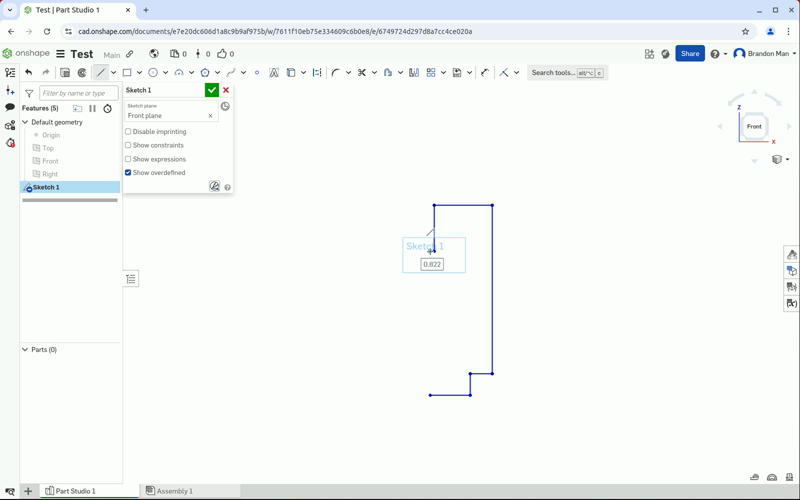
key_down(shift)
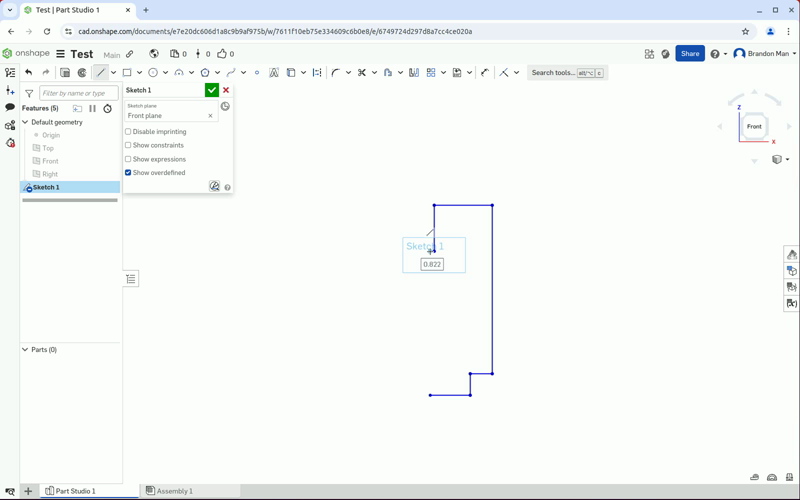
mouse_move(430, 395)
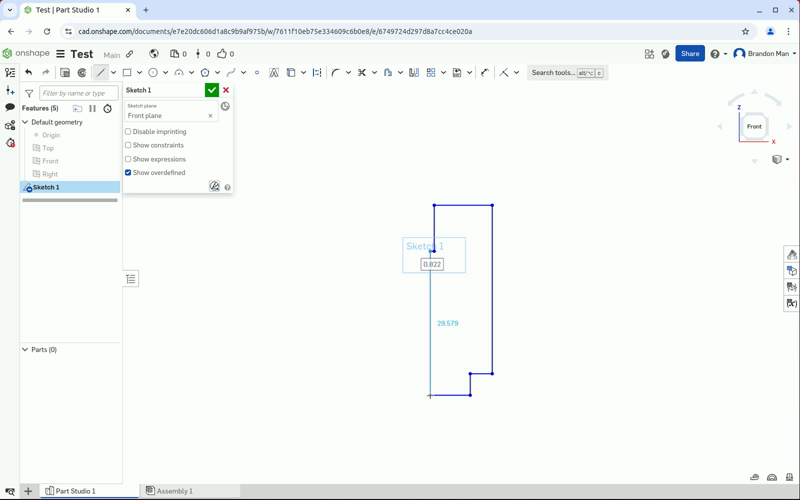
key_up(shift)
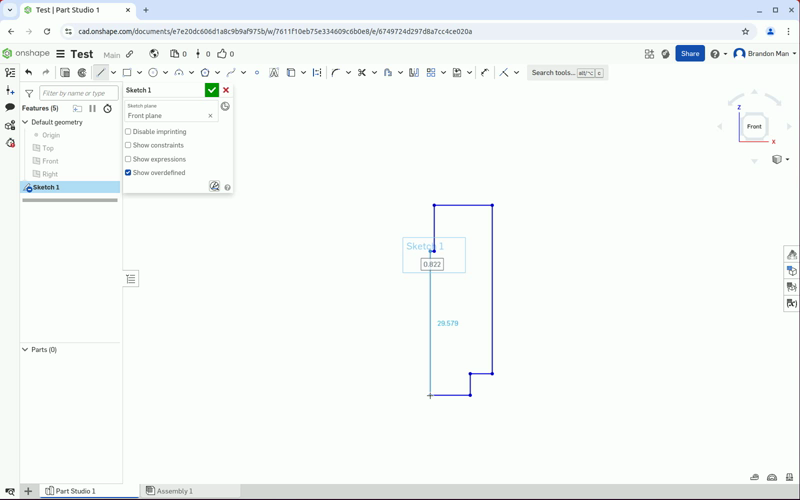
click(430, 395)
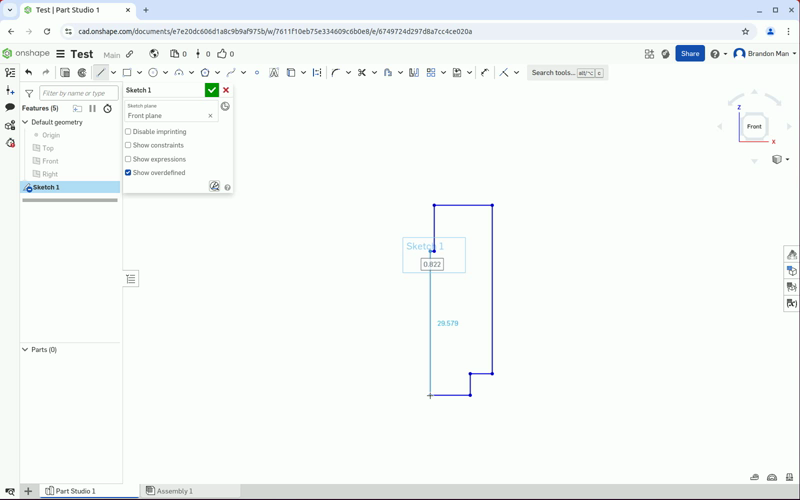
key(esc)
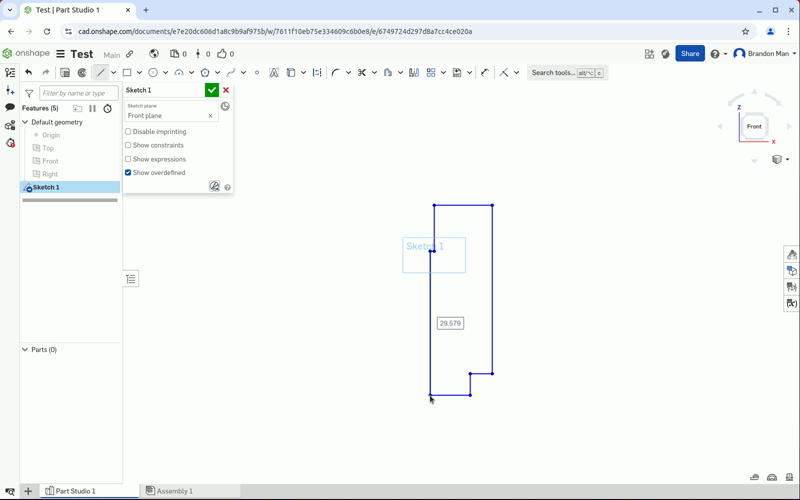
key(l)
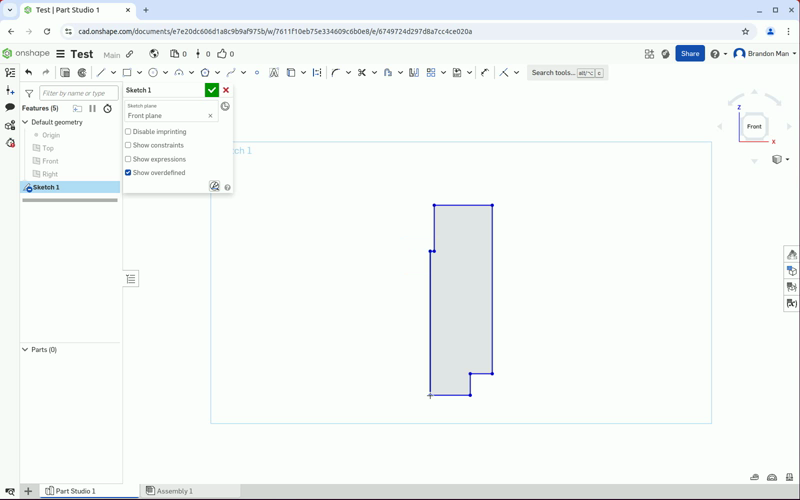
key_down(shift)
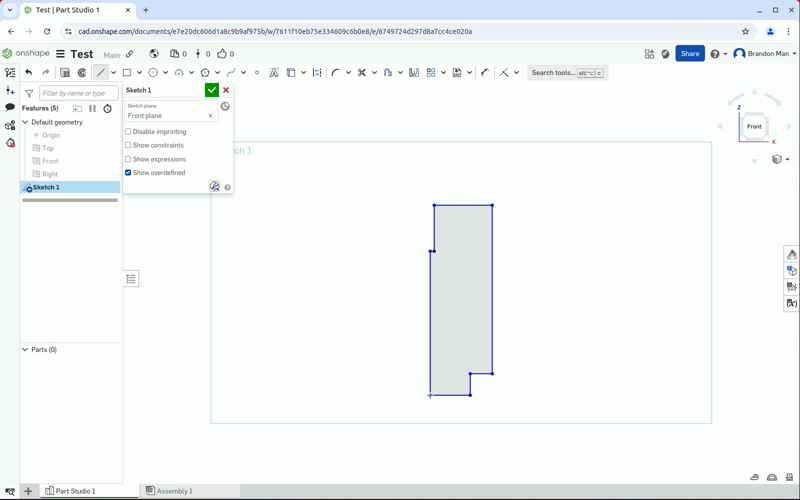
mouse_move(436, 333)
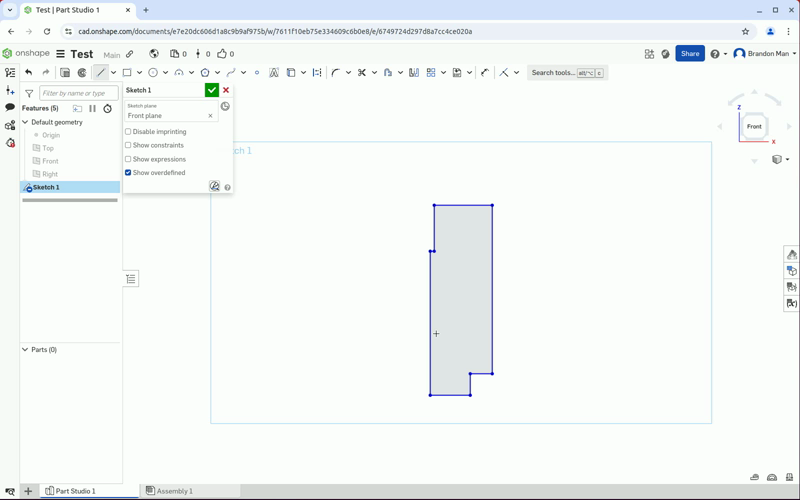
click(436, 333)
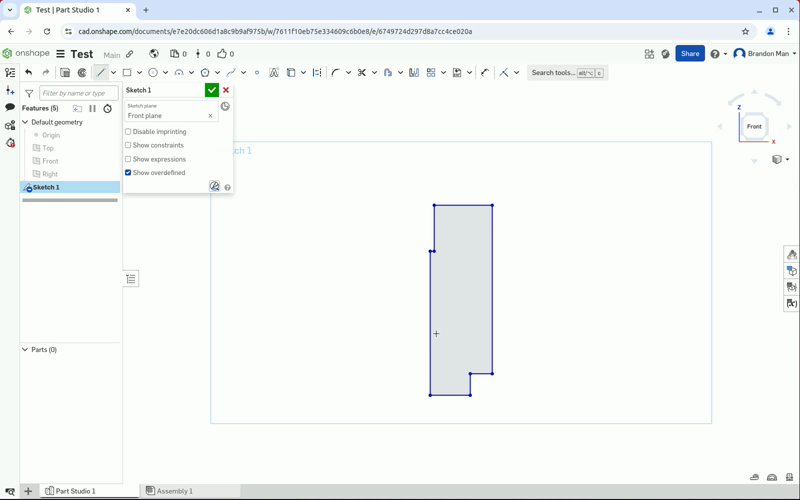
key_up(shift)
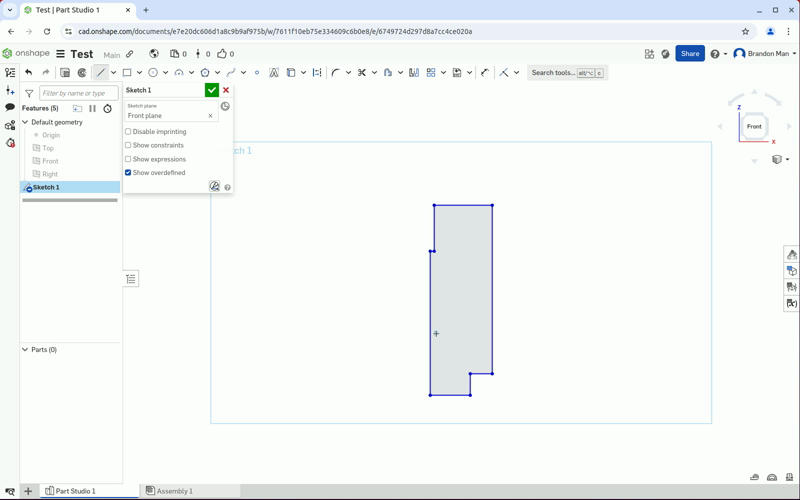
key_down(shift)
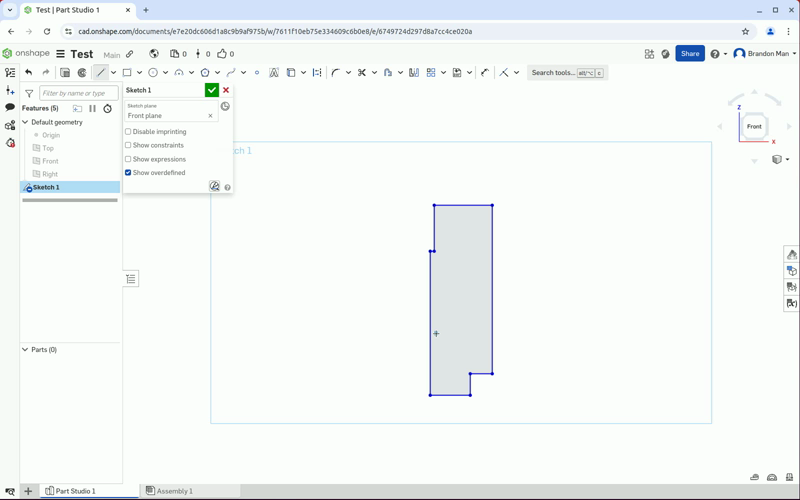
mouse_move(466, 333)
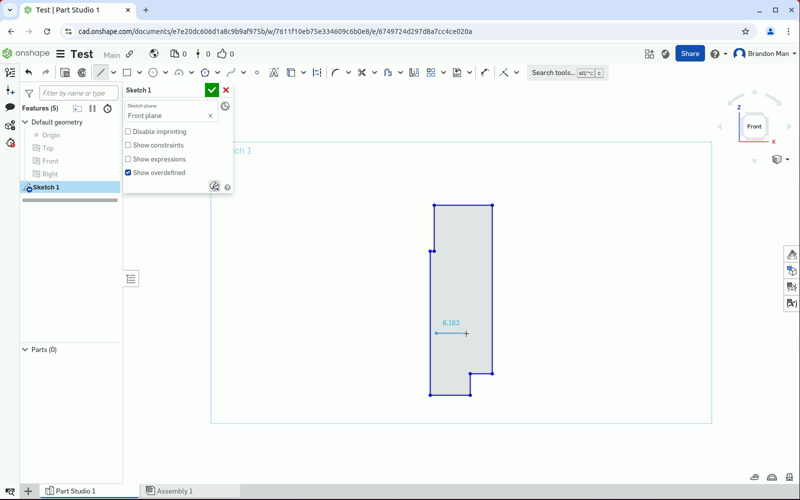
mouse_move(452, 333)
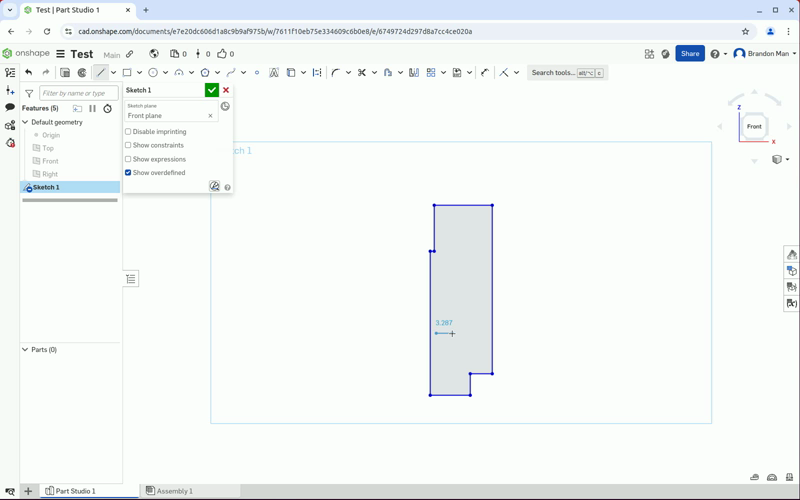
click(452, 333)
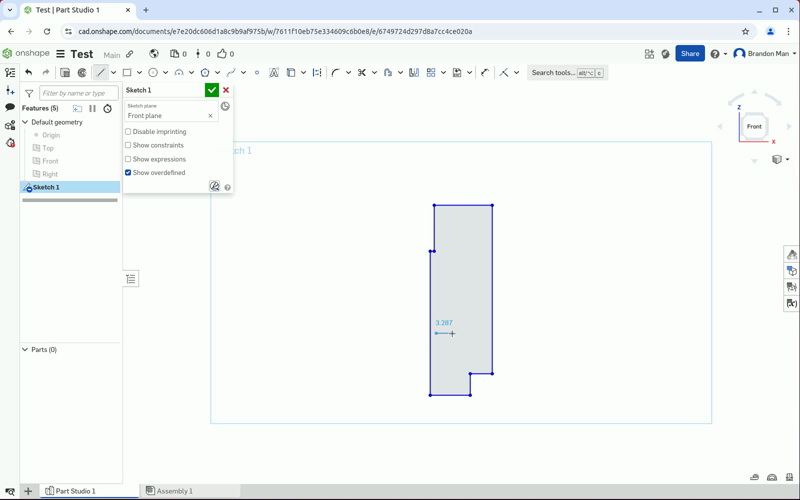
key_up(shift)
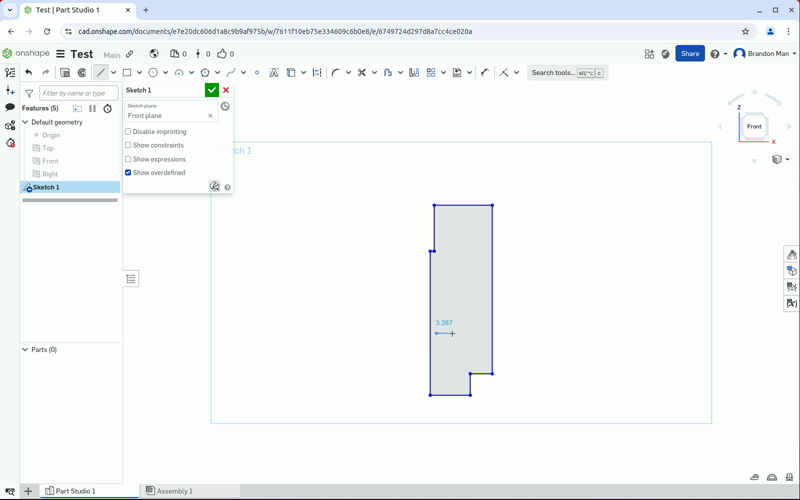
key_down(shift)
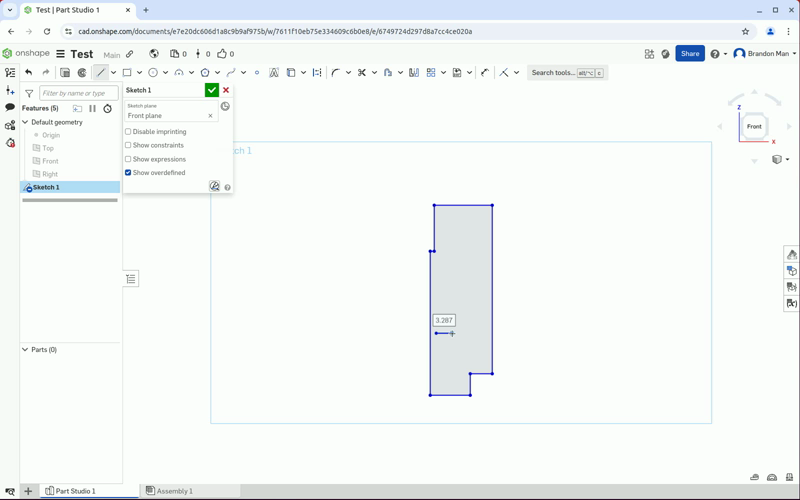
mouse_move(482, 333)
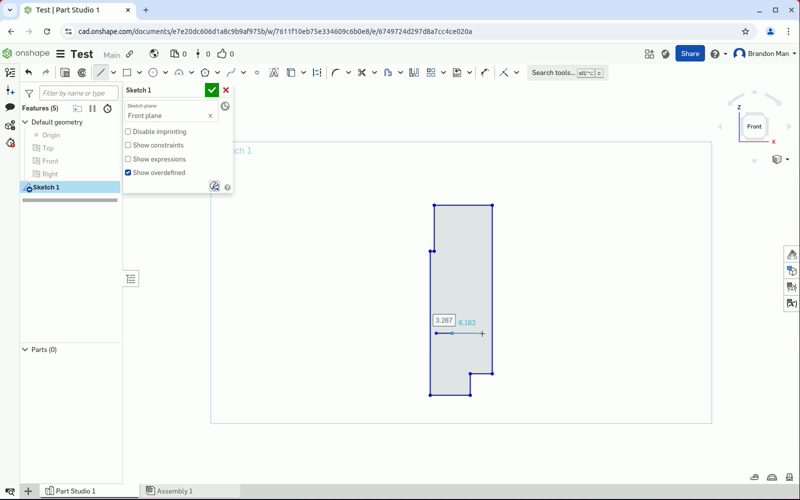
mouse_move(452, 311)
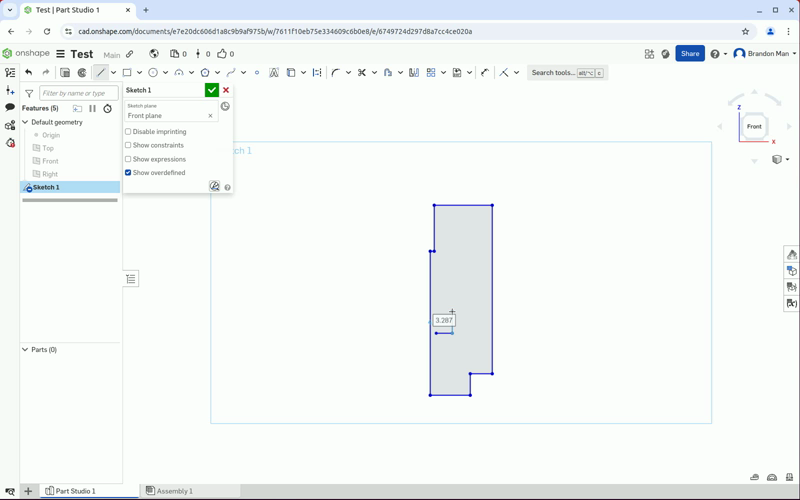
click(452, 311)
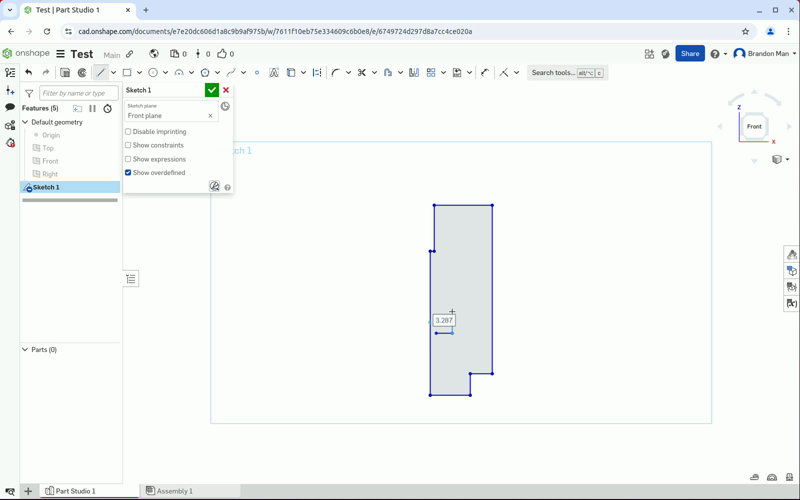
key_up(shift)
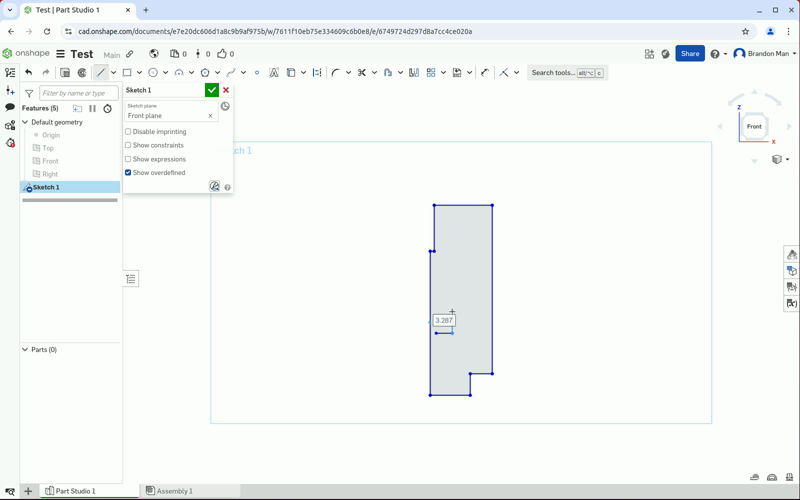
key_down(shift)
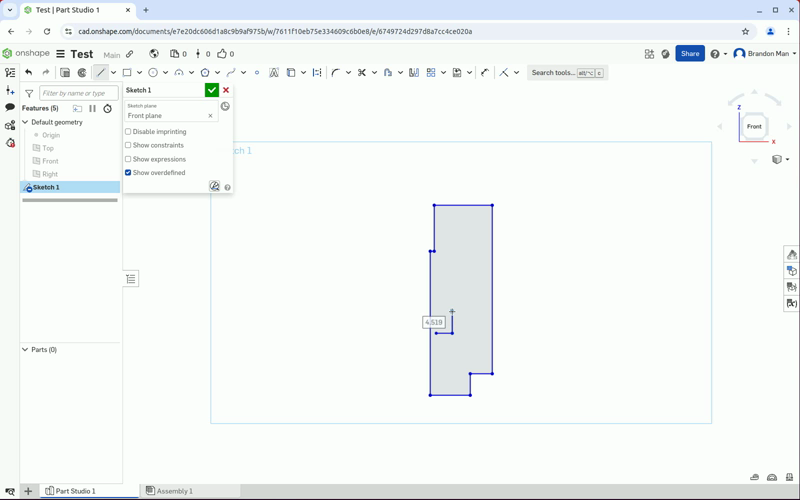
mouse_move(482, 311)
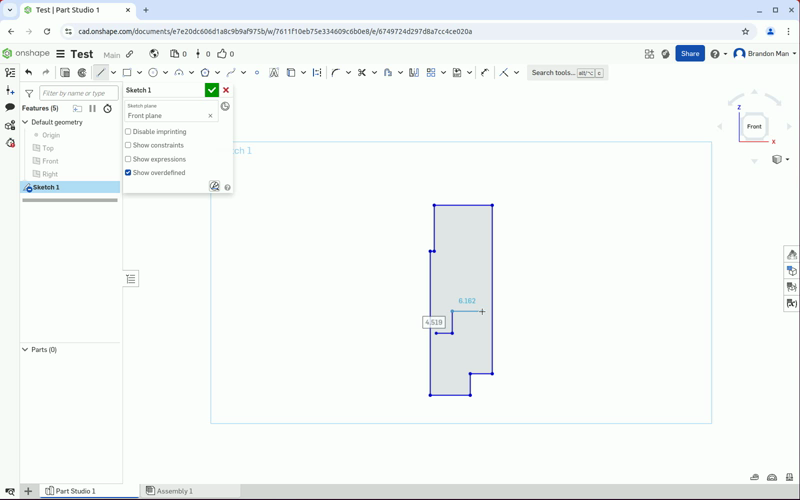
mouse_move(436, 311)
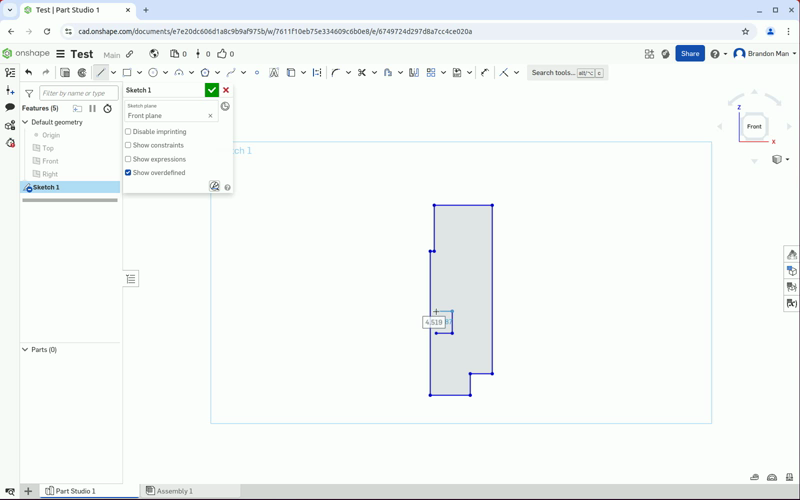
click(436, 311)
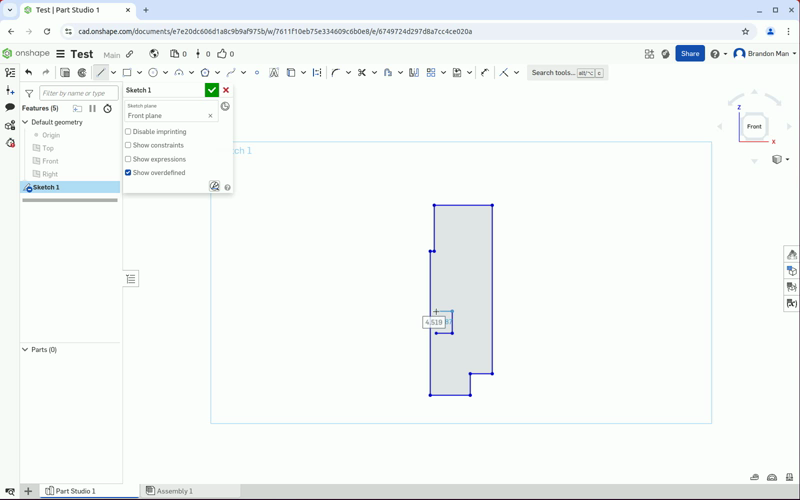
key_up(shift)
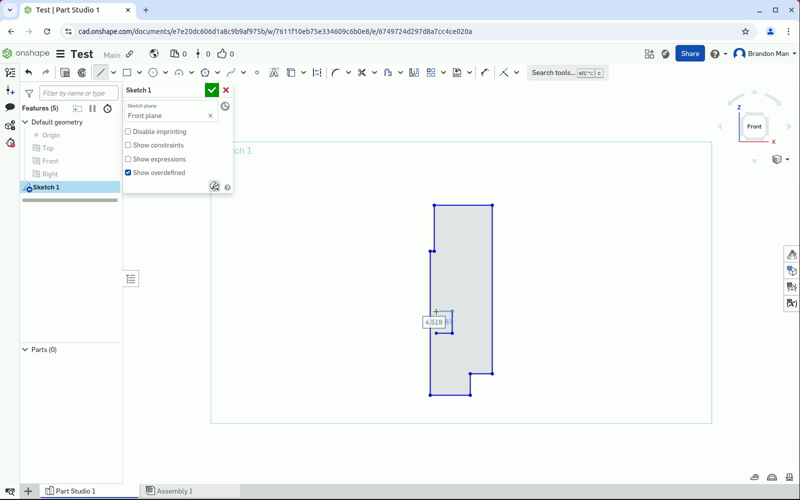
mouse_move(466, 311)
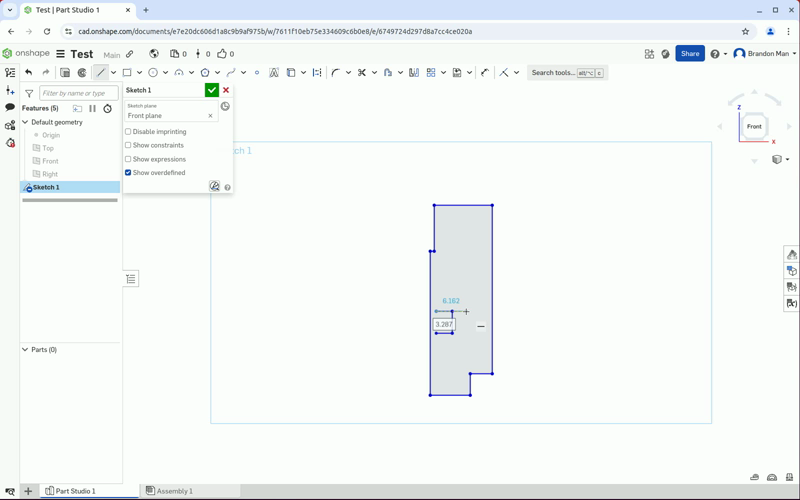
key_down(shift)
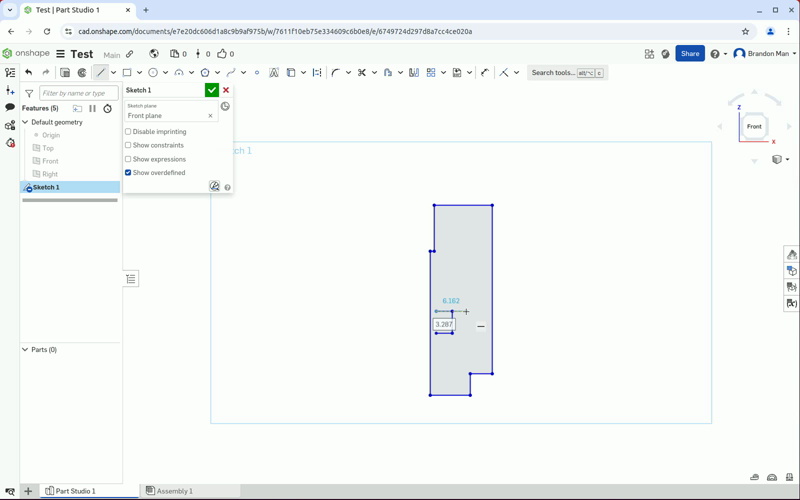
mouse_move(436, 333)
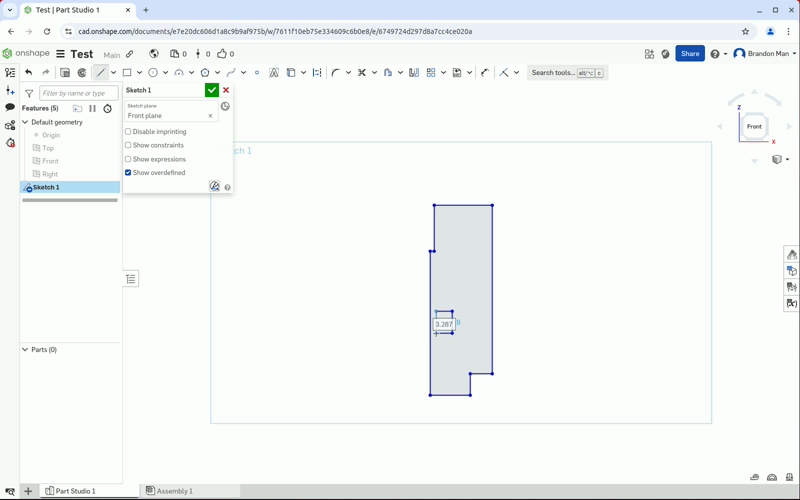
key_up(shift)
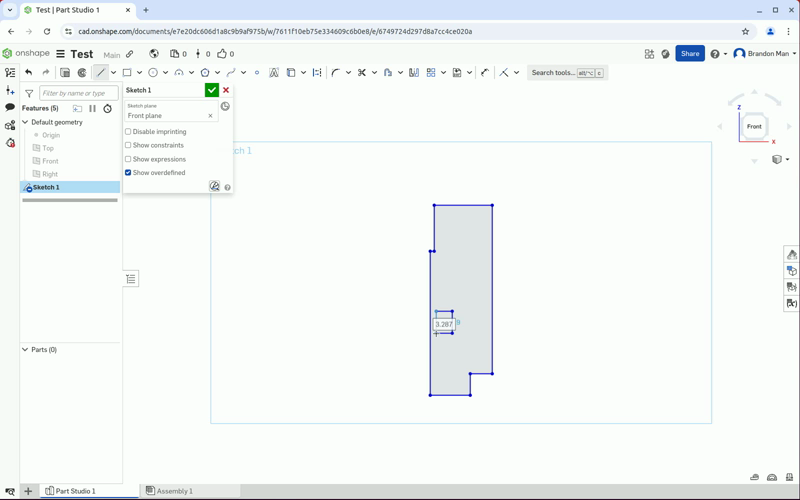
click(436, 333)
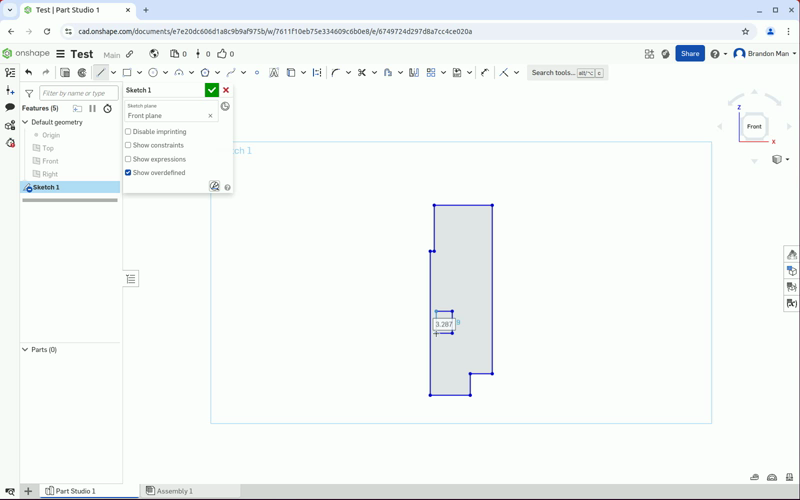
key(esc)
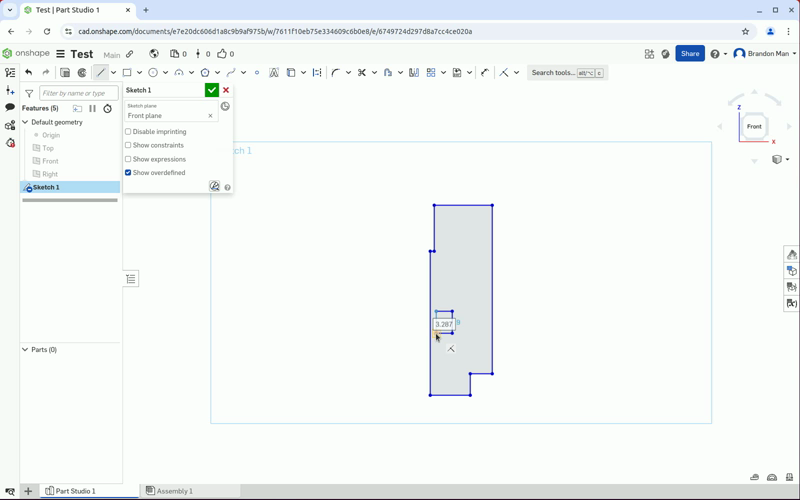
key(c)
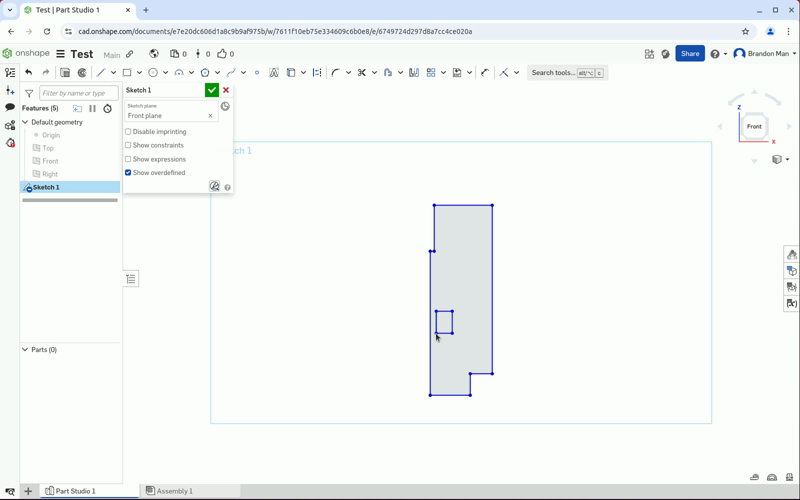
key_down(shift)
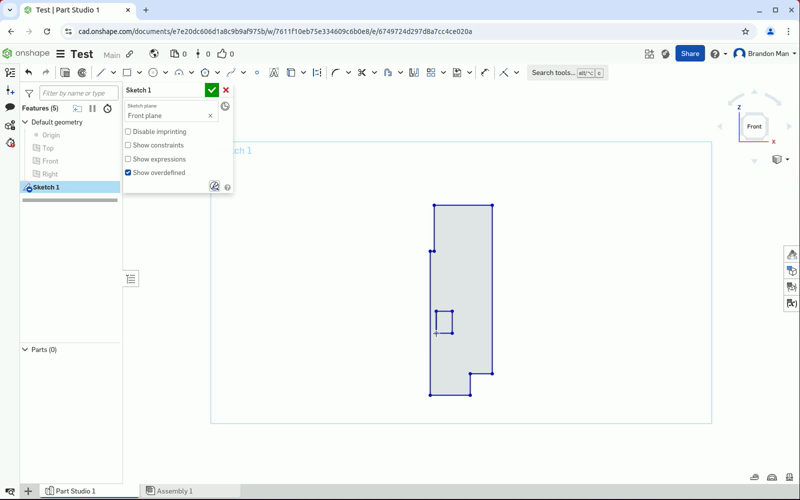
mouse_move(444, 369)
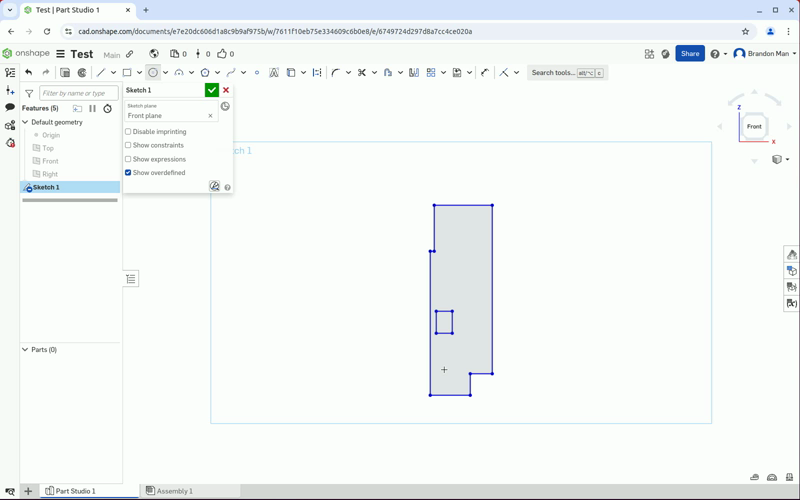
click(444, 369)
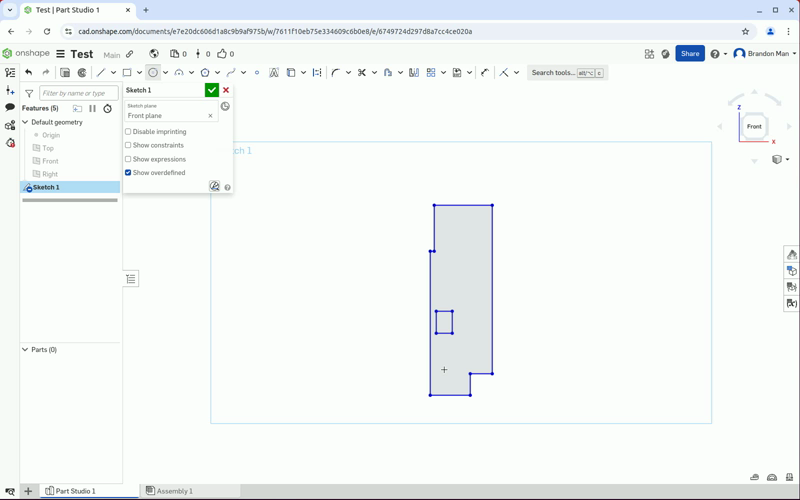
key_up(shift)
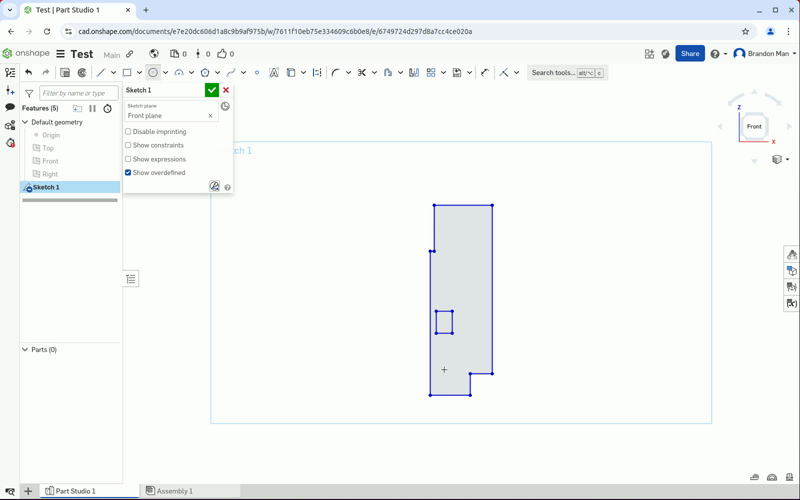
mouse_move(450, 369)
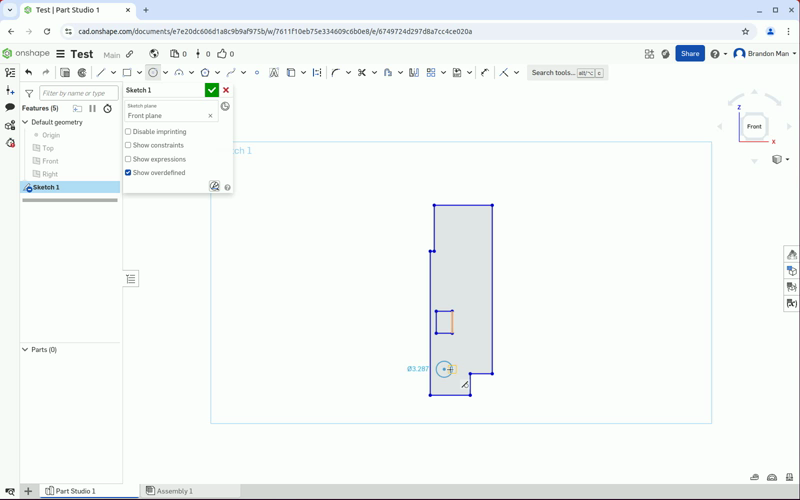
click(450, 369)
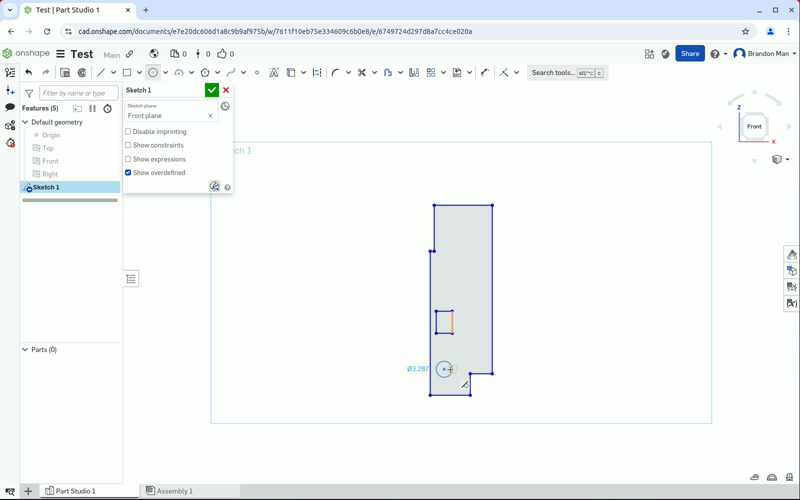
key(esc)
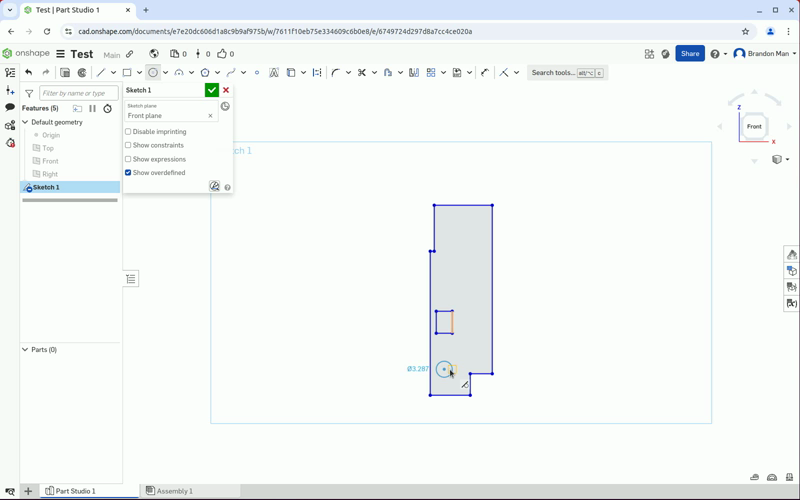
key(c)
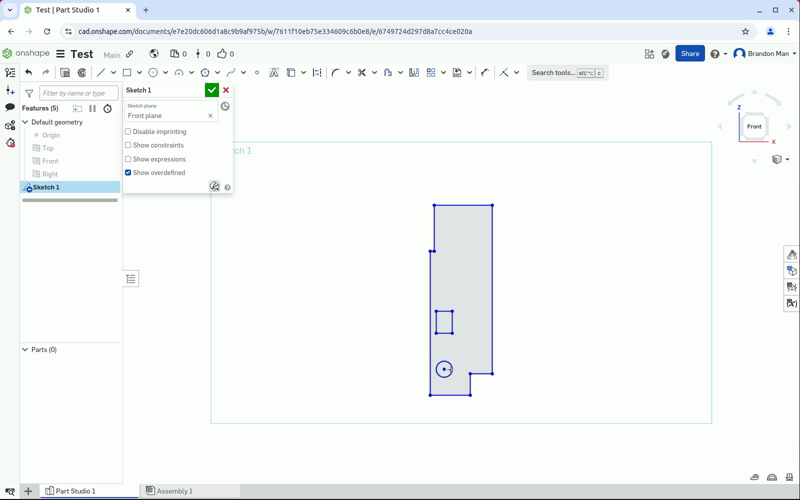
key_down(shift)
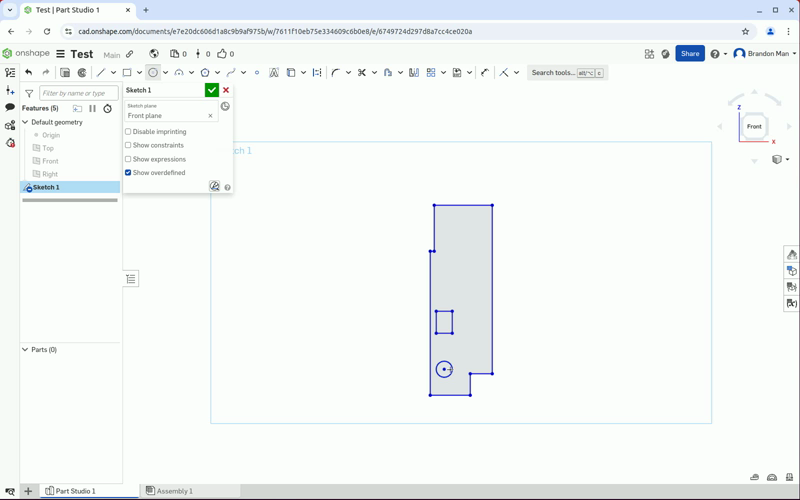
mouse_move(444, 343)
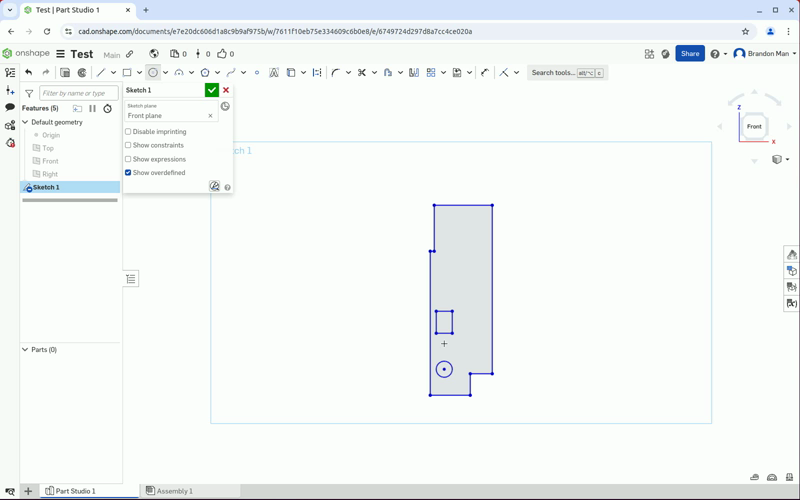
click(444, 343)
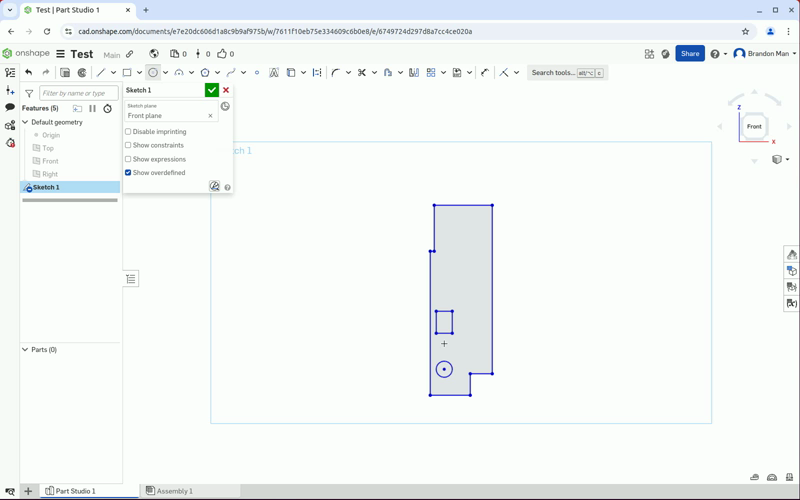
key_up(shift)
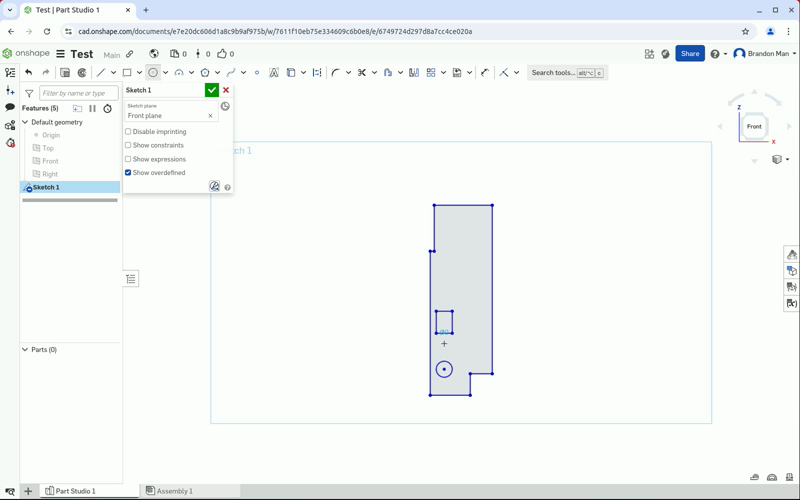
mouse_move(450, 343)
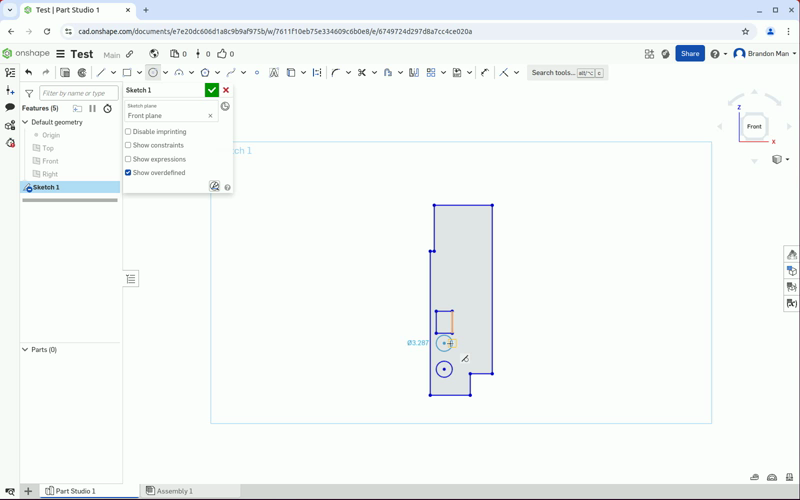
click(450, 343)
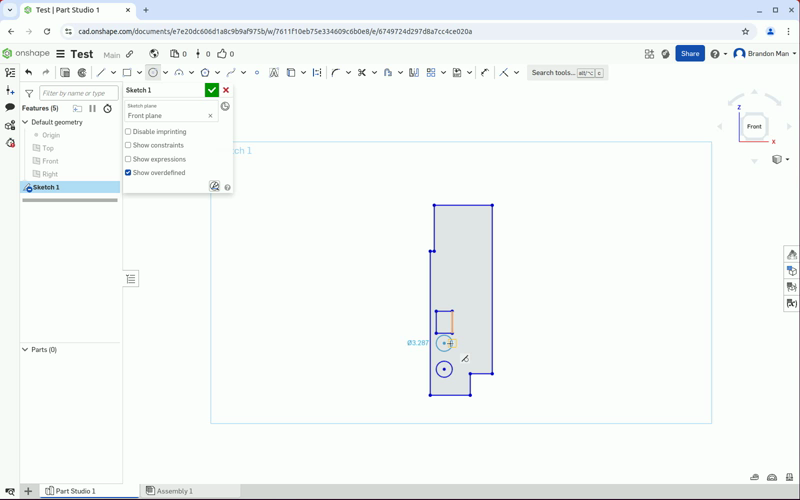
key(esc)
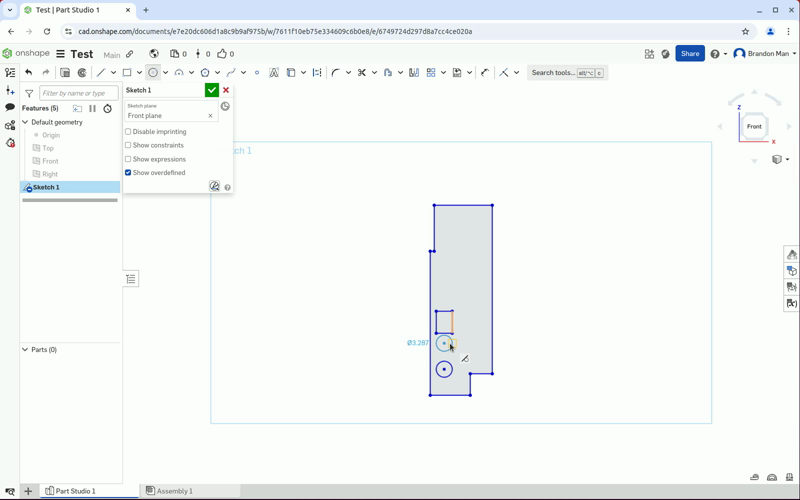
key(l)
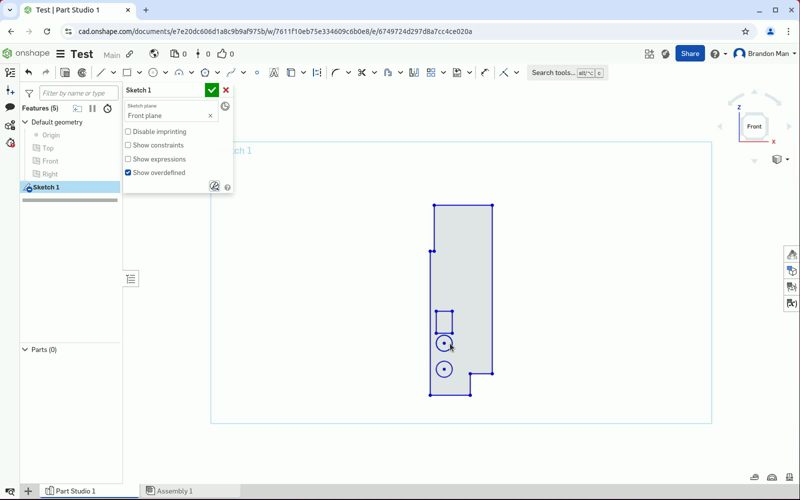
key_down(shift)
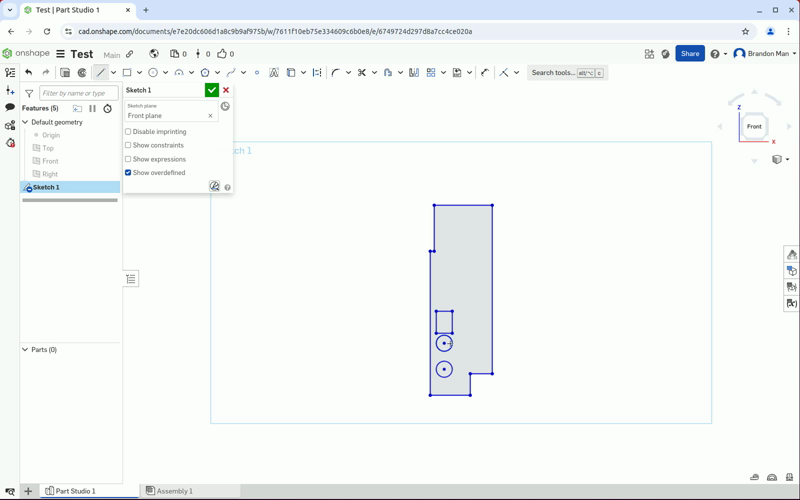
mouse_move(462, 333)
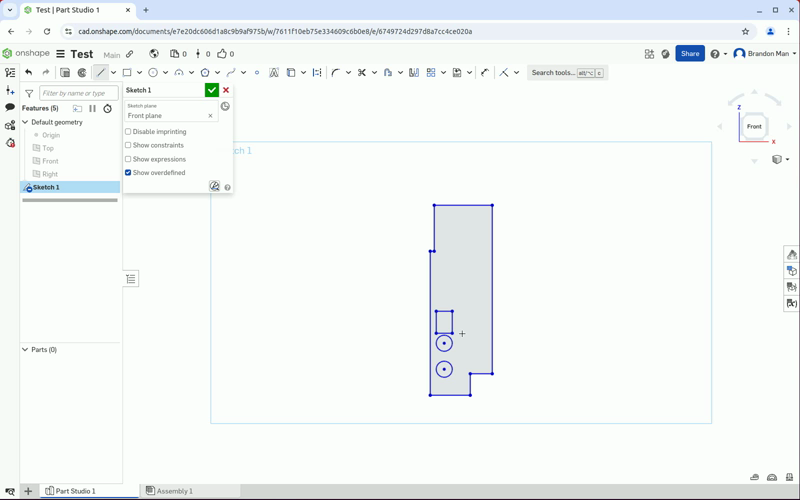
click(462, 333)
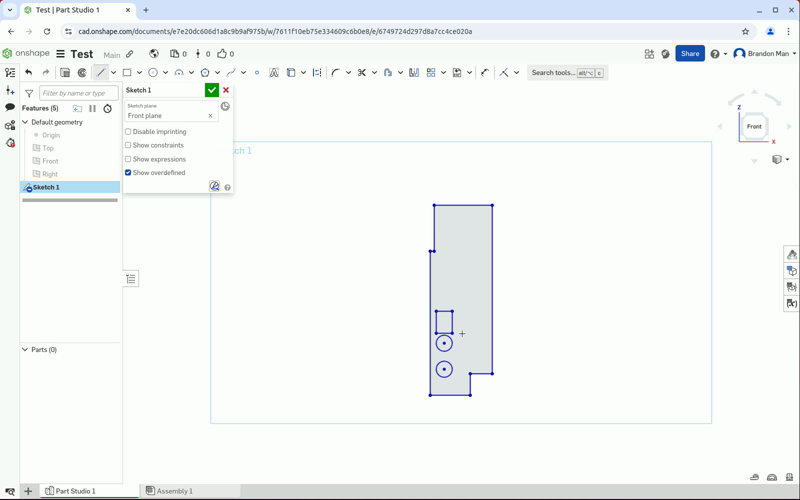
key_up(shift)
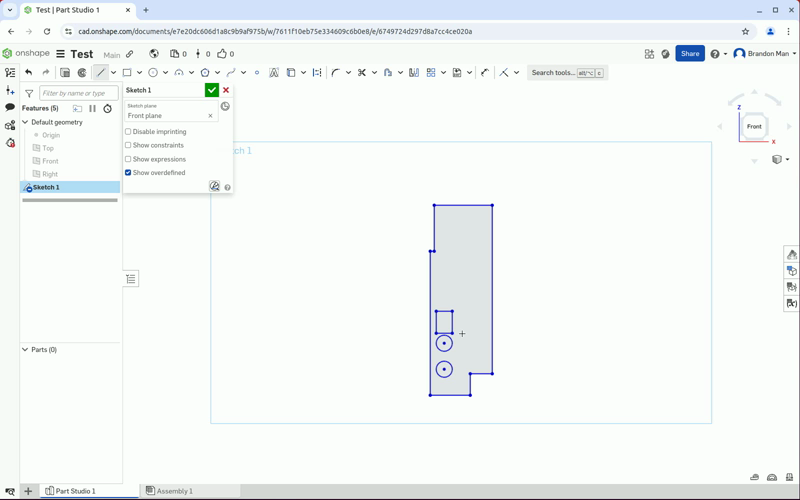
key_down(shift)
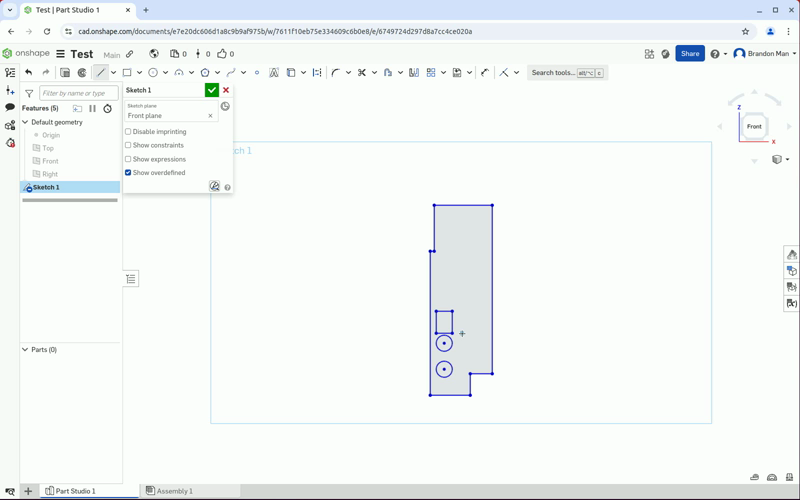
mouse_move(492, 333)
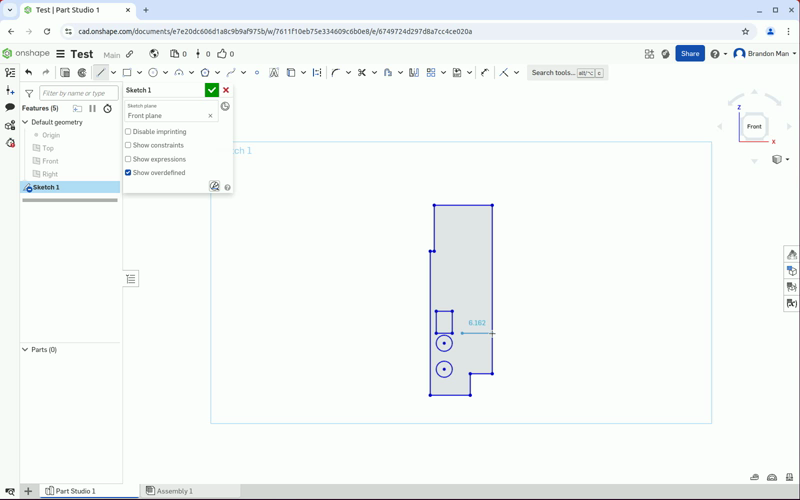
mouse_move(470, 333)
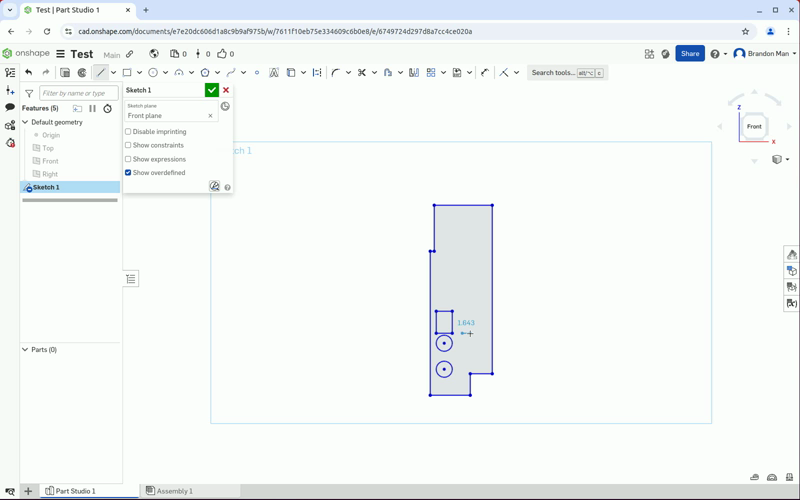
click(470, 333)
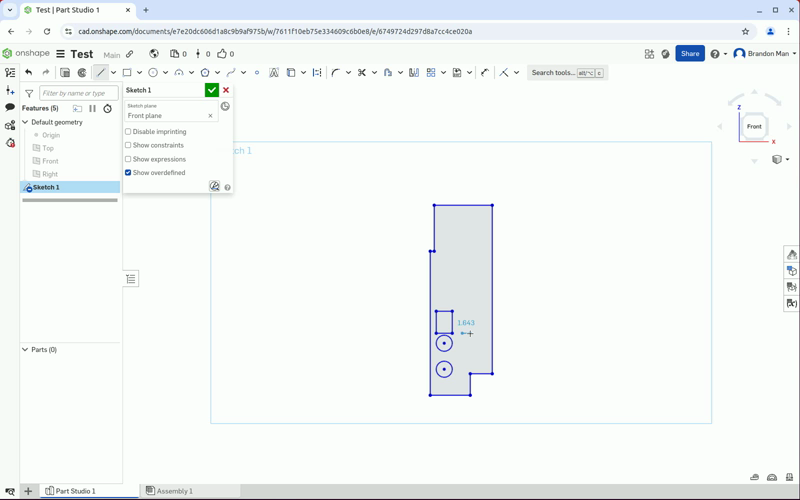
key_up(shift)
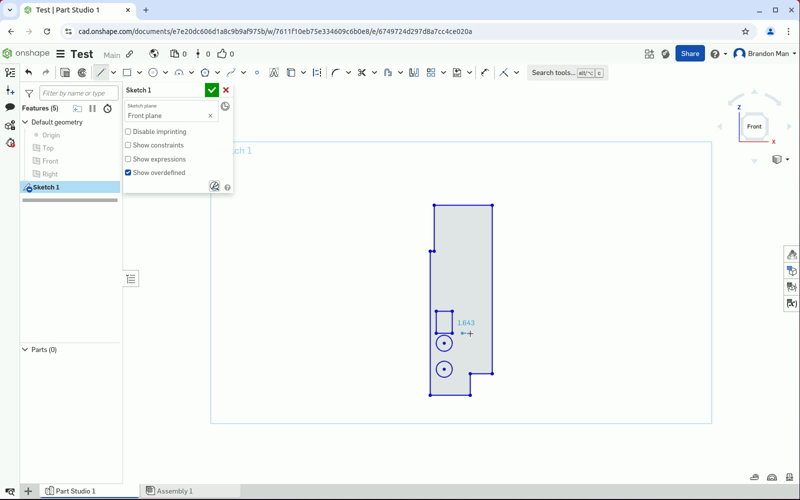
key_down(shift)
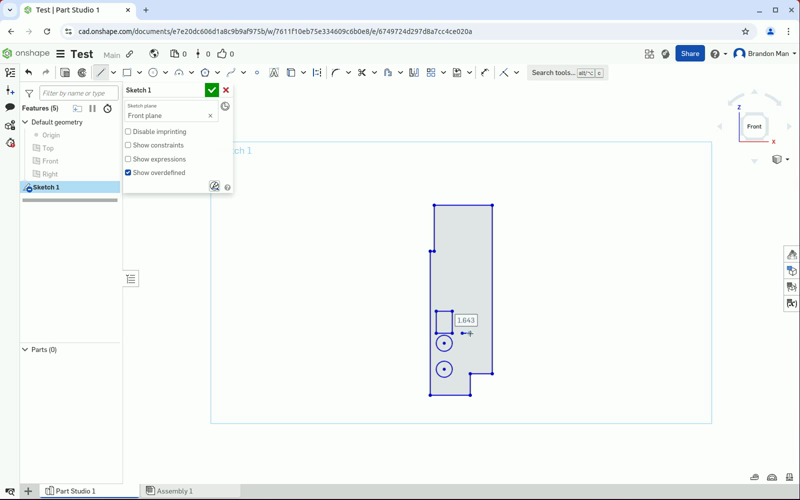
mouse_move(500, 333)
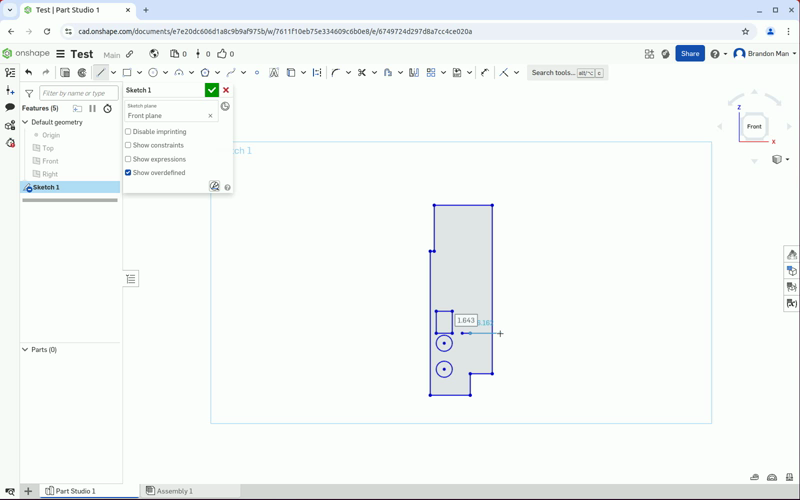
mouse_move(478, 333)
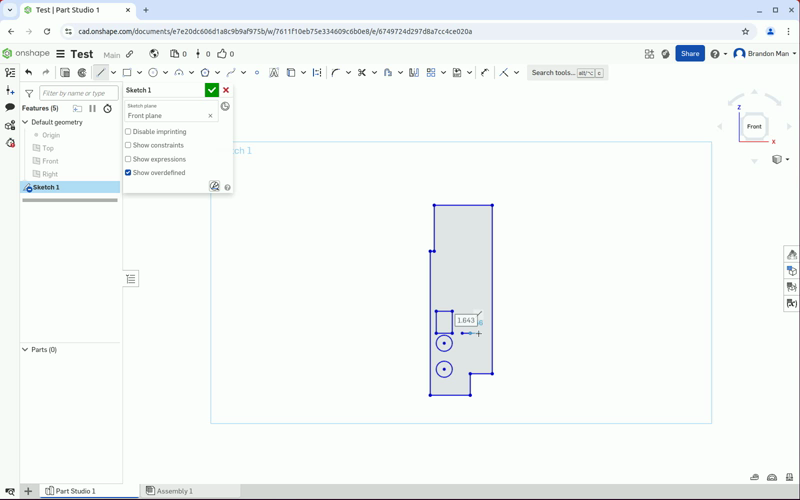
click(478, 333)
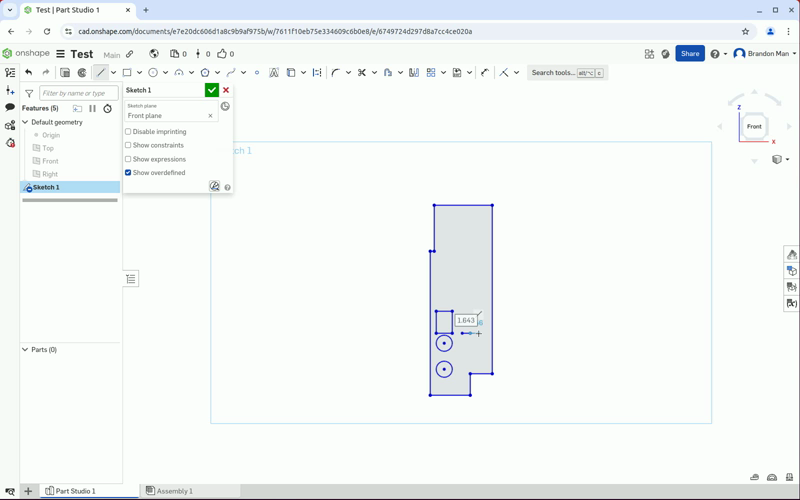
key_up(shift)
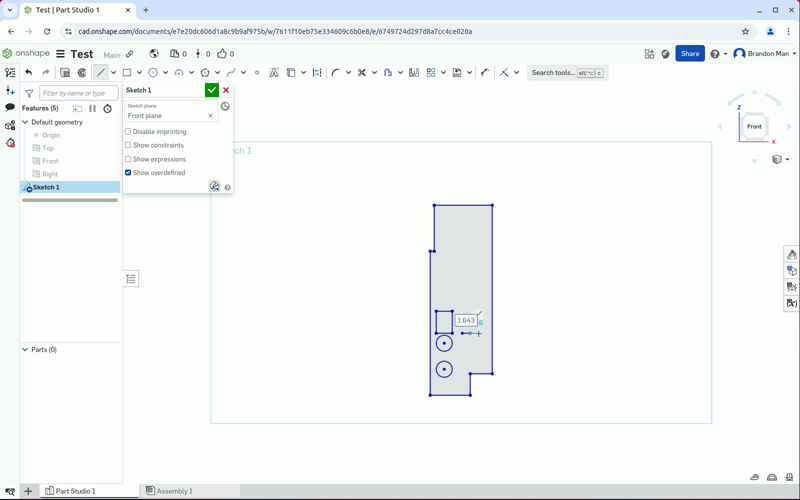
key_down(shift)
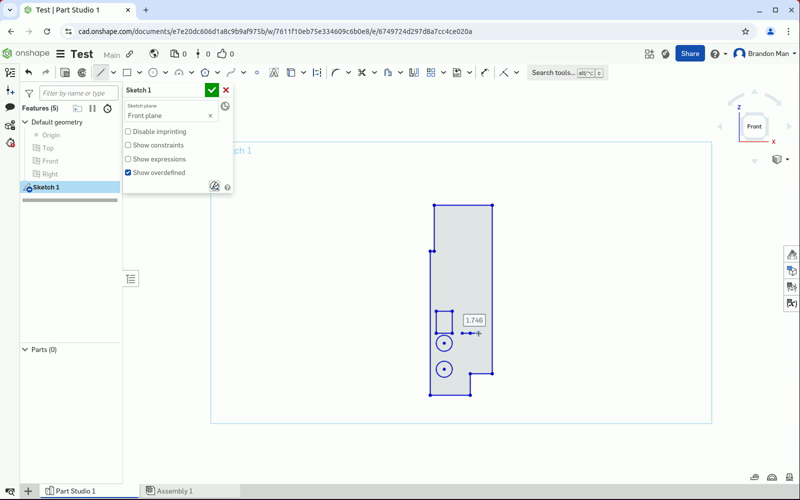
mouse_move(508, 333)
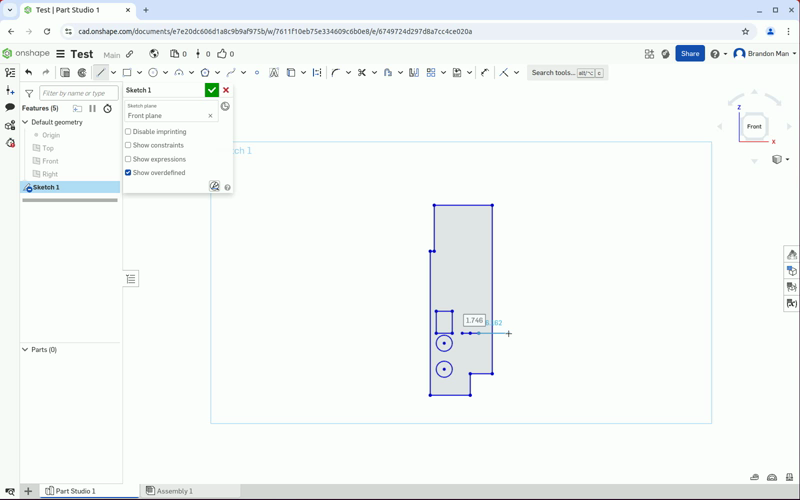
mouse_move(478, 311)
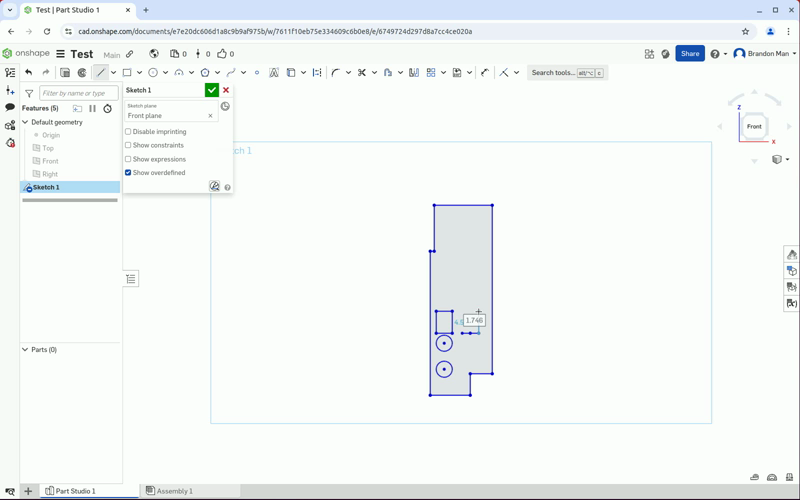
click(478, 311)
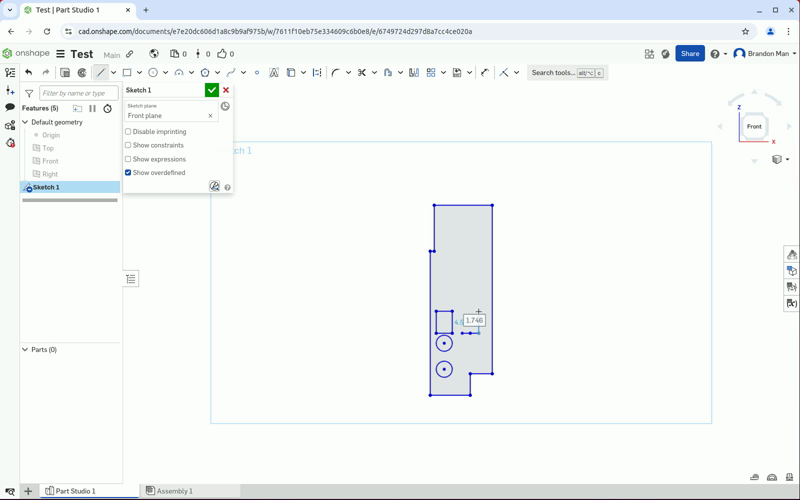
key_up(shift)
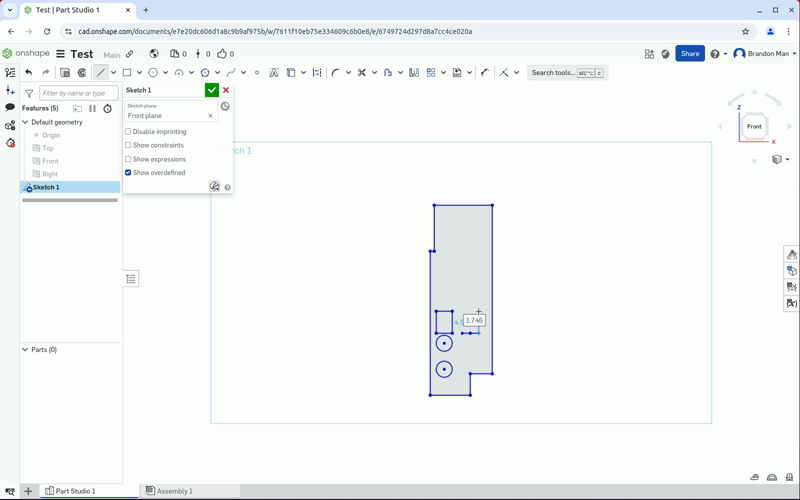
key_down(shift)
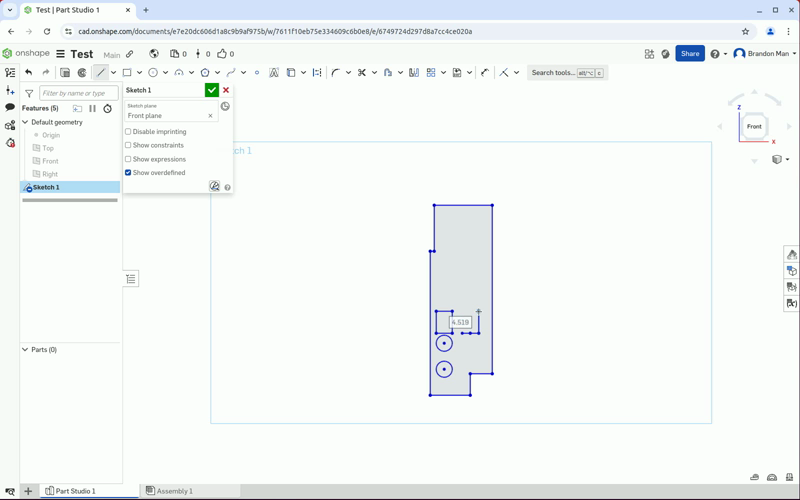
mouse_move(508, 311)
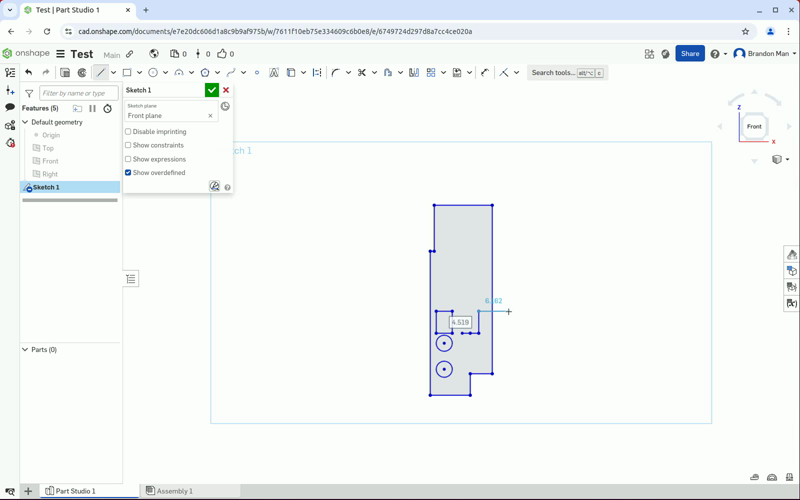
mouse_move(470, 311)
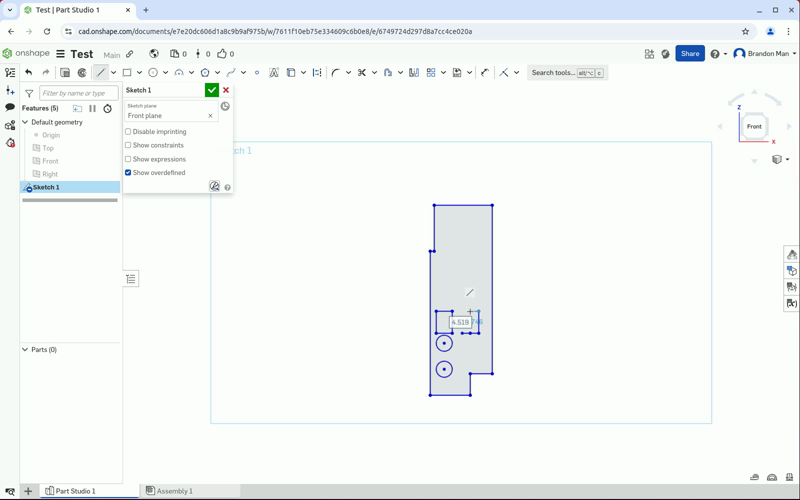
click(470, 311)
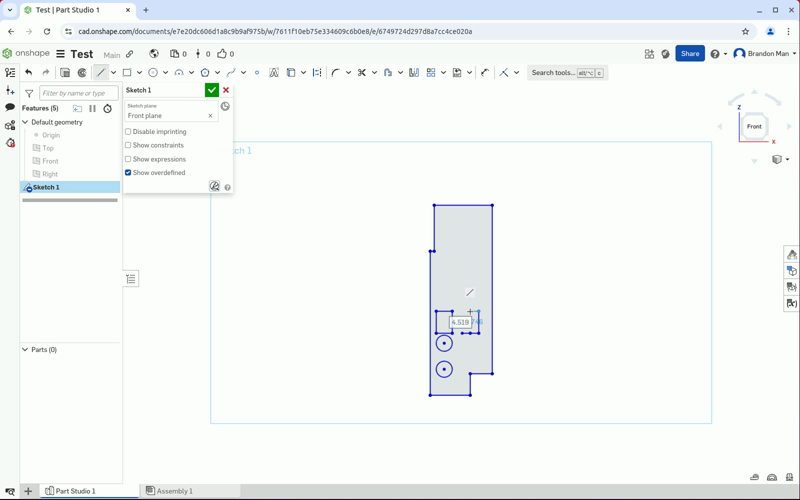
key_up(shift)
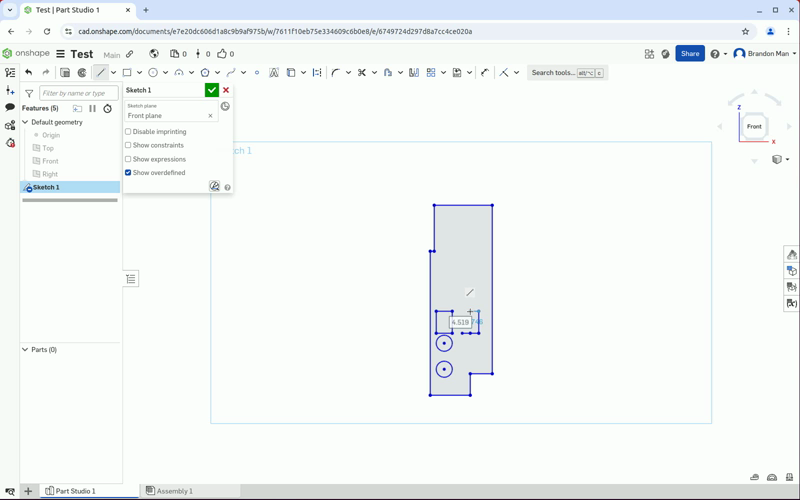
key_down(shift)
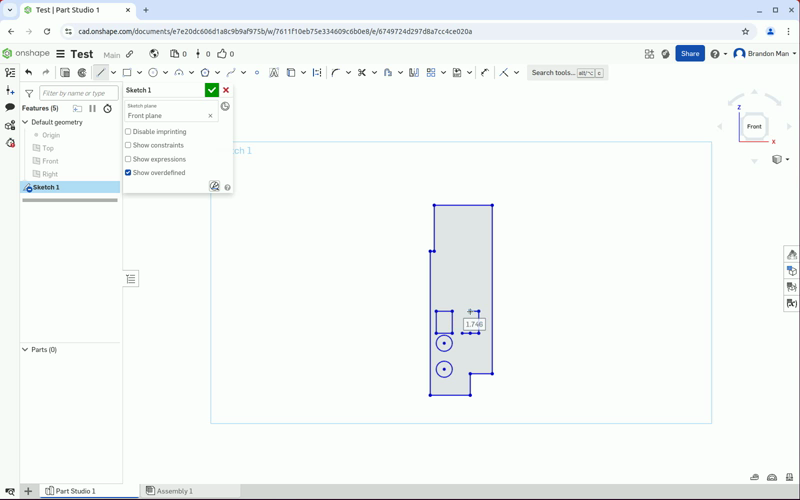
mouse_move(500, 311)
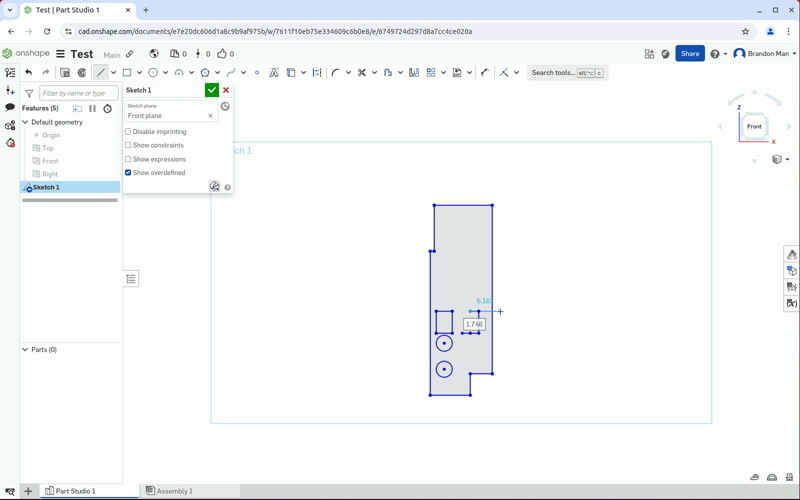
mouse_move(462, 311)
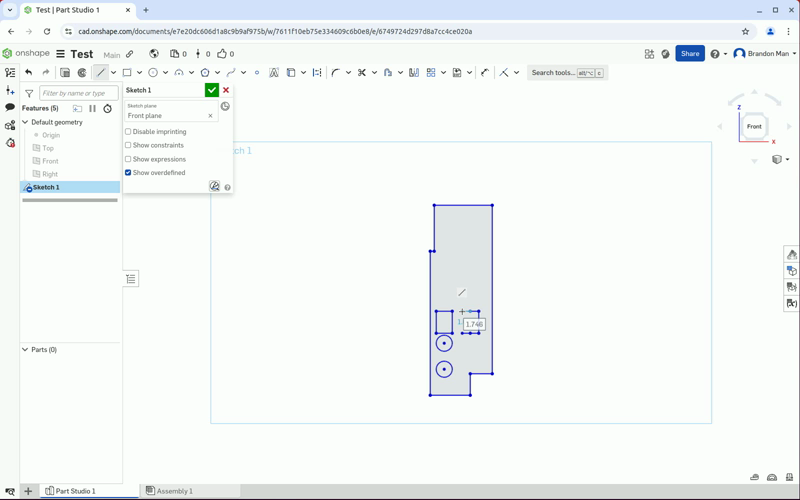
click(462, 311)
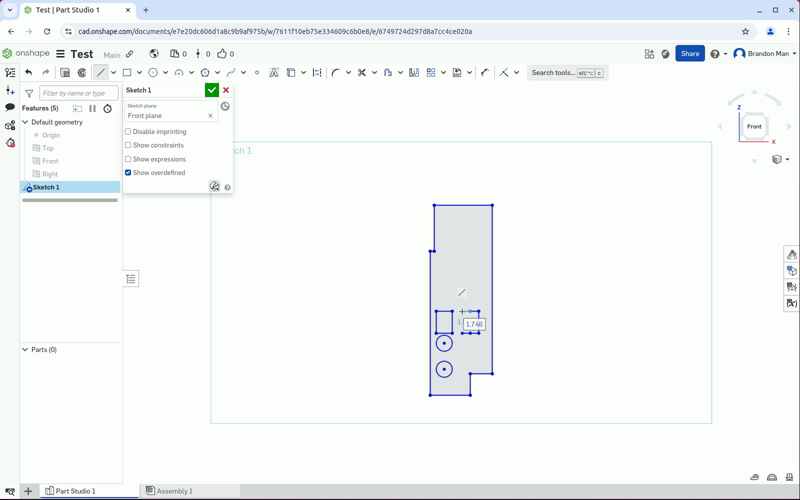
key_up(shift)
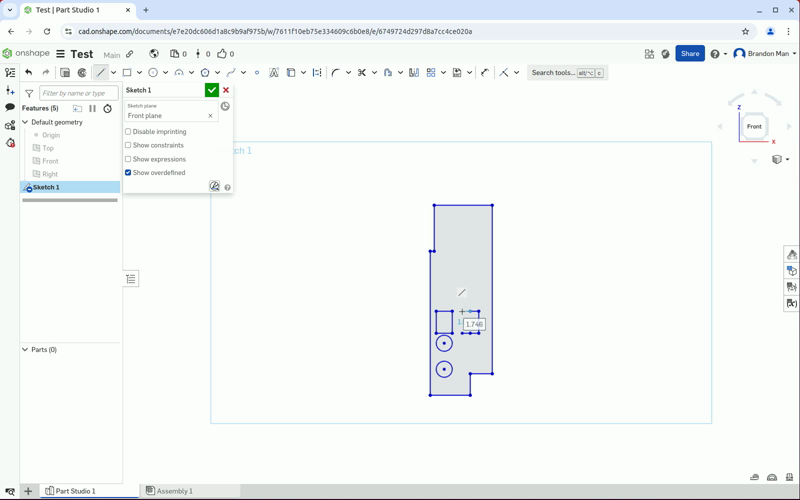
mouse_move(492, 311)
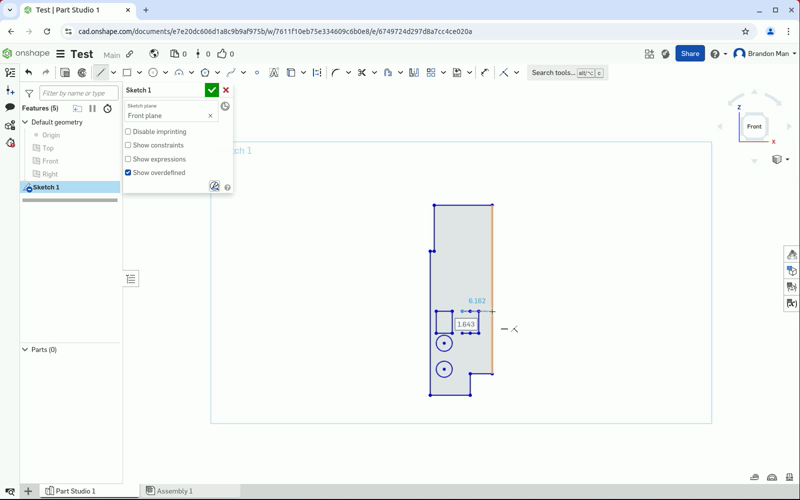
key_down(shift)
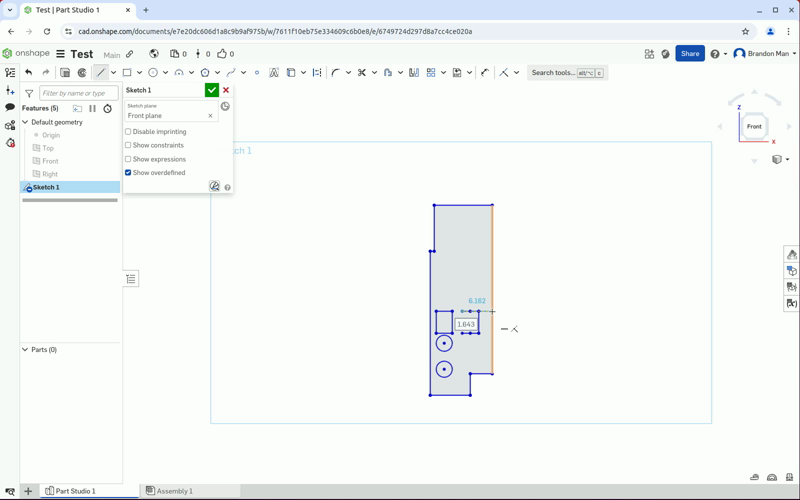
mouse_move(462, 333)
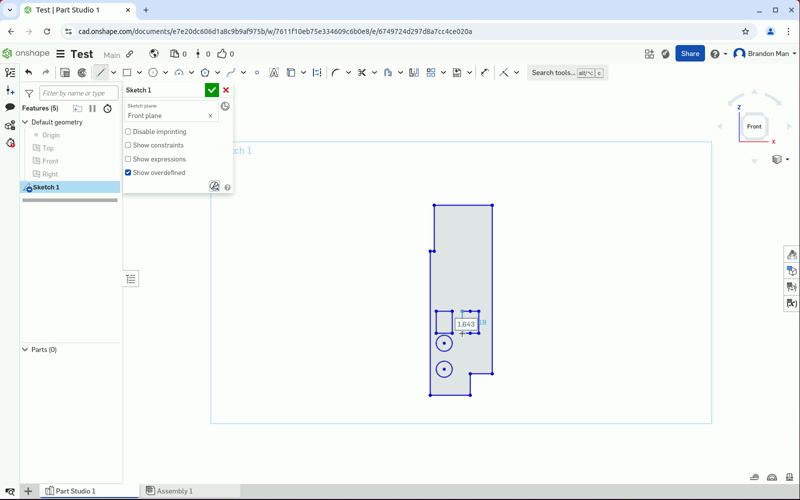
key_up(shift)
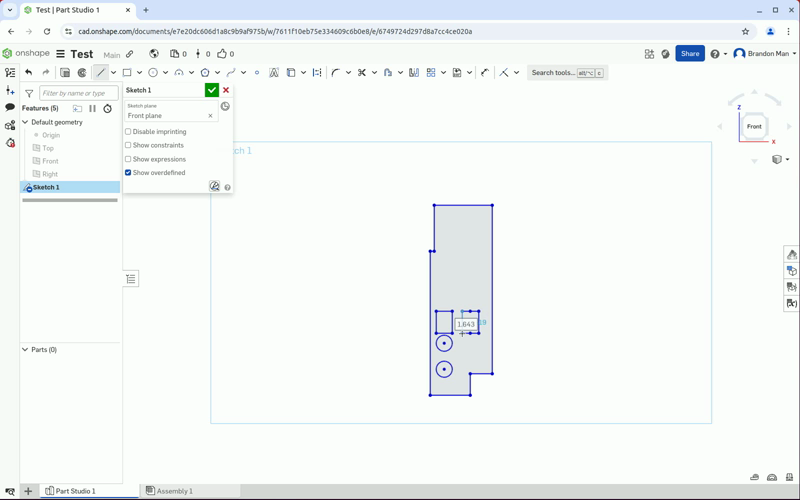
click(462, 333)
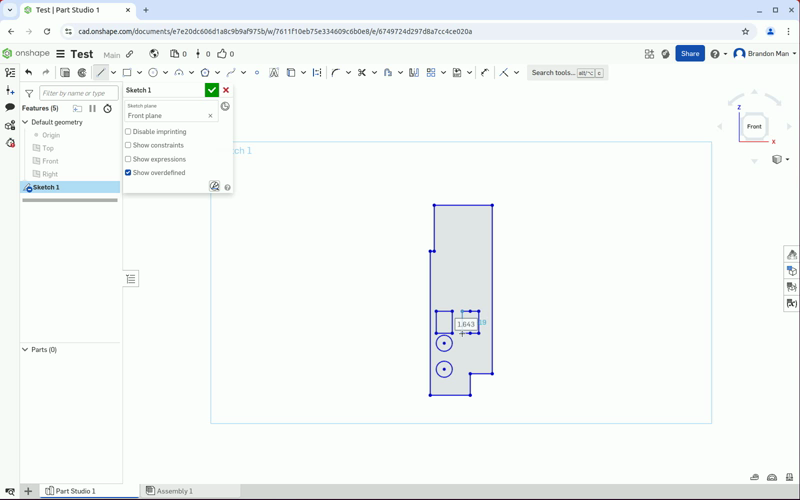
key(esc)
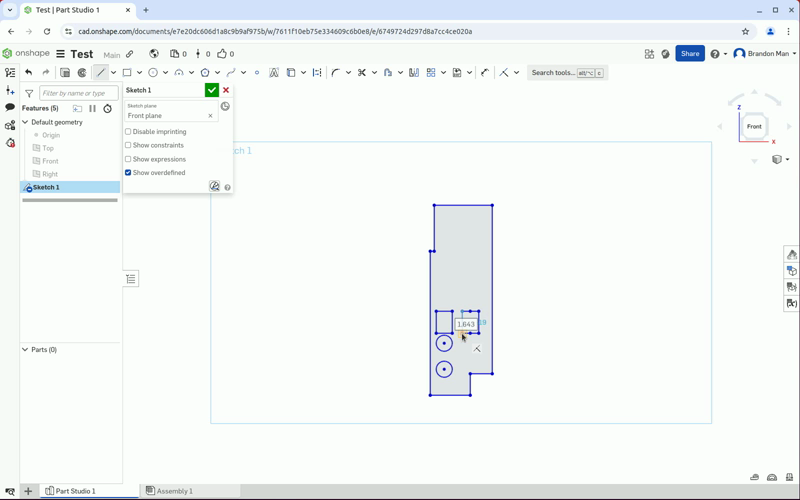
mouse_move(465, 261)
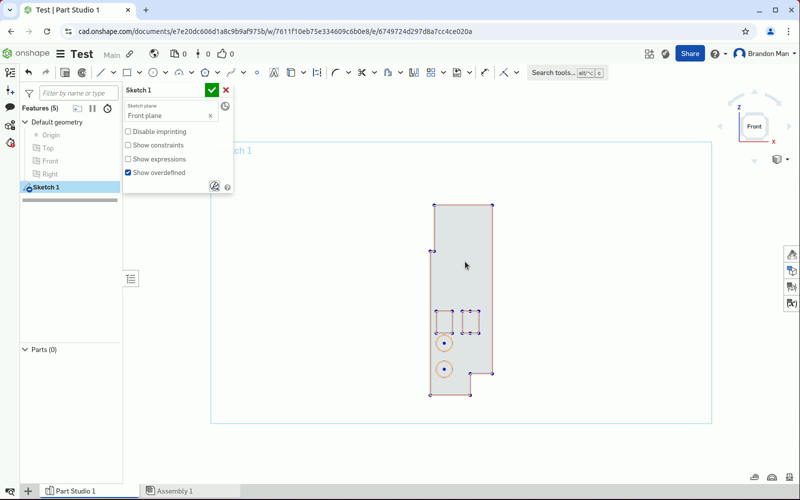
click(465, 261)
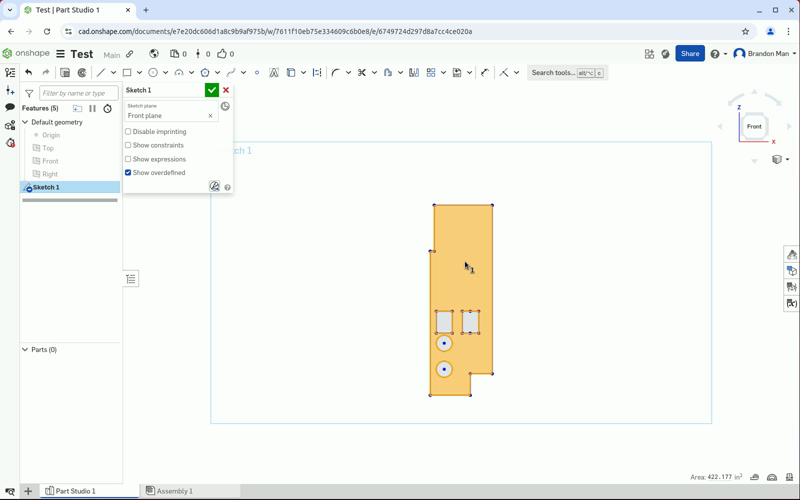
mouse_move(73, 352)
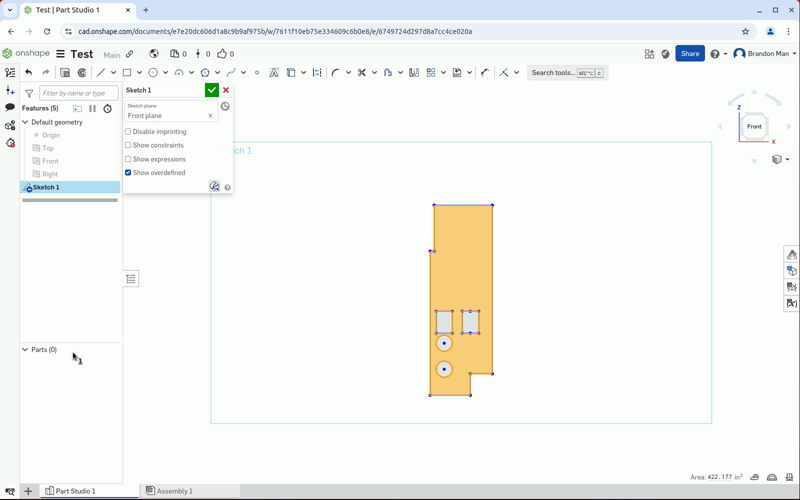
key(shift+y)
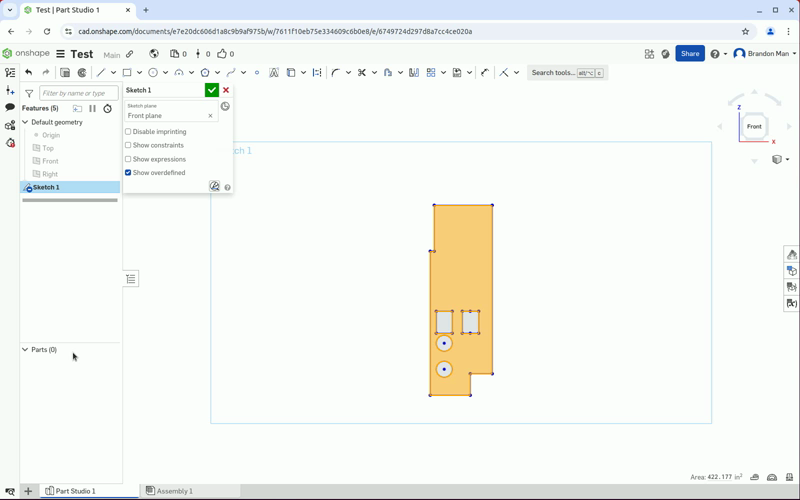
key(shift+e)
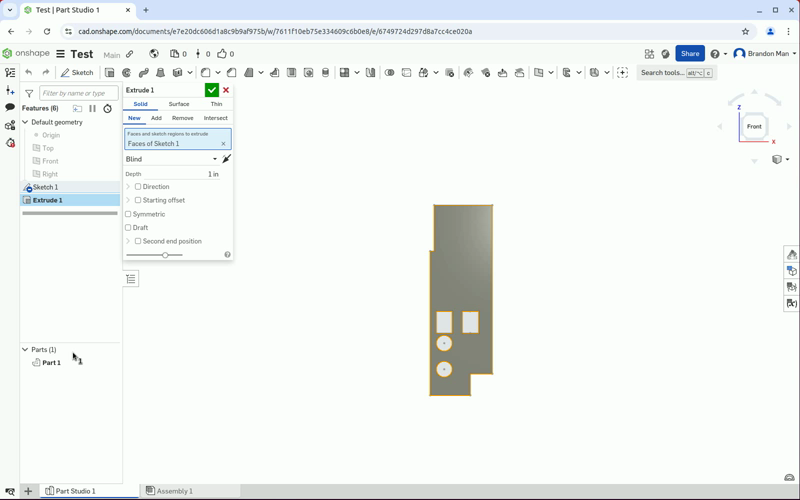
mouse_move(143, 106)
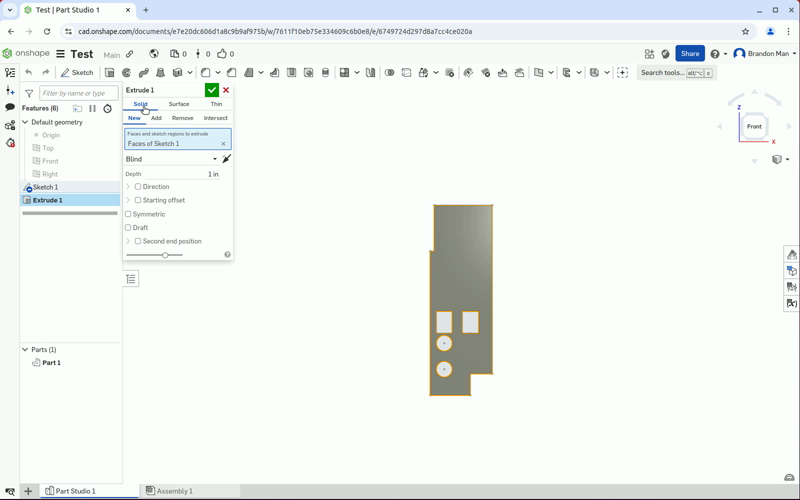
click(143, 106)
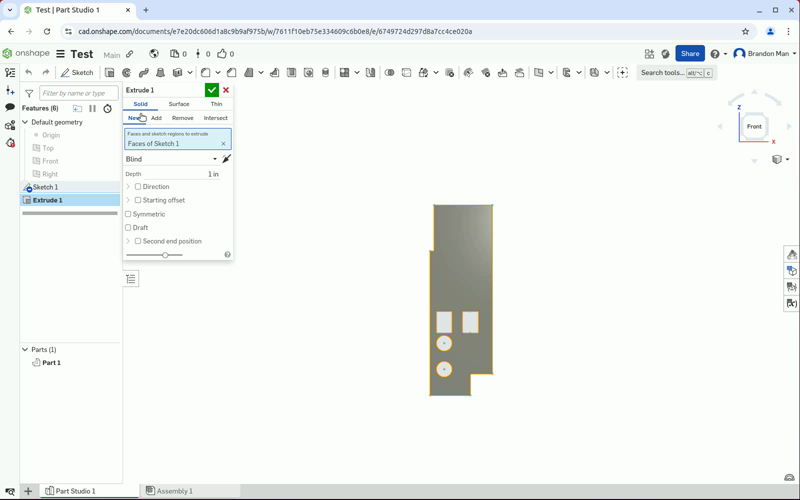
mouse_move(137, 120)
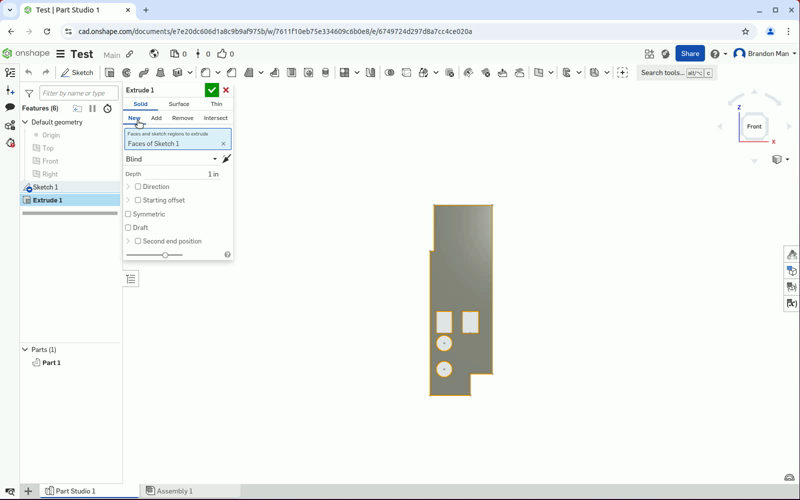
click(137, 120)
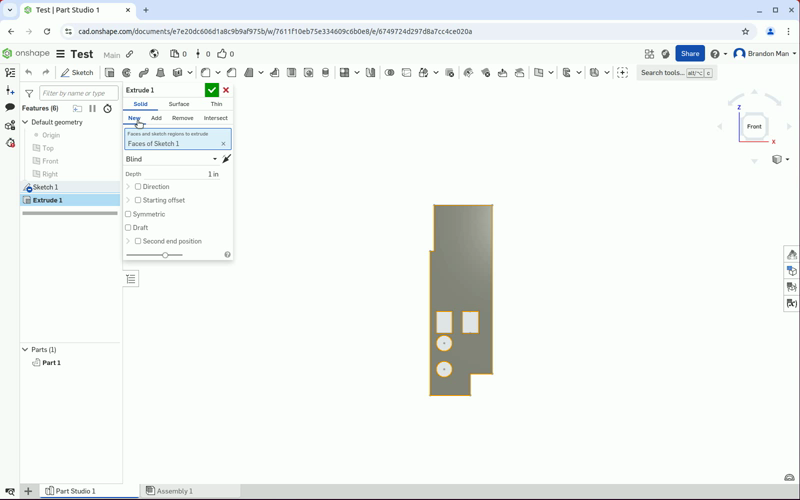
key(tab, 4)
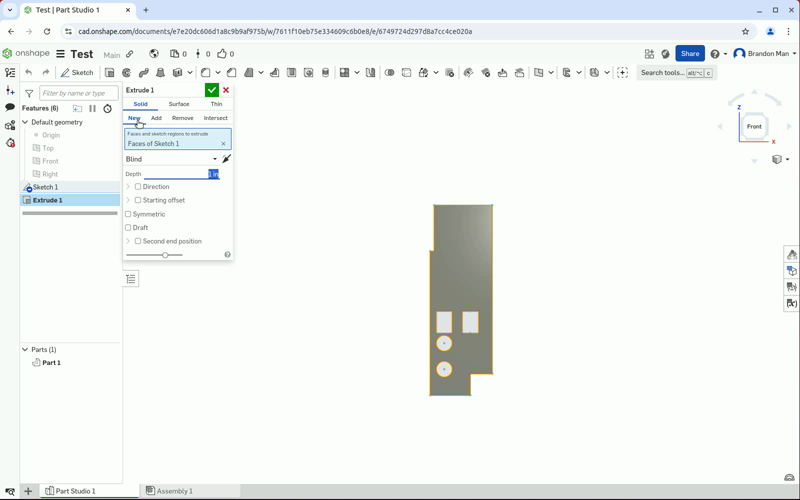
text(-0.481)
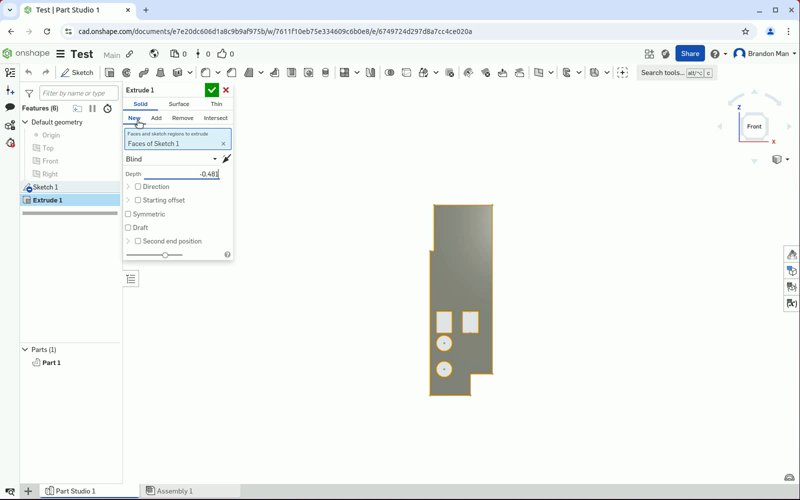
key(enter)
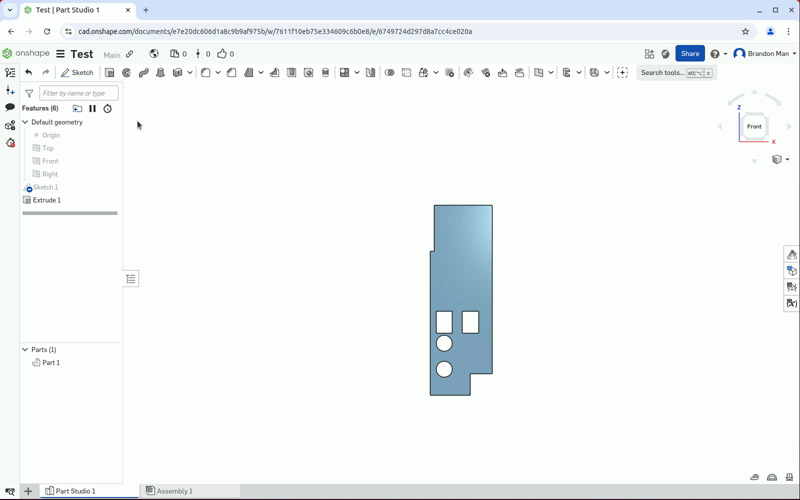
key(shift+h)
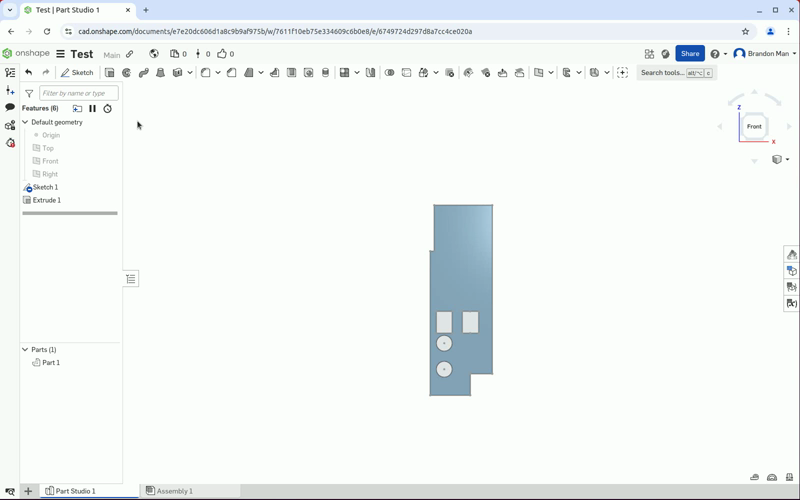
key(shift+h)
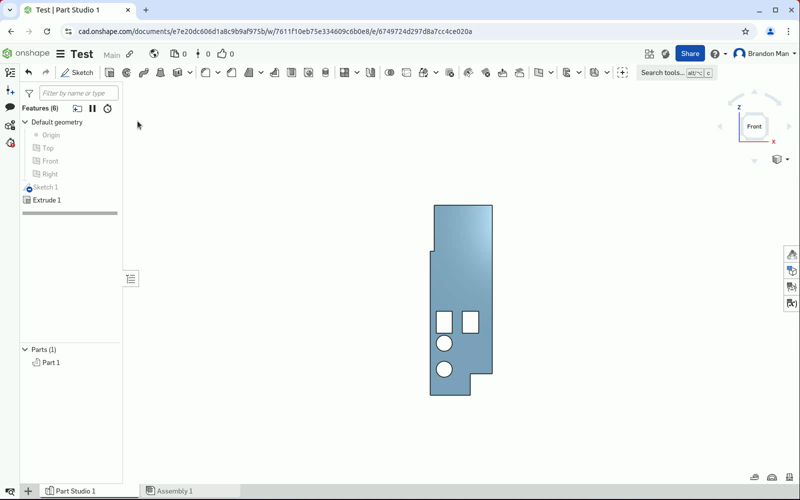
mouse_move(73, 189)
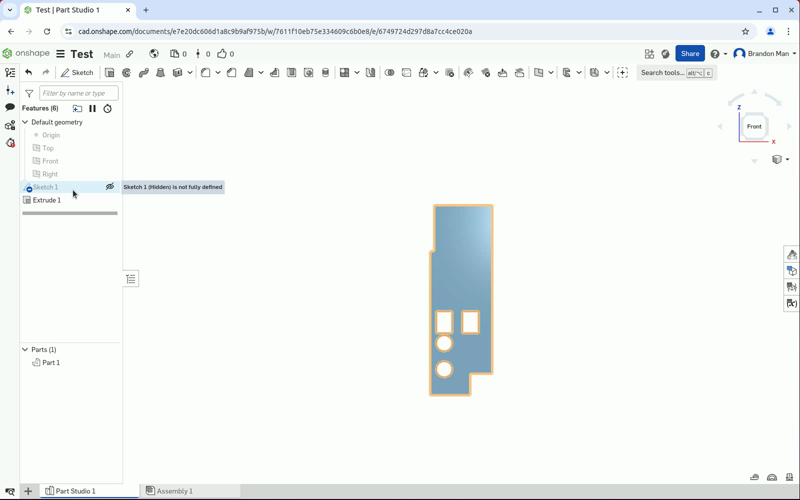
click(73, 189)
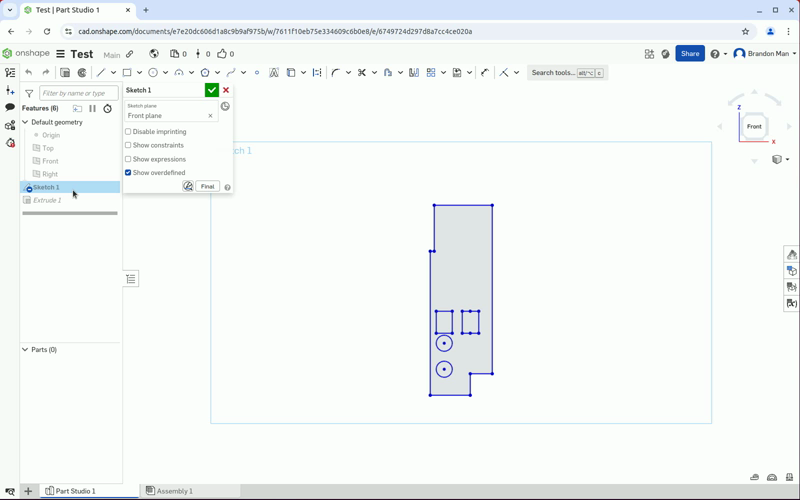
mouse_move(229, 92)
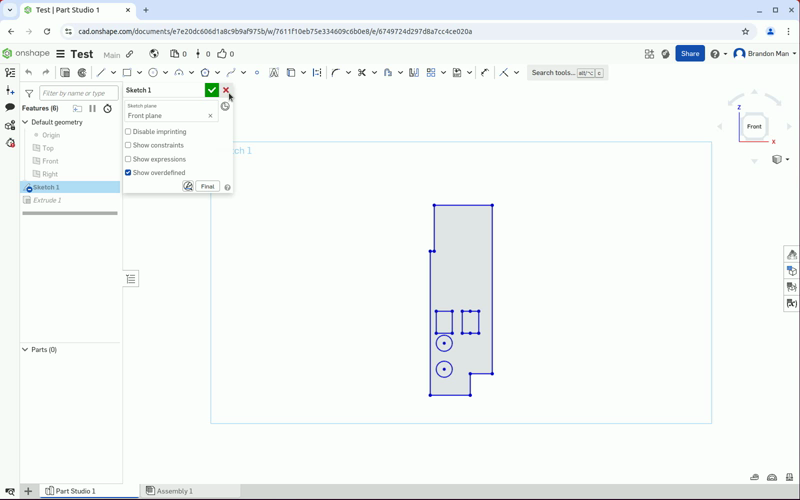
click(229, 92)
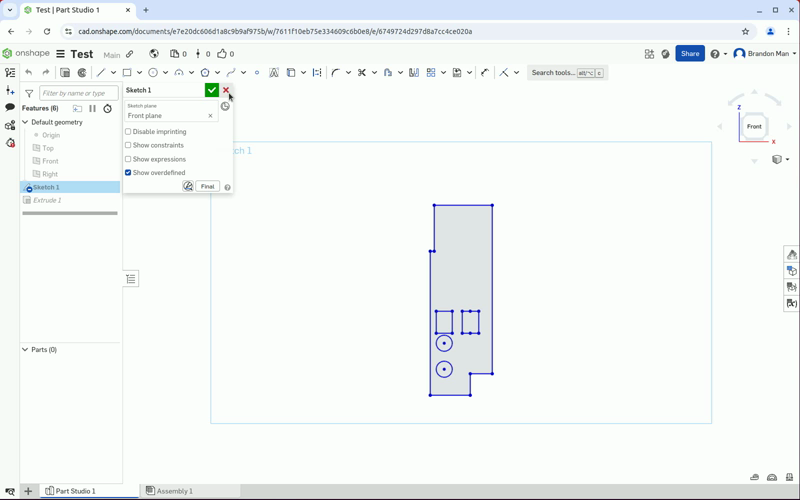
key(shift+s)
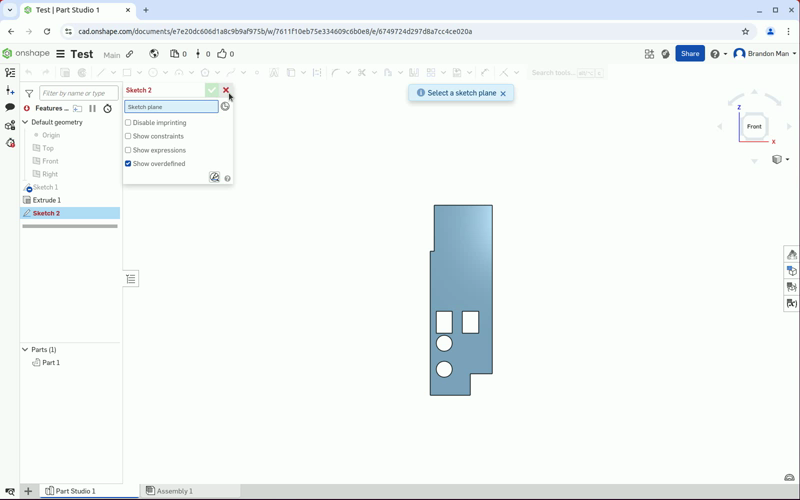
mouse_move(73, 163)
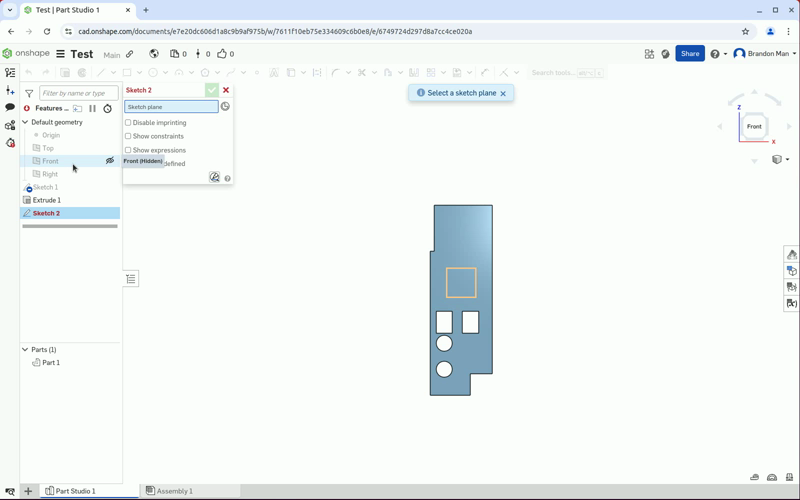
click(73, 163)
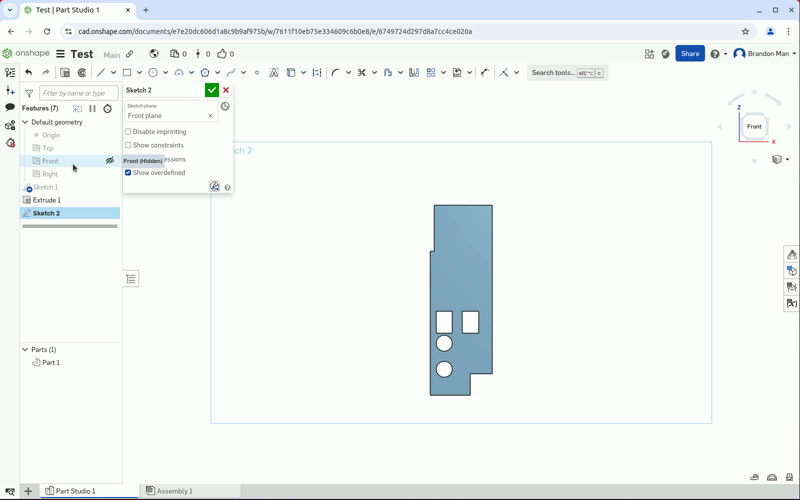
mouse_move(73, 352)
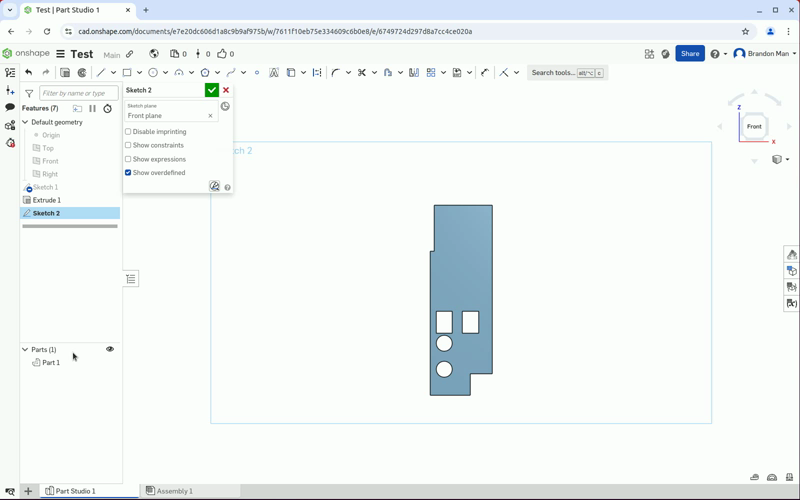
key(y)
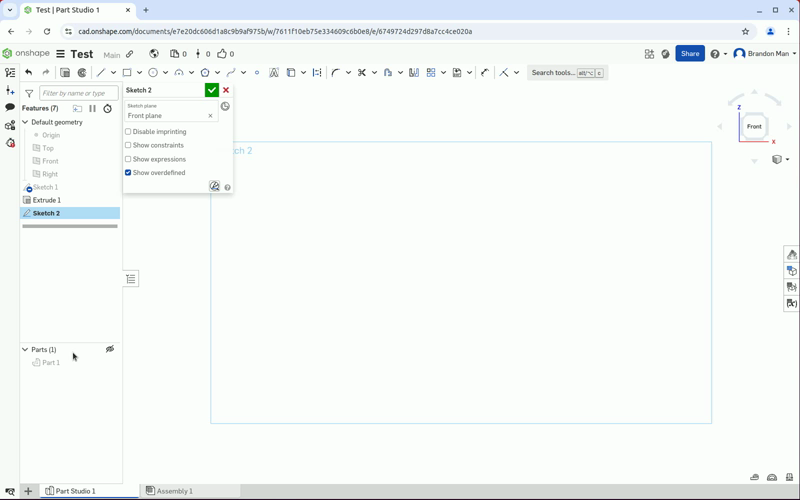
key(c)
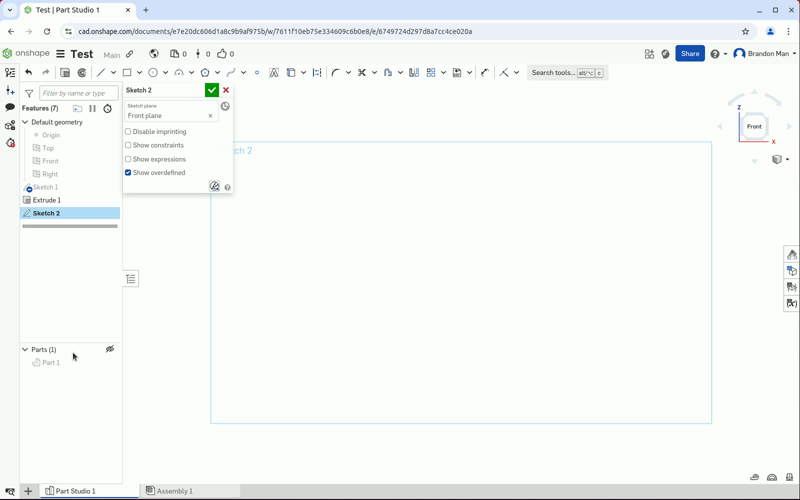
key_down(shift)
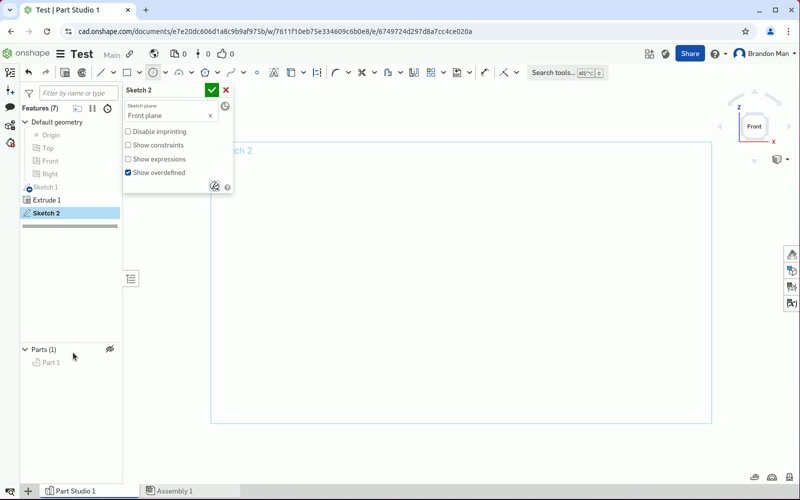
mouse_move(461, 254)
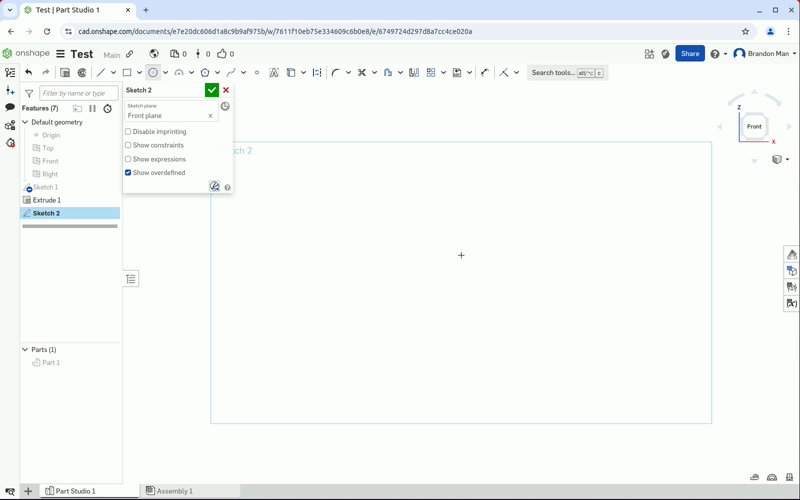
click(461, 254)
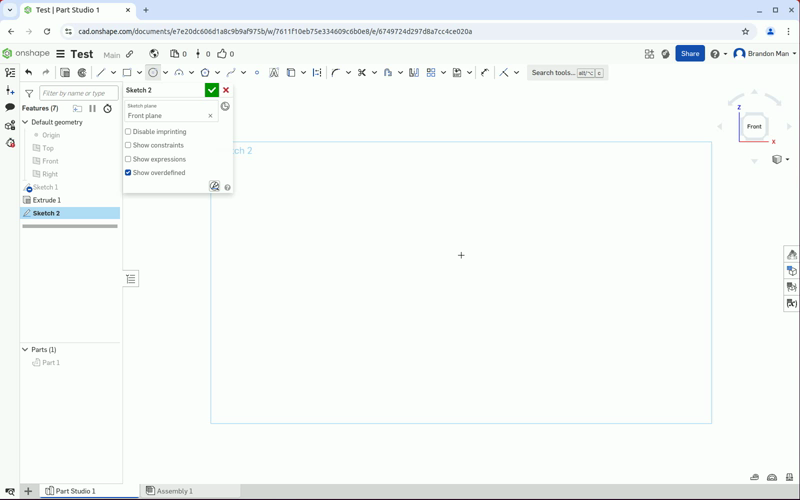
key_up(shift)
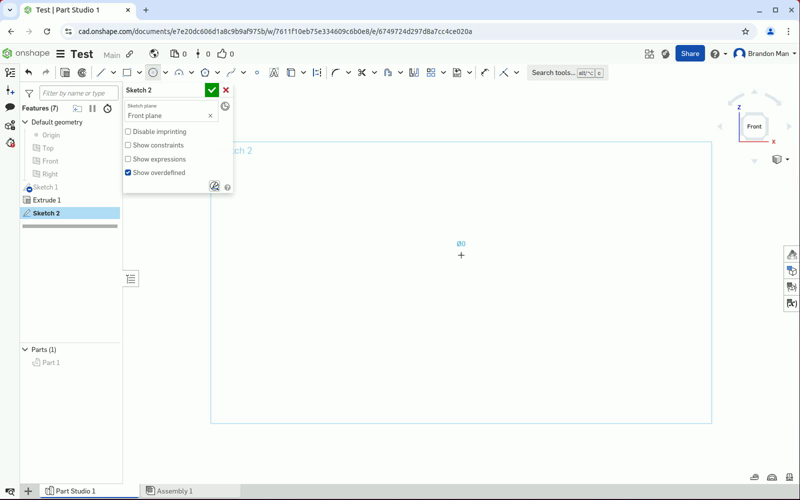
mouse_move(463, 254)
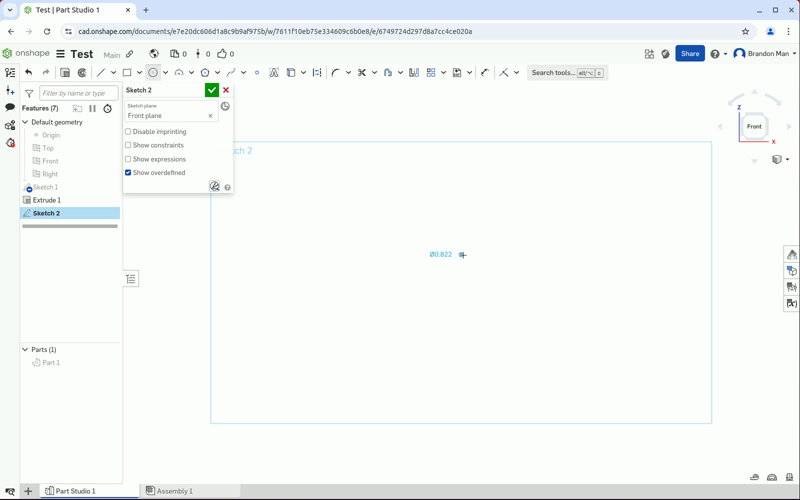
scroll(6)
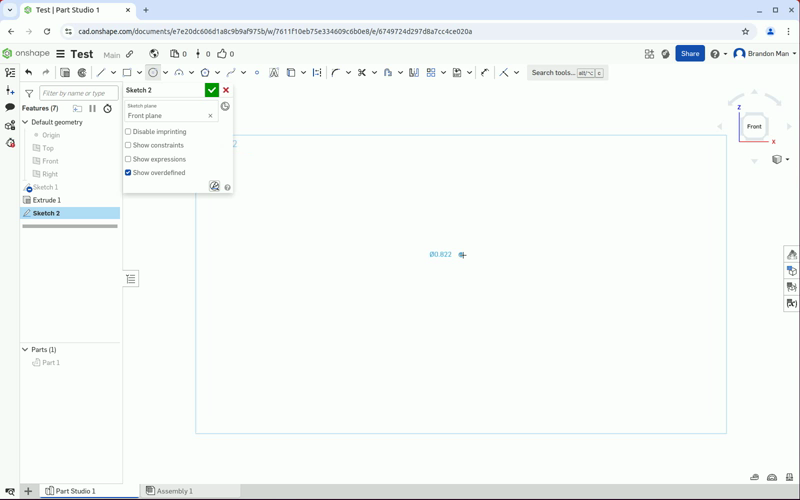
scroll(6)
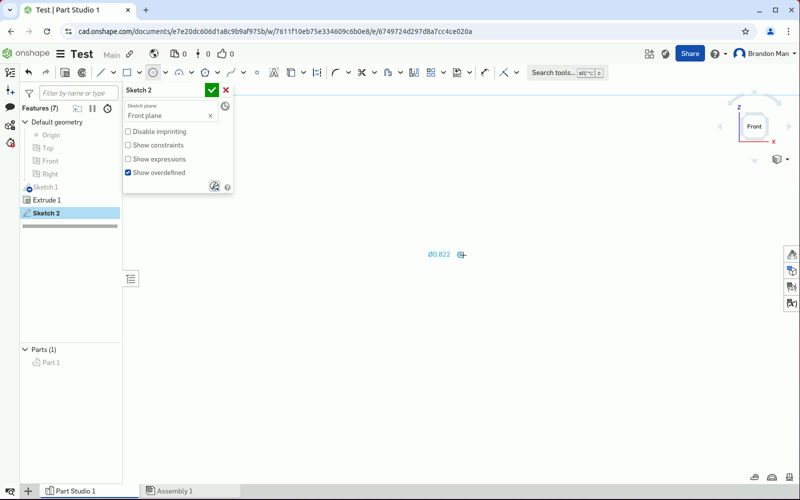
scroll(6)
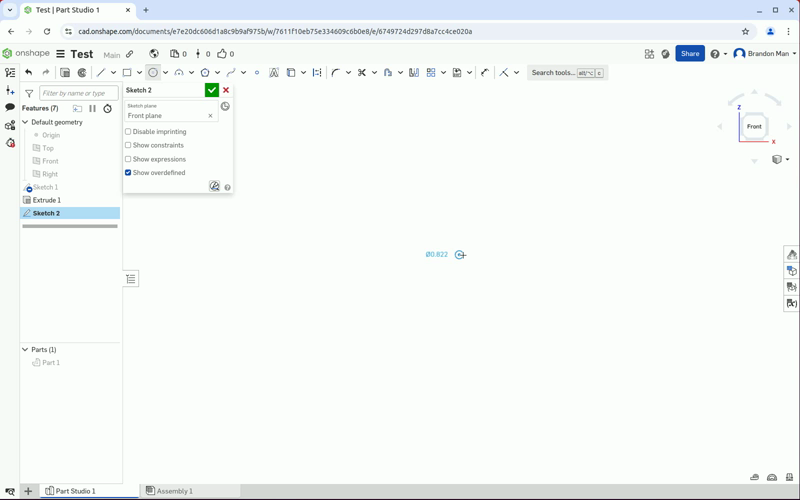
scroll(6)
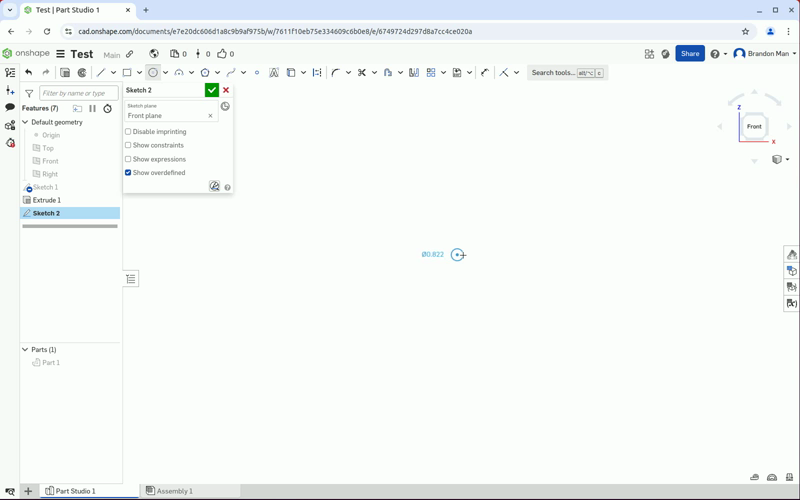
scroll(6)
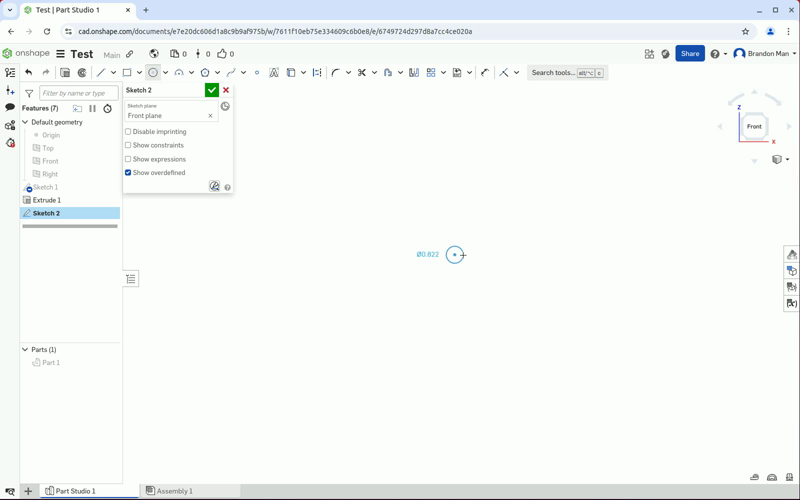
scroll(6)
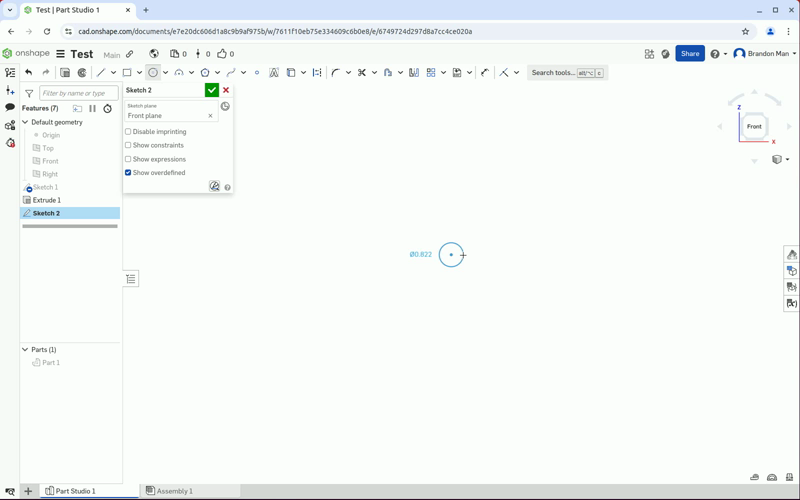
scroll(6)
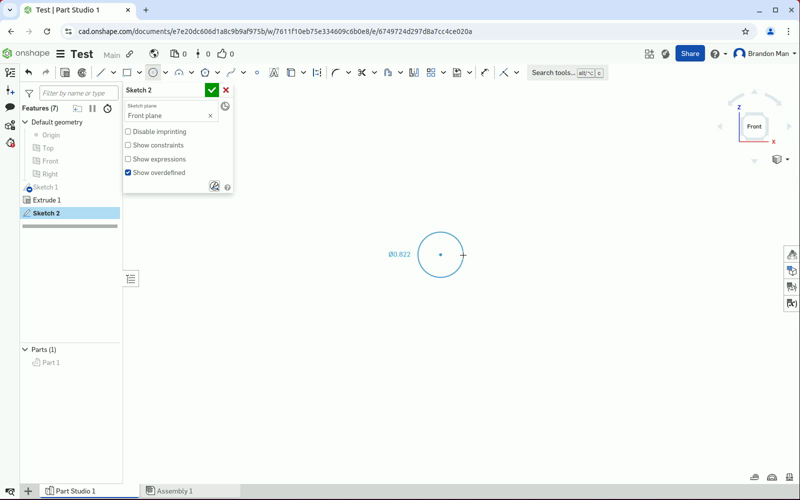
click(463, 254)
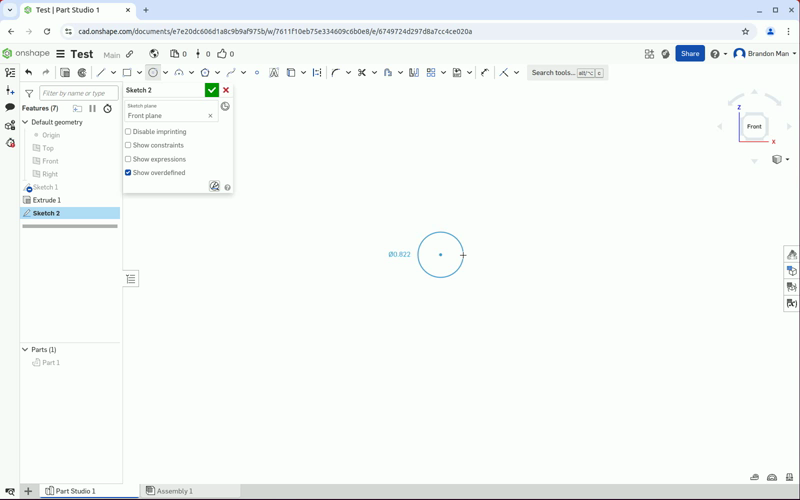
scroll(-6)
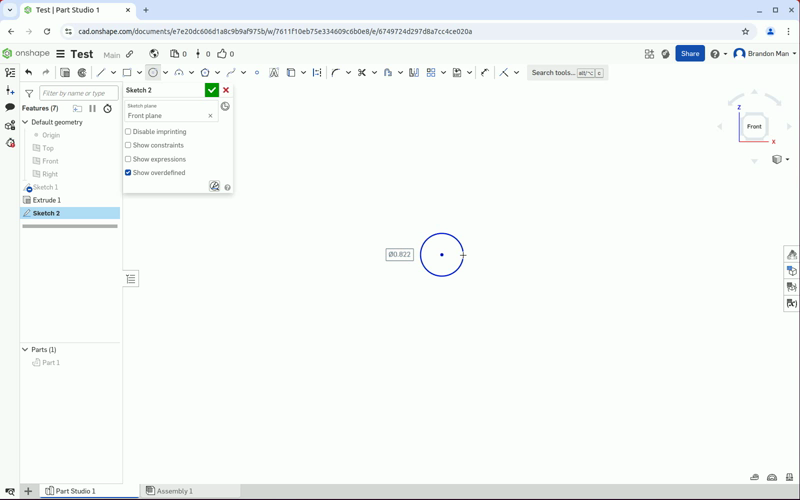
scroll(-6)
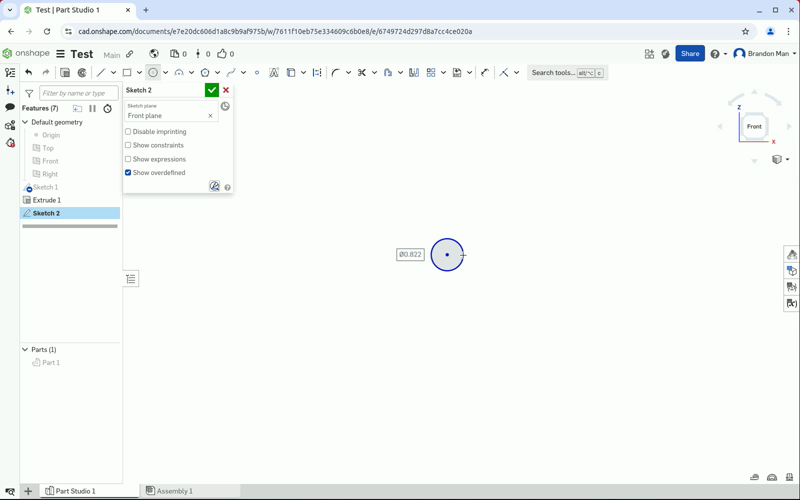
scroll(-6)
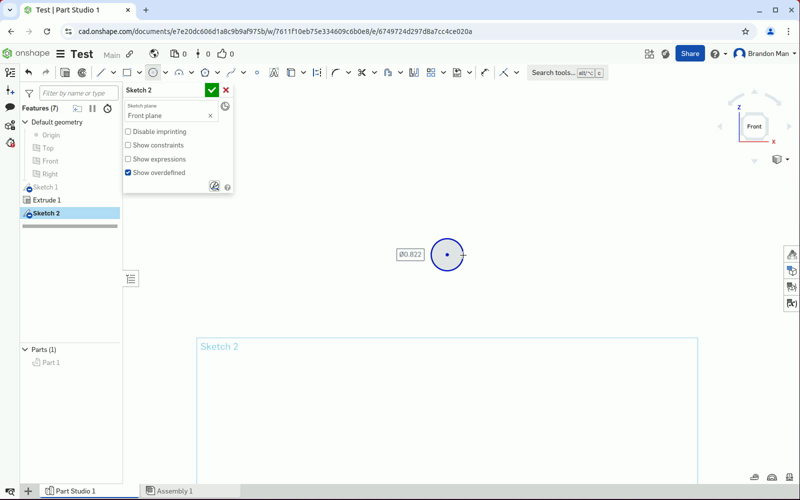
scroll(-6)
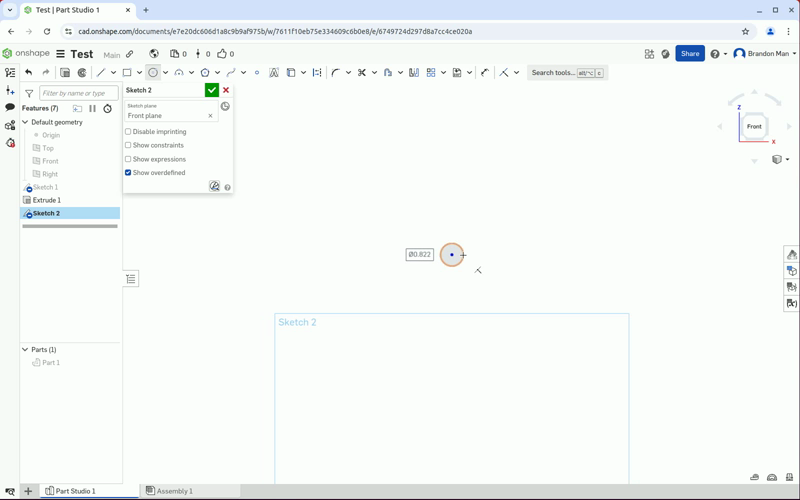
scroll(-6)
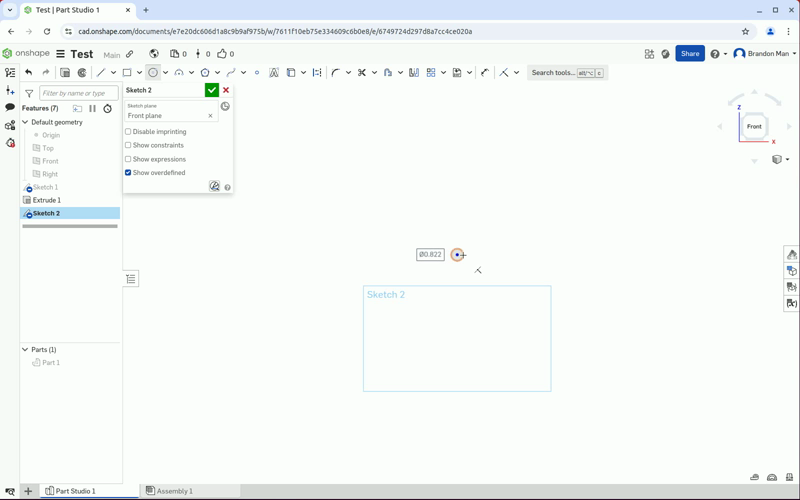
scroll(-6)
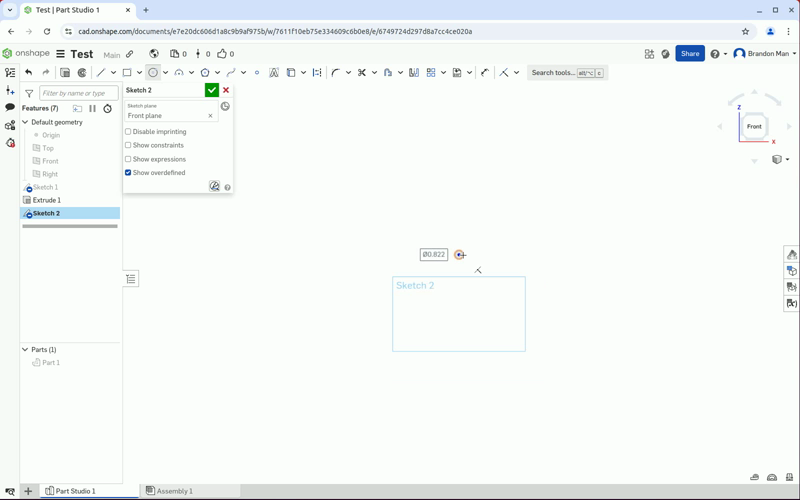
scroll(-6)
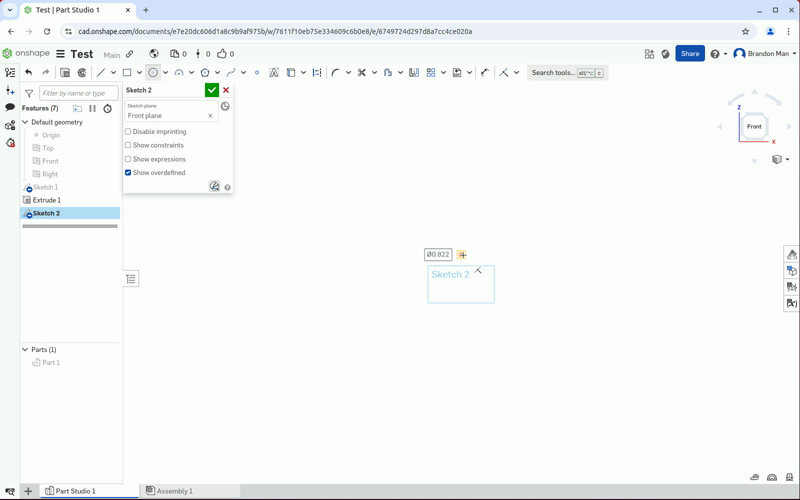
key(esc)
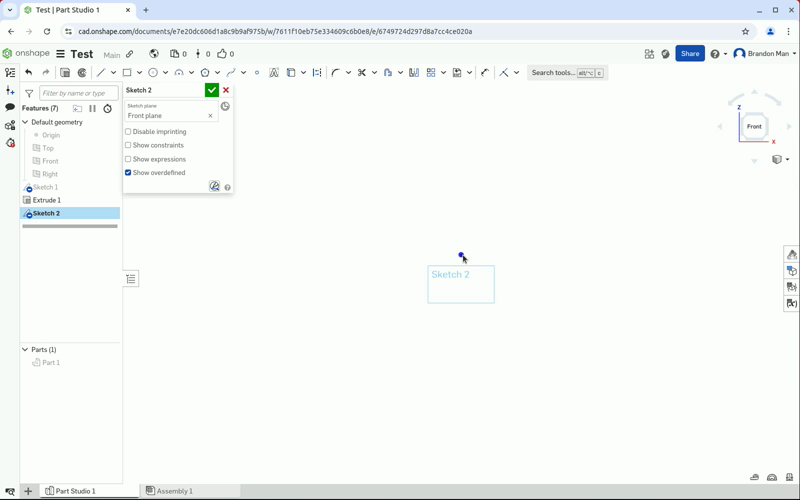
mouse_move(462, 253)
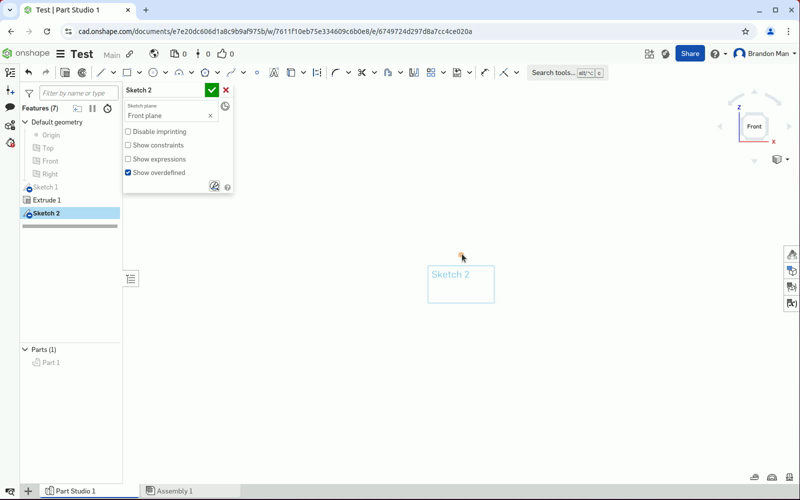
scroll(6)
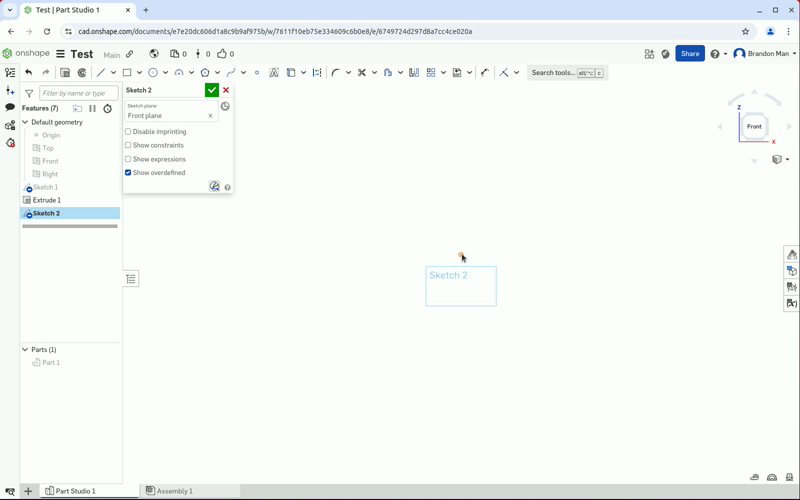
scroll(6)
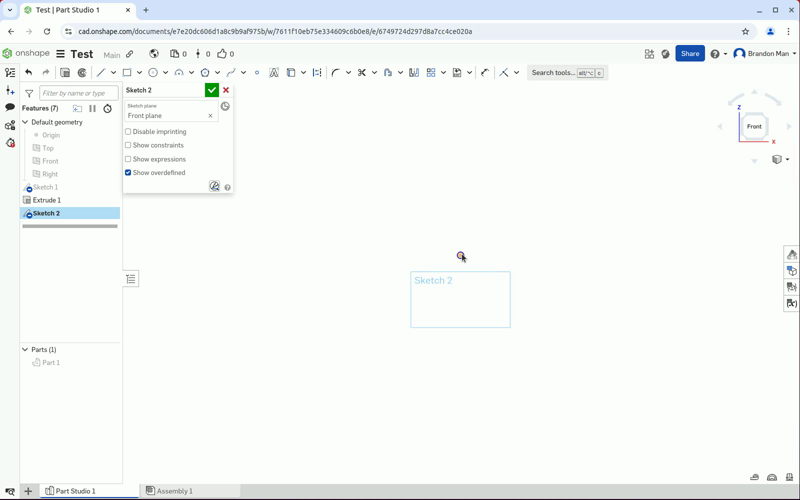
scroll(6)
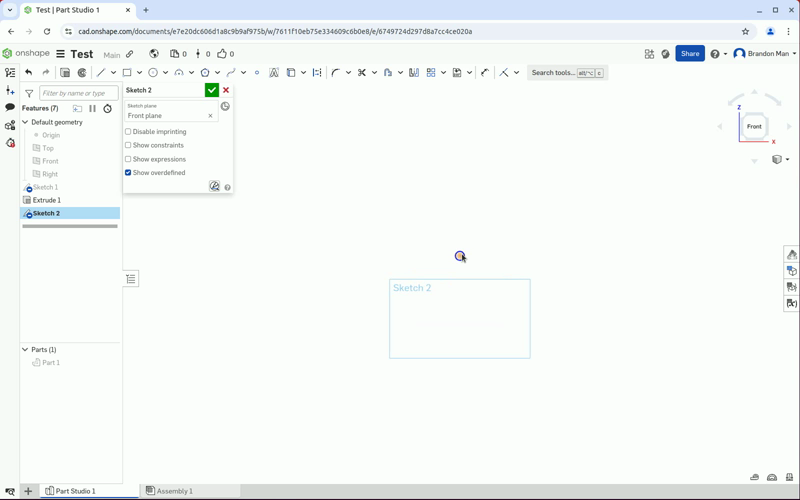
scroll(6)
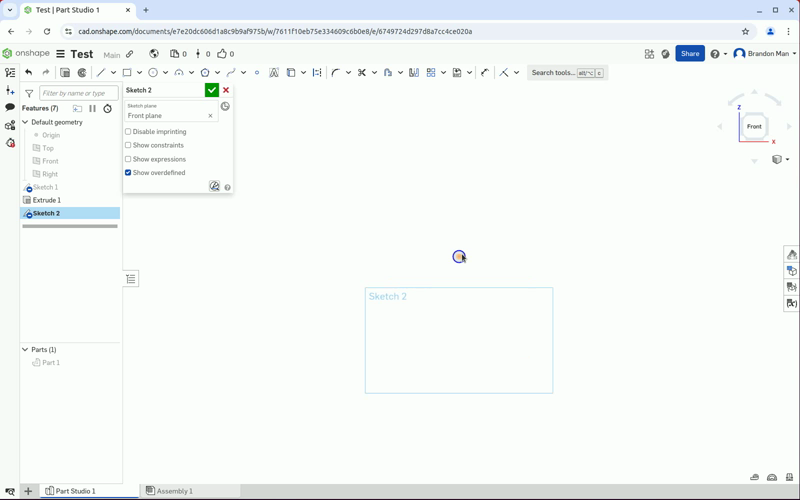
scroll(6)
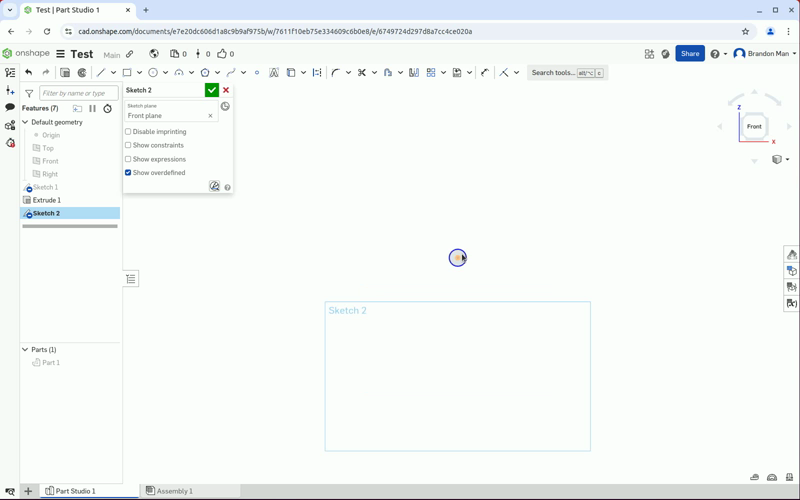
scroll(6)
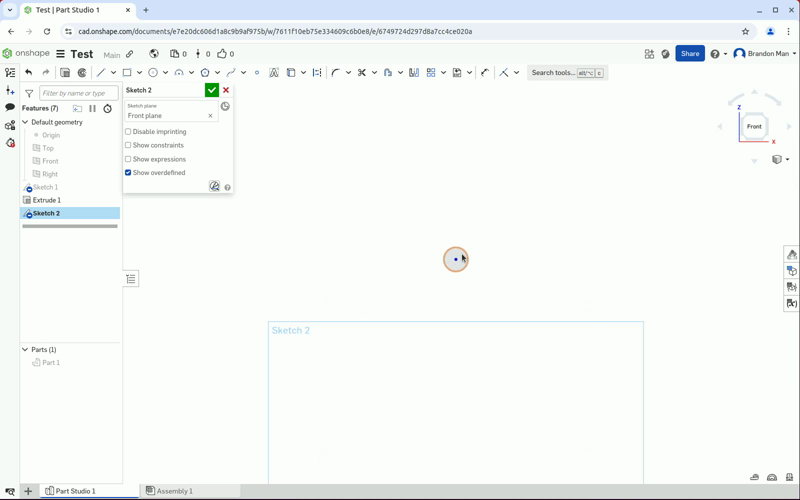
scroll(6)
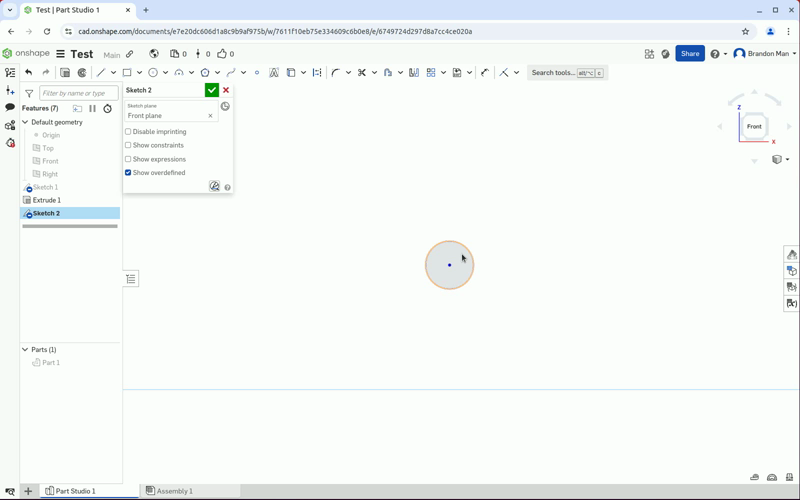
click(462, 253)
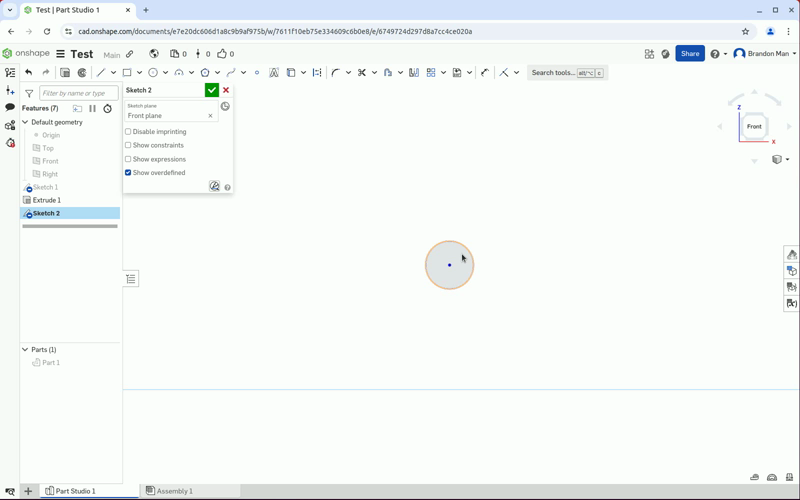
scroll(-6)
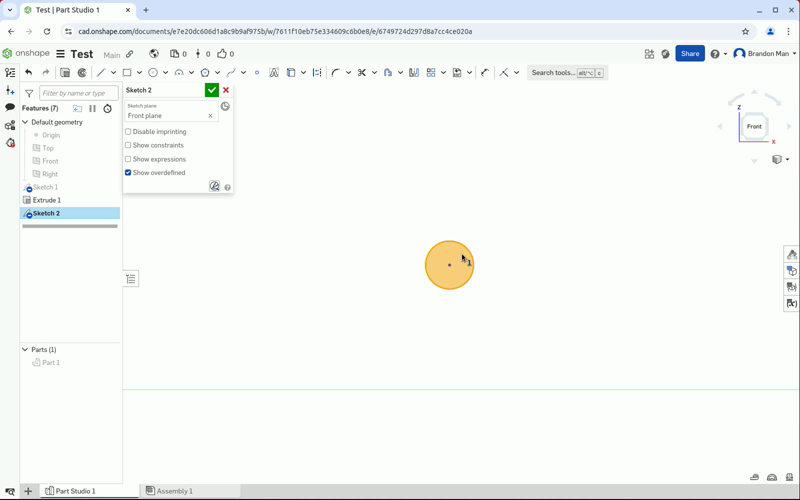
scroll(-6)
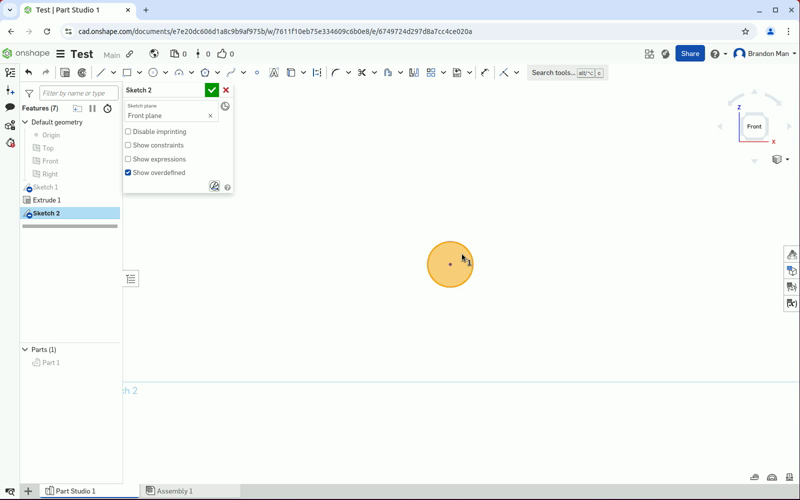
scroll(-6)
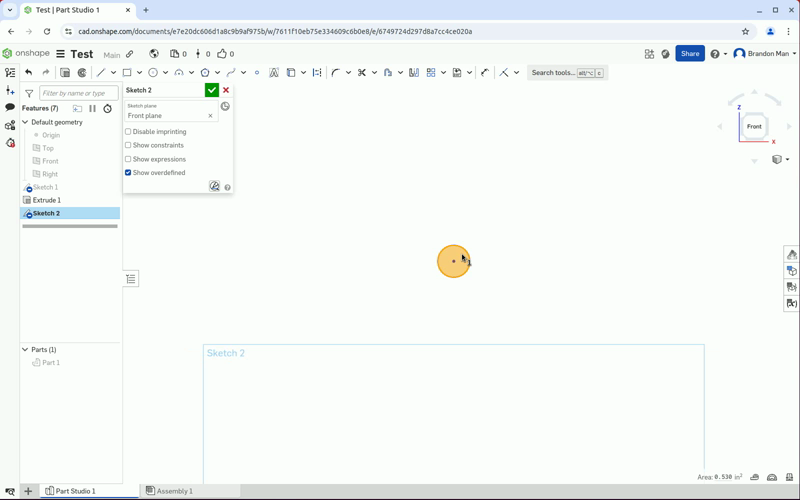
scroll(-6)
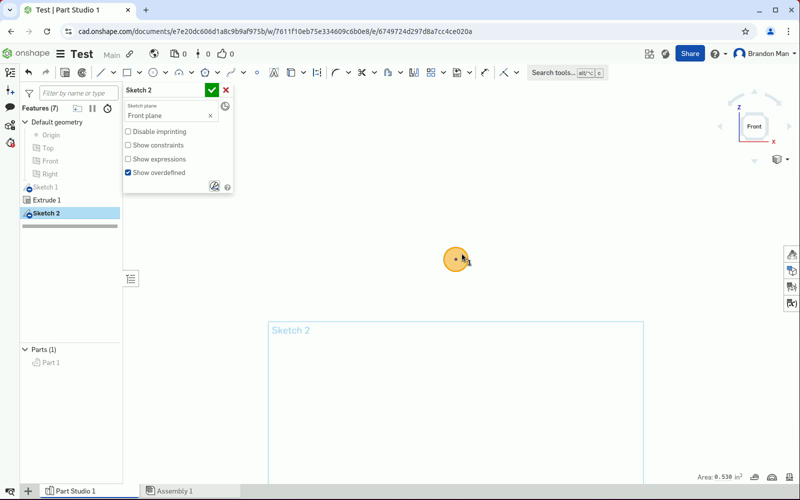
scroll(-6)
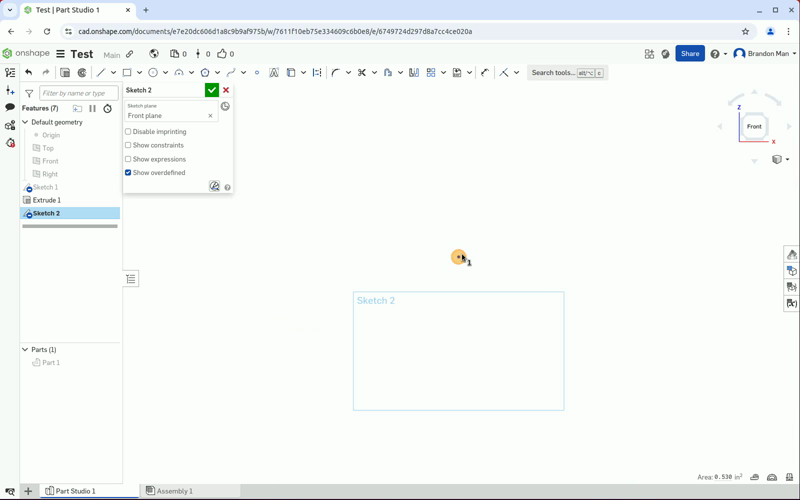
scroll(-6)
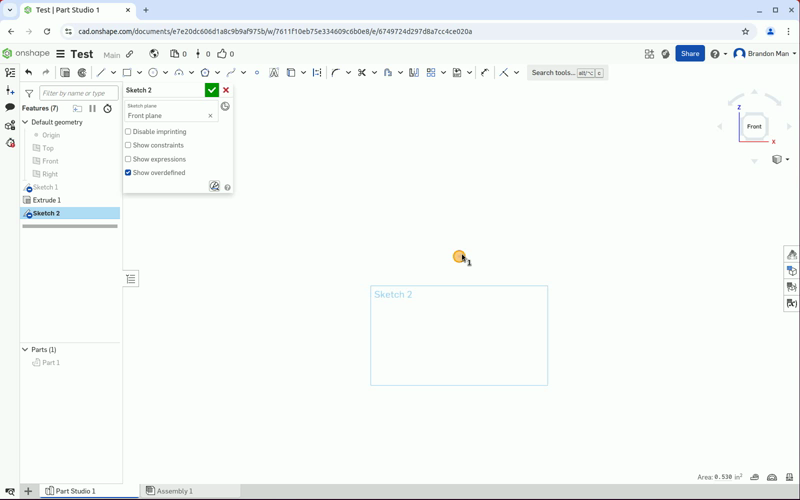
scroll(-6)
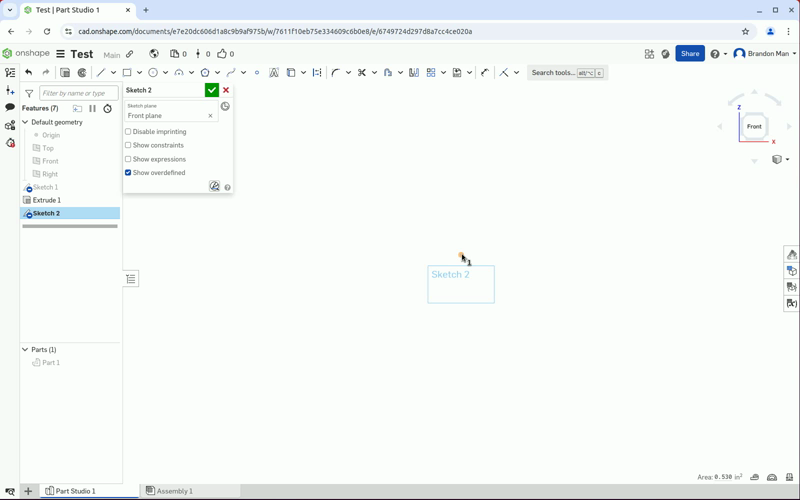
mouse_move(73, 352)
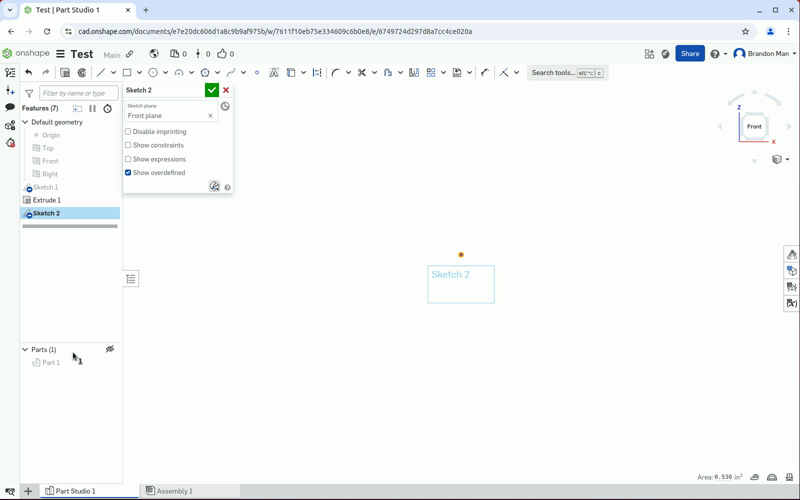
key(shift+y)
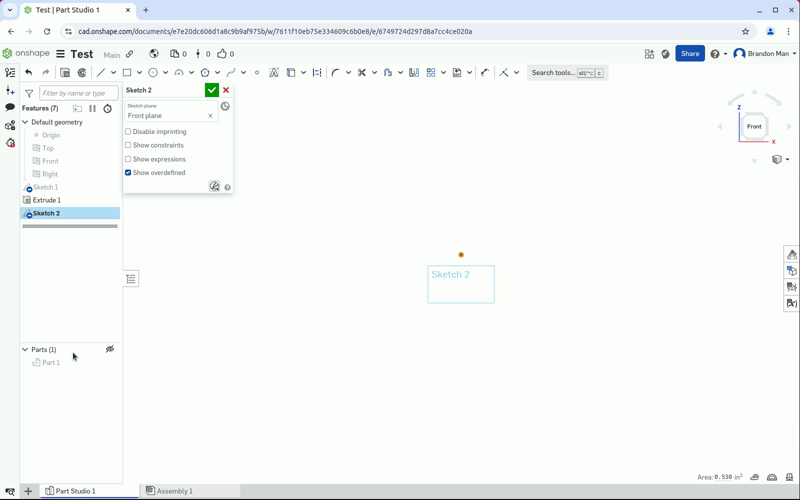
key(shift+e)
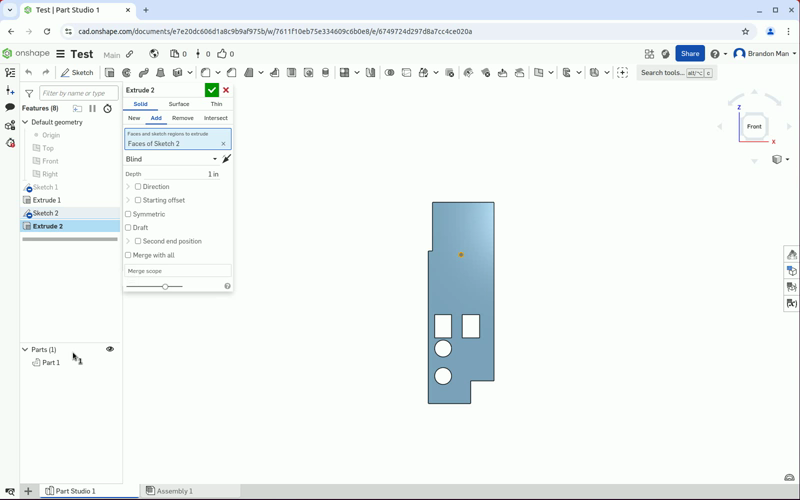
mouse_move(143, 106)
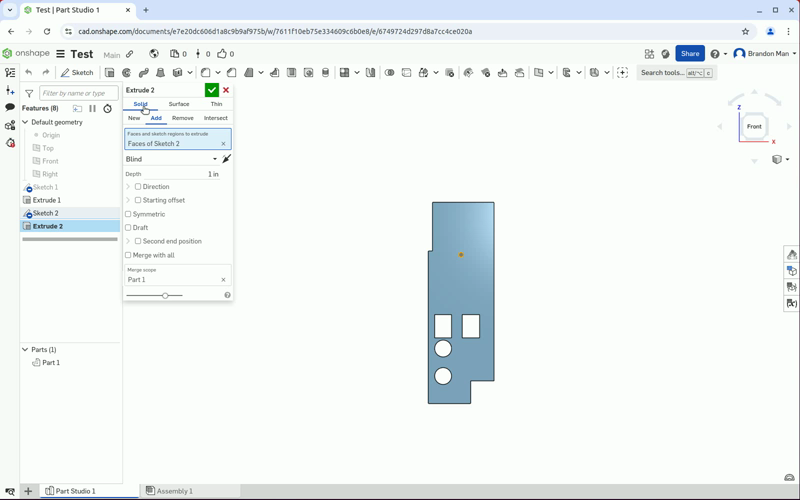
click(143, 106)
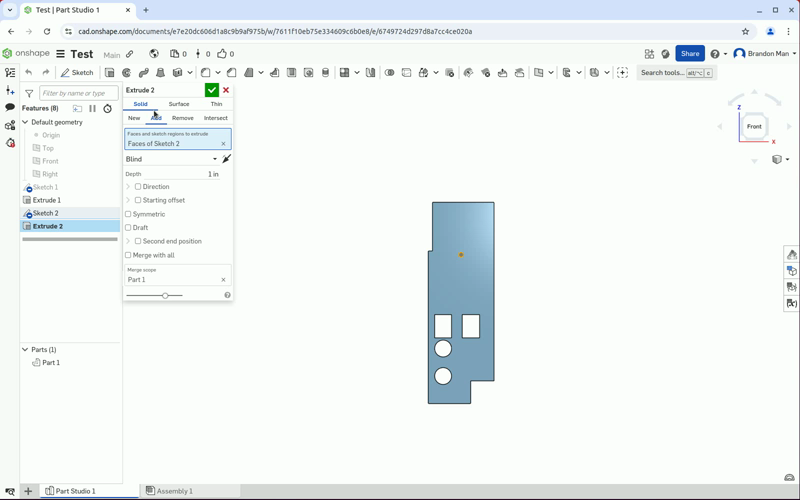
mouse_move(186, 120)
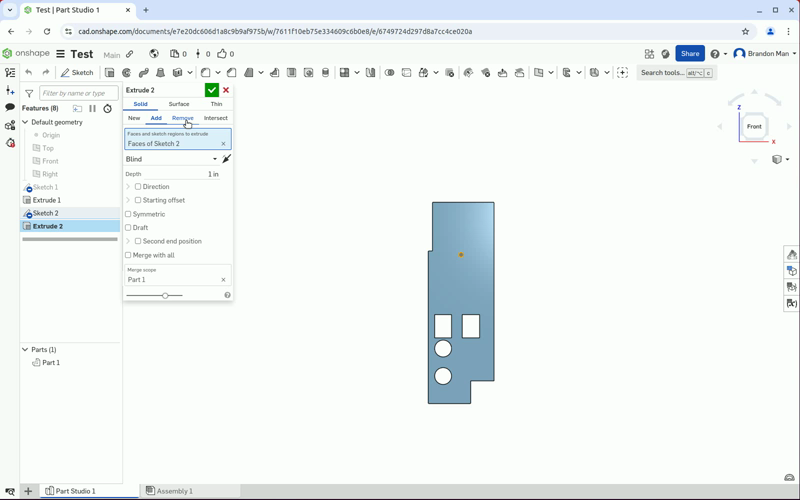
click(186, 120)
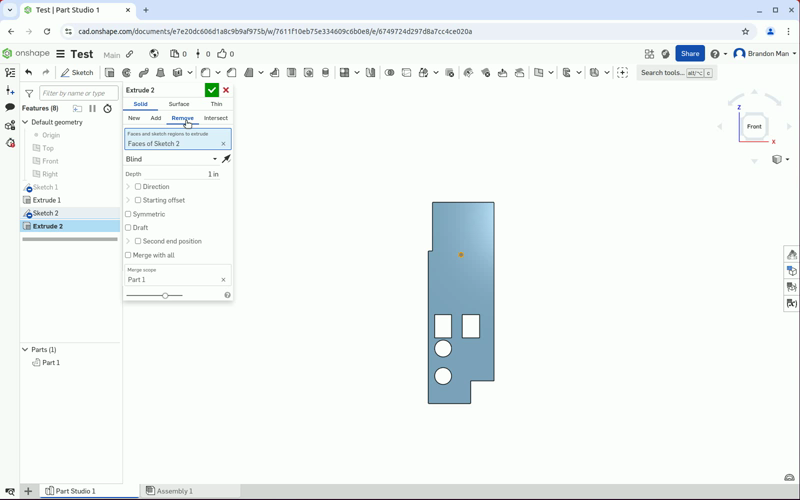
key(tab, 4)
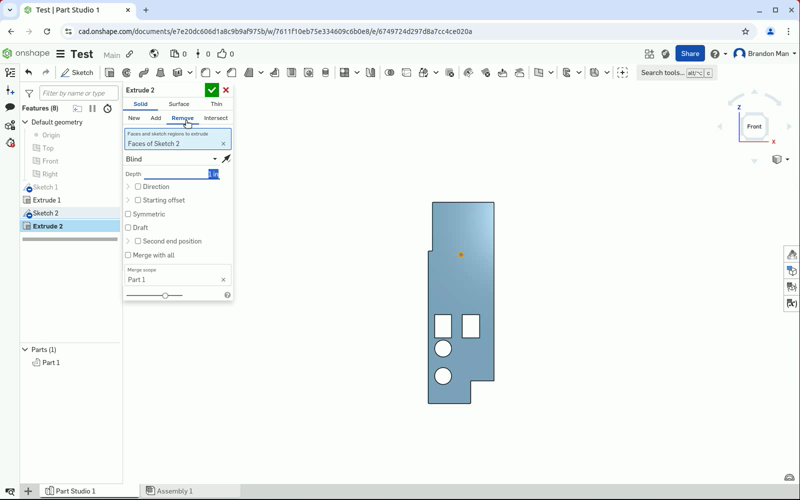
text(5.777)
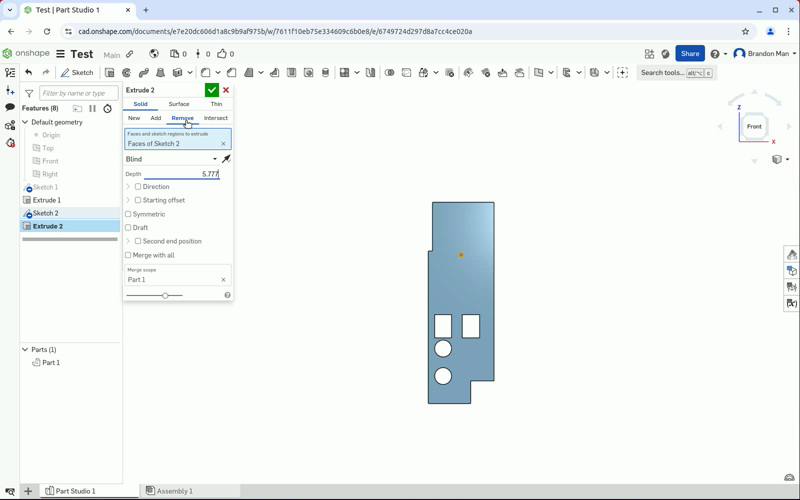
key(tab, 6)
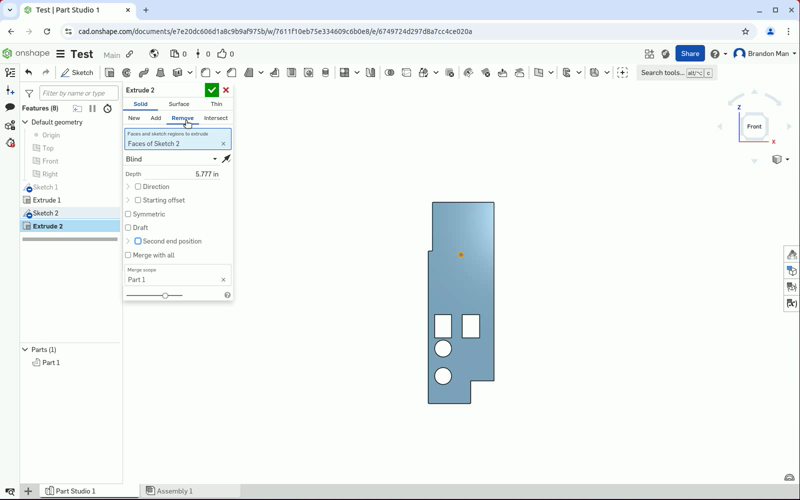
key(space)
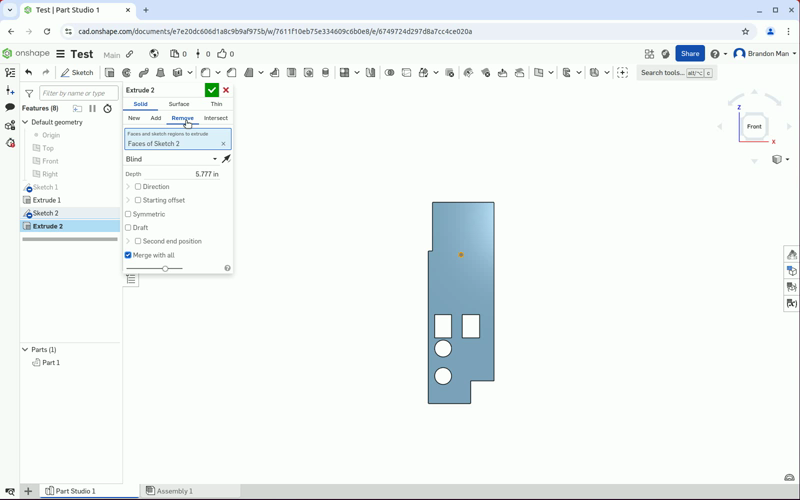
key(enter)
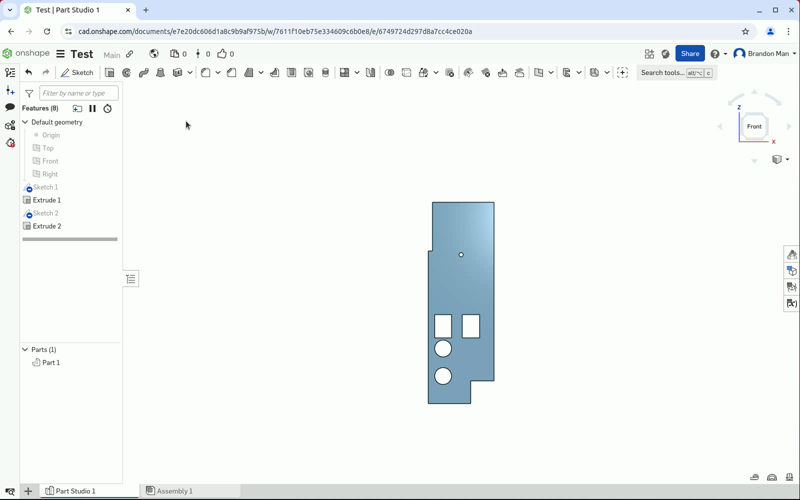
key(shift+h)
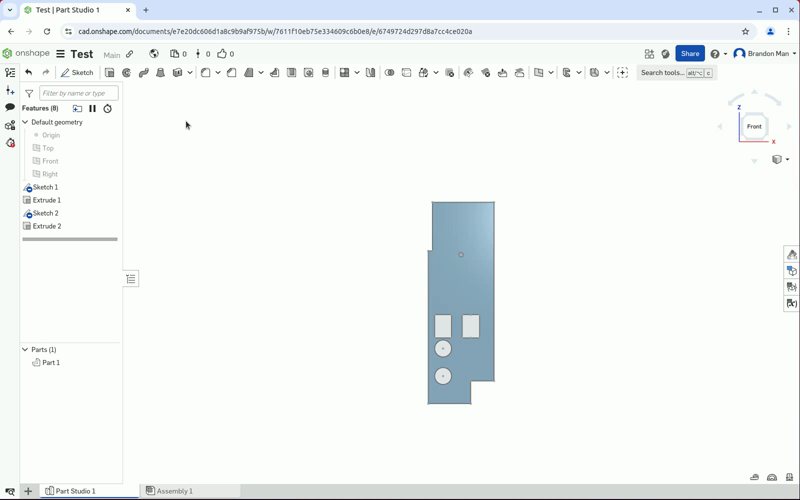
key(shift+h)
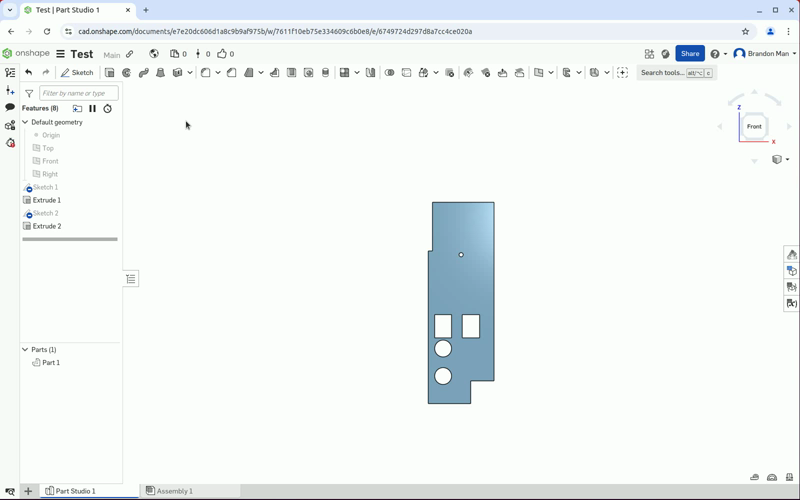
mouse_move(73, 189)
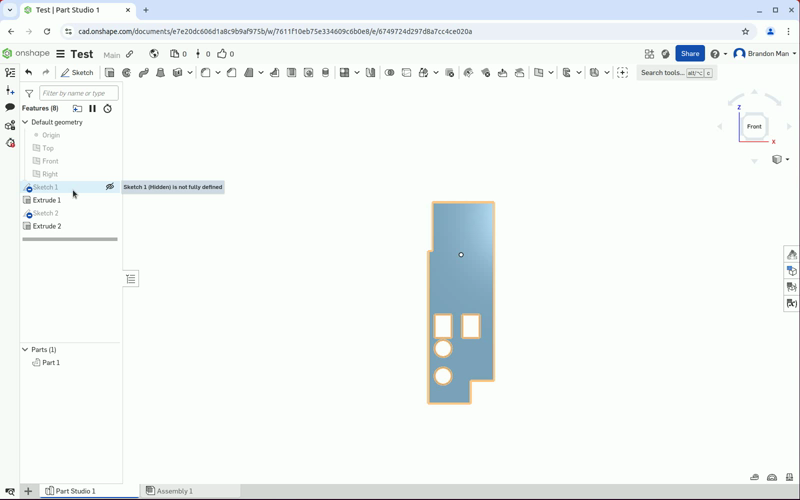
click(73, 189)
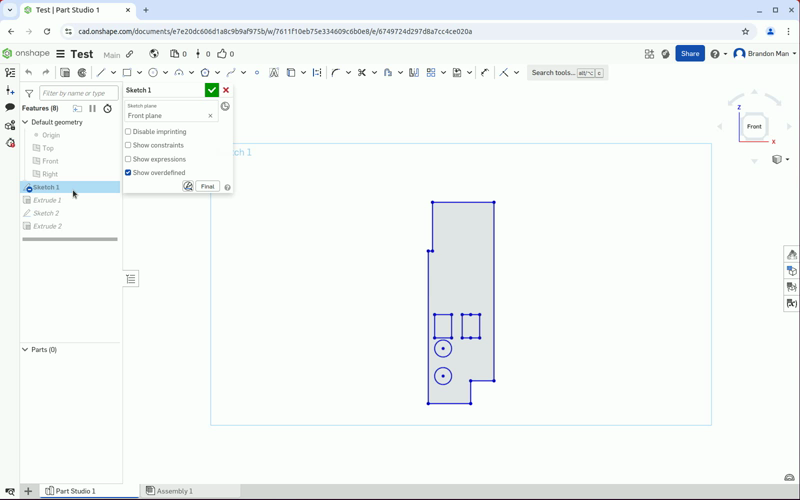
mouse_move(229, 92)
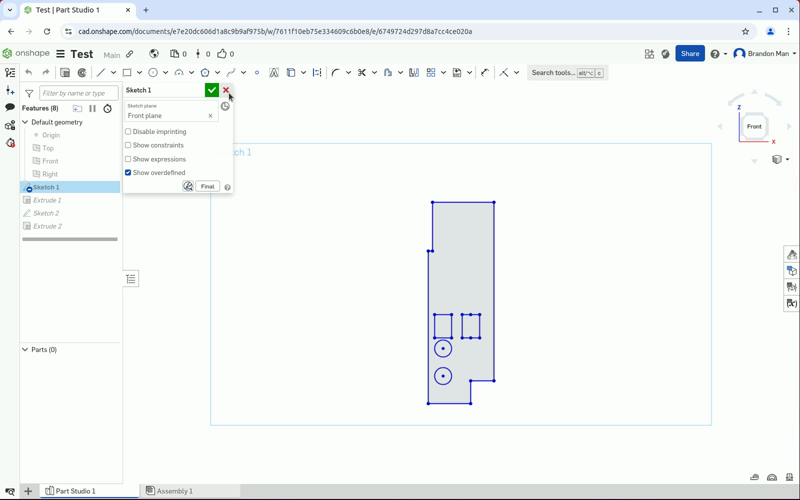
click(229, 92)
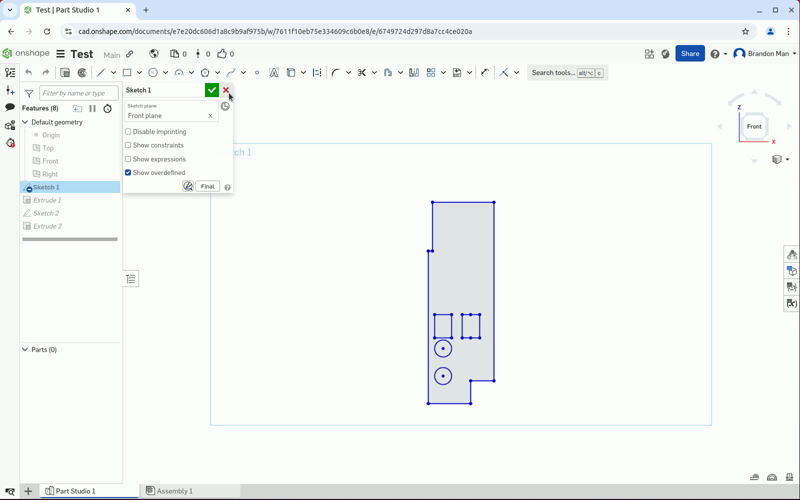
key(shift+s)
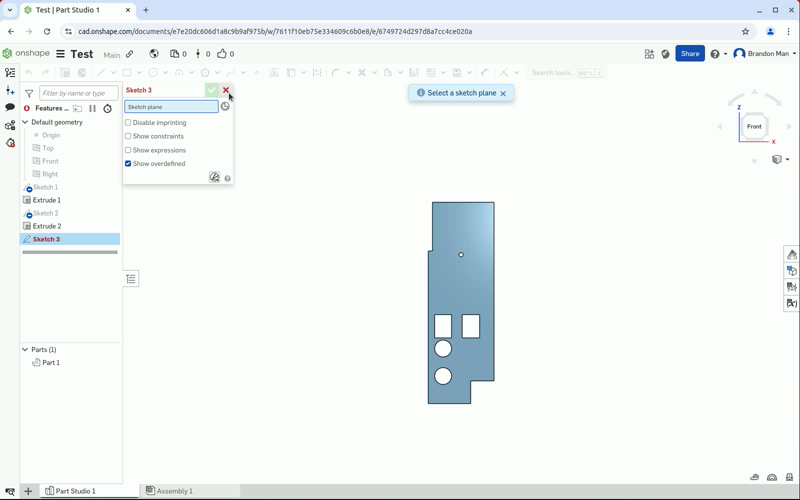
mouse_move(73, 163)
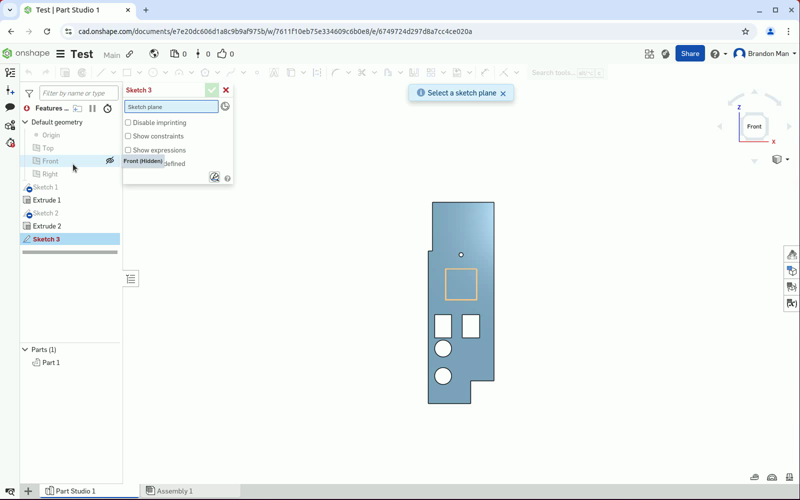
click(73, 163)
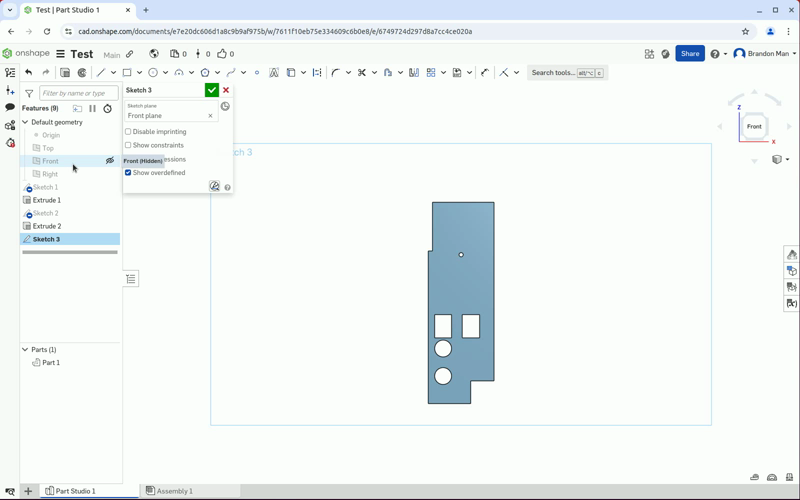
mouse_move(73, 352)
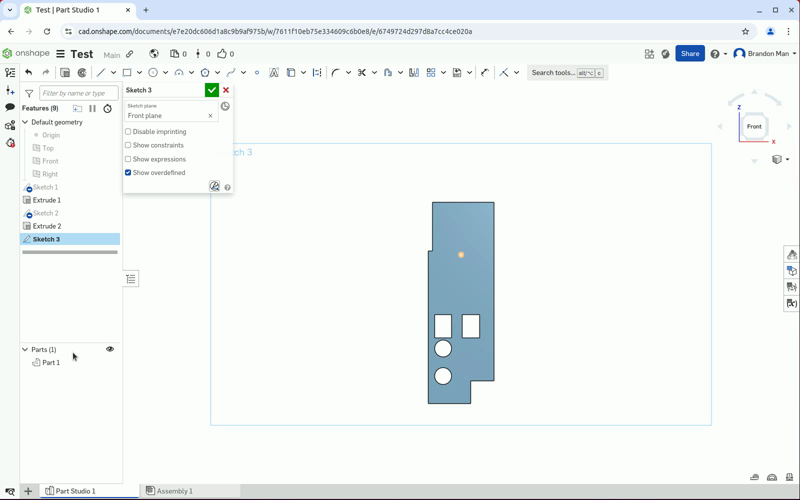
key(y)
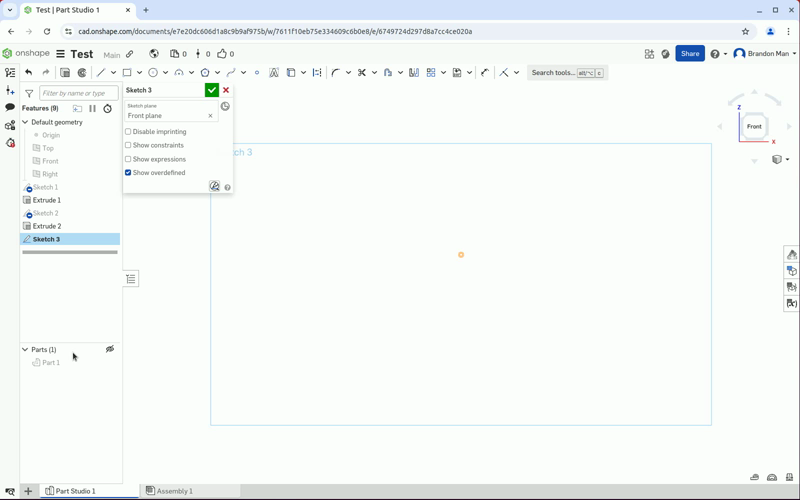
key(c)
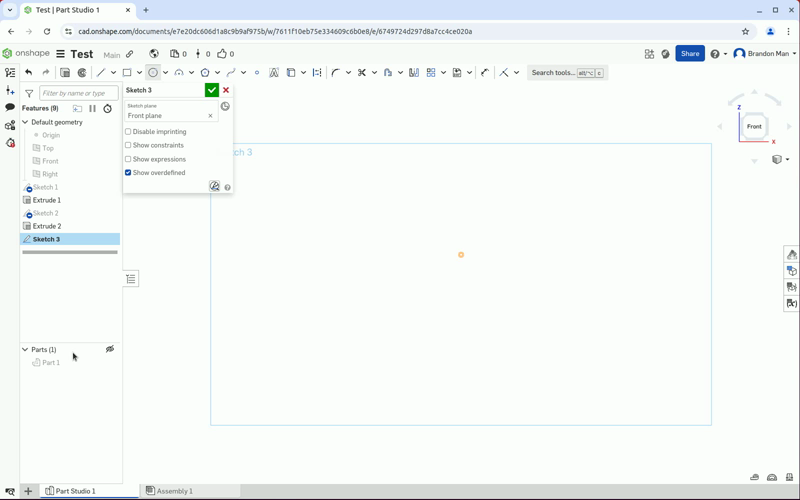
key_down(shift)
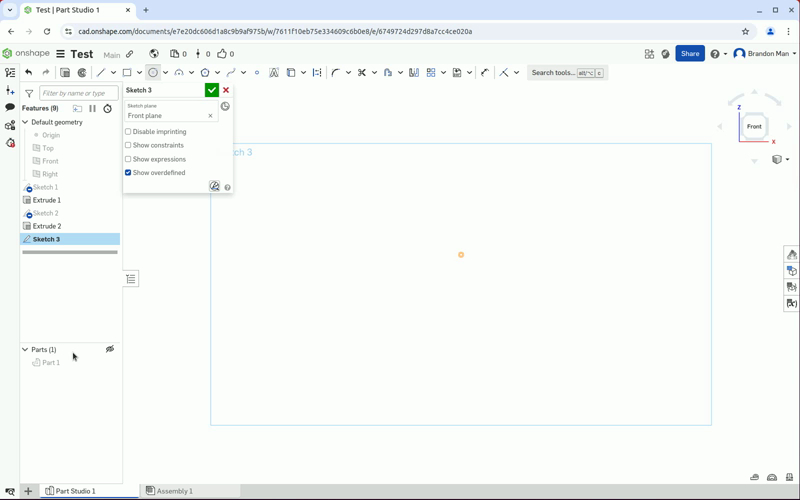
mouse_move(461, 207)
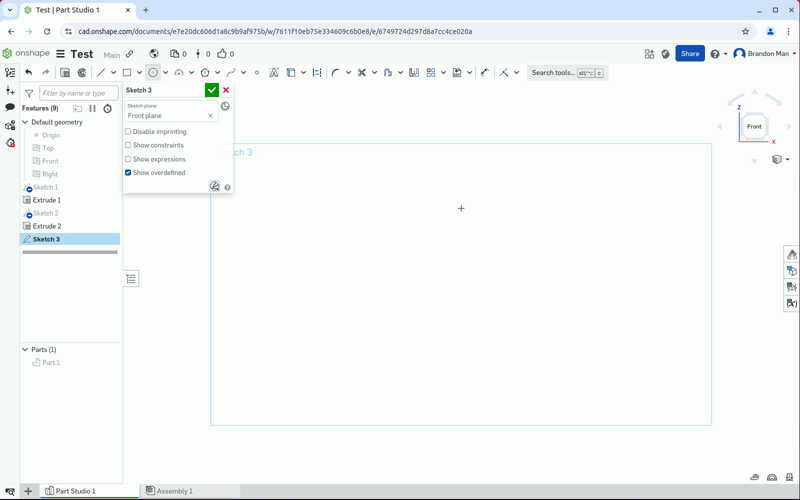
click(461, 207)
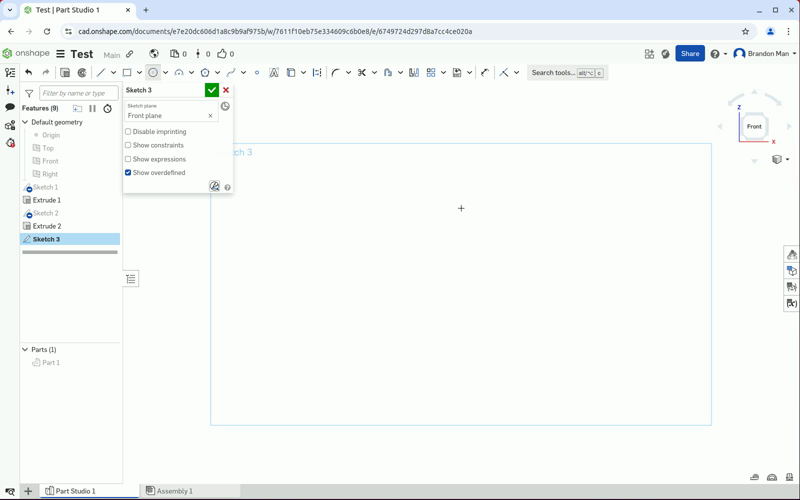
key_up(shift)
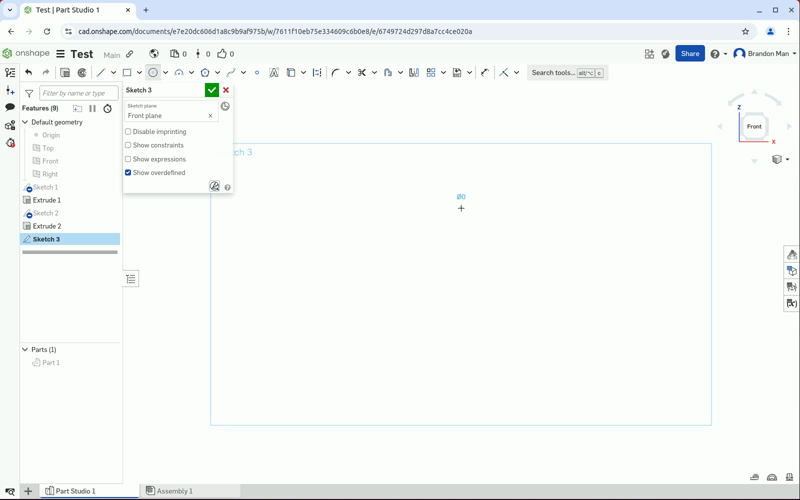
mouse_move(463, 207)
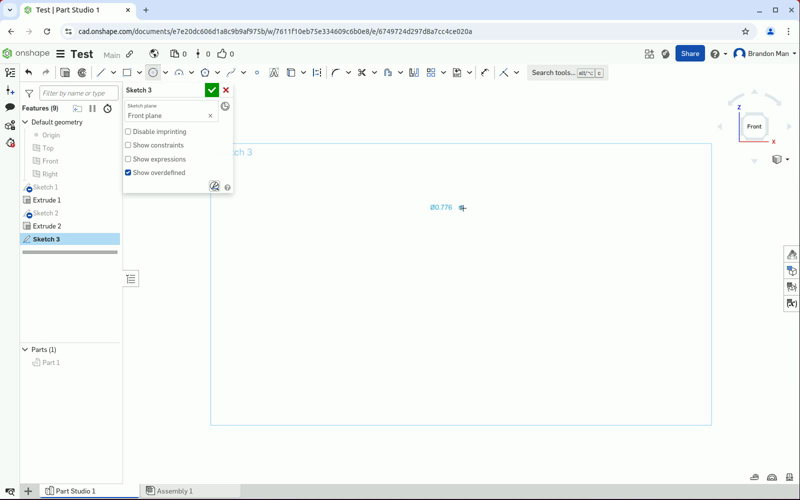
scroll(6)
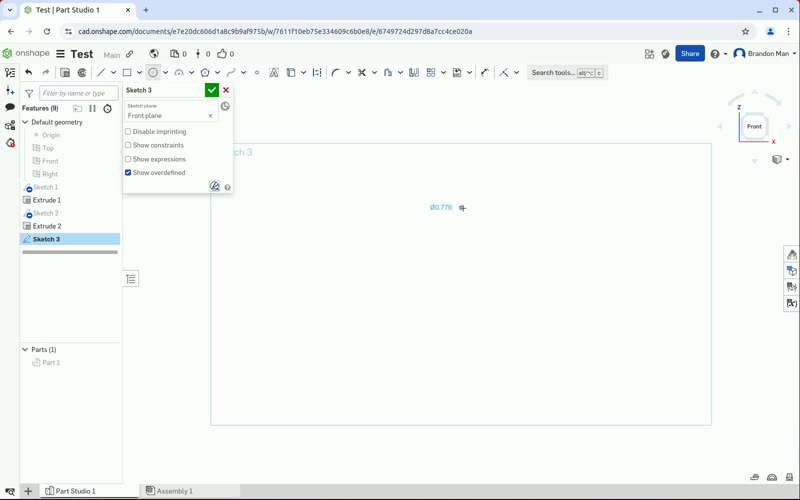
scroll(6)
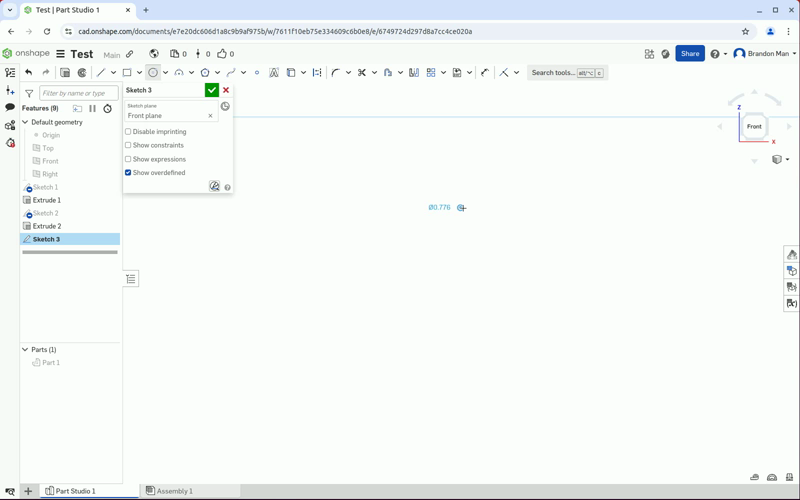
scroll(6)
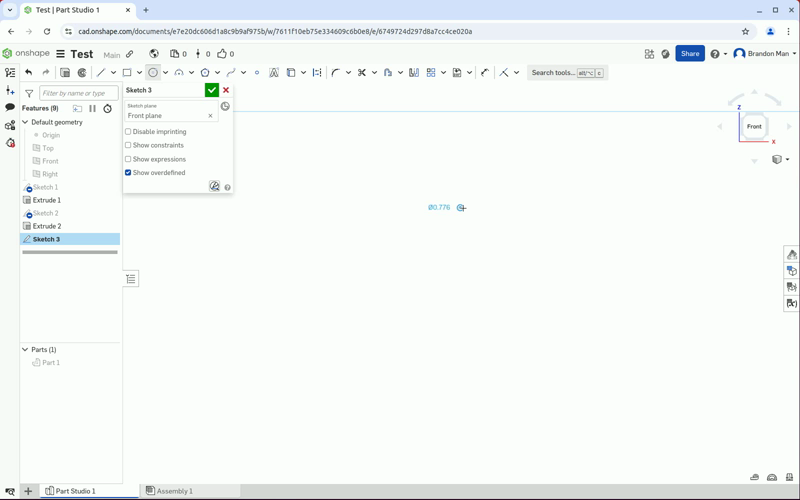
scroll(6)
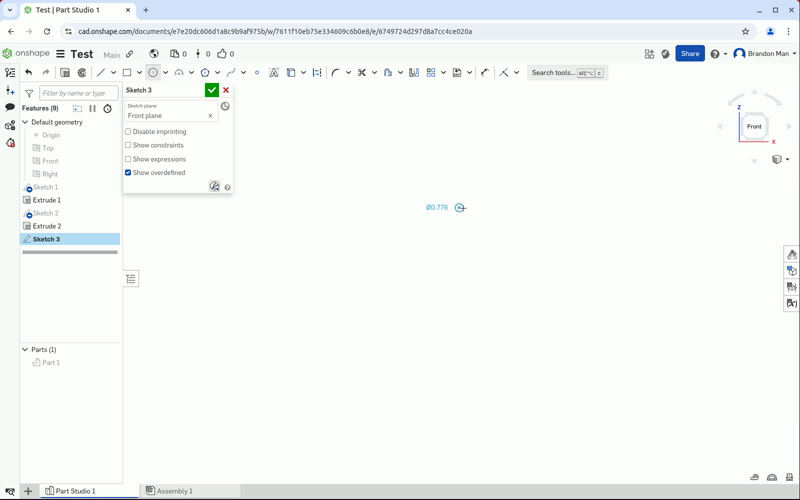
scroll(6)
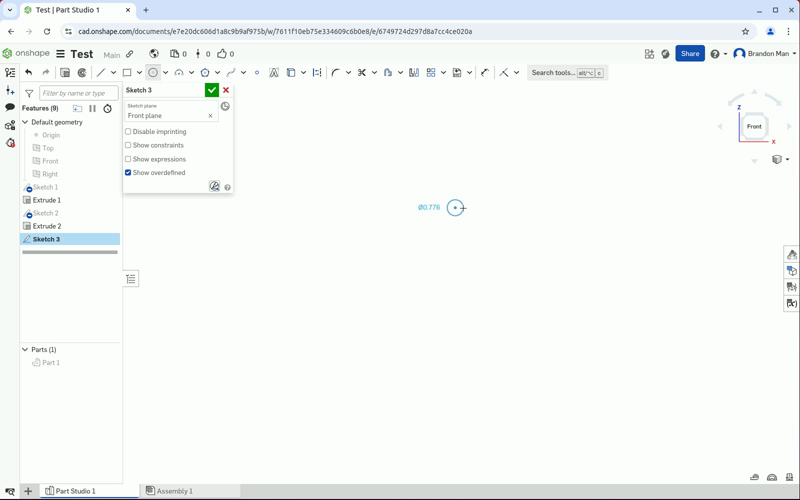
scroll(6)
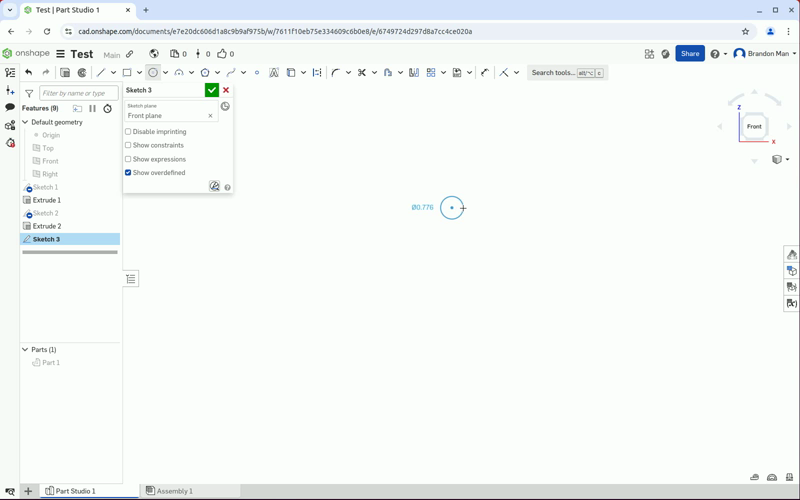
scroll(6)
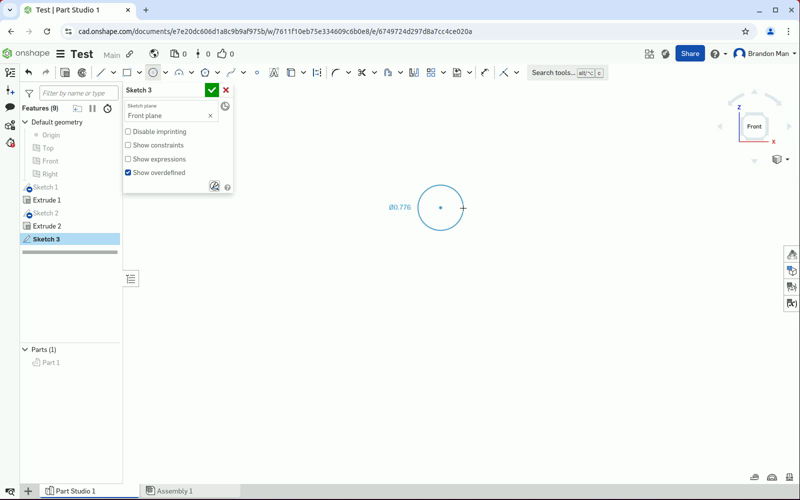
click(463, 207)
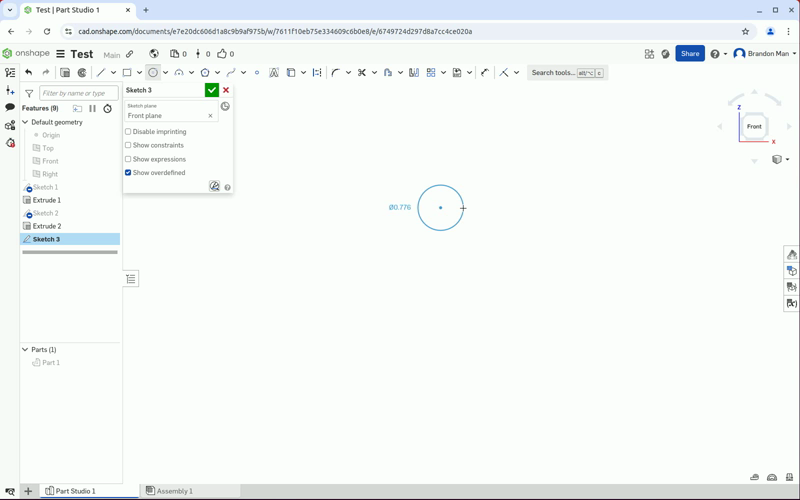
scroll(-6)
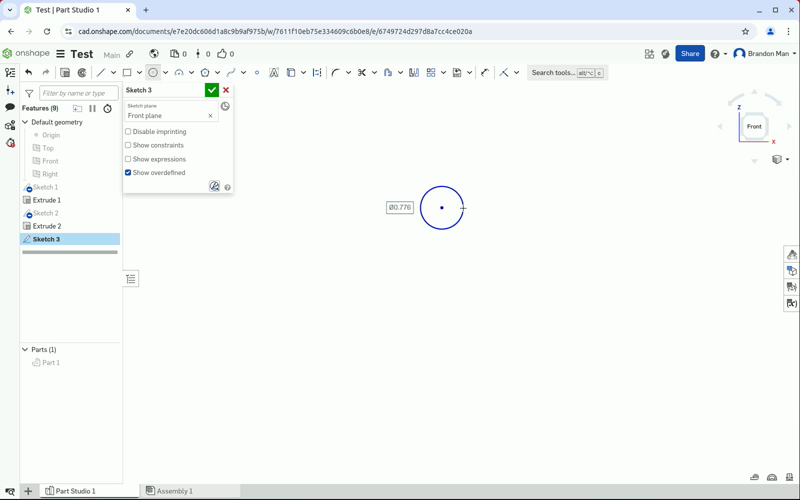
scroll(-6)
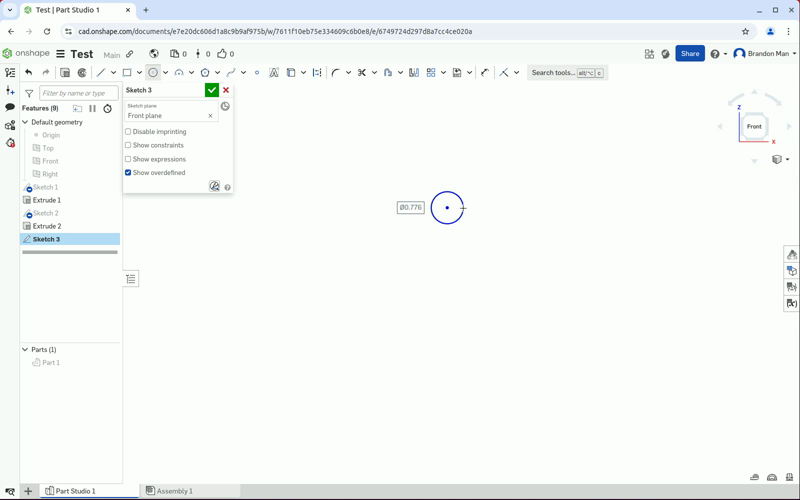
scroll(-6)
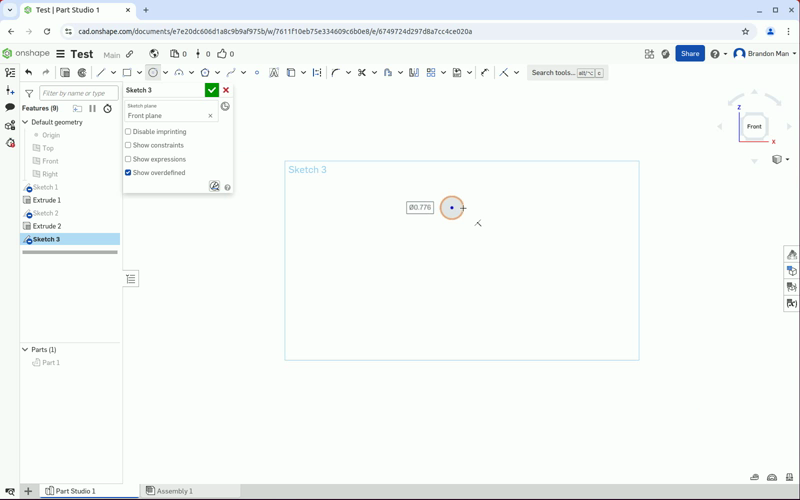
scroll(-6)
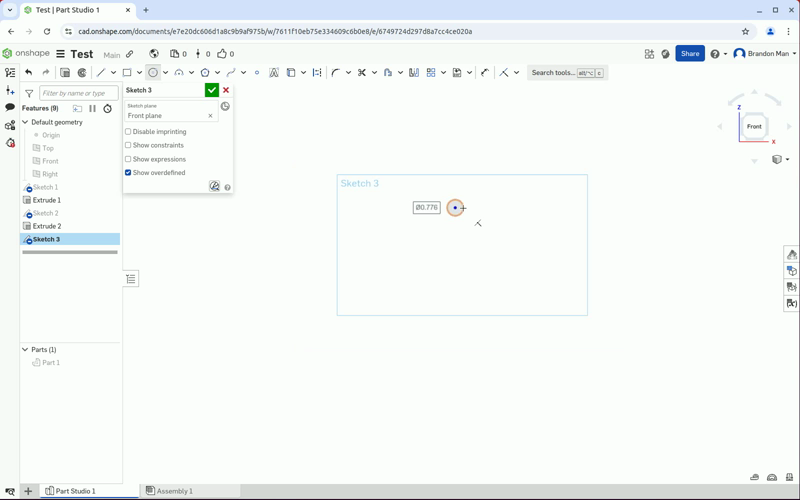
scroll(-6)
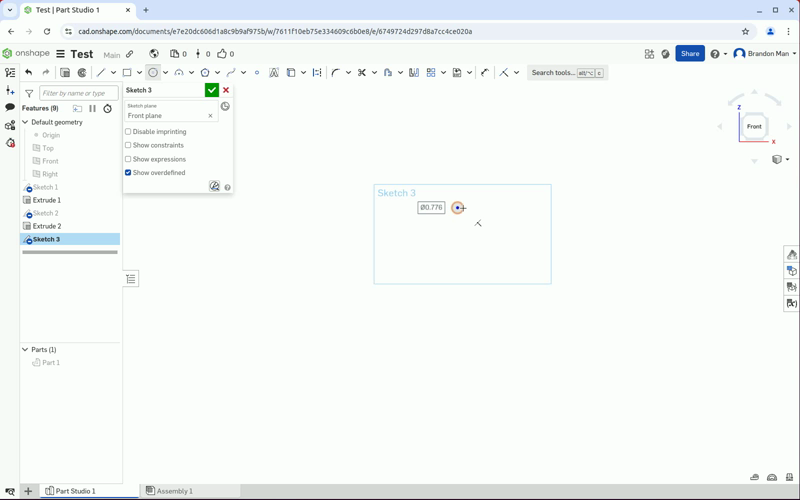
scroll(-6)
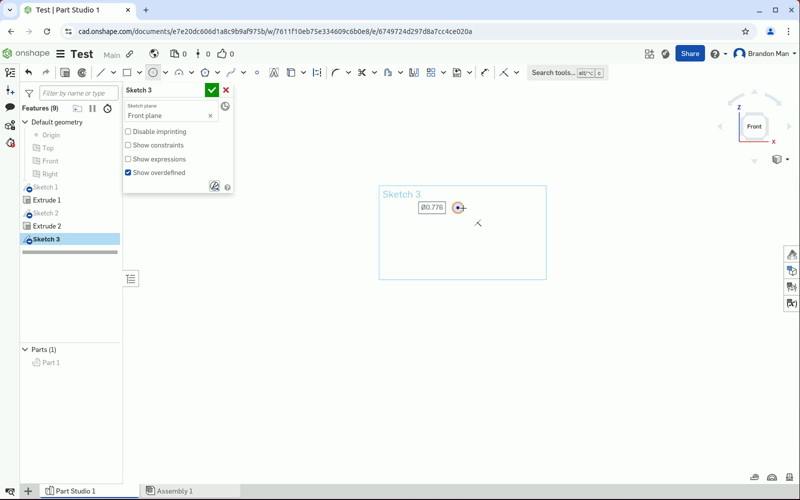
scroll(-6)
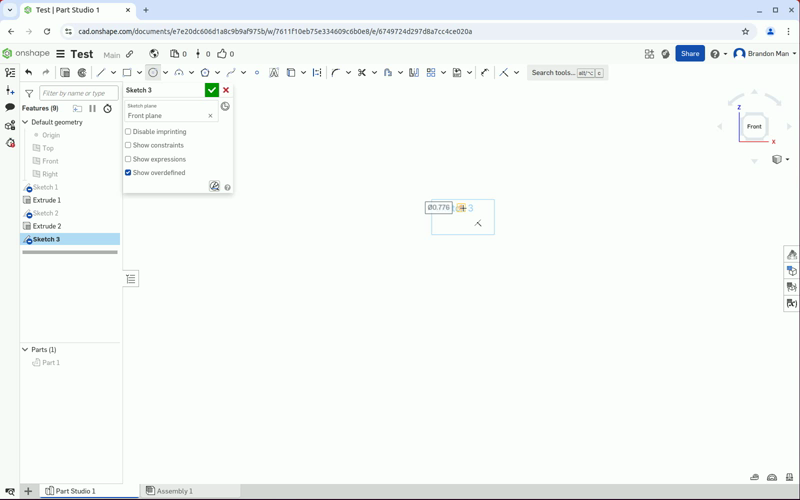
key(esc)
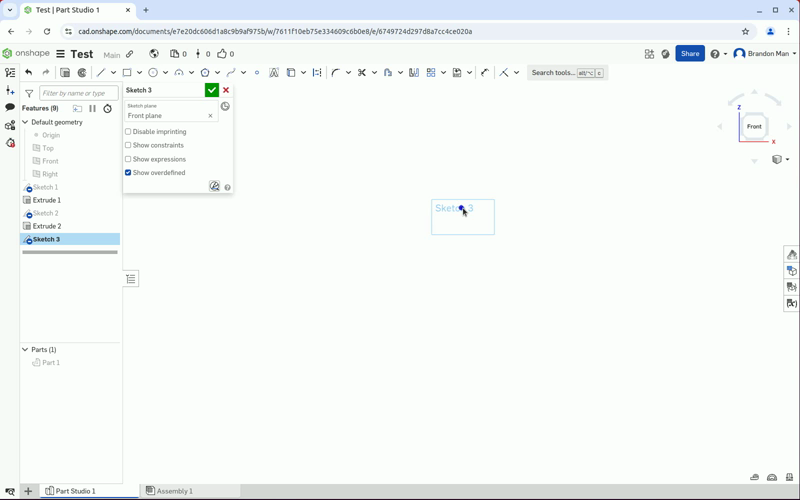
mouse_move(461, 207)
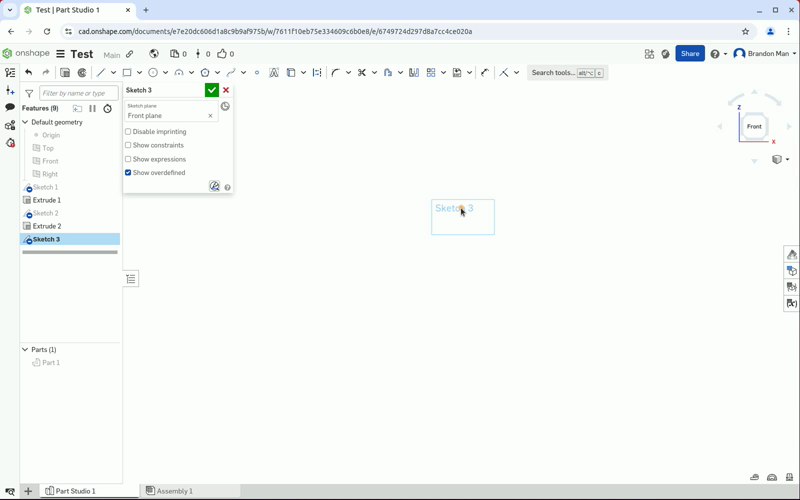
scroll(6)
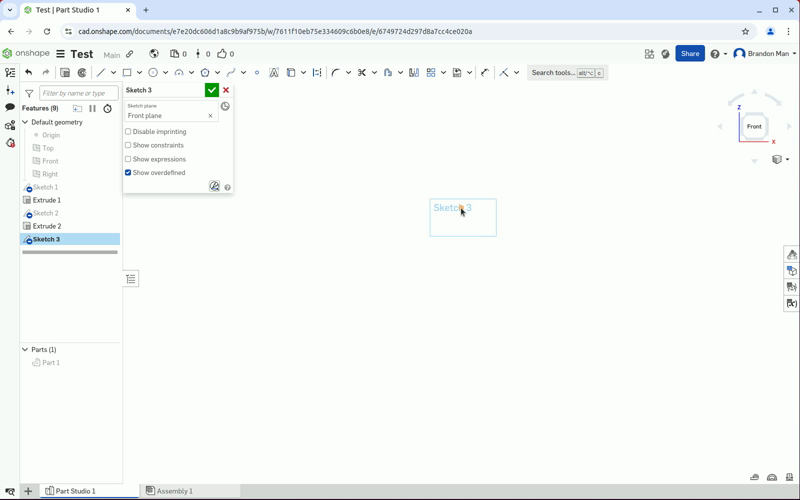
scroll(6)
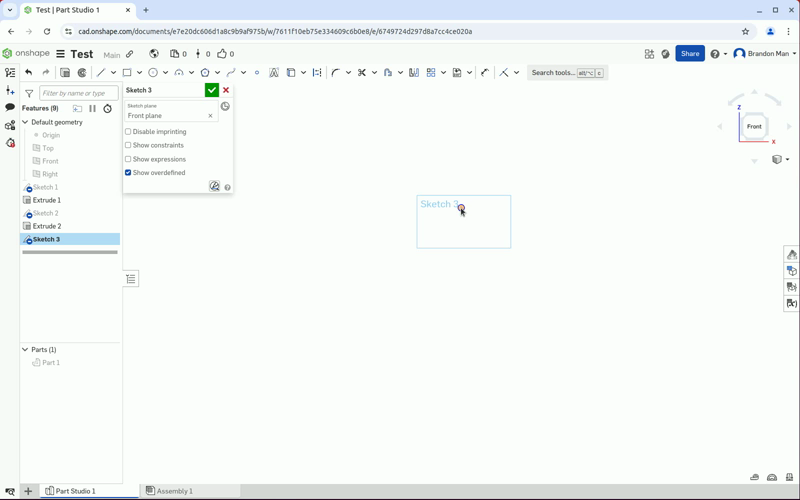
scroll(6)
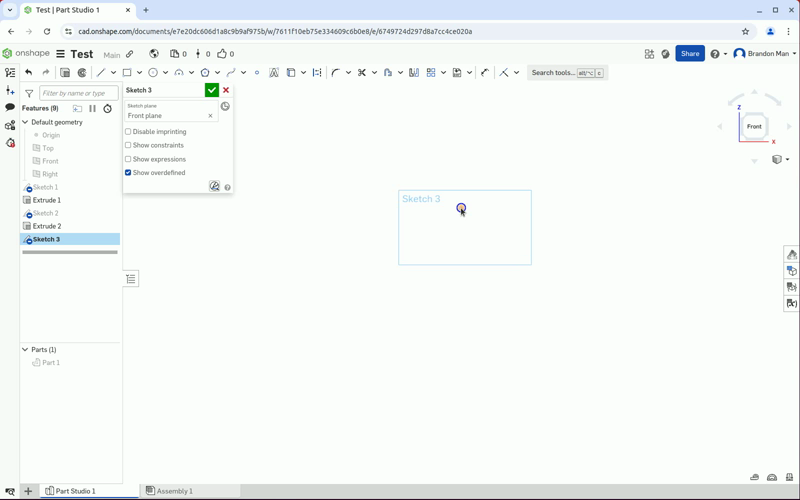
scroll(6)
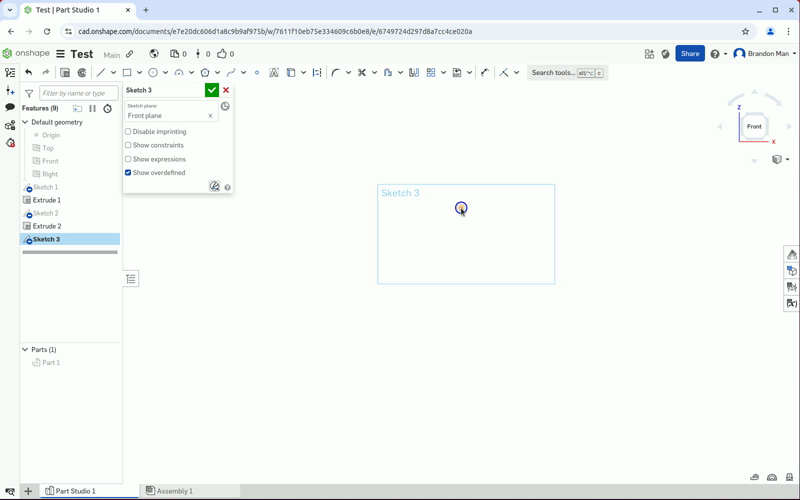
scroll(6)
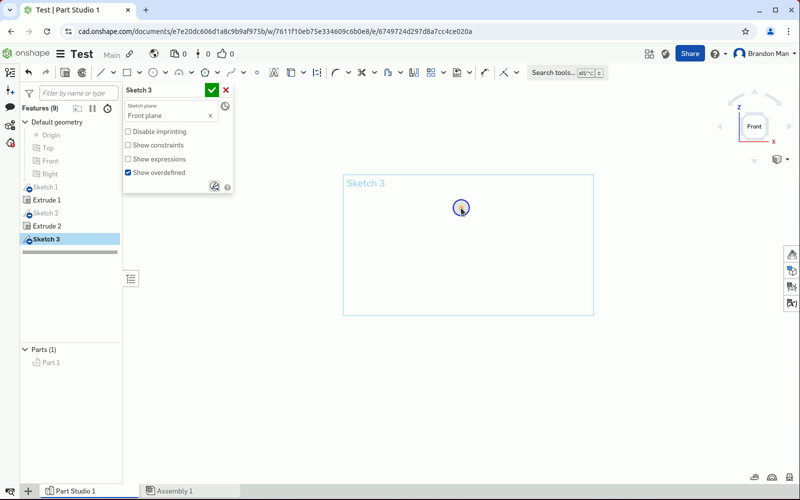
scroll(6)
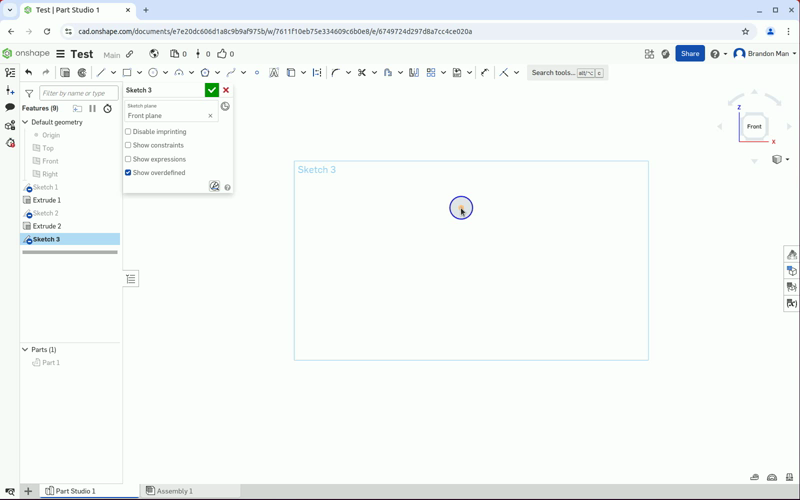
scroll(6)
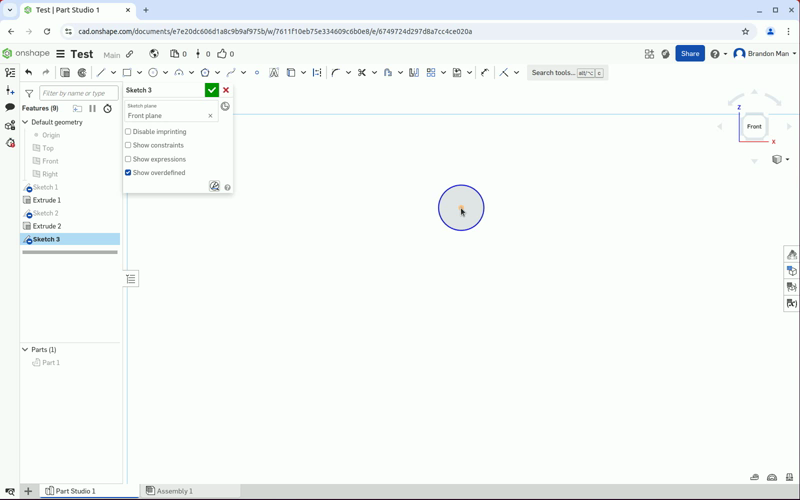
click(461, 207)
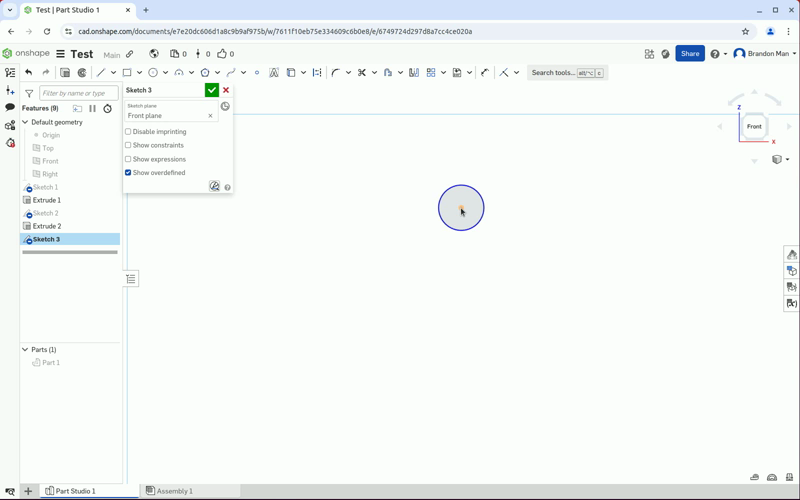
scroll(-6)
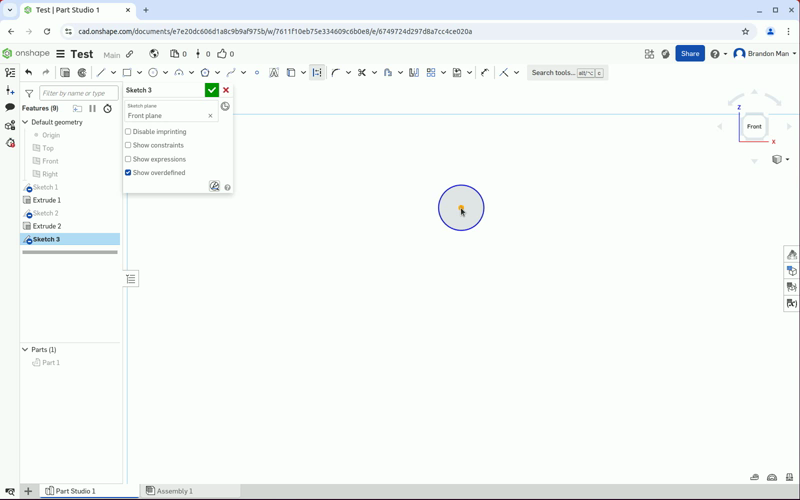
scroll(-6)
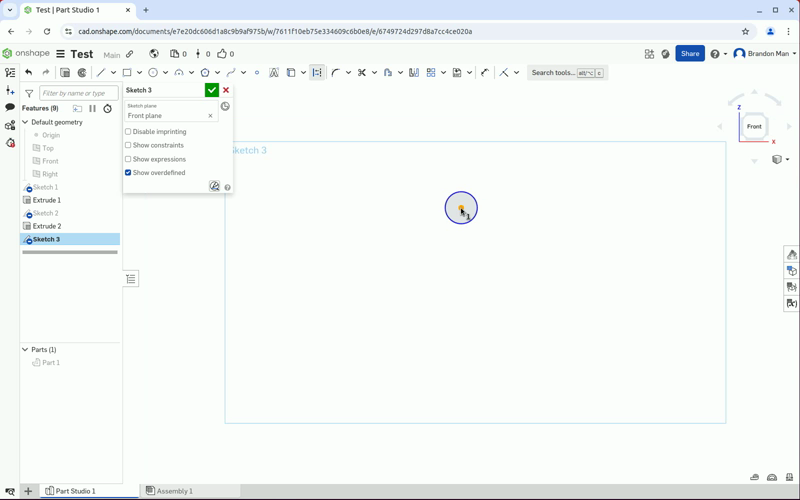
scroll(-6)
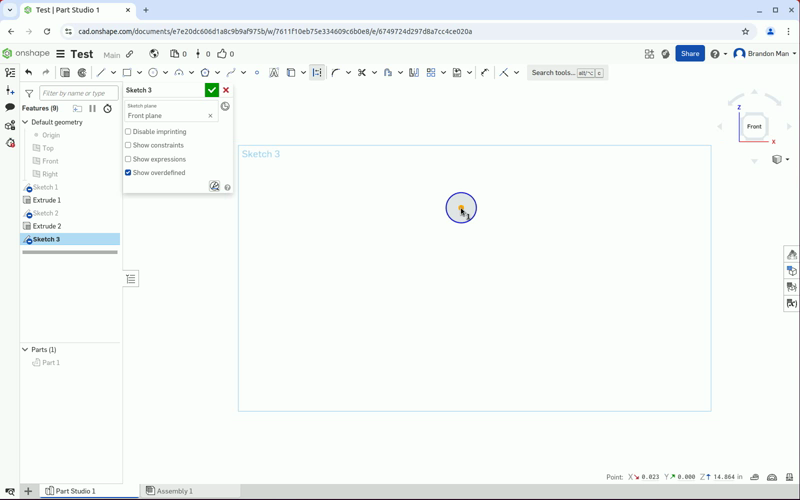
scroll(-6)
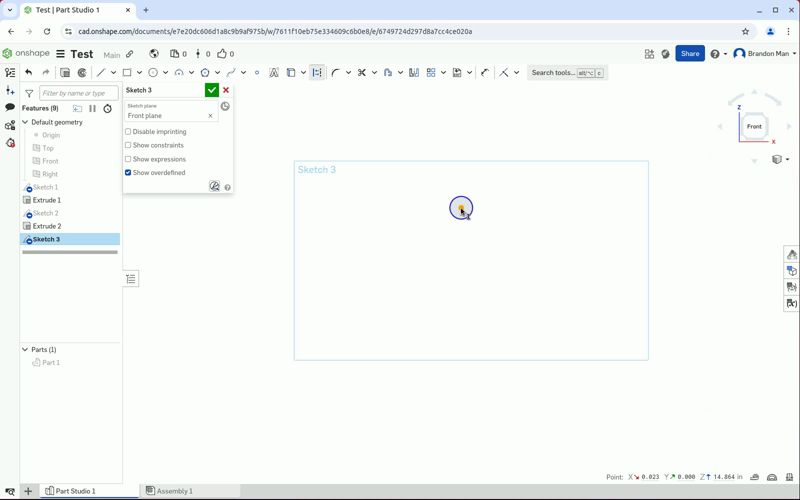
scroll(-6)
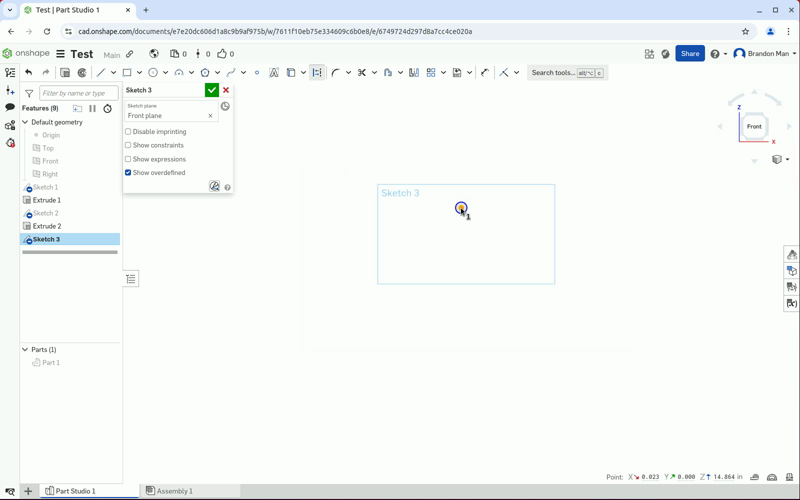
scroll(-6)
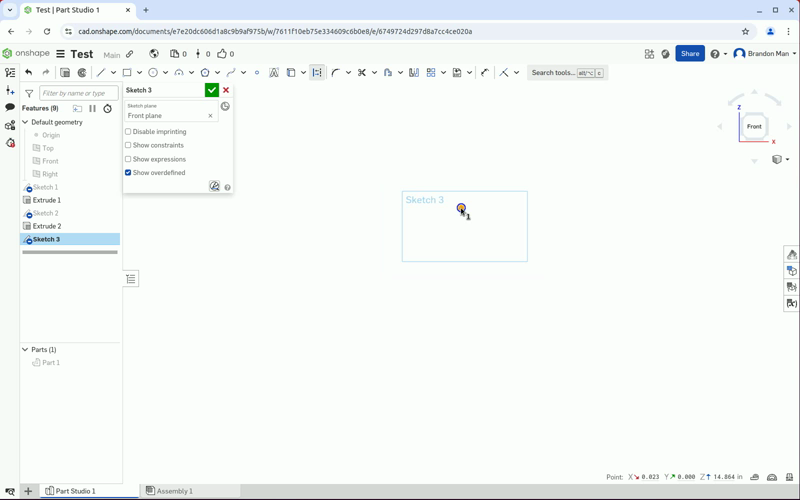
scroll(-6)
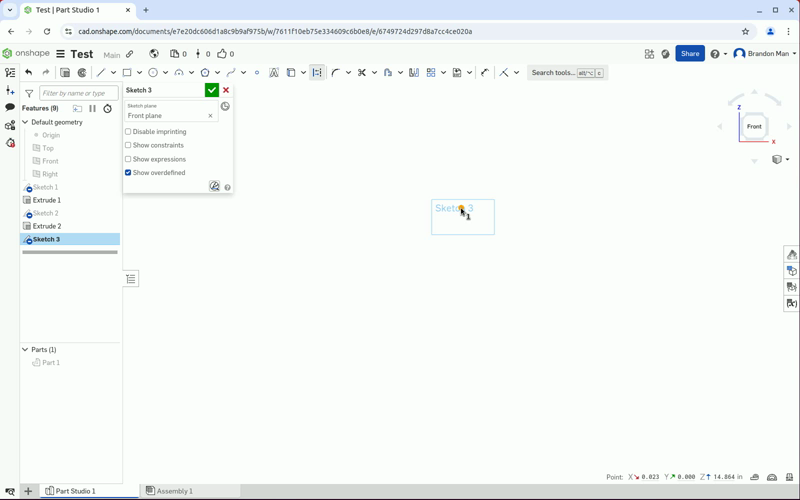
mouse_move(73, 352)
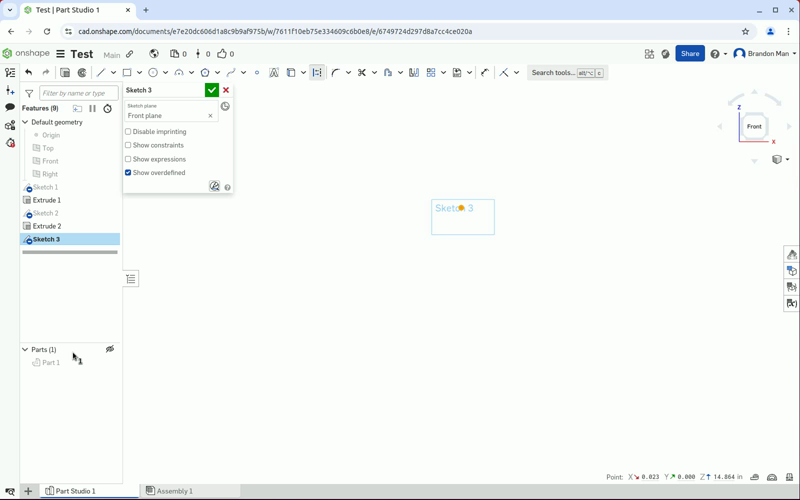
key(shift+y)
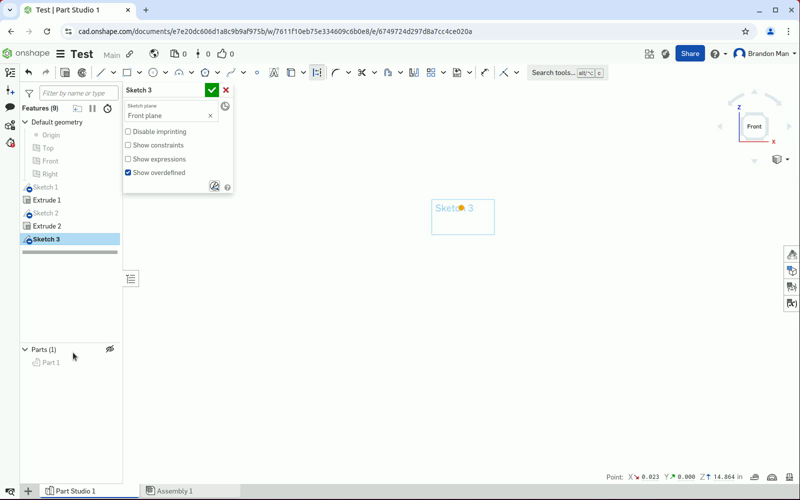
key(shift+e)
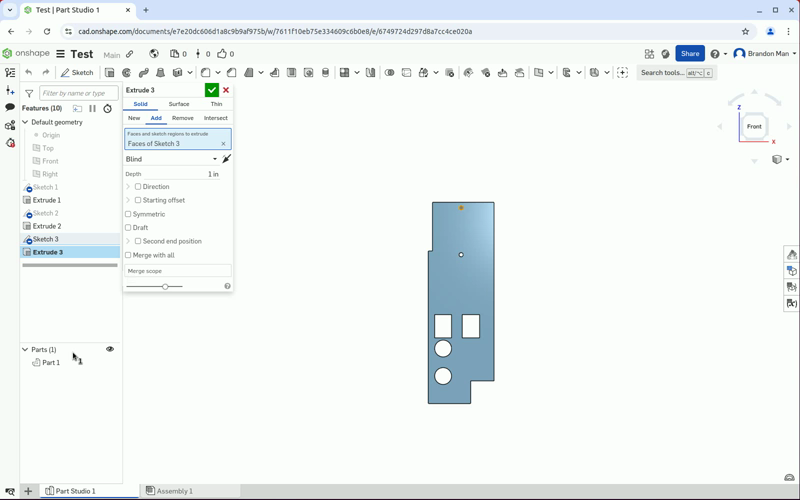
mouse_move(143, 106)
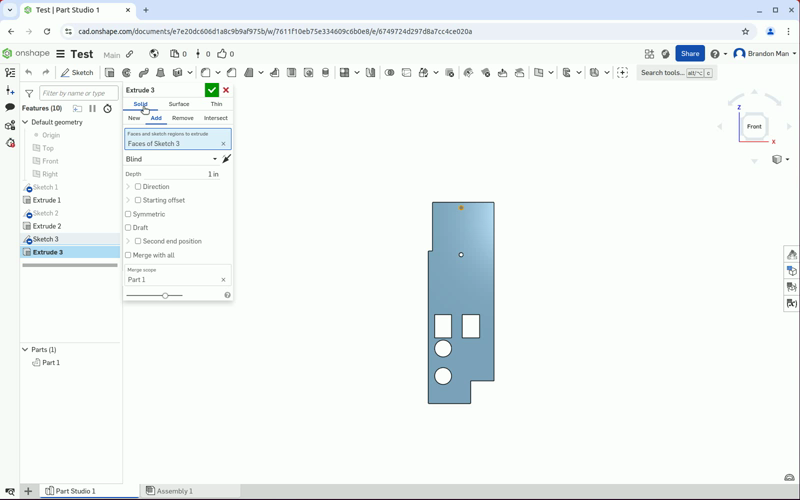
click(143, 106)
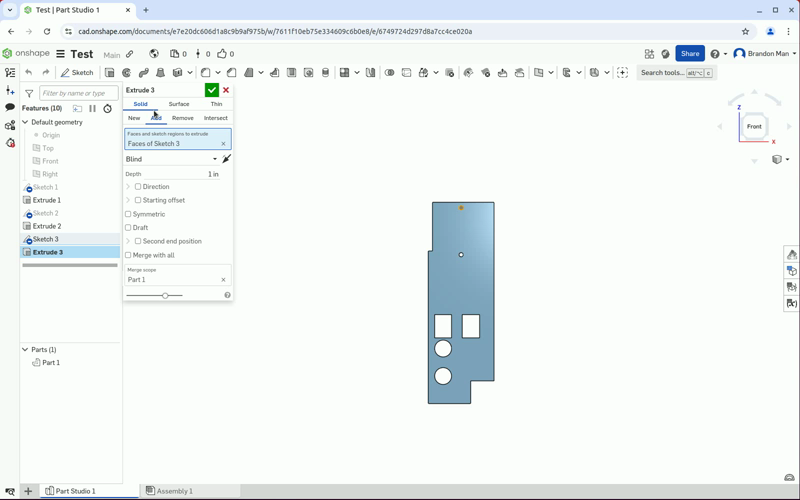
mouse_move(186, 120)
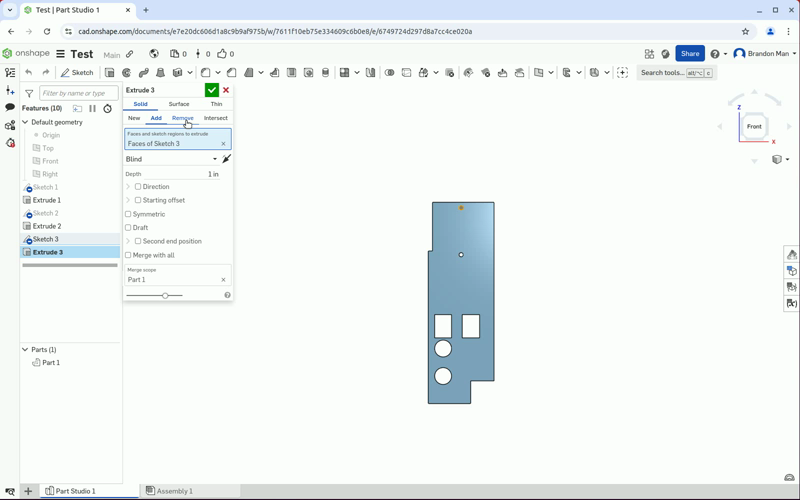
click(186, 120)
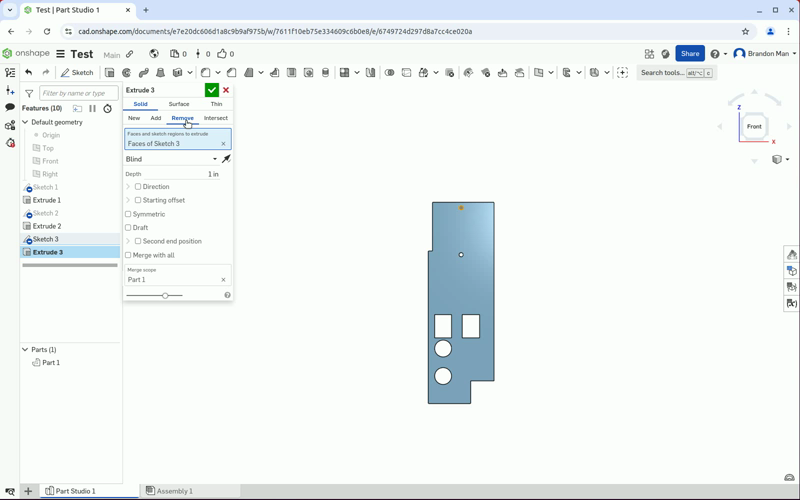
key(tab, 4)
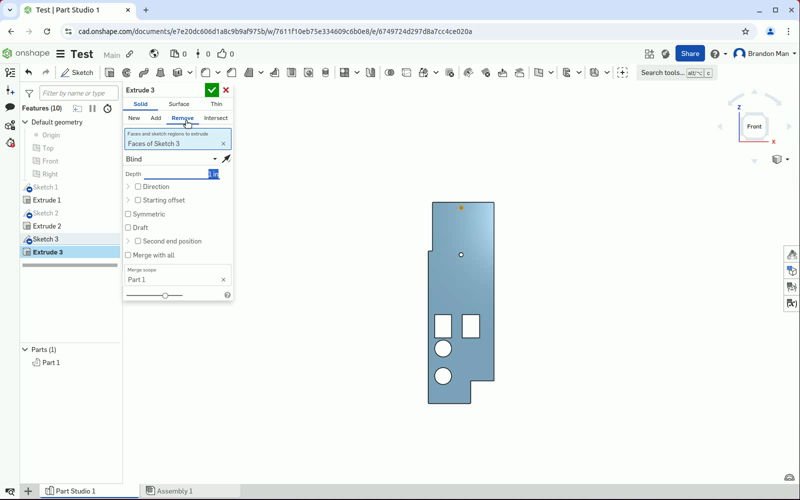
text(5.777)
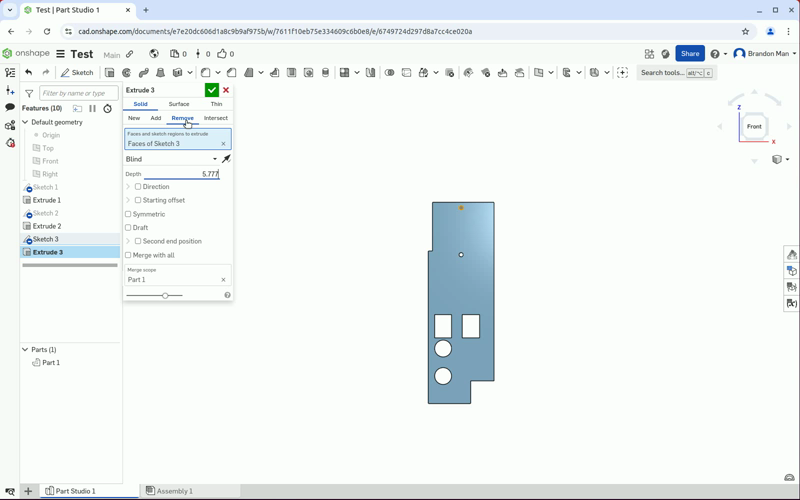
key(tab, 6)
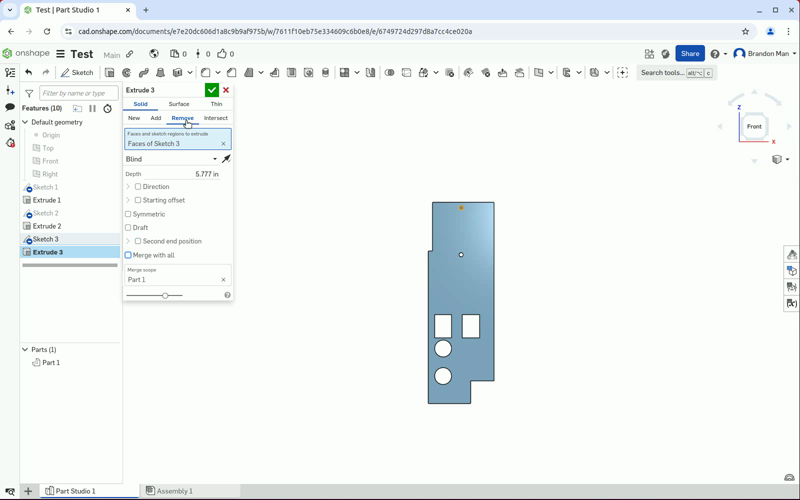
key(space)
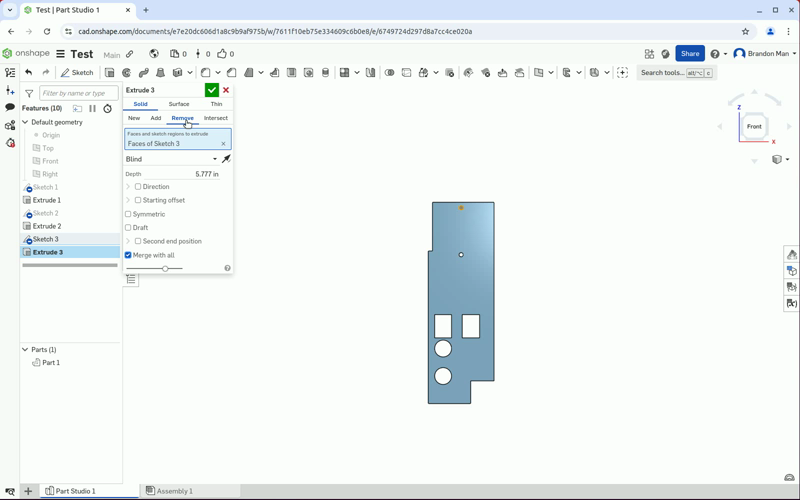
key(enter)
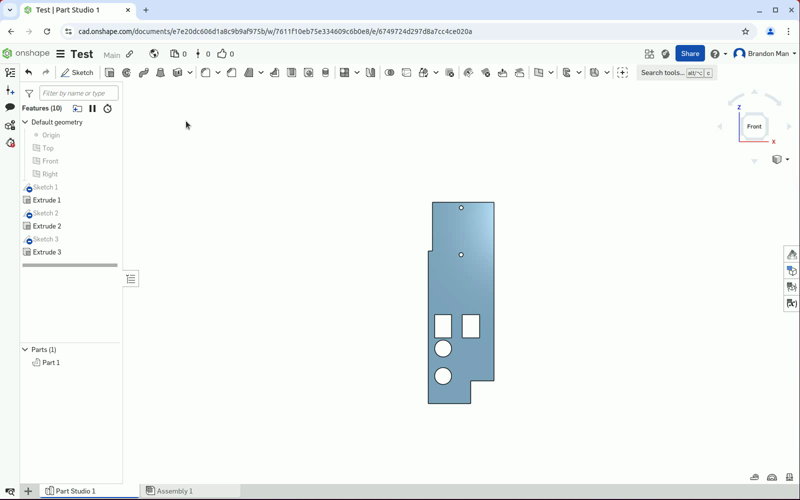
key(shift+h)
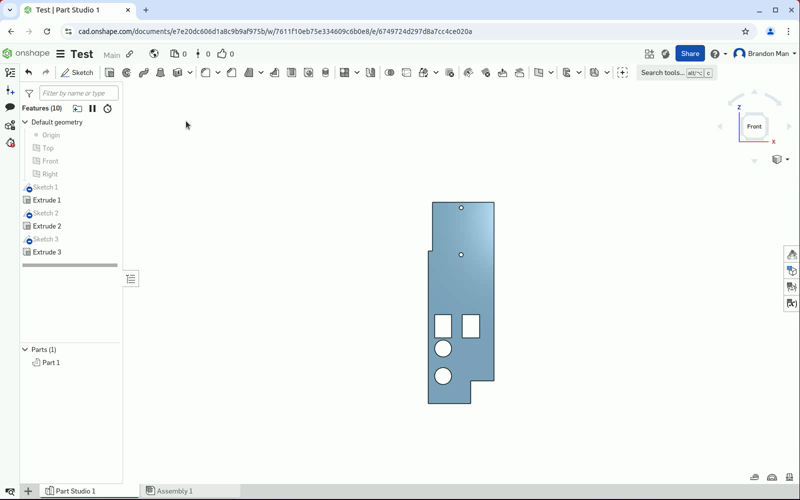
key(shift+h)
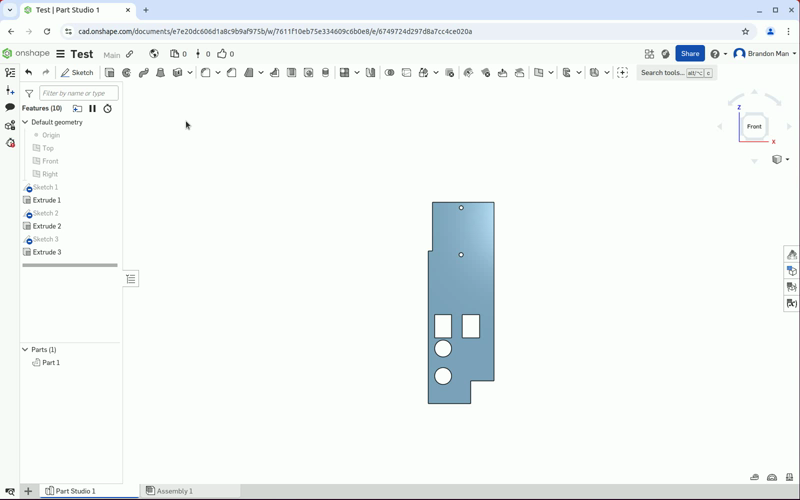
mouse_move(73, 189)
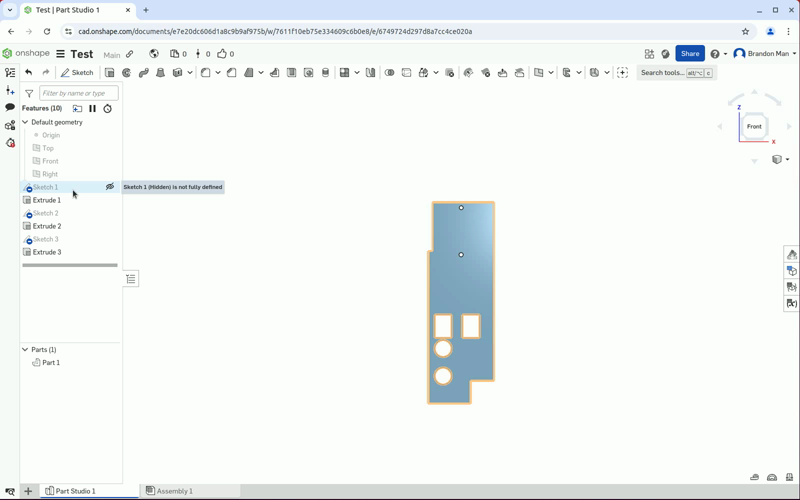
click(73, 189)
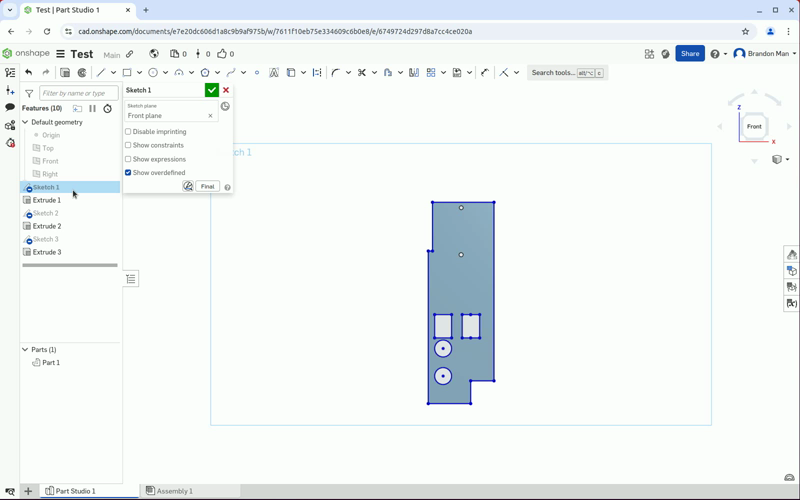
mouse_move(229, 92)
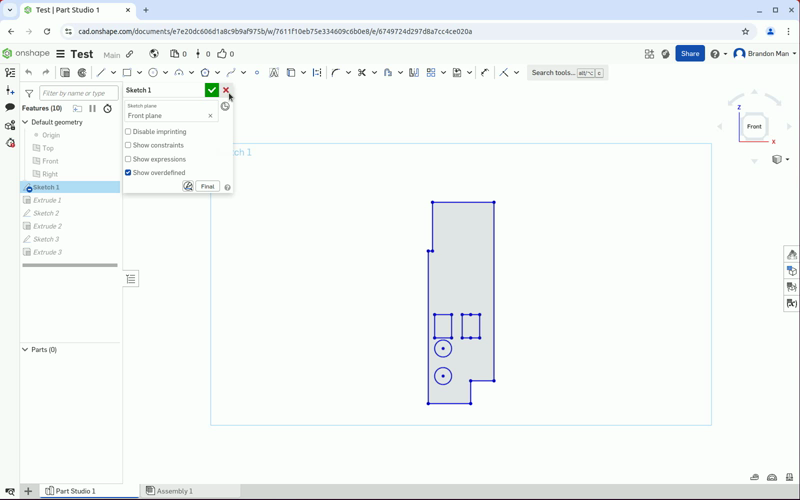
click(229, 92)
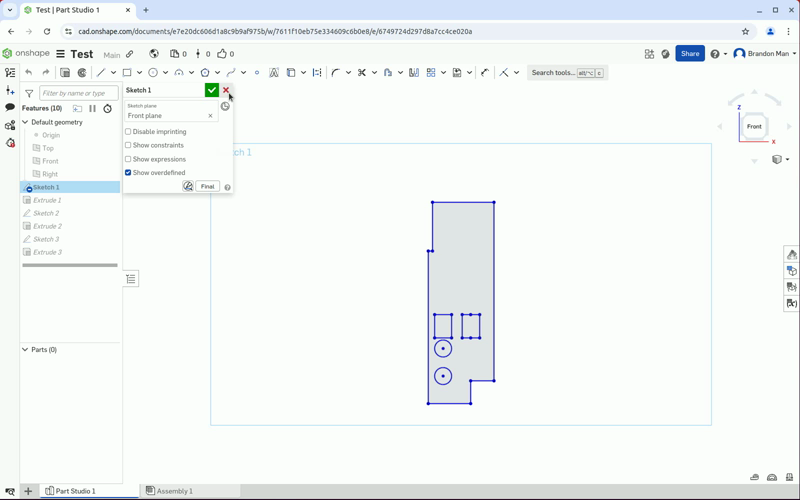
key(shift+s)
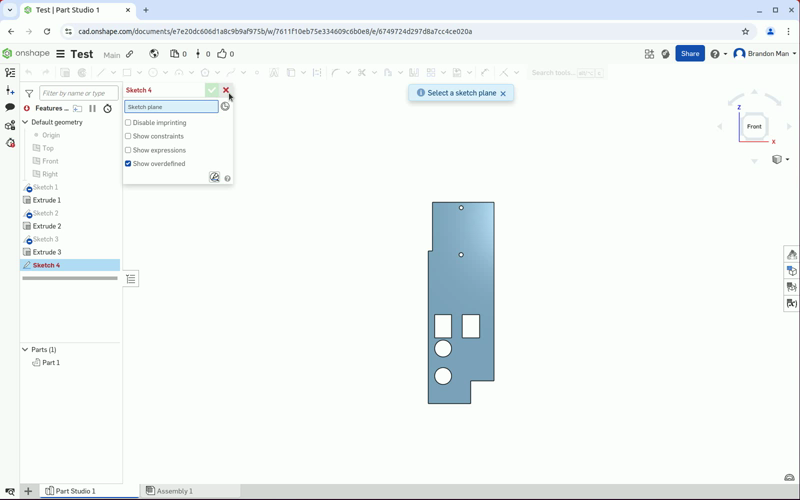
mouse_move(73, 163)
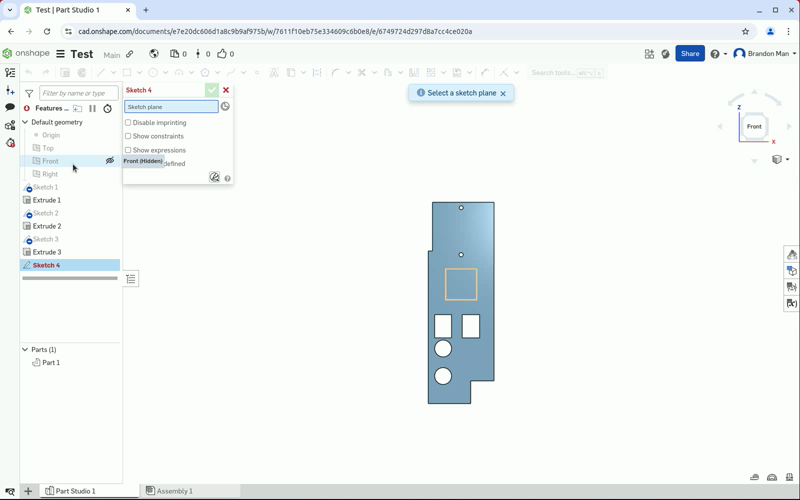
click(73, 163)
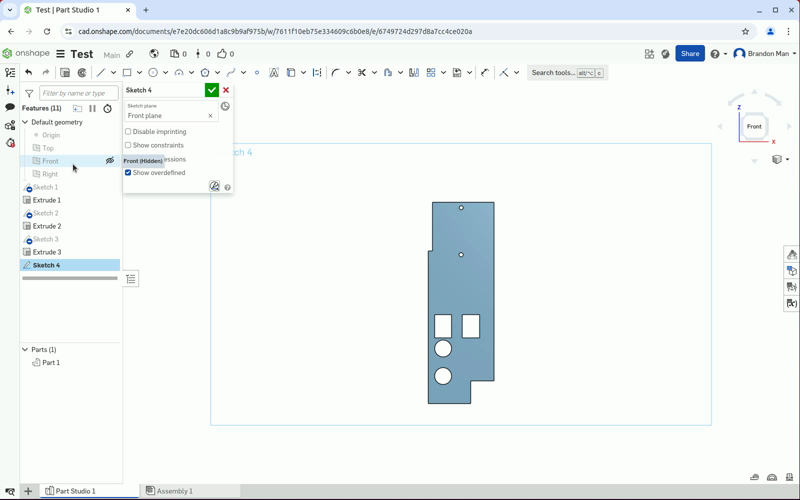
mouse_move(73, 352)
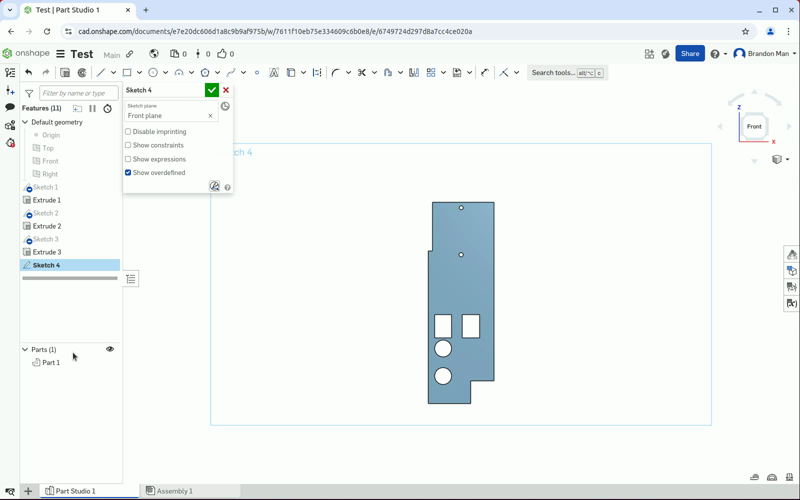
key(y)
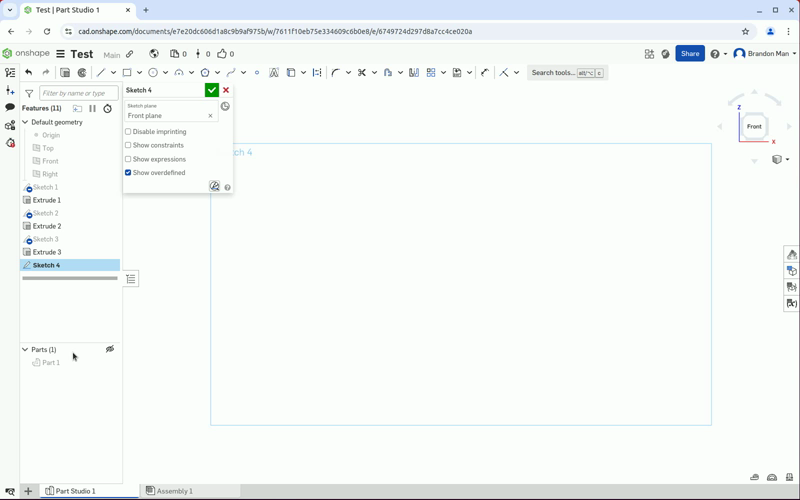
key(c)
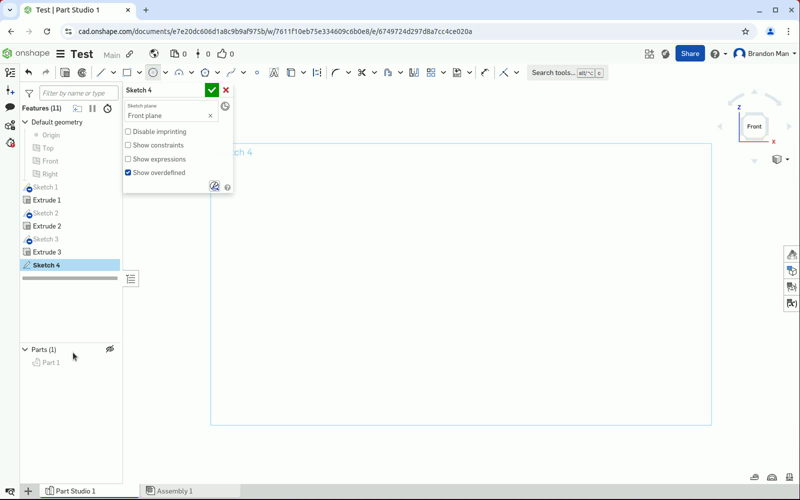
key_down(shift)
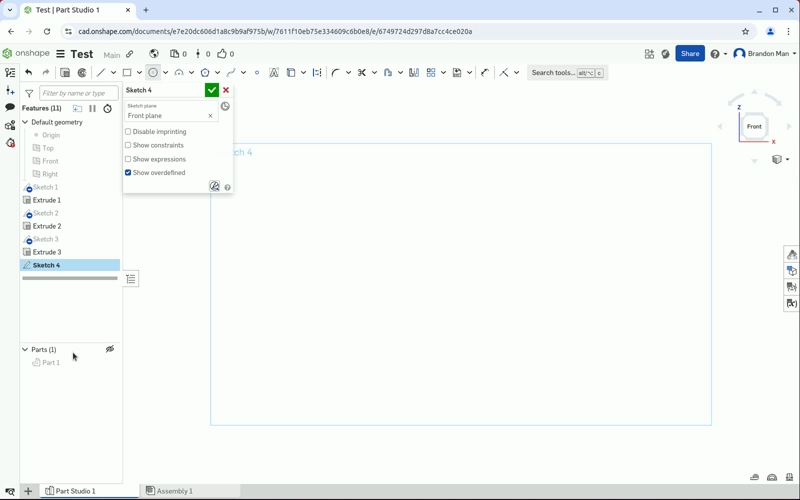
mouse_move(487, 264)
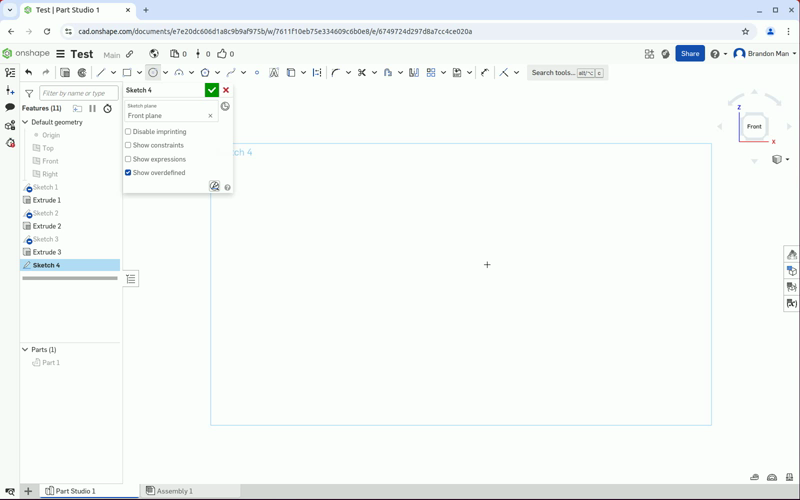
click(487, 264)
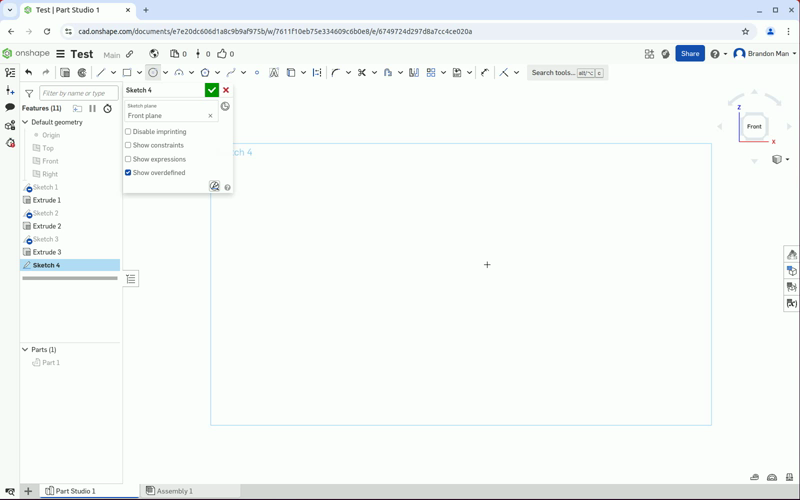
key_up(shift)
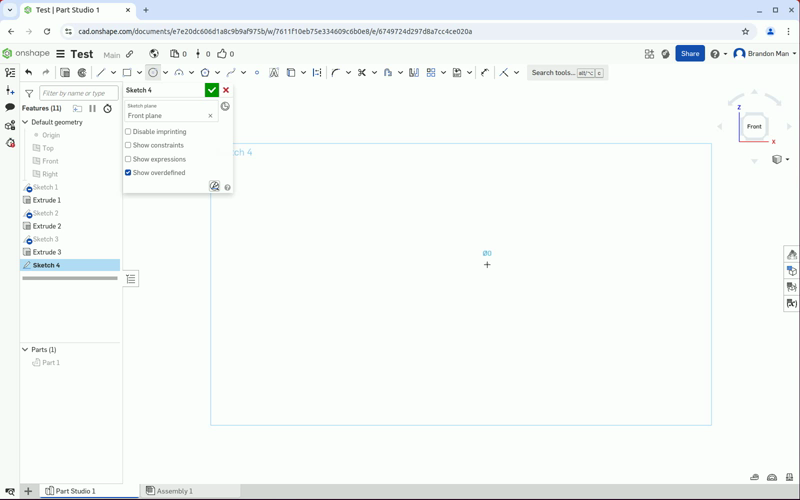
mouse_move(489, 264)
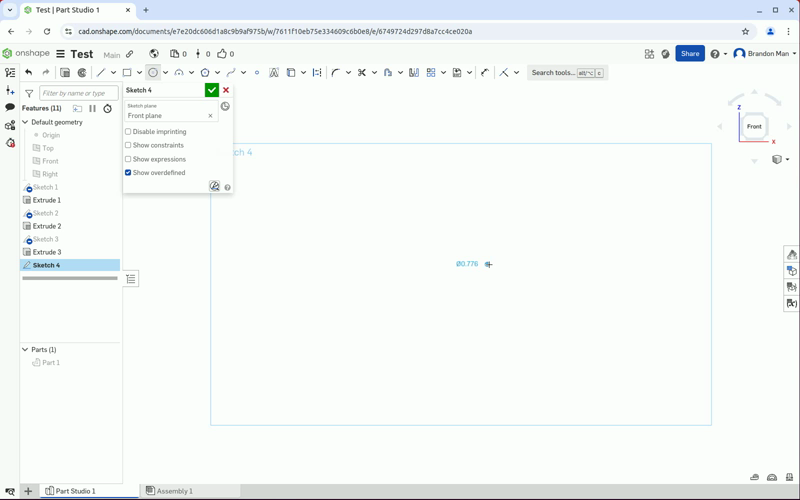
scroll(6)
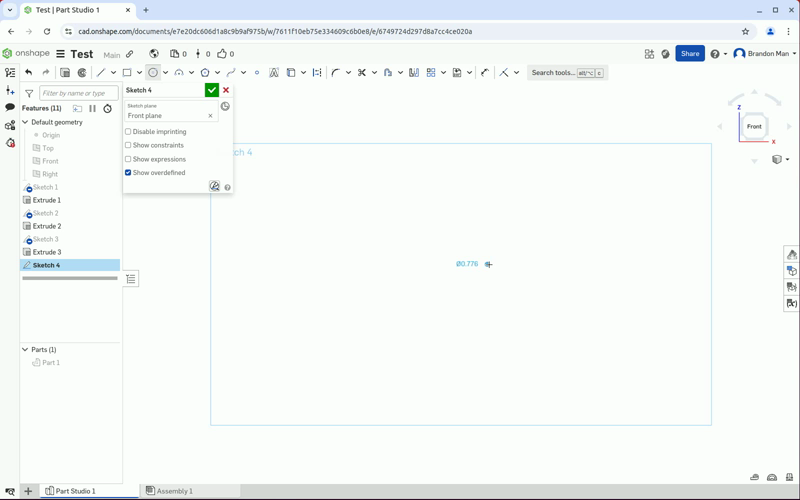
scroll(6)
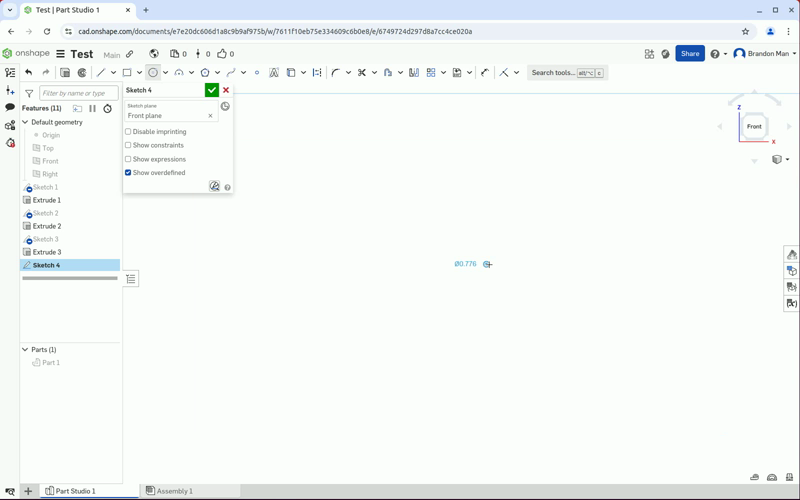
scroll(6)
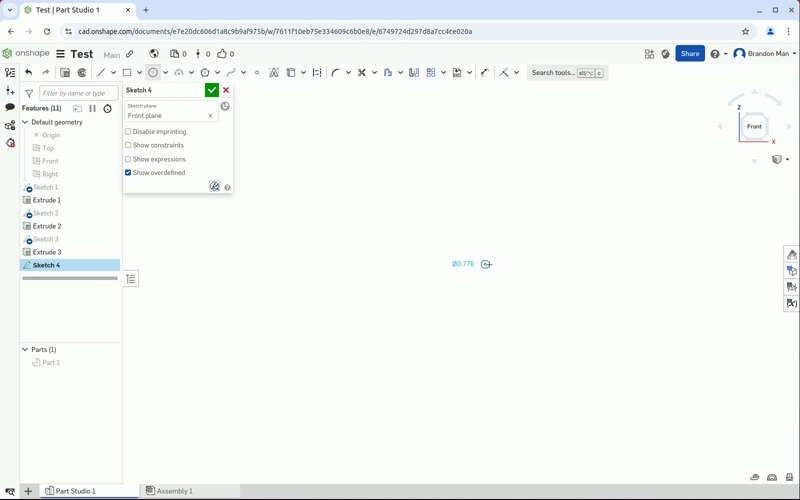
scroll(6)
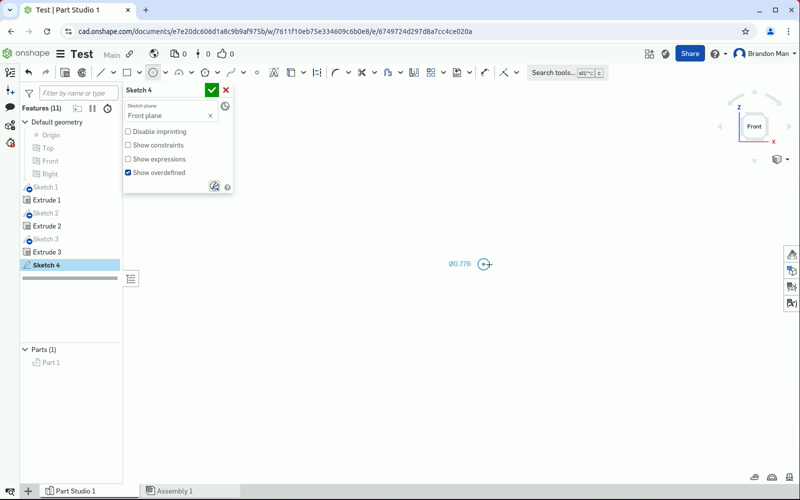
scroll(6)
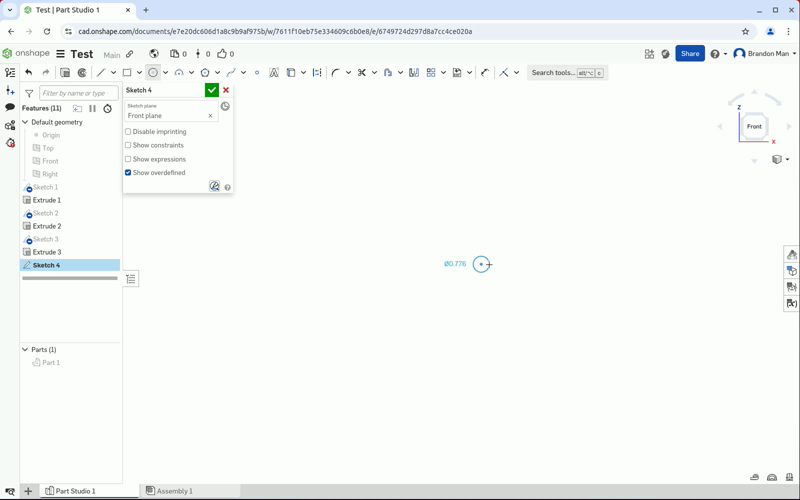
scroll(6)
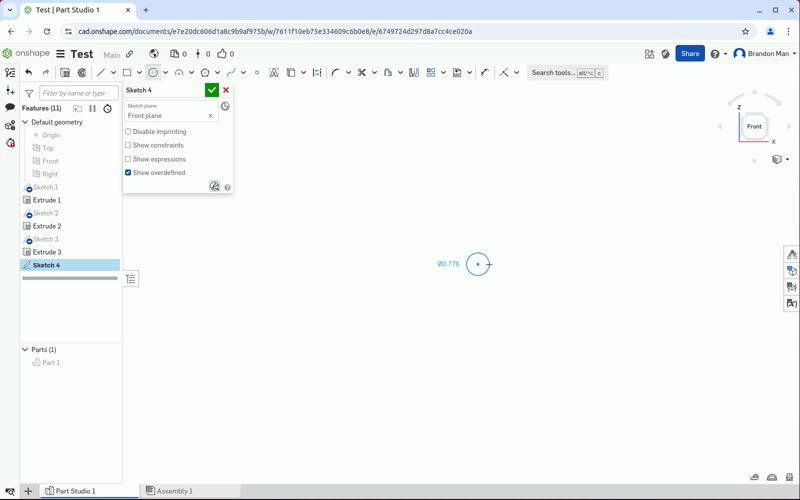
scroll(6)
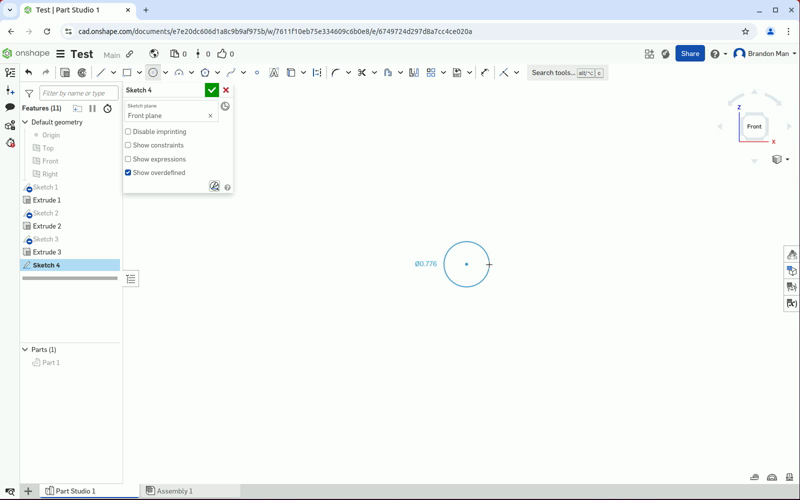
click(489, 264)
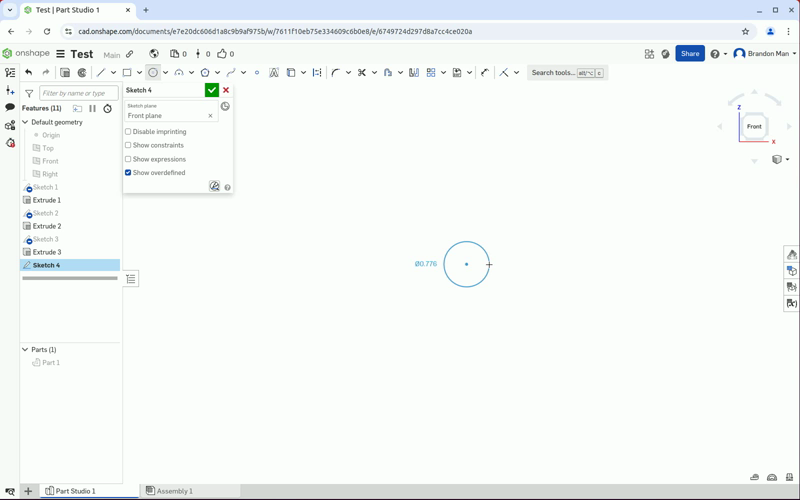
scroll(-6)
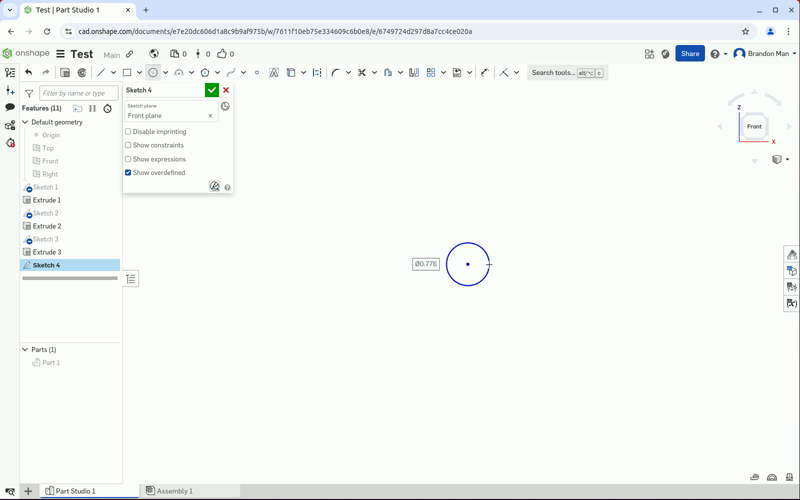
scroll(-6)
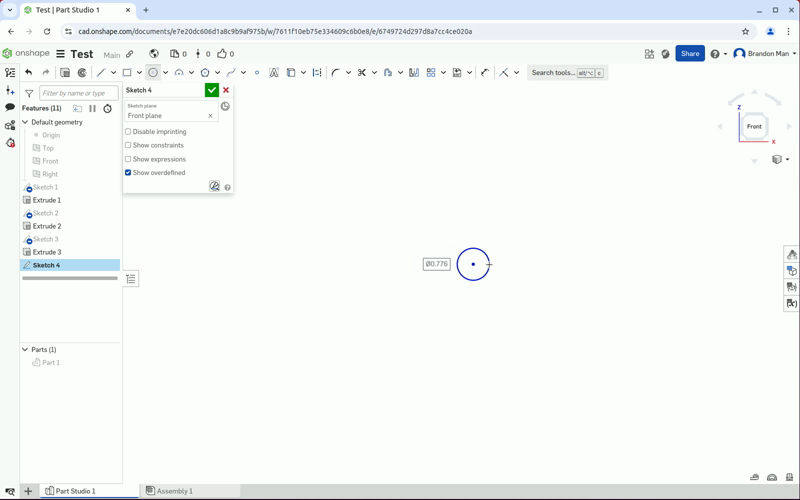
scroll(-6)
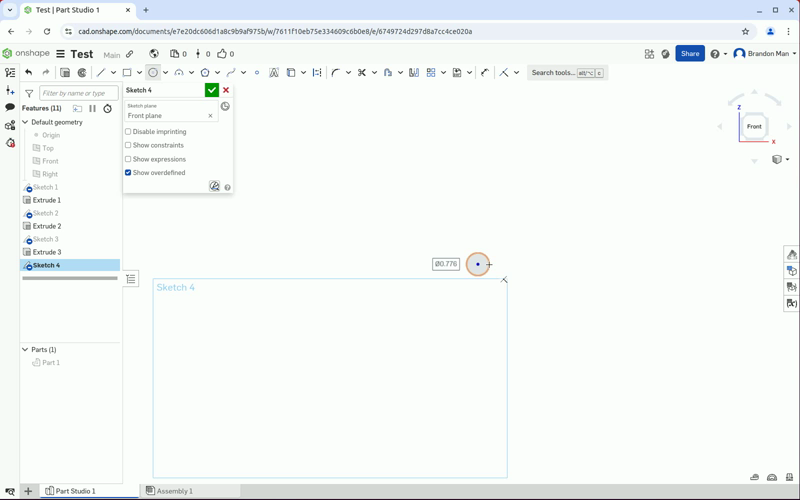
scroll(-6)
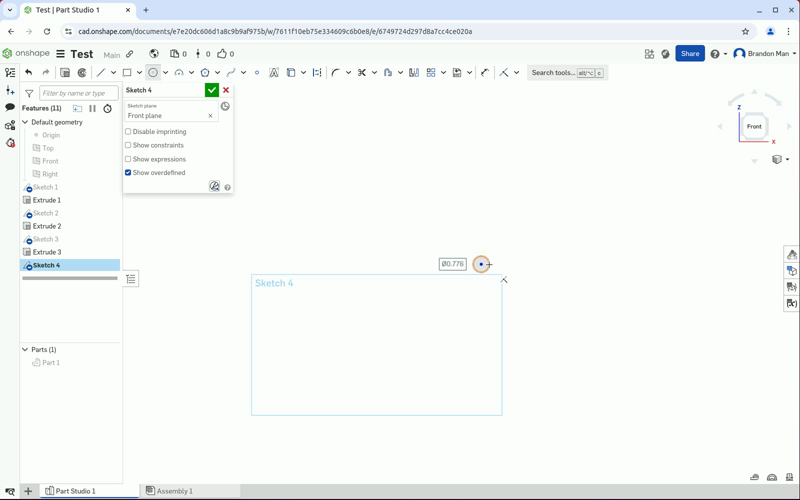
scroll(-6)
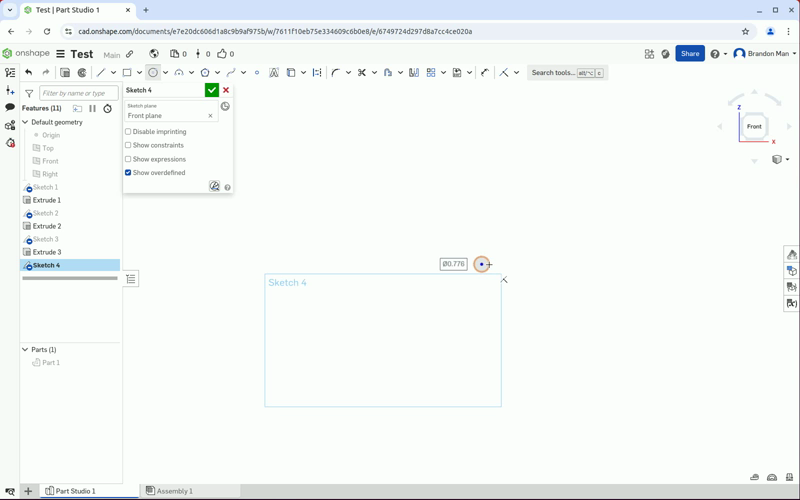
scroll(-6)
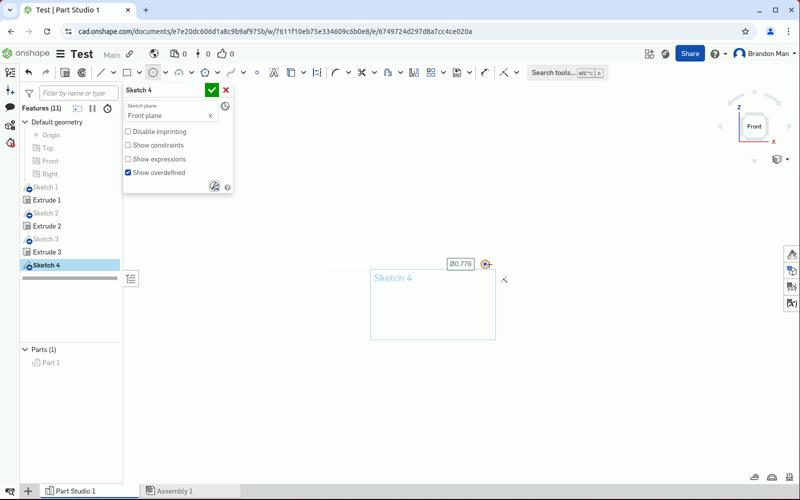
scroll(-6)
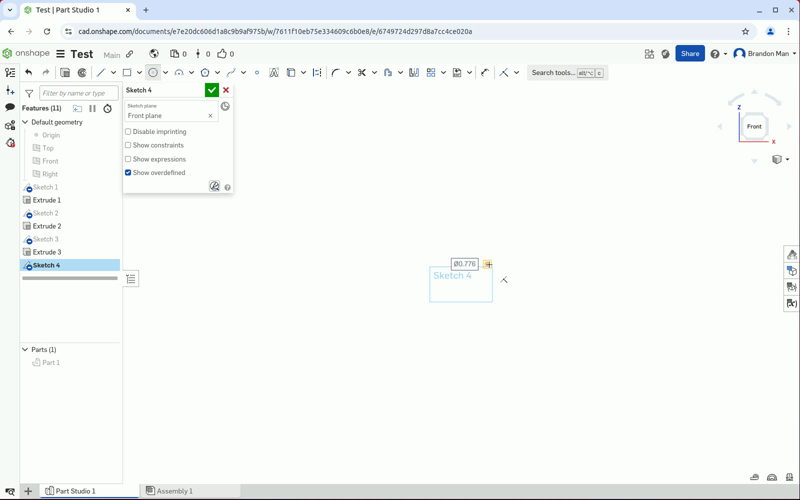
key(esc)
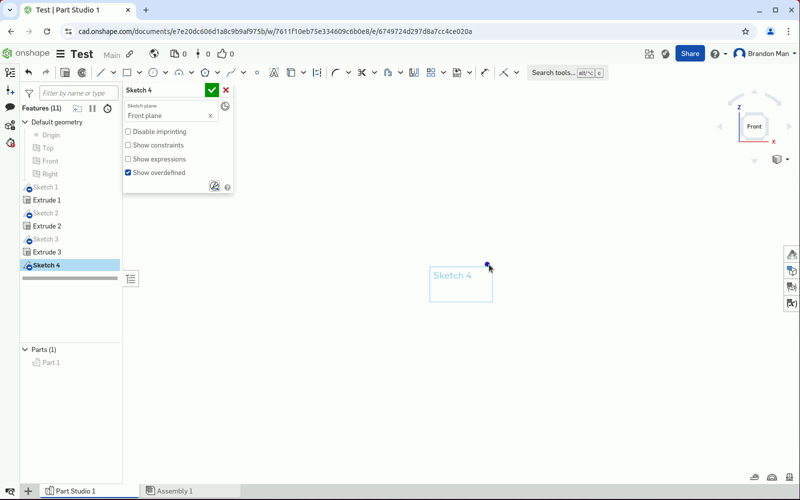
mouse_move(485, 263)
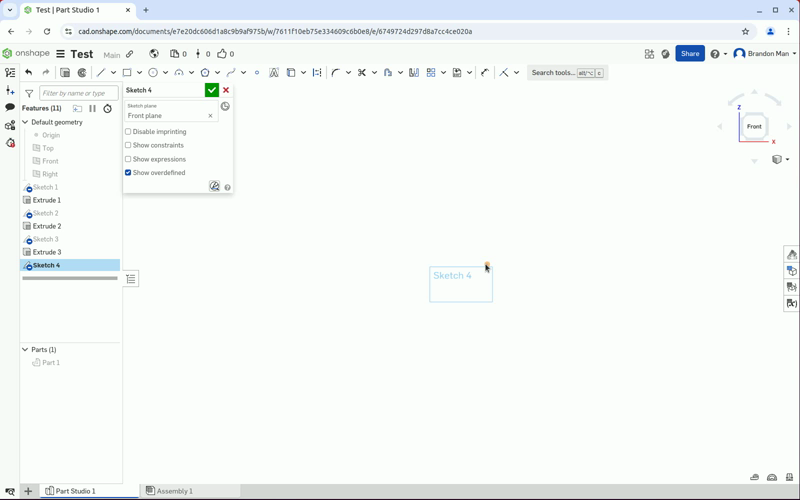
scroll(6)
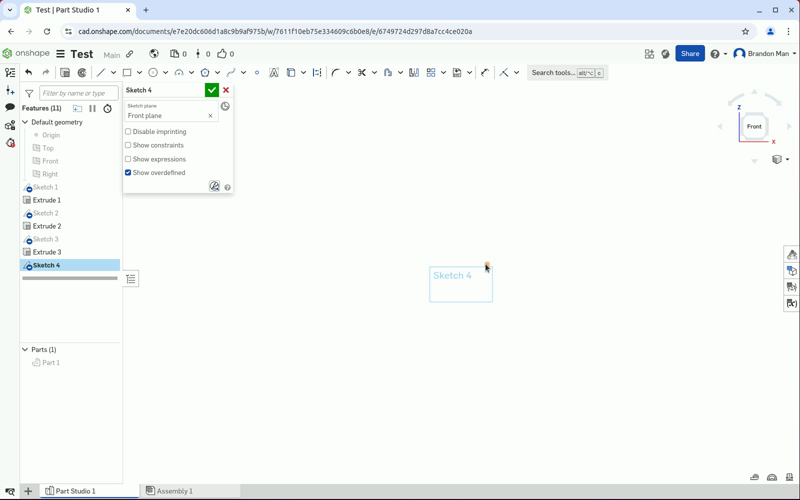
scroll(6)
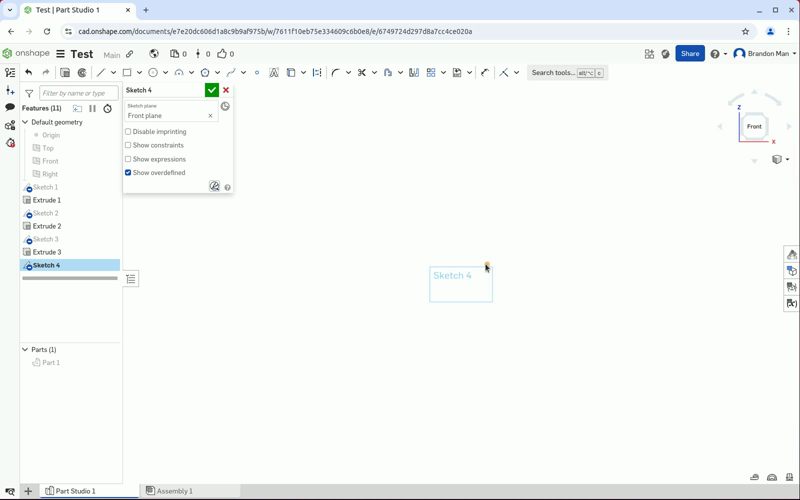
scroll(6)
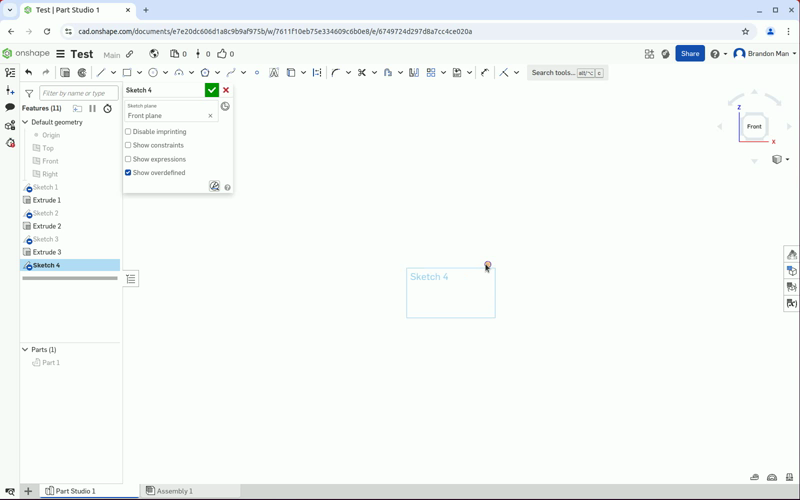
scroll(6)
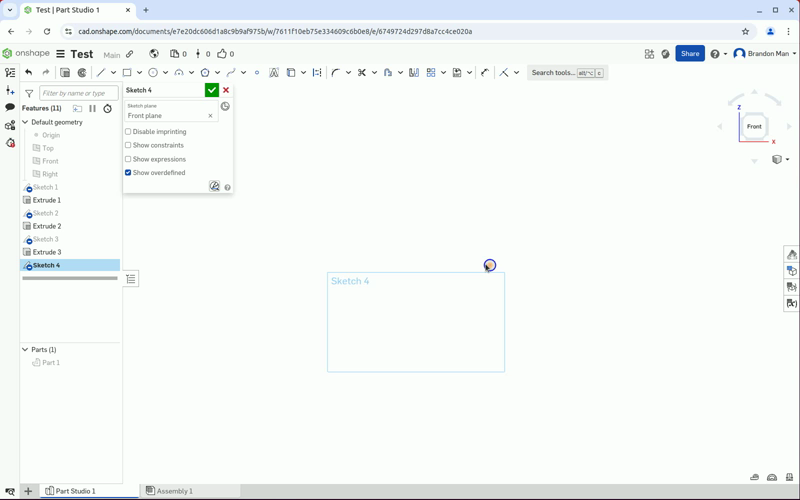
scroll(6)
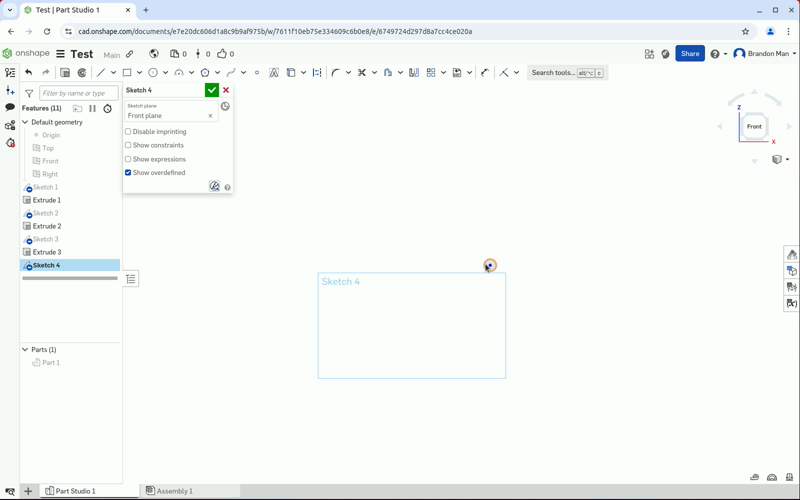
scroll(6)
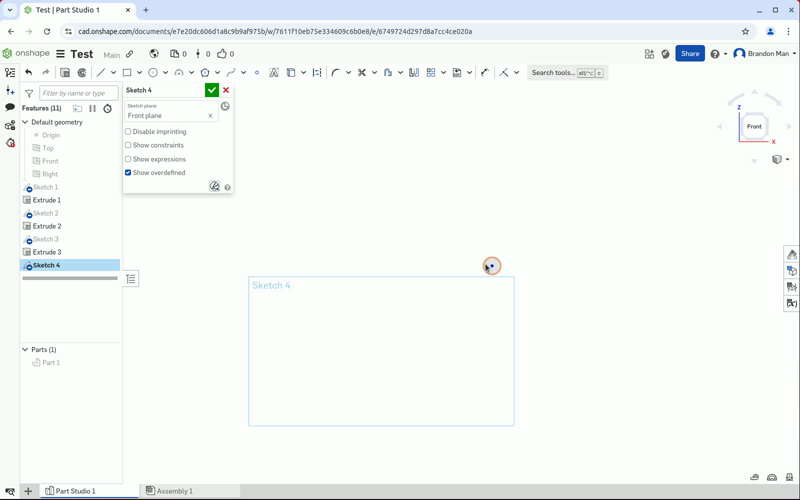
scroll(6)
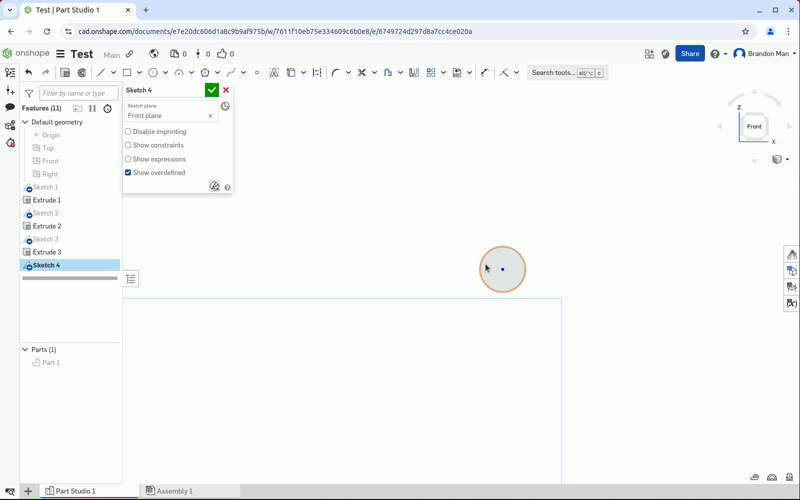
click(485, 263)
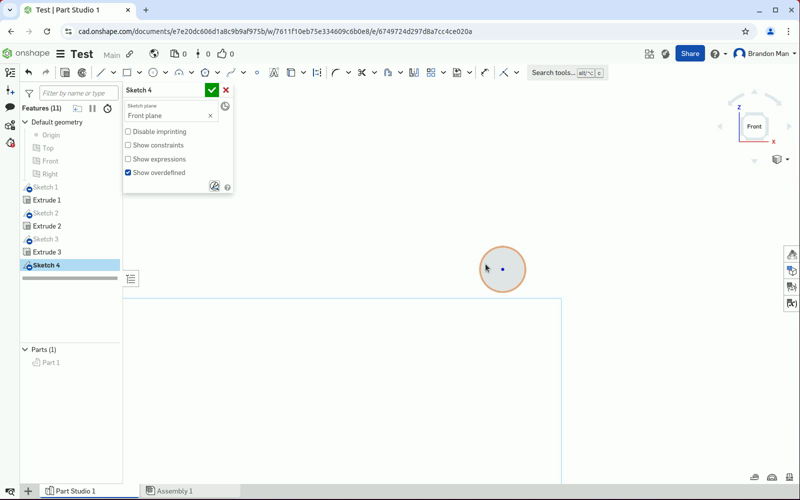
scroll(-6)
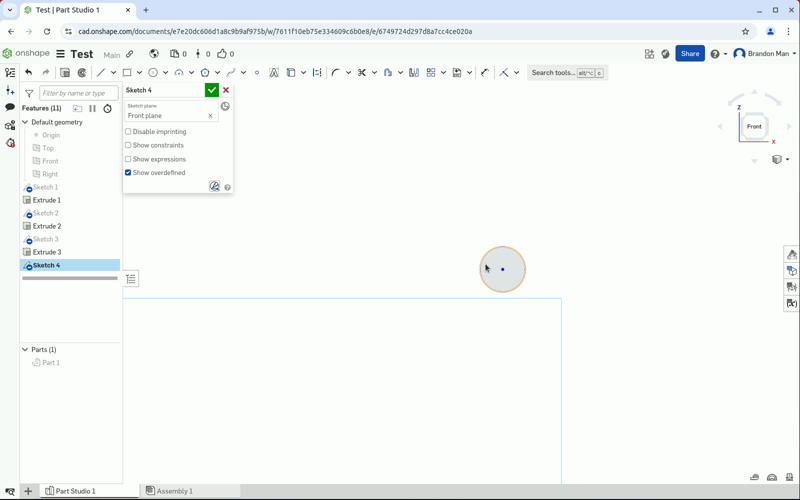
scroll(-6)
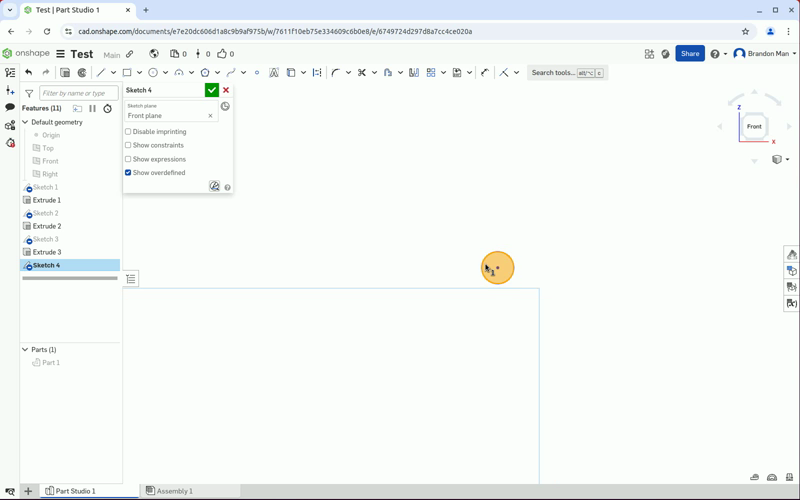
scroll(-6)
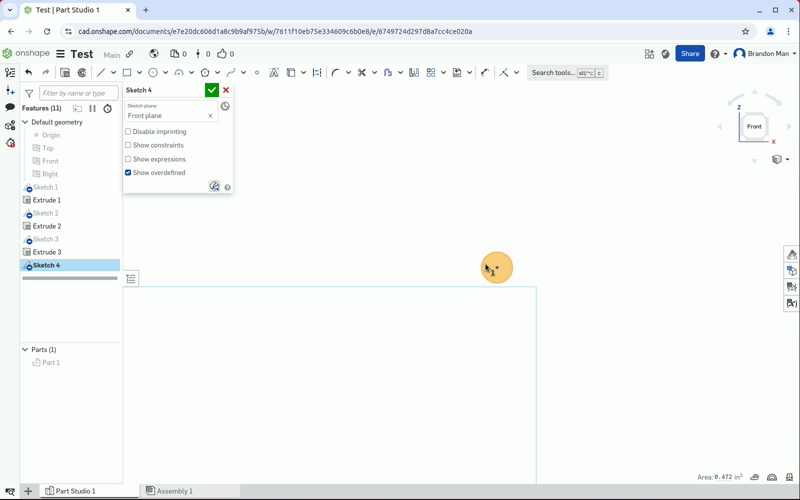
scroll(-6)
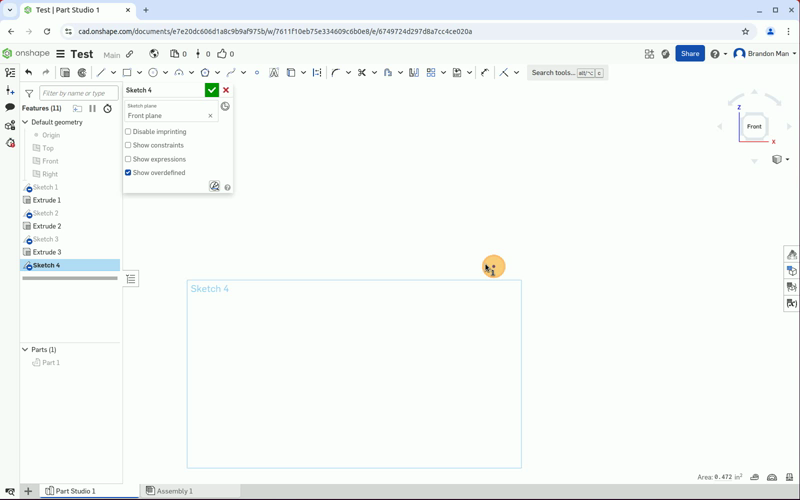
scroll(-6)
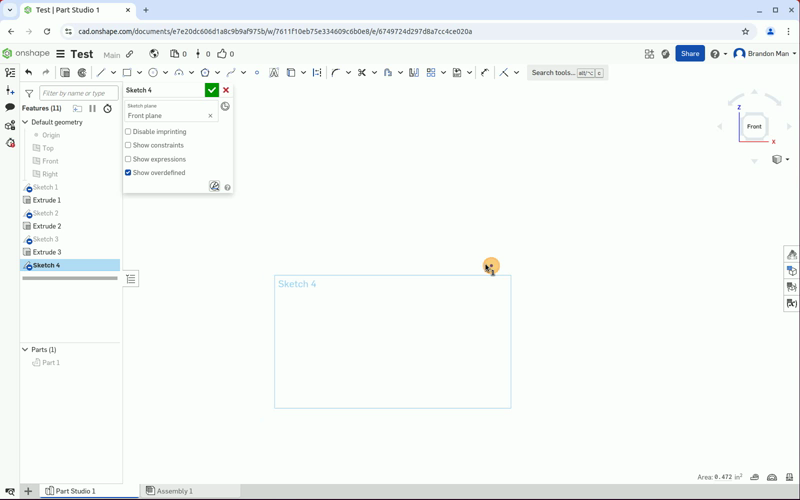
scroll(-6)
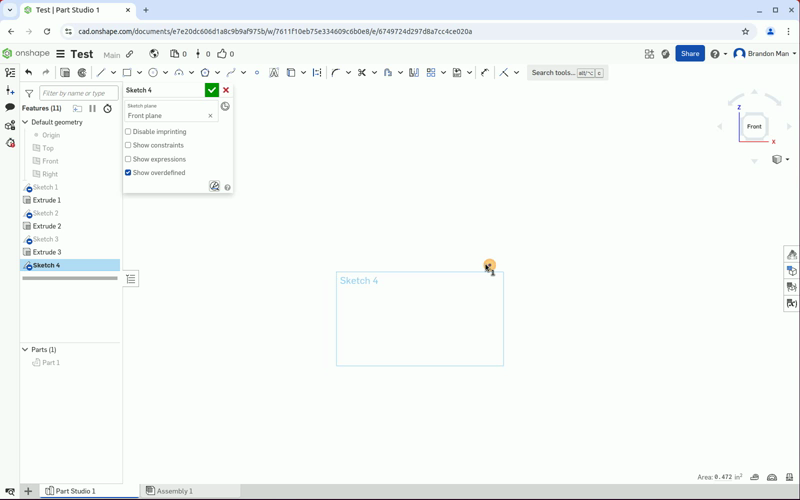
scroll(-6)
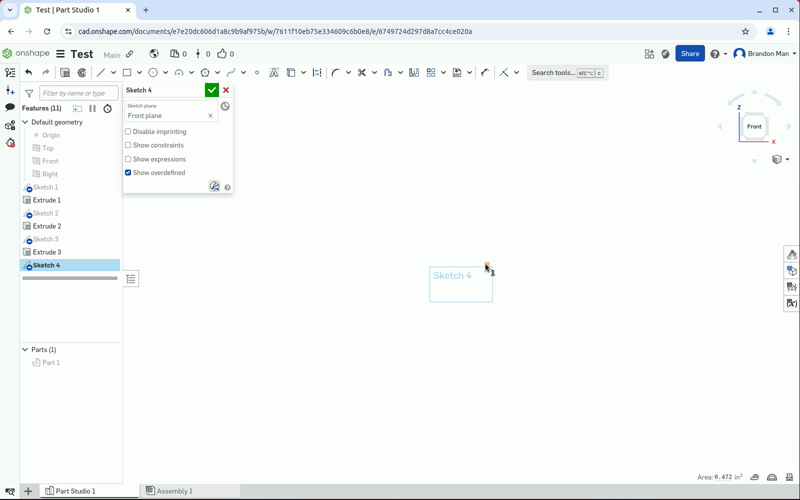
mouse_move(73, 352)
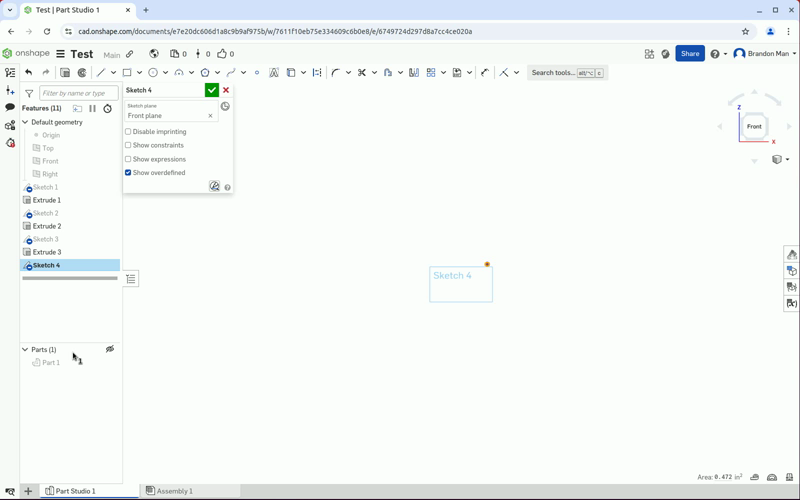
key(shift+y)
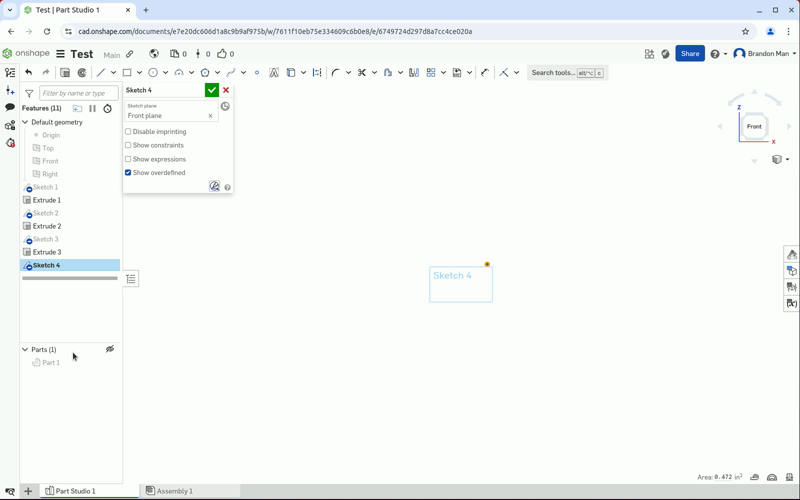
key(shift+e)
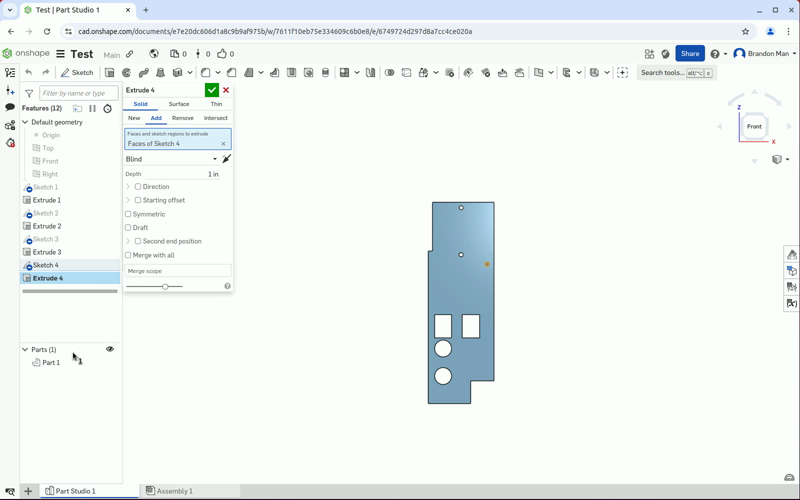
mouse_move(143, 106)
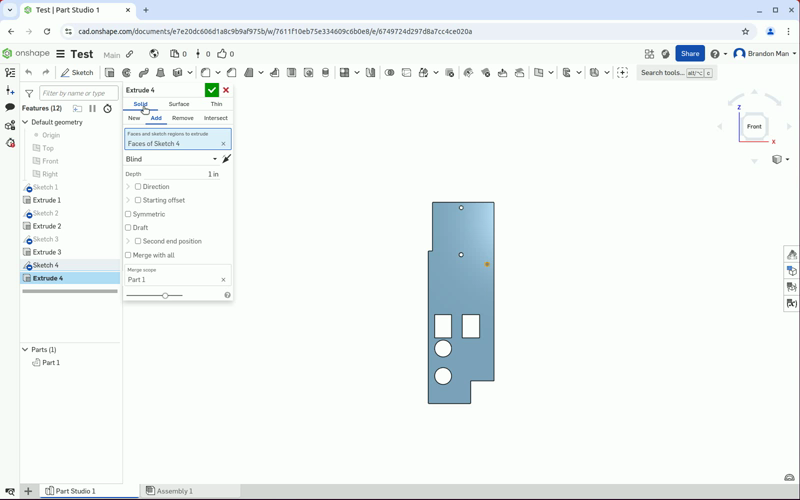
click(143, 106)
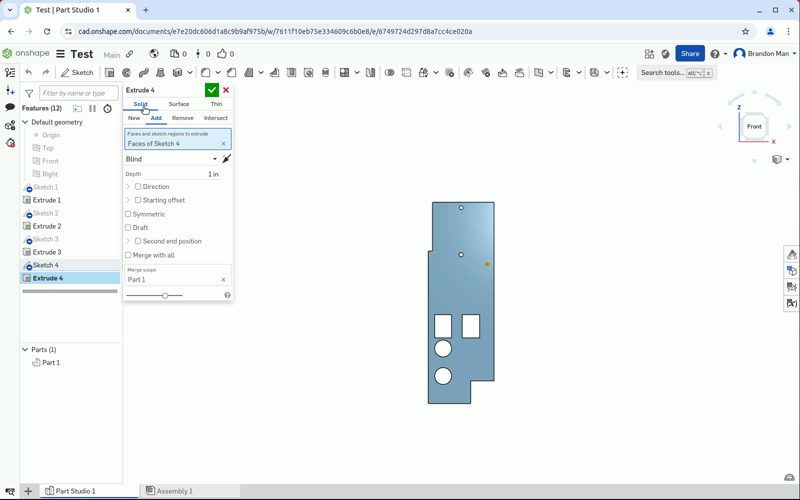
mouse_move(186, 120)
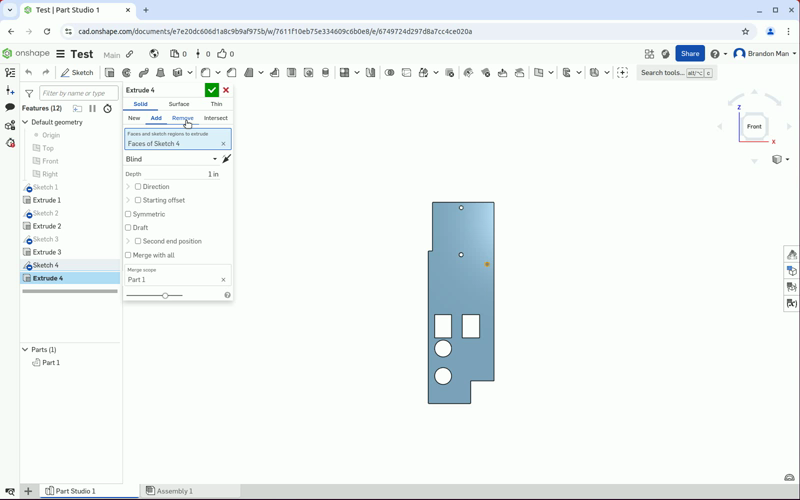
click(186, 120)
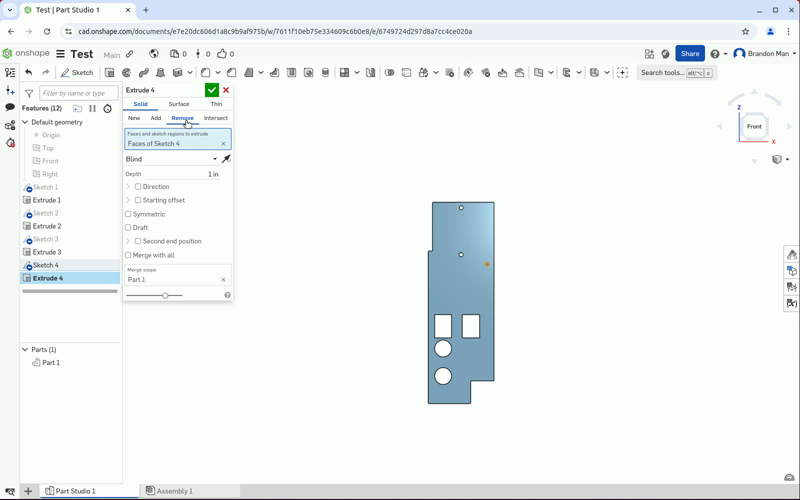
key(tab, 4)
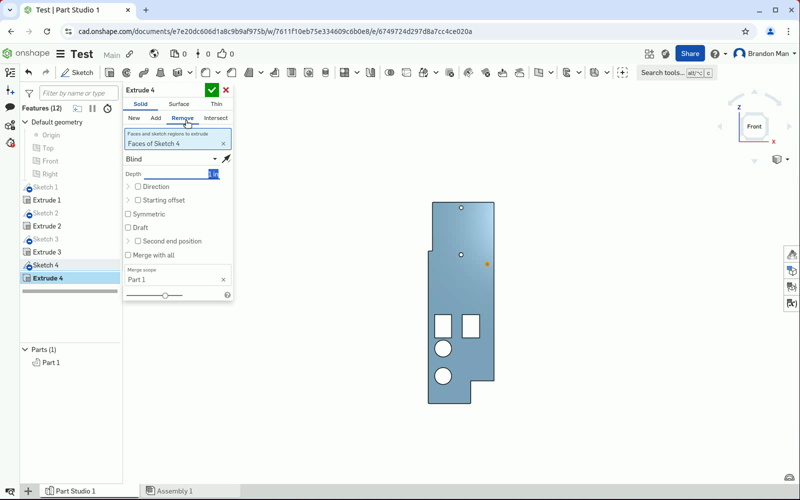
text(5.777)
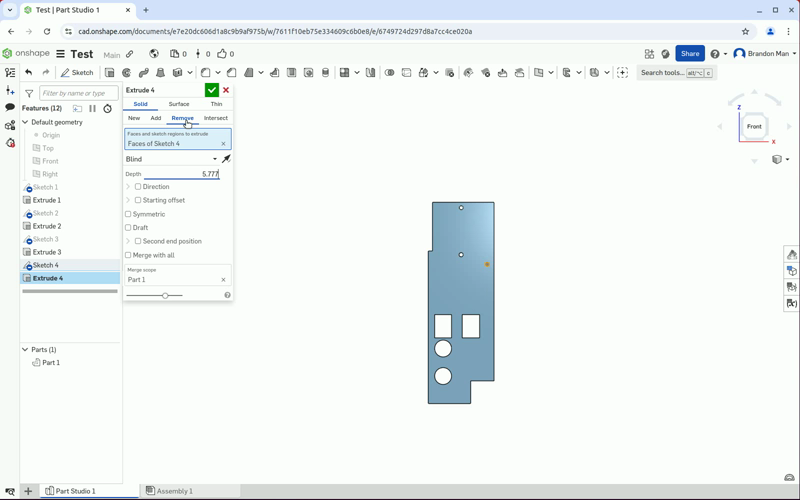
key(tab, 6)
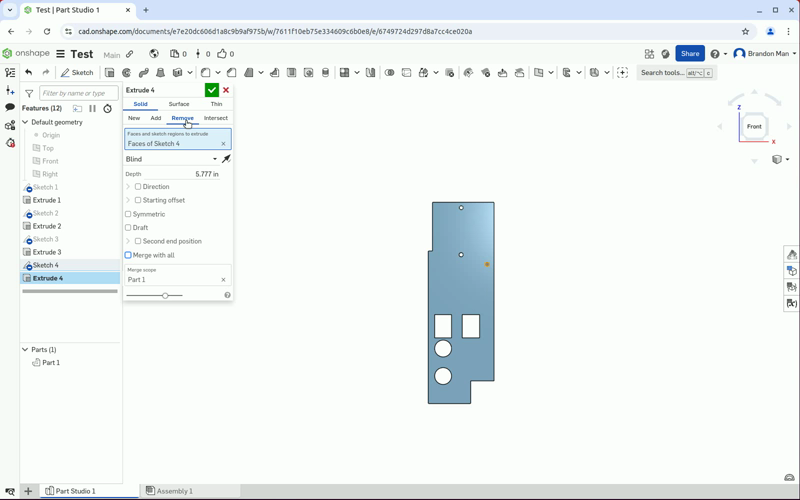
key(space)
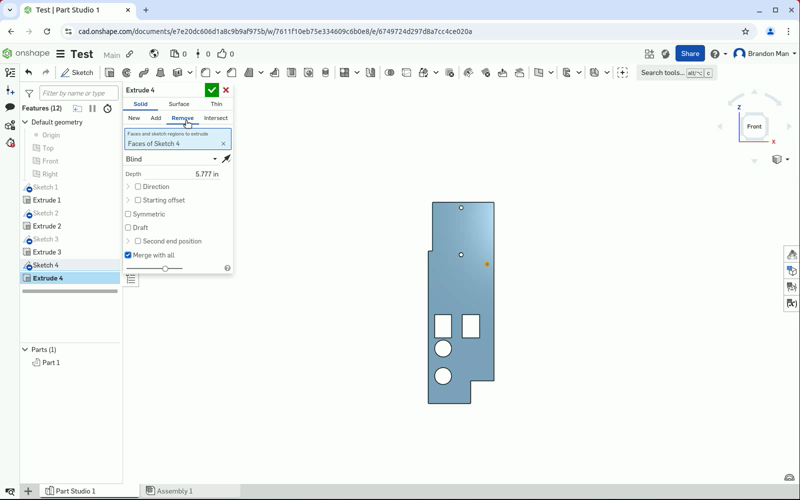
key(enter)
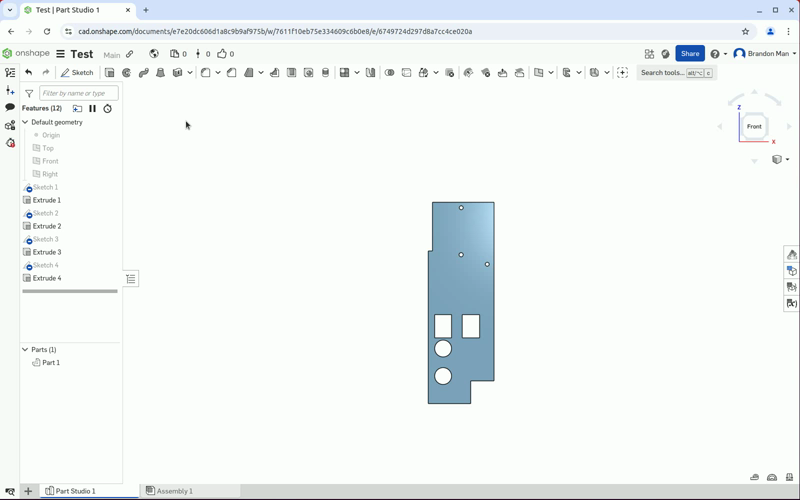
key(shift+h)
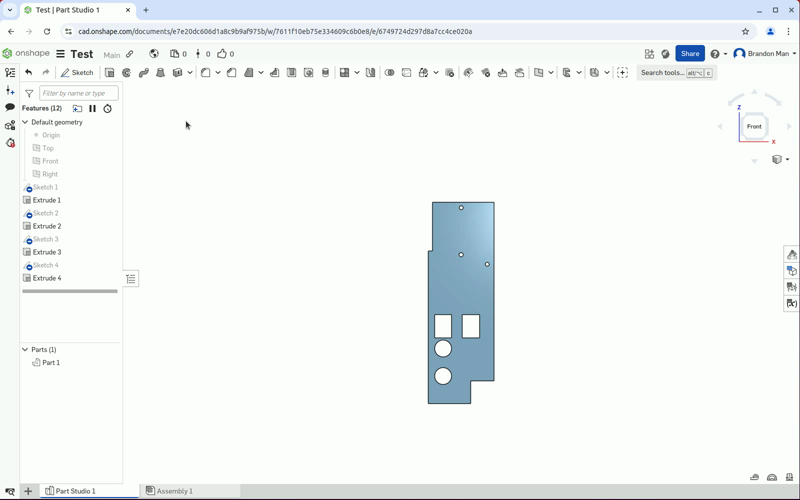
key(shift+h)
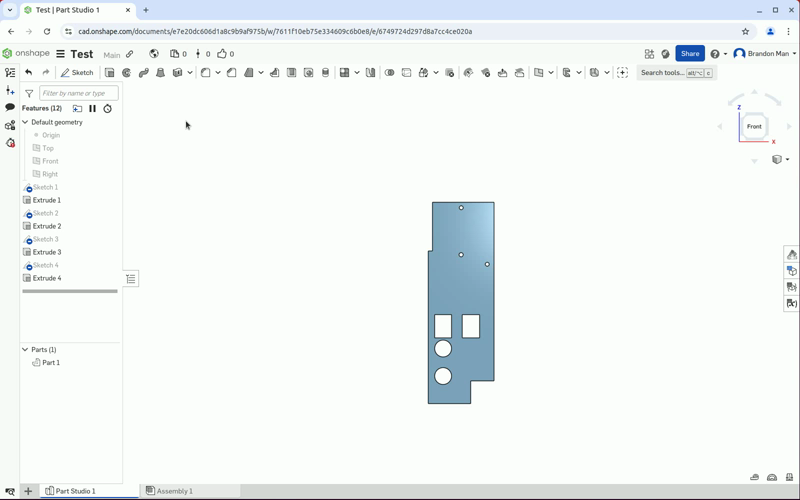
mouse_move(73, 189)
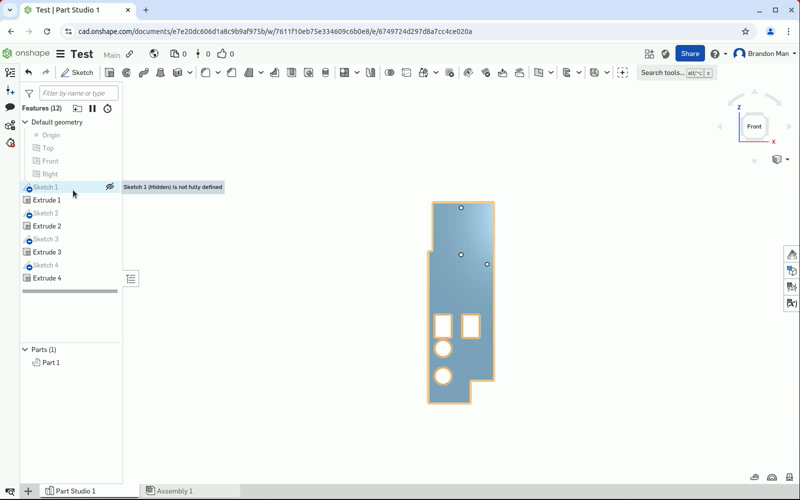
click(73, 189)
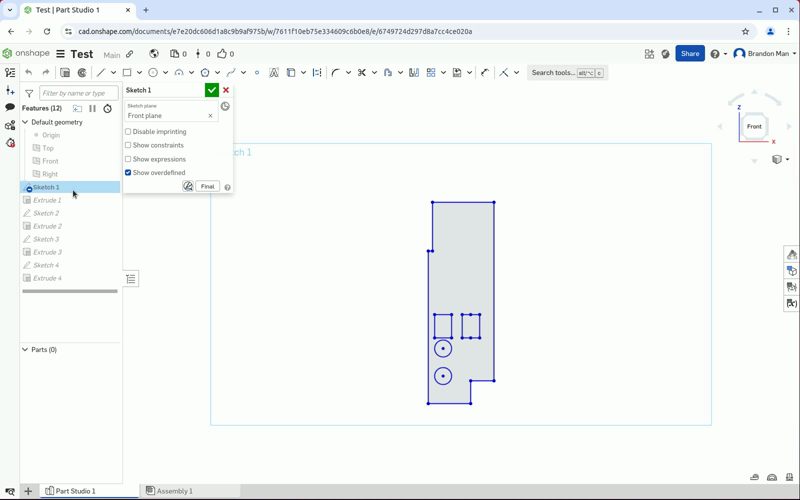
mouse_move(229, 92)
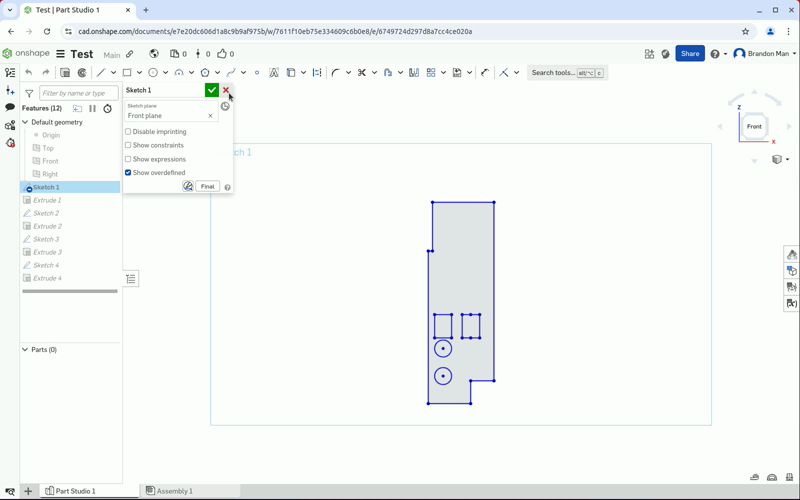
click(229, 92)
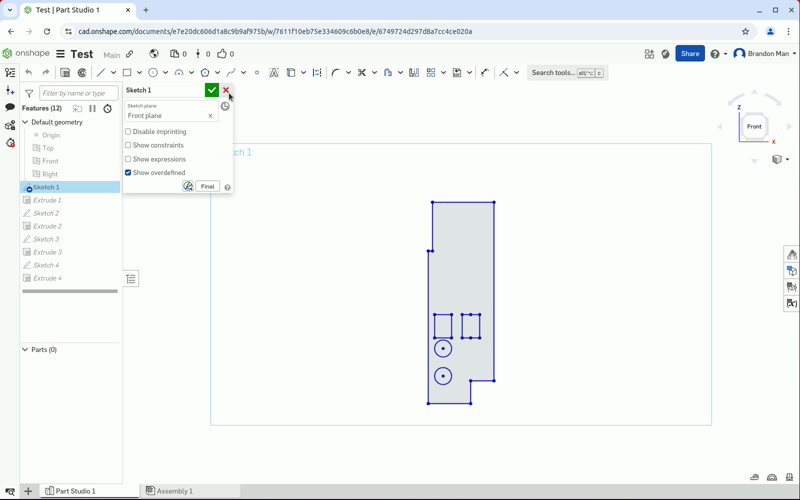
key(shift+s)
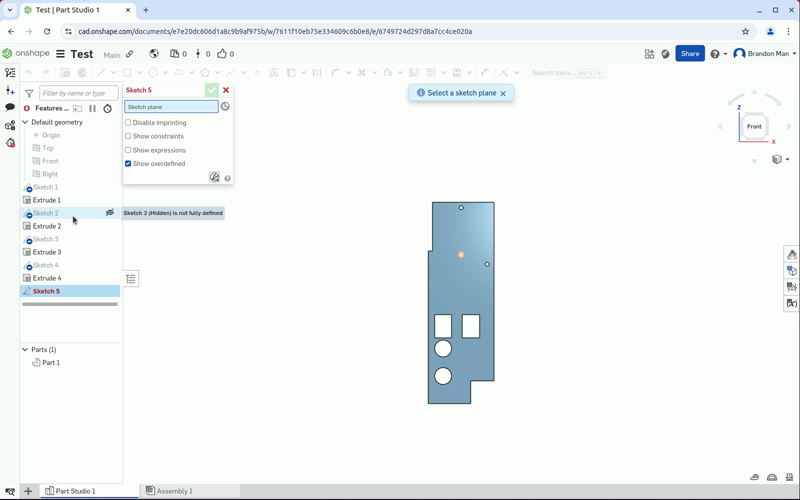
scroll(3)
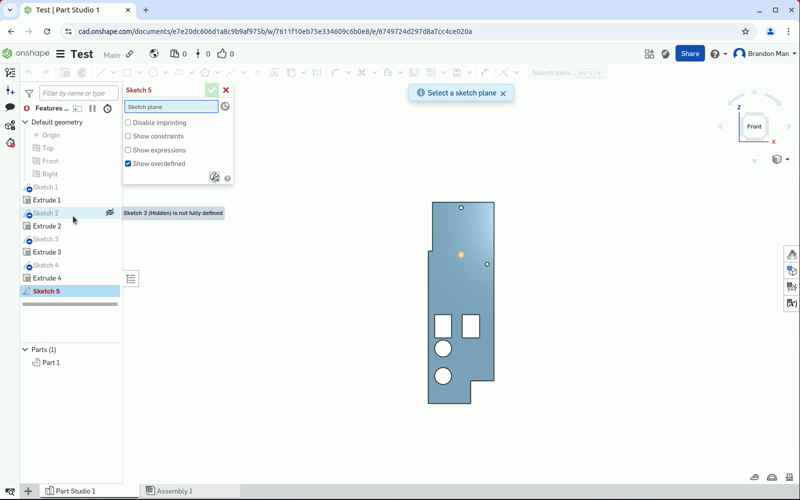
mouse_move(73, 163)
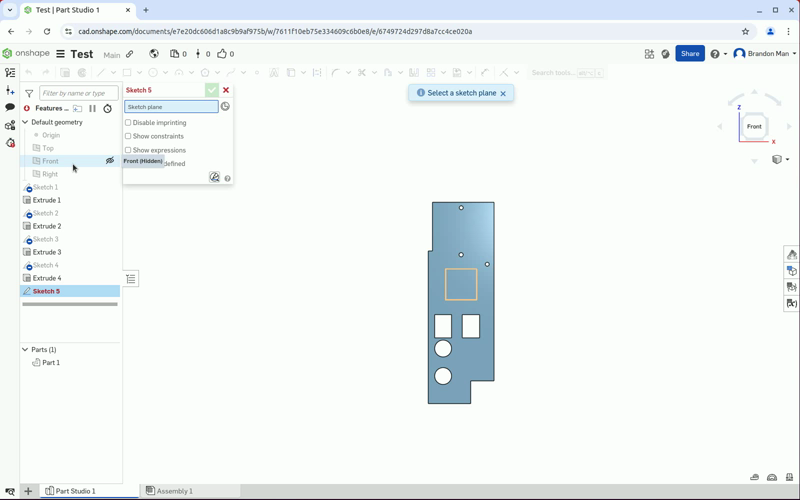
click(73, 163)
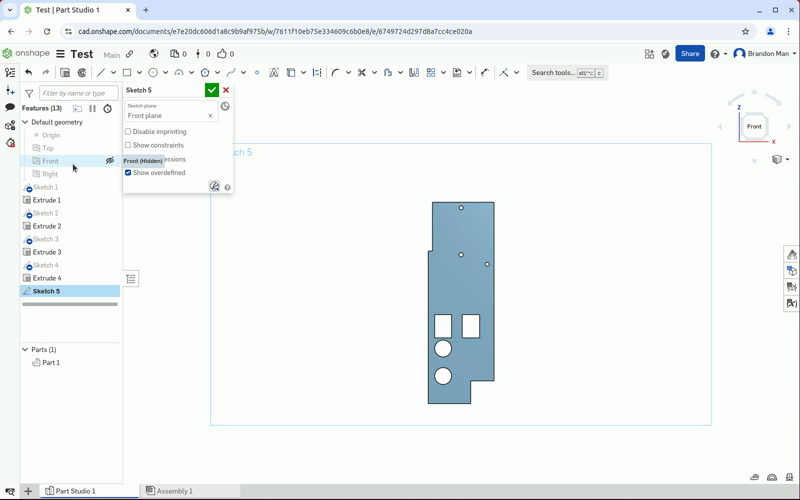
mouse_move(73, 352)
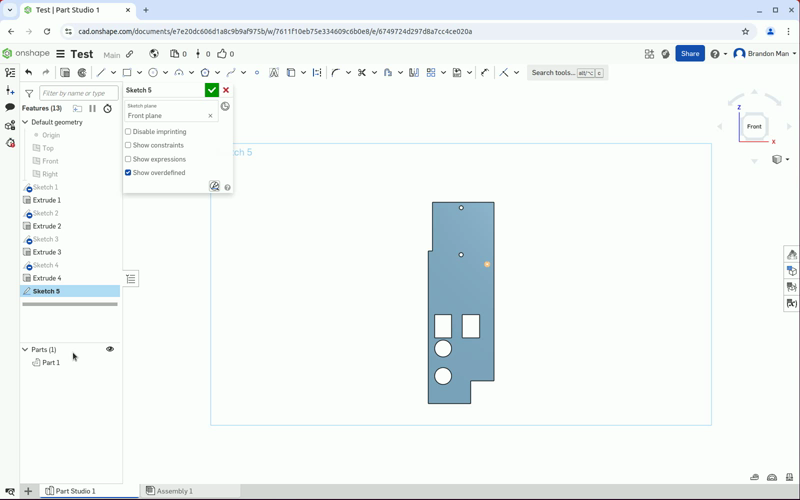
key(y)
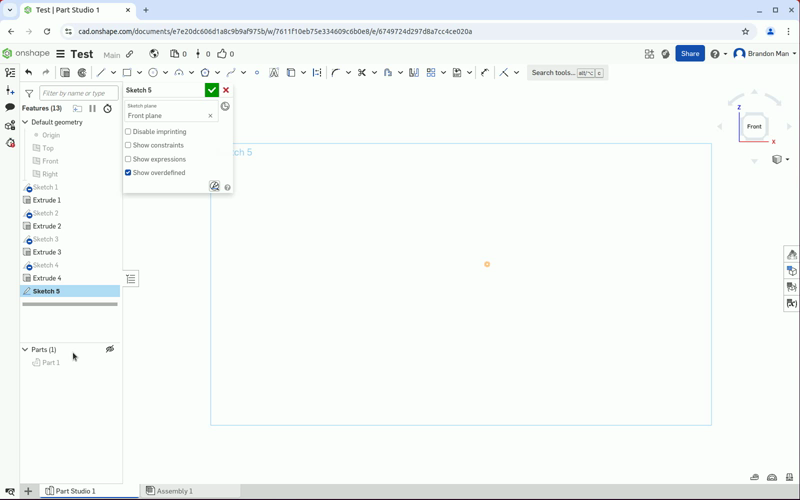
key(c)
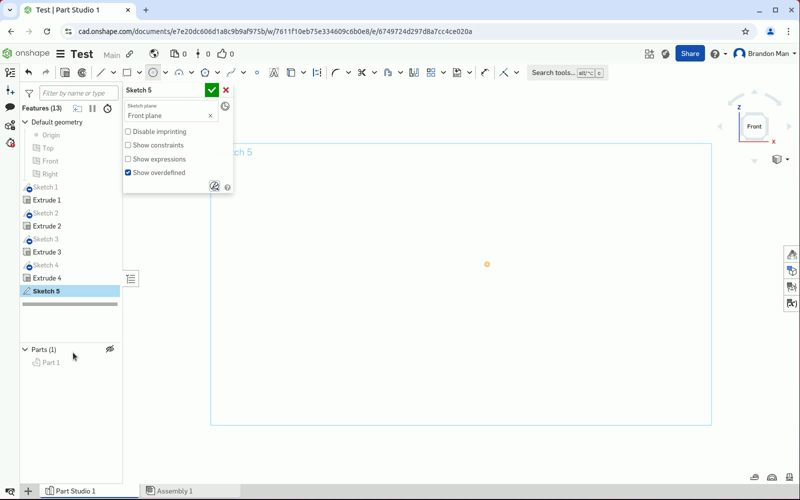
key_down(shift)
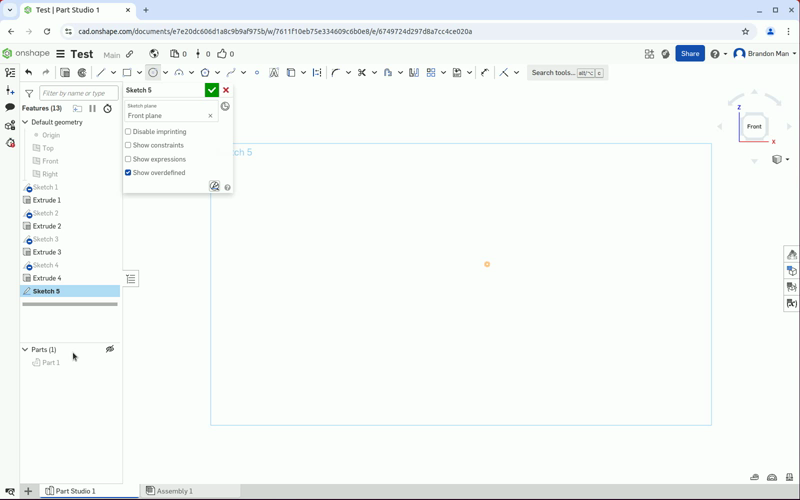
mouse_move(487, 301)
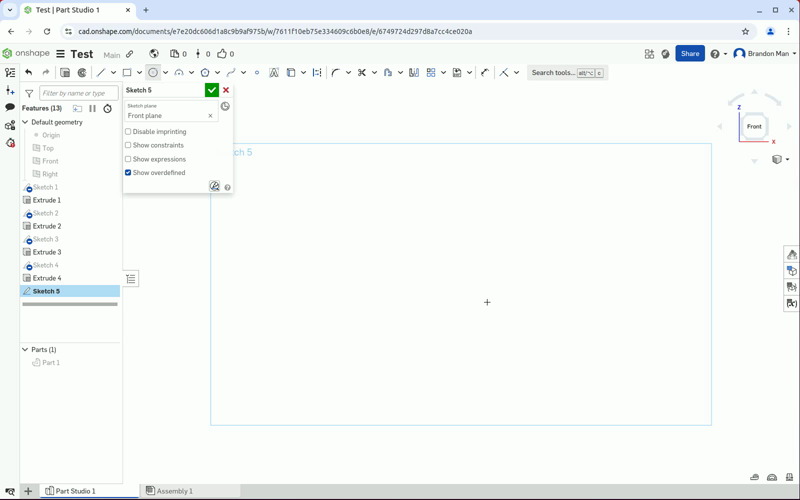
click(487, 301)
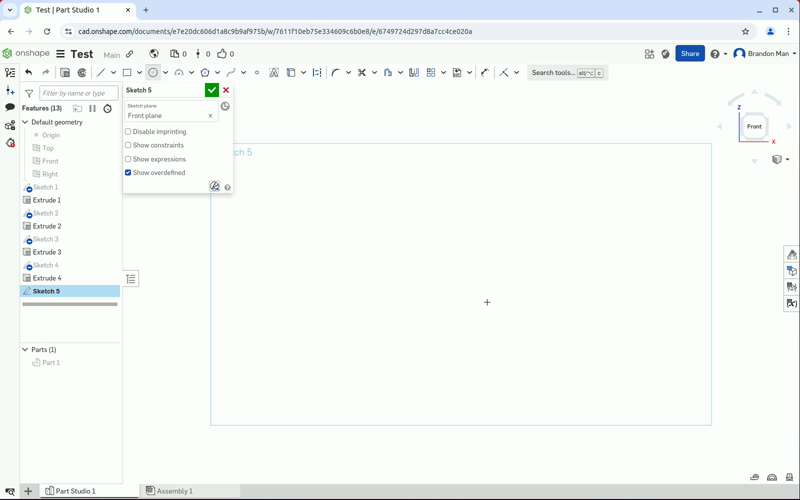
key_up(shift)
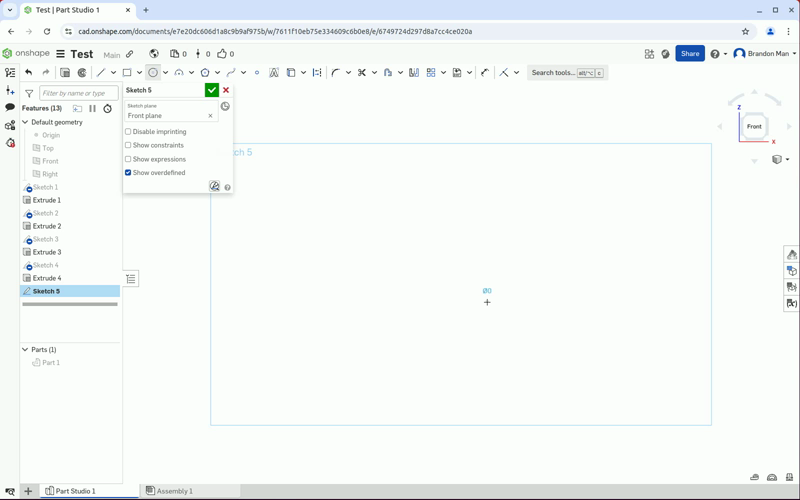
mouse_move(489, 301)
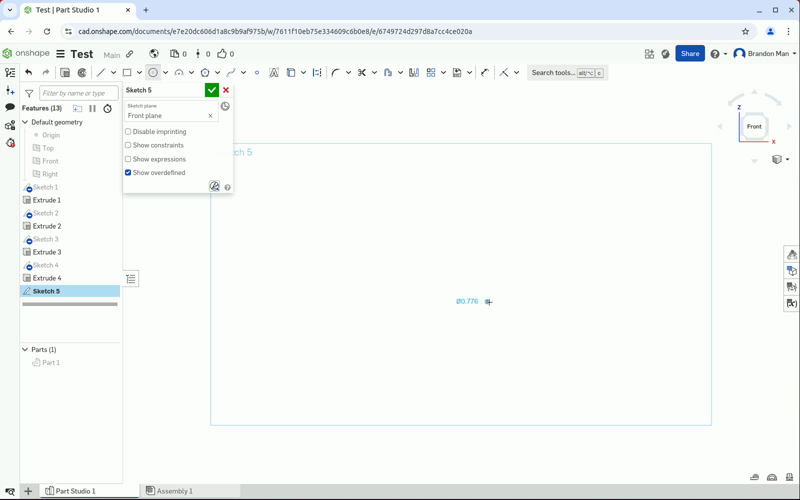
scroll(6)
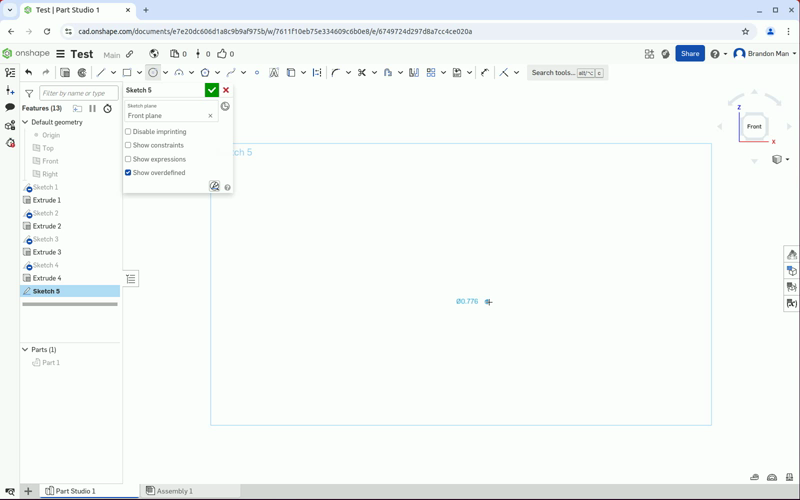
scroll(6)
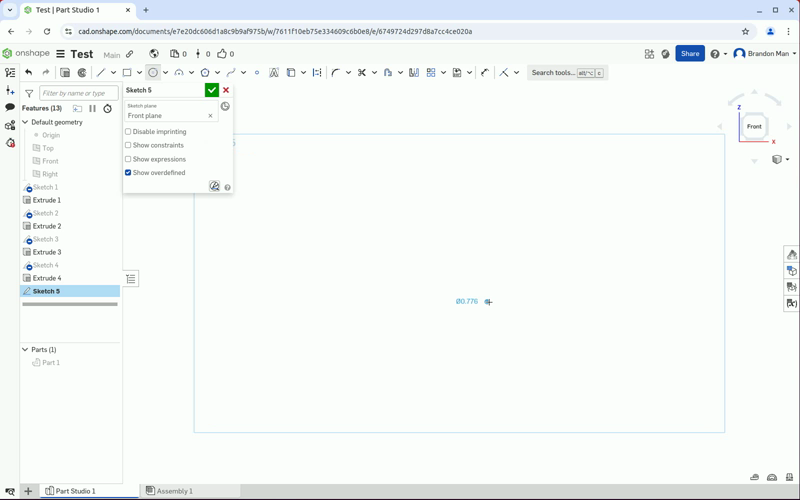
scroll(6)
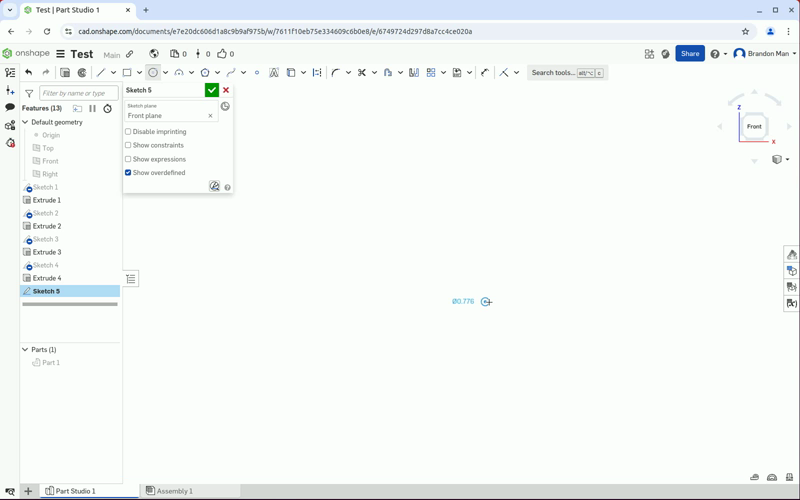
scroll(6)
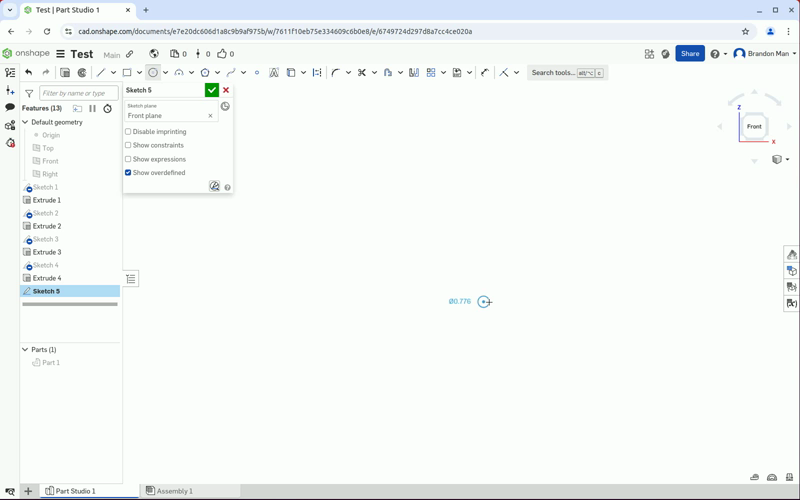
scroll(6)
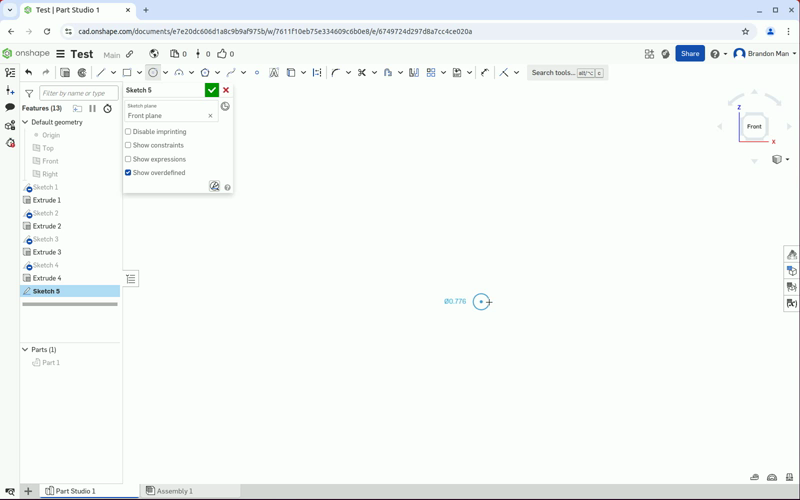
scroll(6)
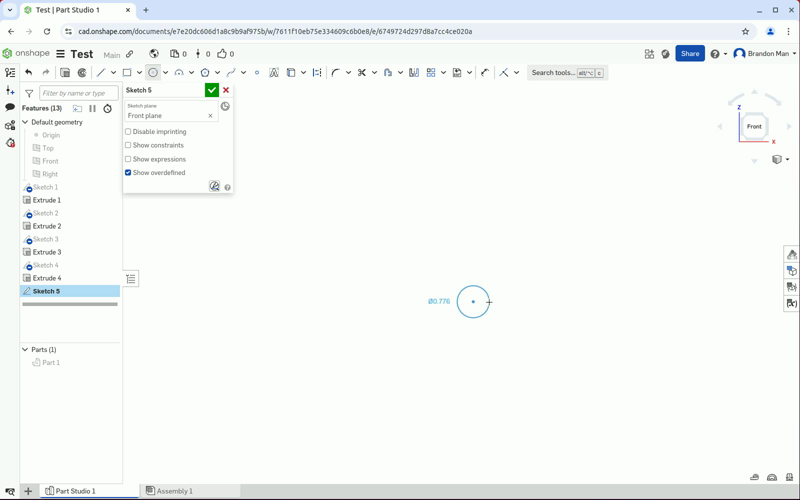
scroll(6)
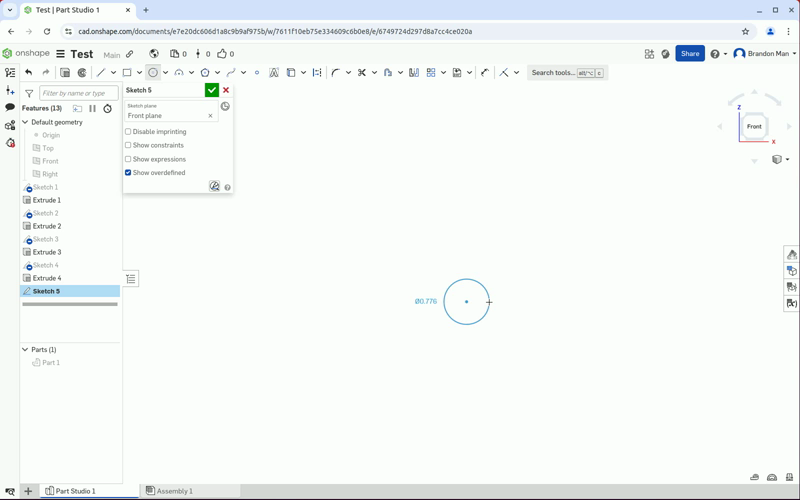
click(489, 301)
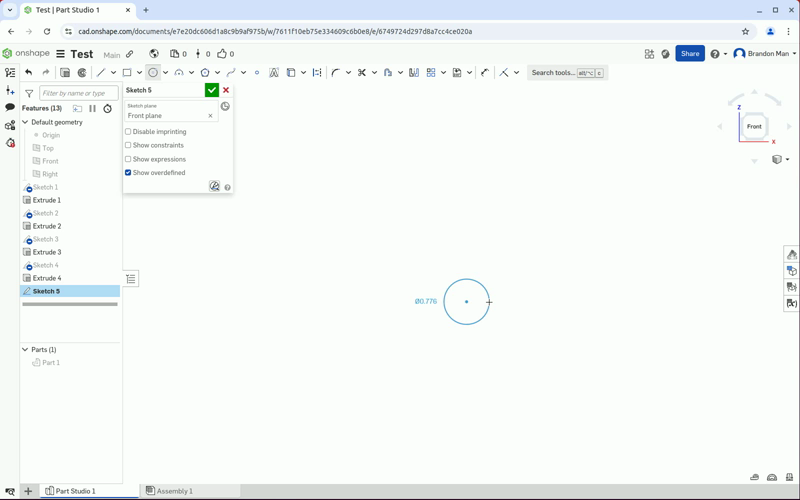
scroll(-6)
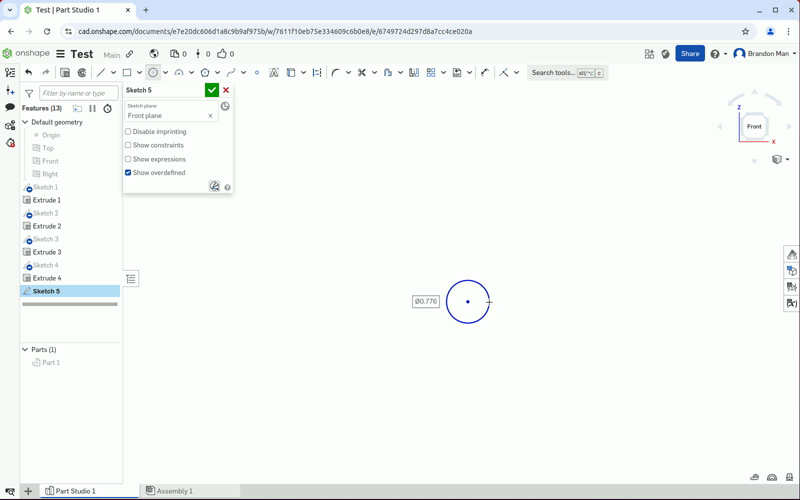
scroll(-6)
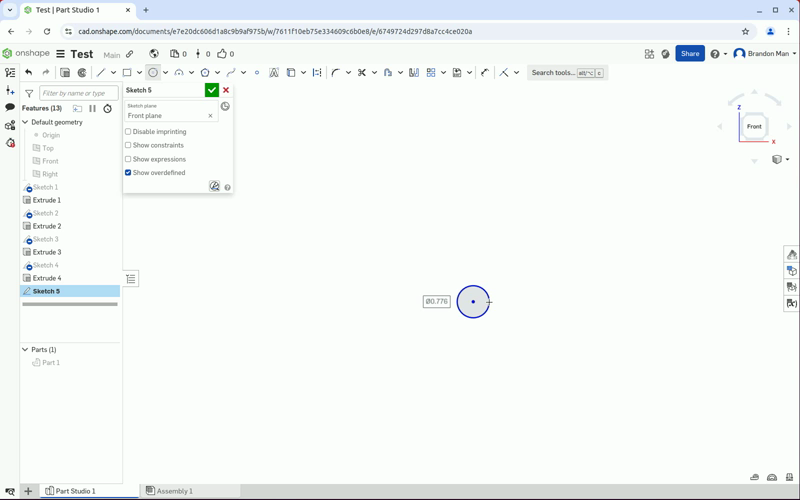
scroll(-6)
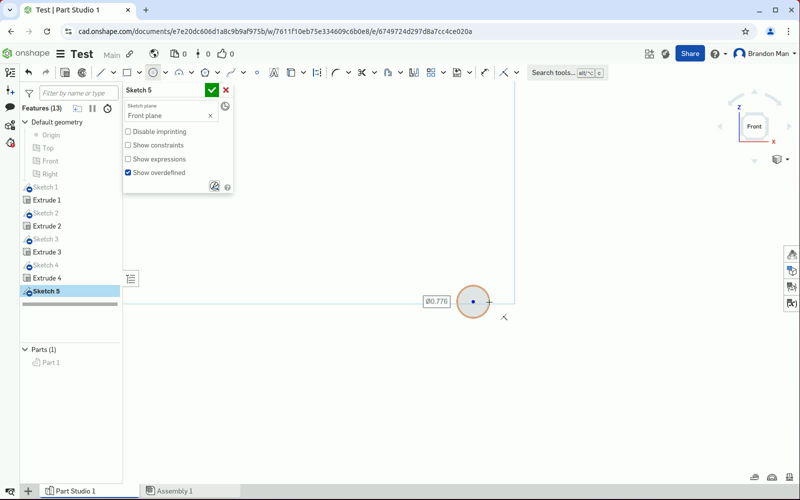
scroll(-6)
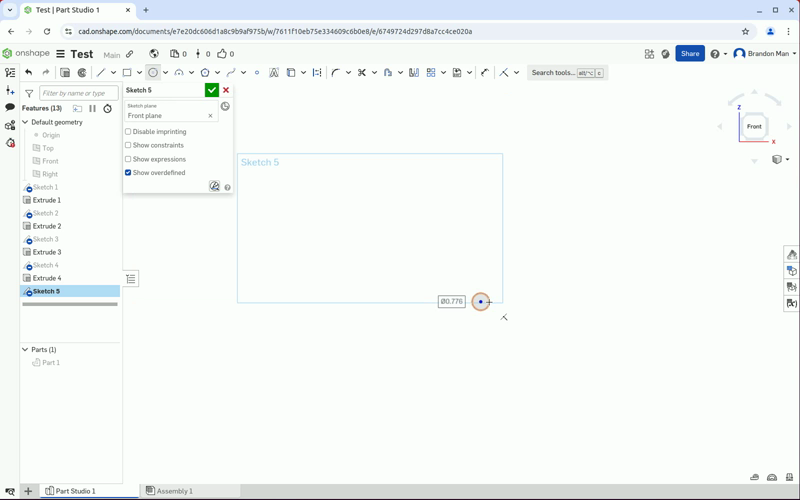
scroll(-6)
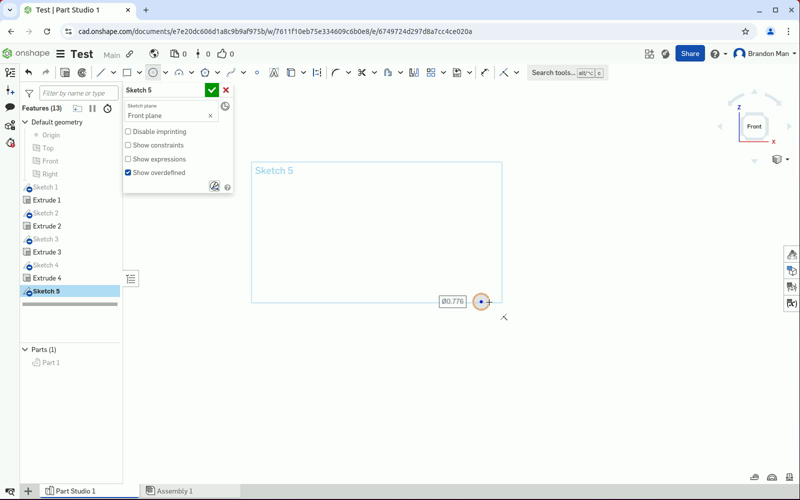
scroll(-6)
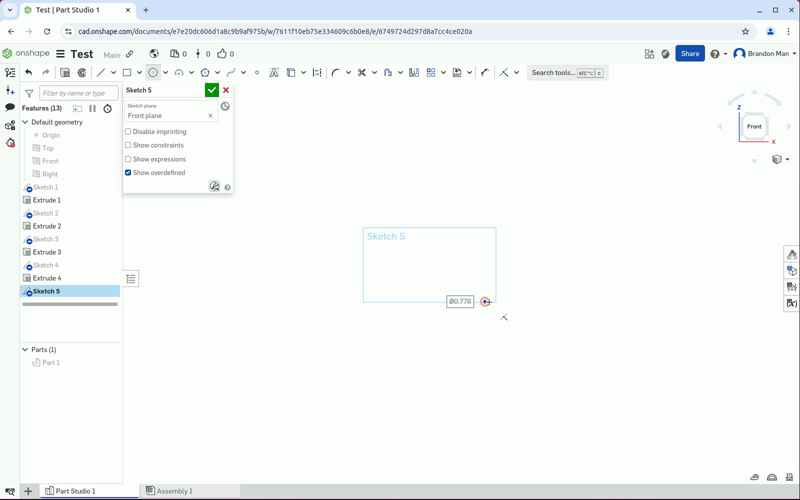
scroll(-6)
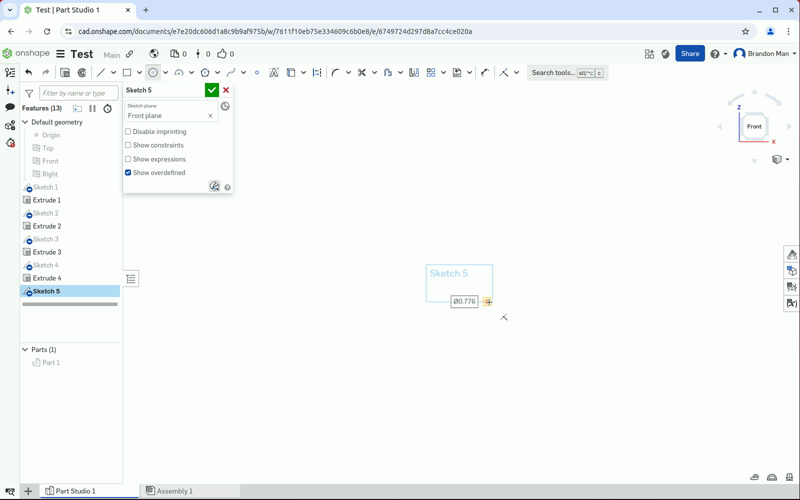
key(esc)
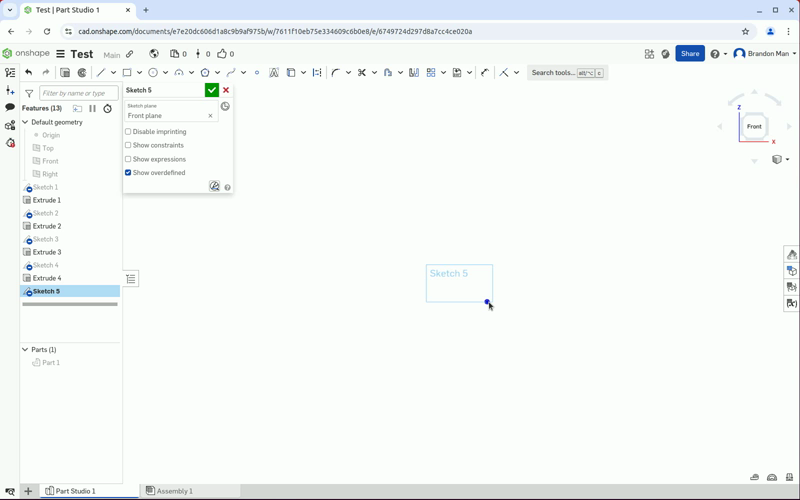
mouse_move(488, 300)
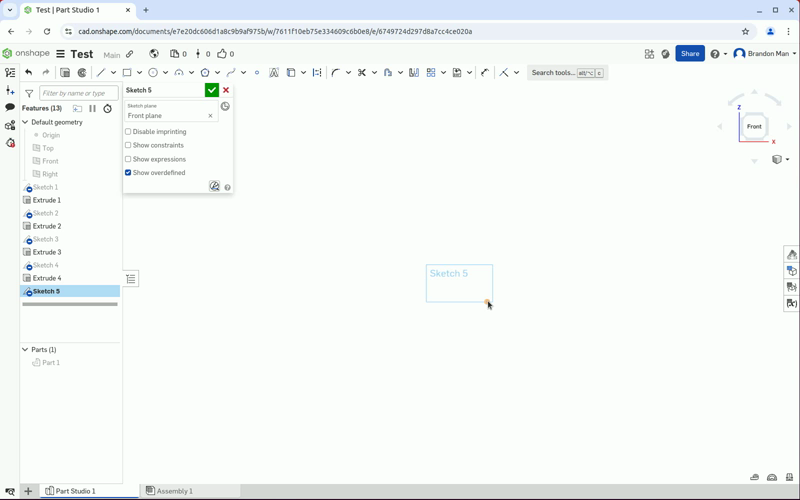
scroll(6)
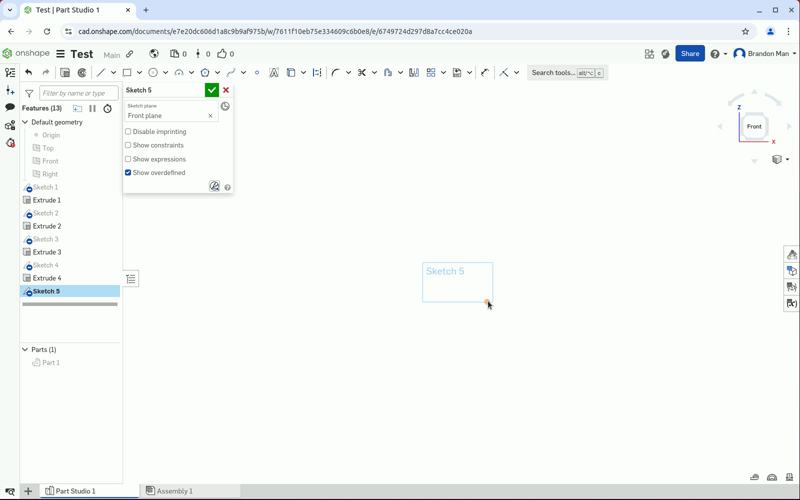
scroll(6)
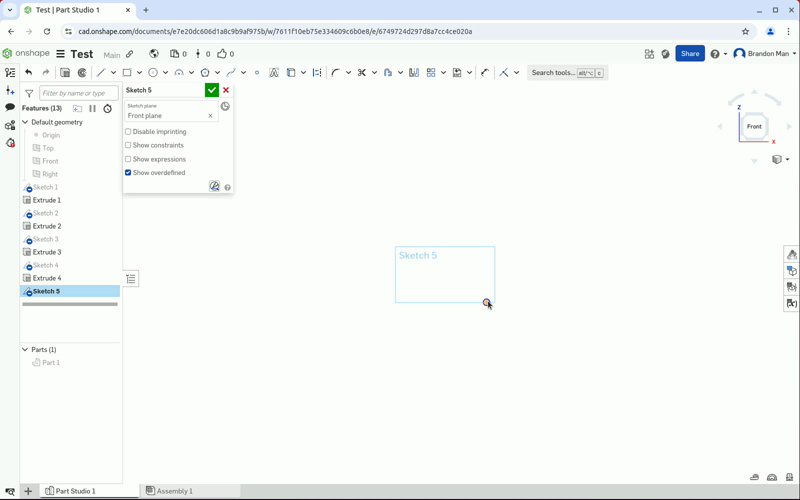
scroll(6)
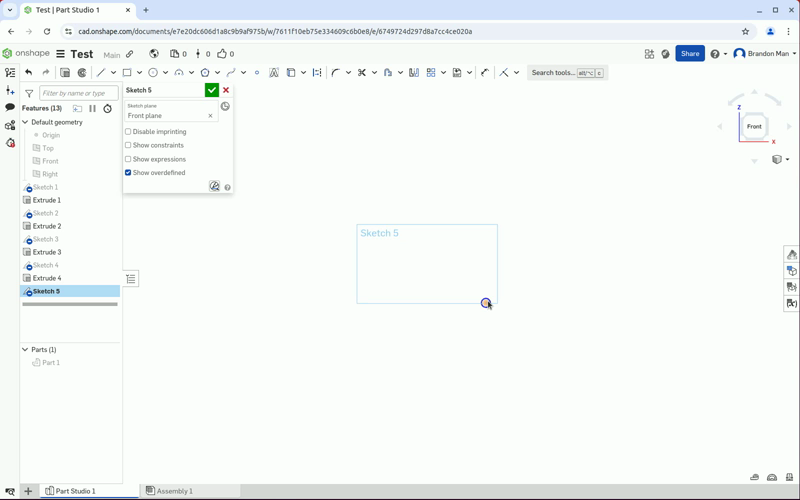
scroll(6)
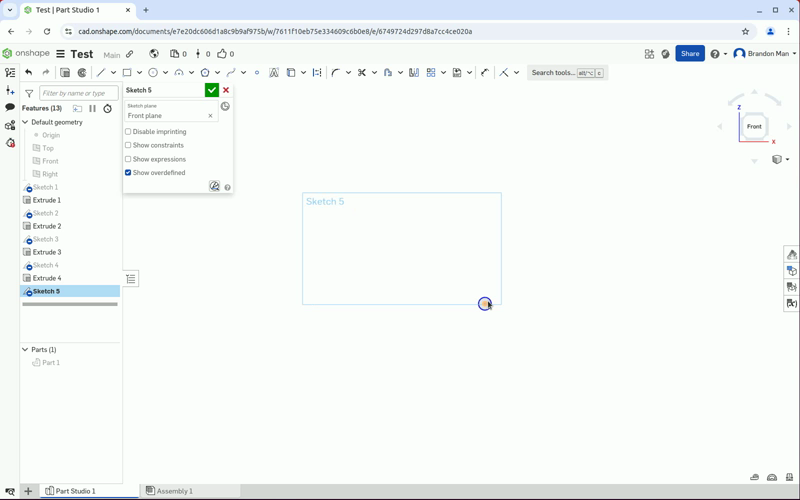
scroll(6)
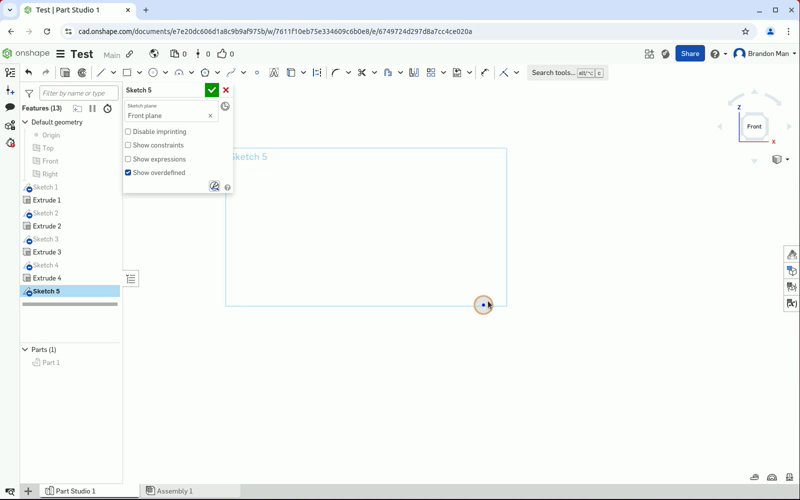
scroll(6)
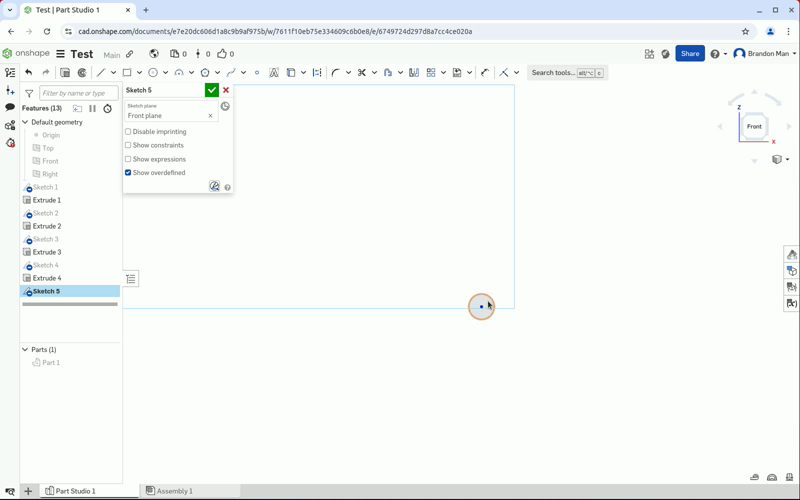
scroll(6)
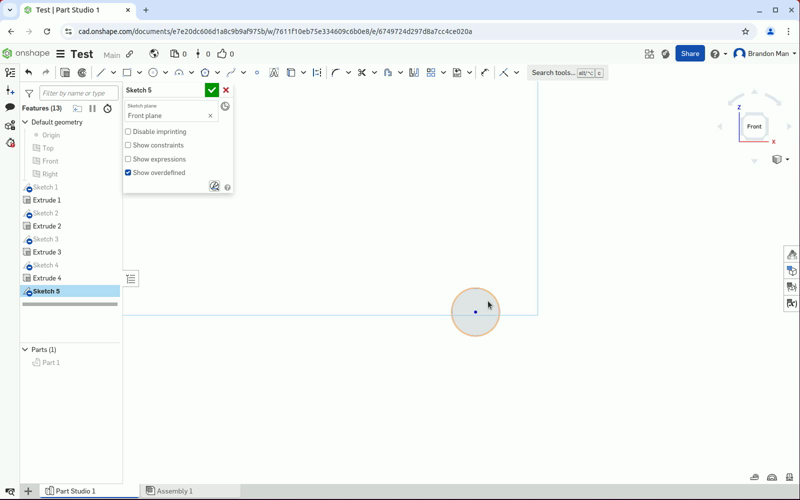
click(488, 300)
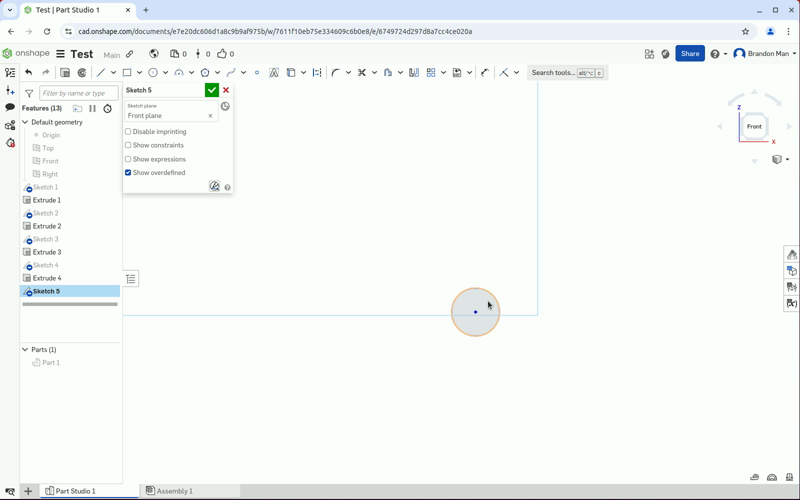
scroll(-6)
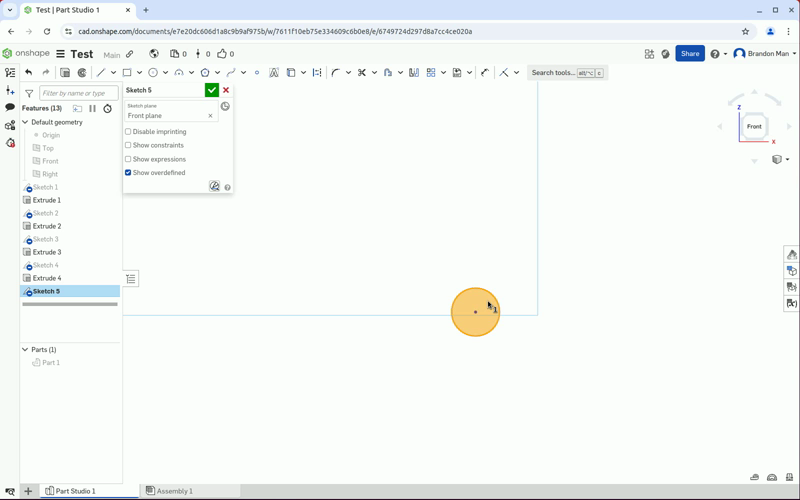
scroll(-6)
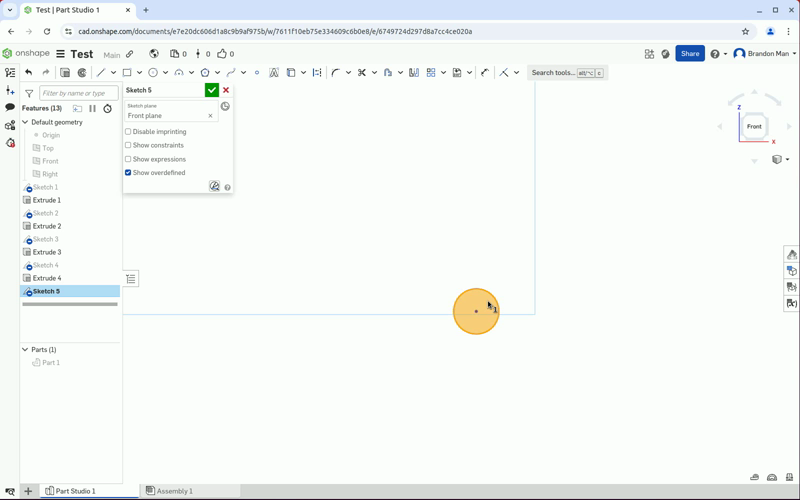
scroll(-6)
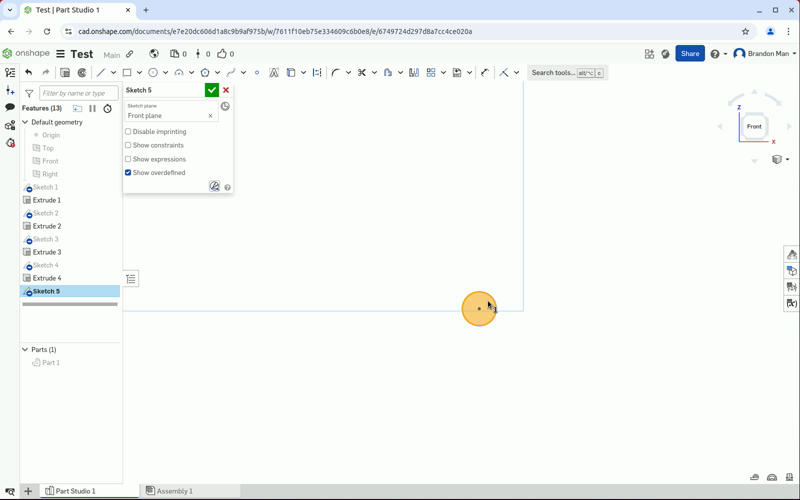
scroll(-6)
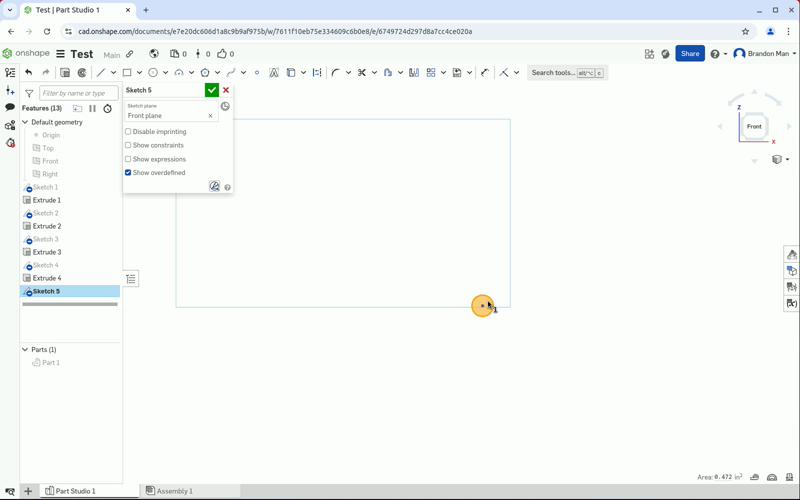
scroll(-6)
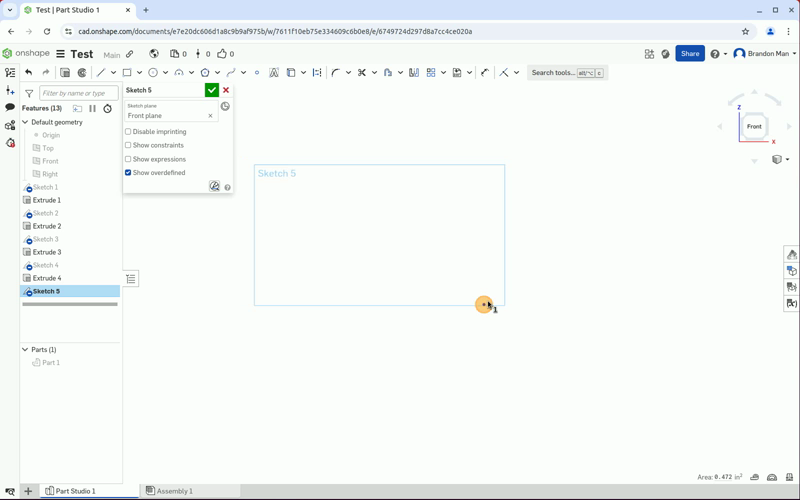
scroll(-6)
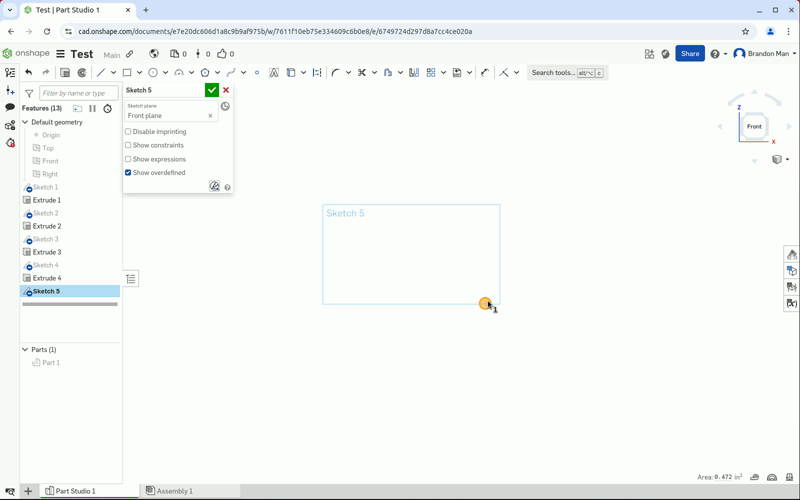
scroll(-6)
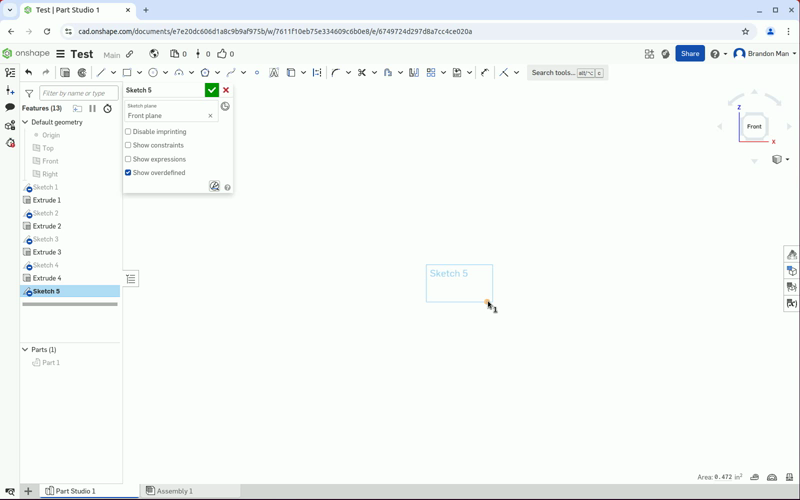
mouse_move(73, 352)
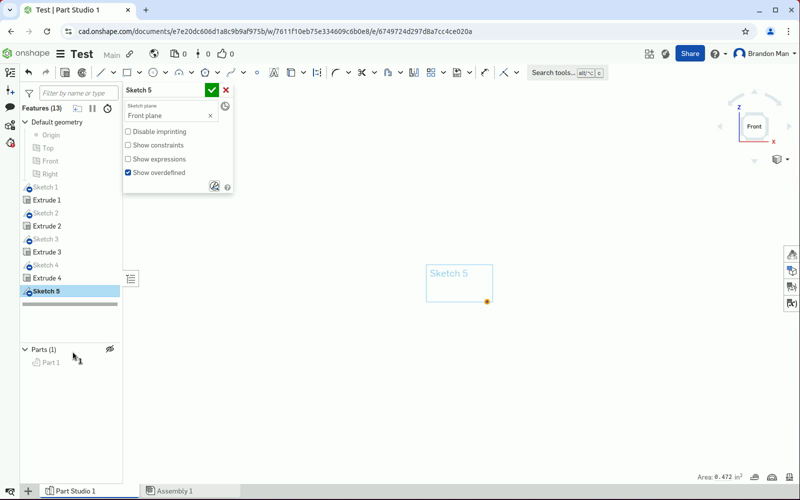
key(shift+y)
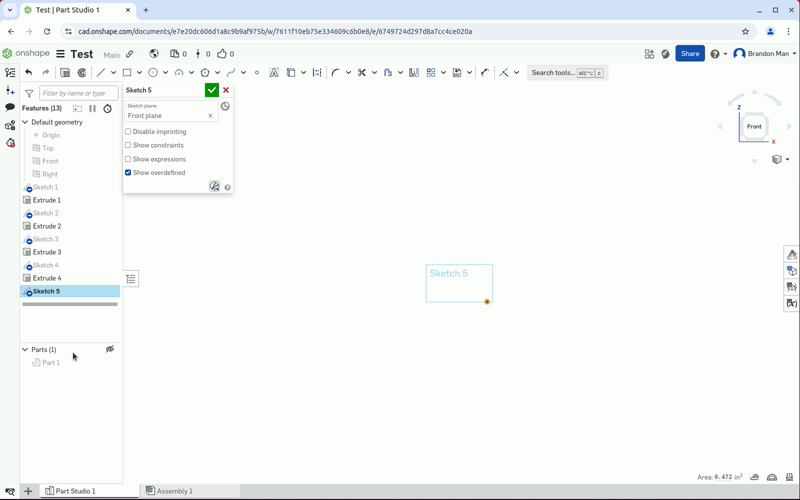
key(shift+e)
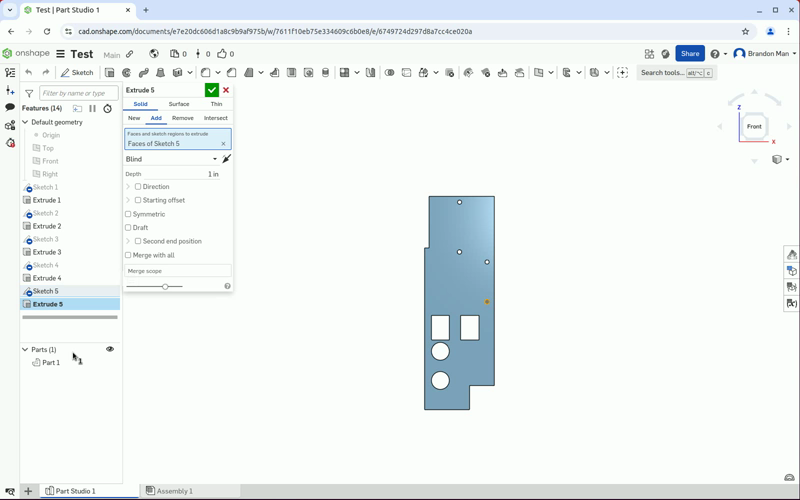
mouse_move(143, 106)
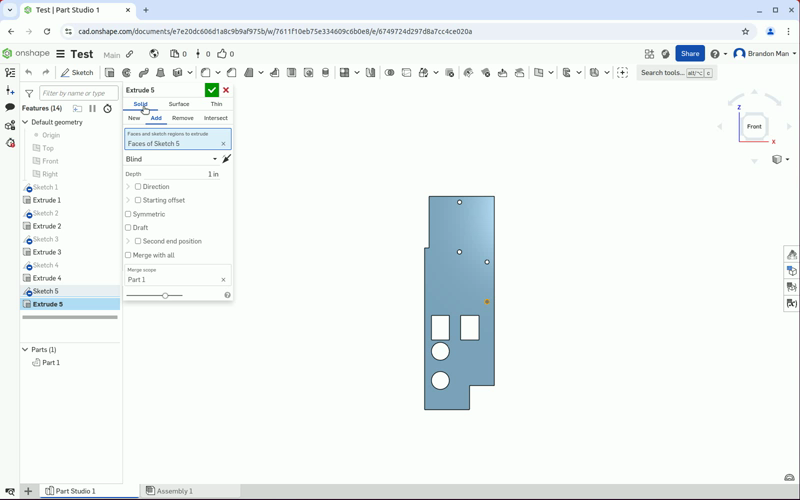
click(143, 106)
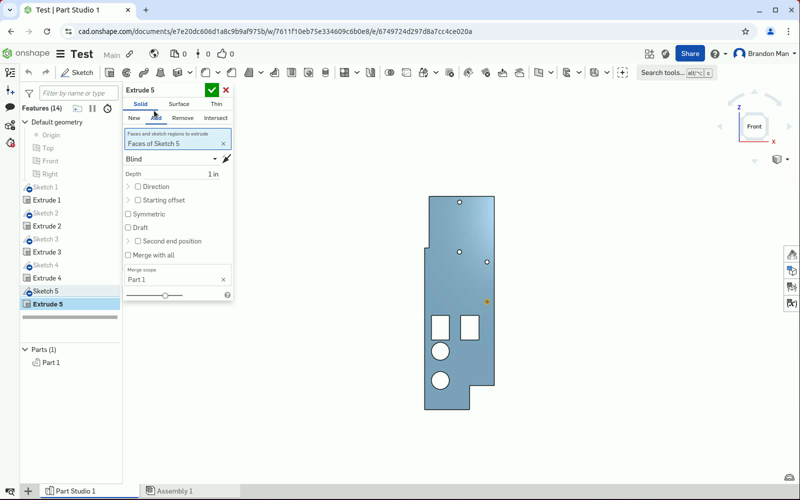
mouse_move(186, 120)
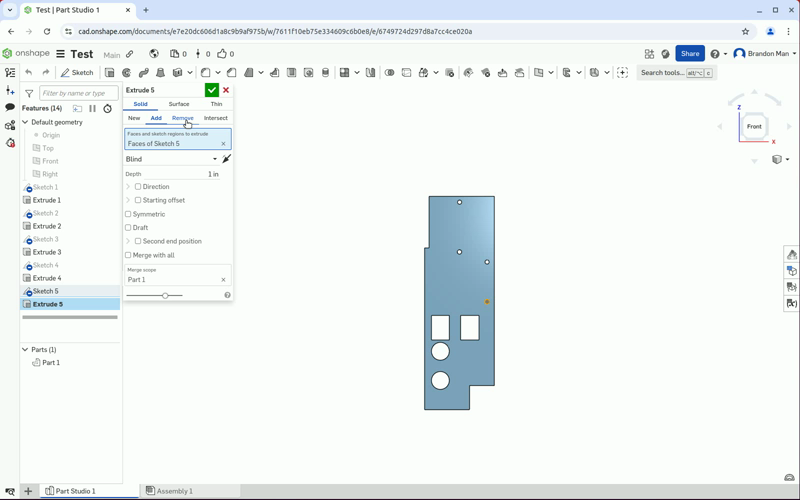
click(186, 120)
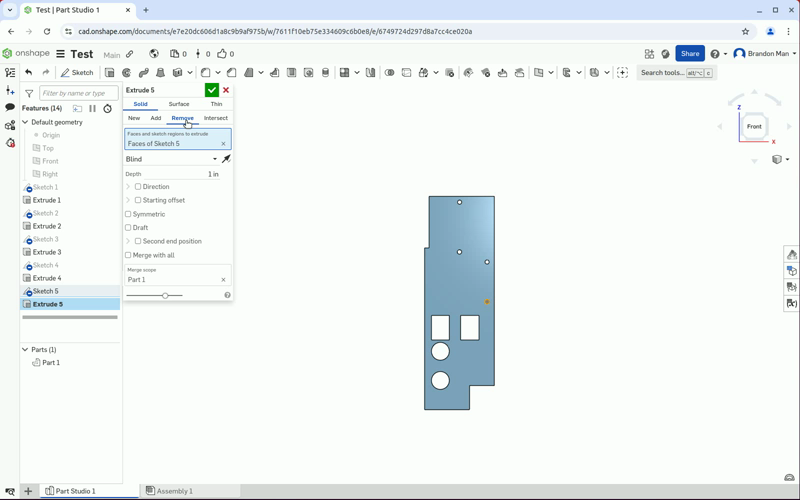
key(tab, 4)
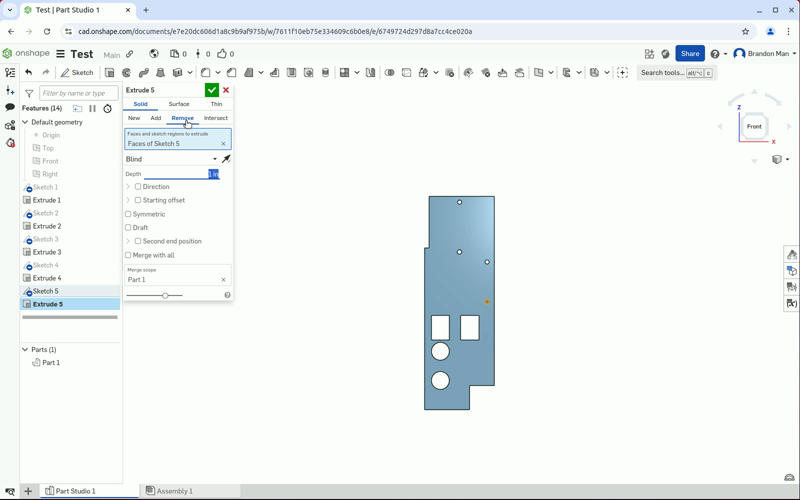
text(5.777)
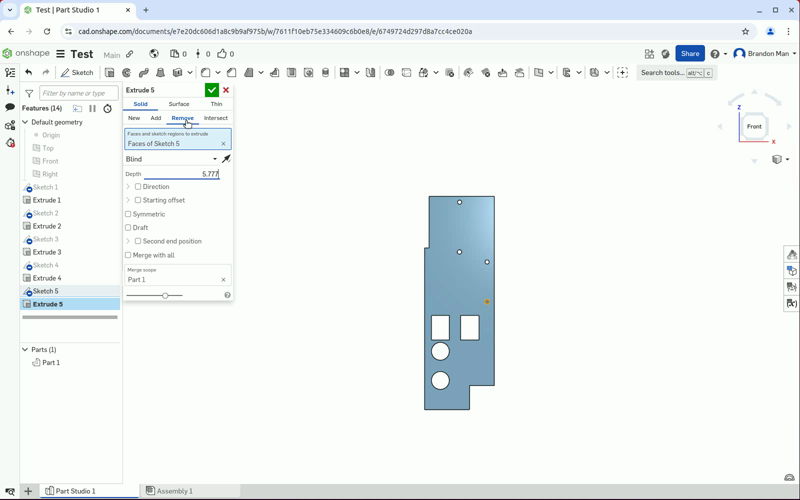
key(tab, 6)
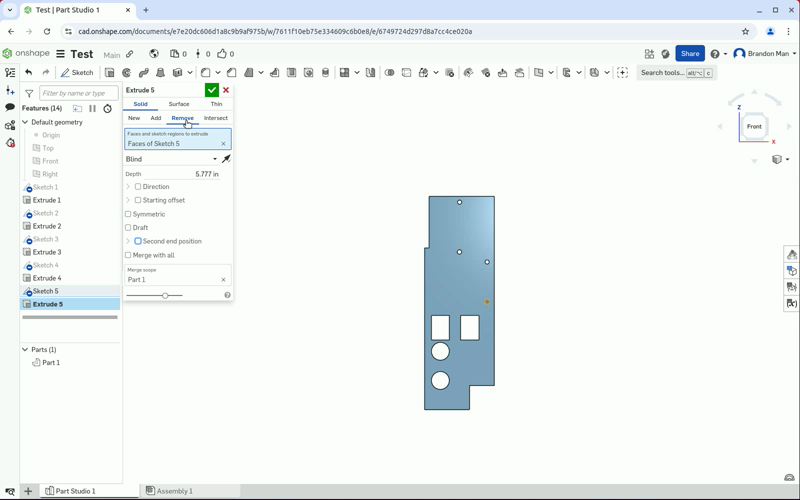
key(space)
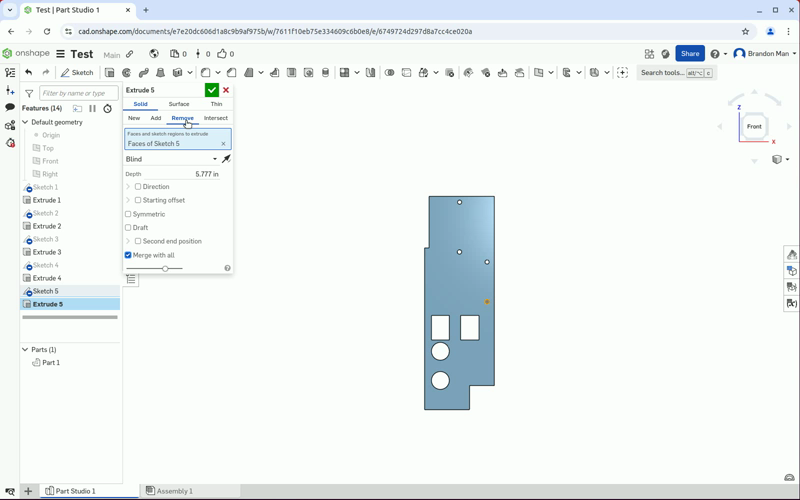
key(enter)
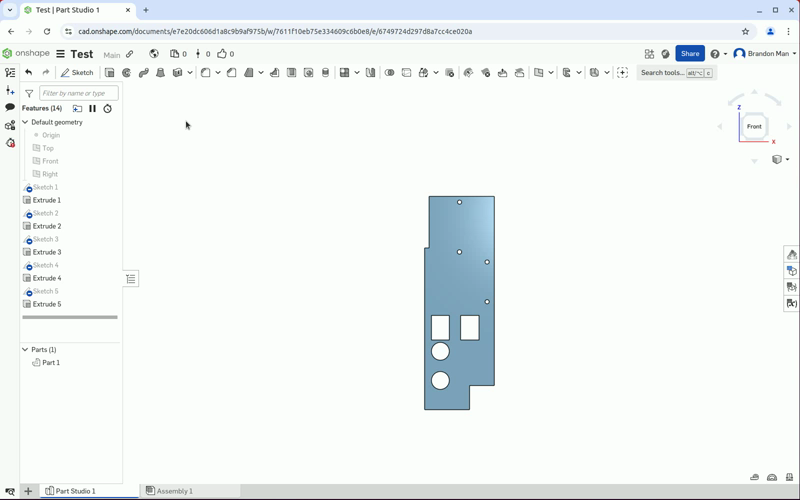
key(shift+h)
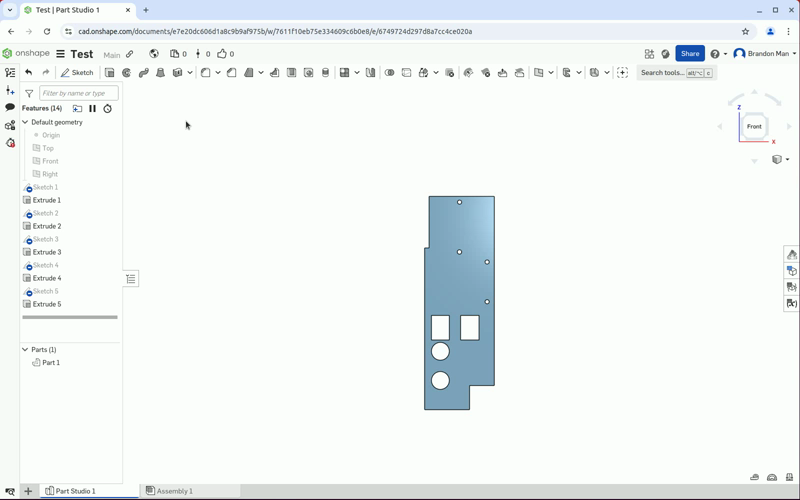
key(shift+h)
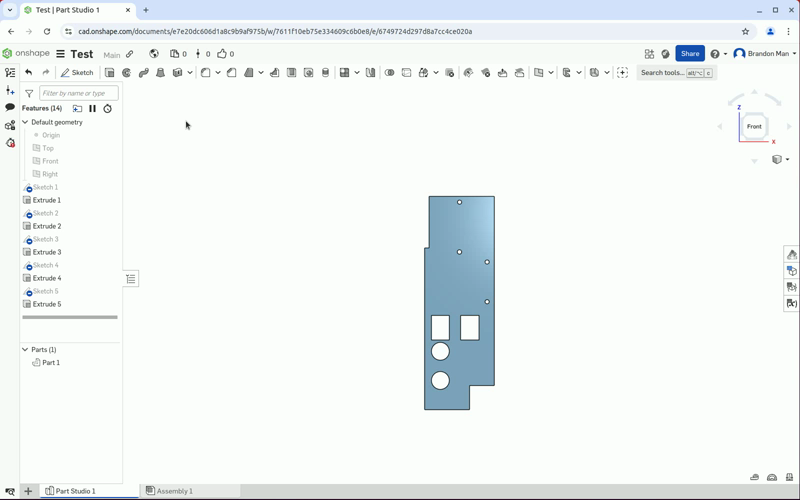
mouse_move(73, 189)
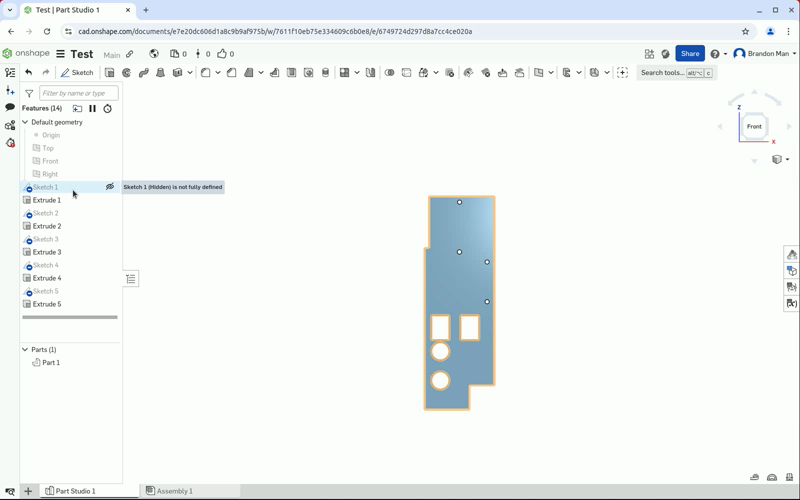
click(73, 189)
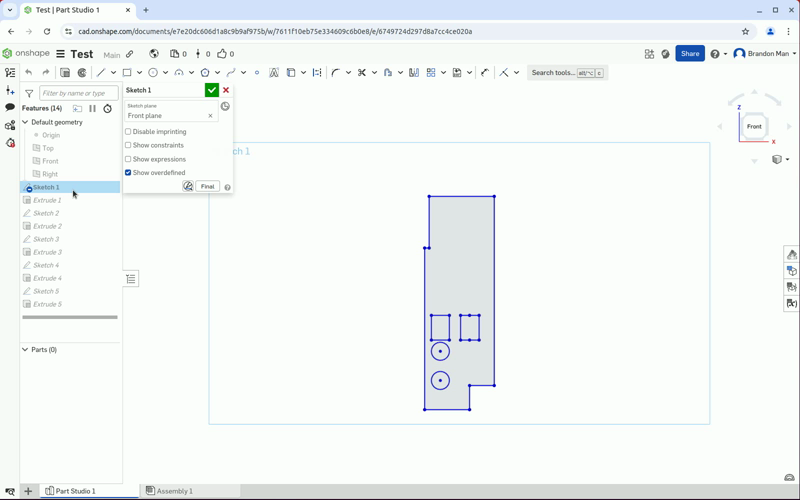
mouse_move(229, 92)
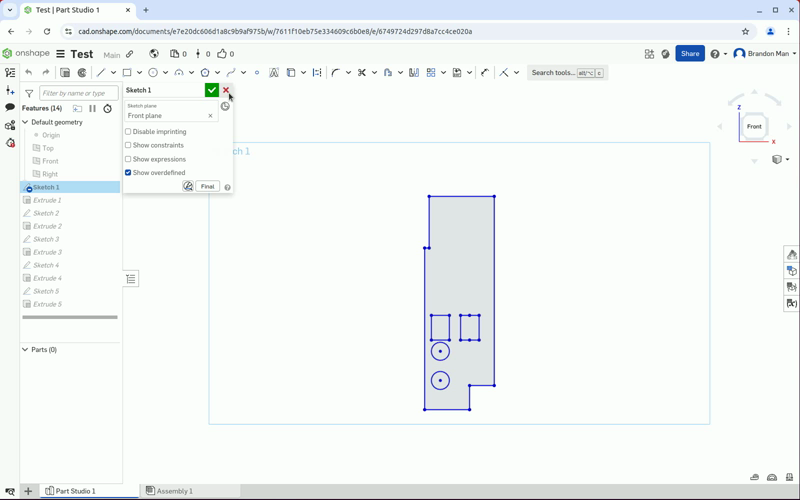
click(229, 92)
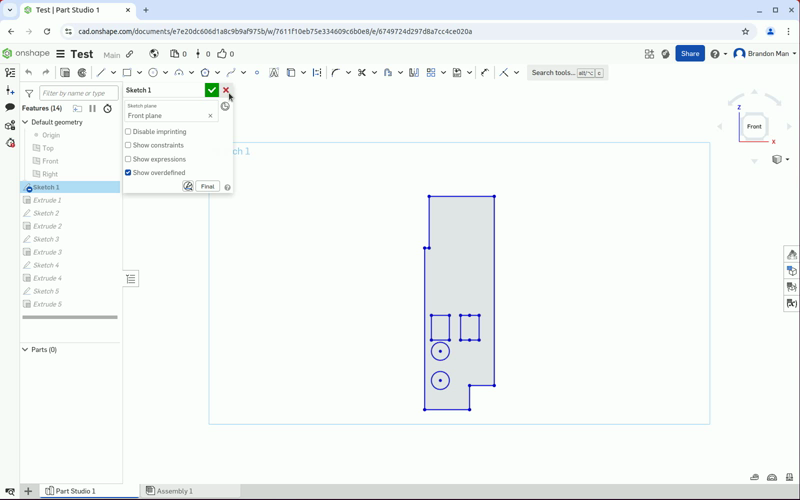
key(shift+s)
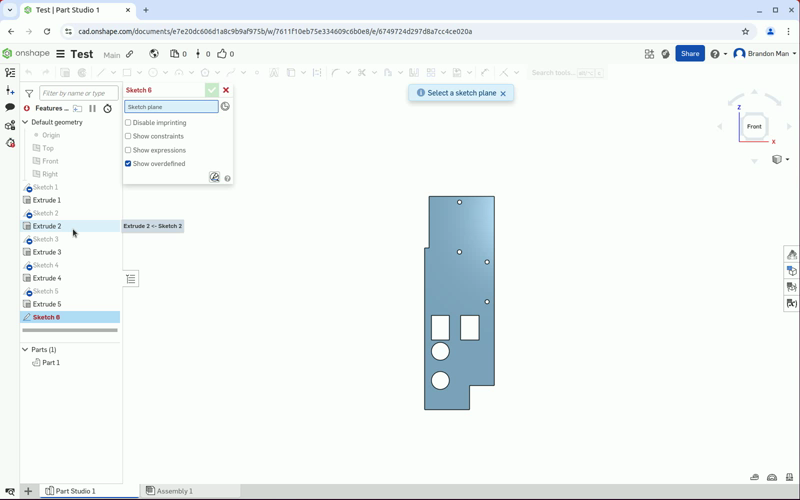
scroll(3)
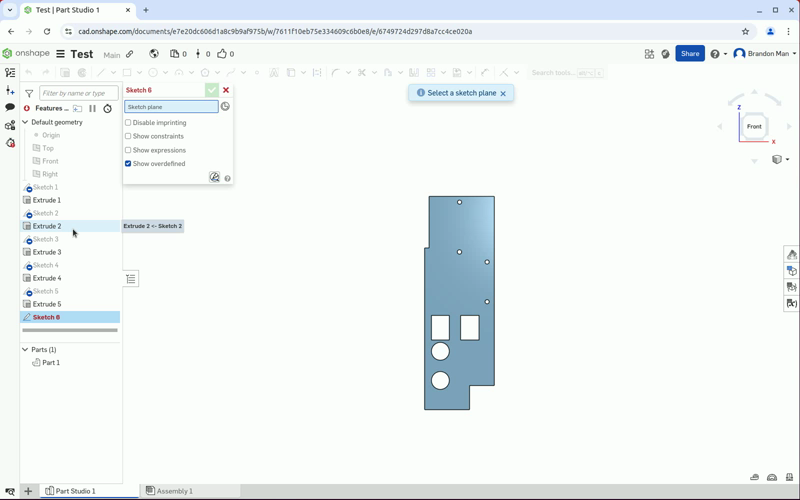
mouse_move(73, 163)
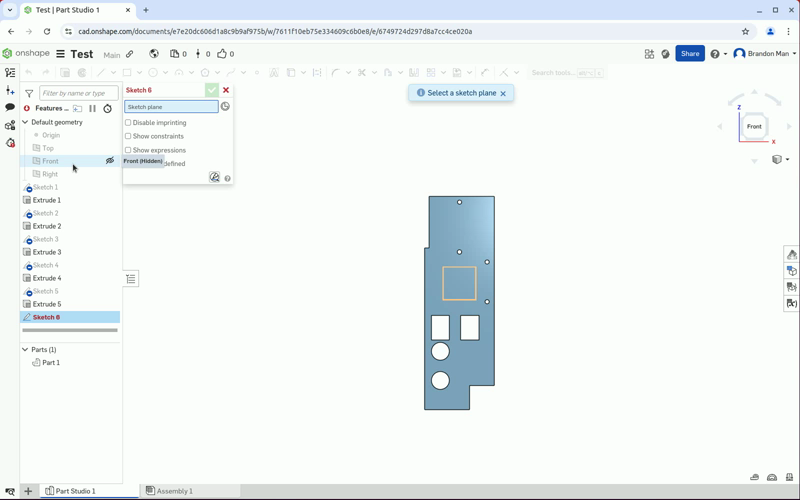
click(73, 163)
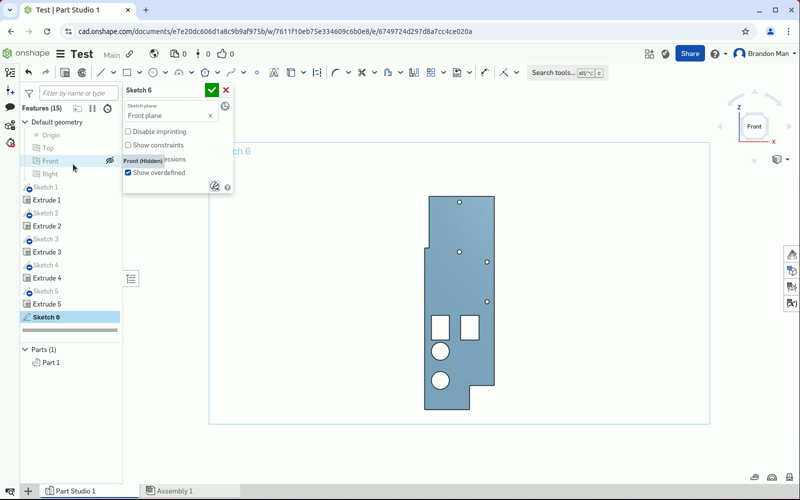
mouse_move(73, 352)
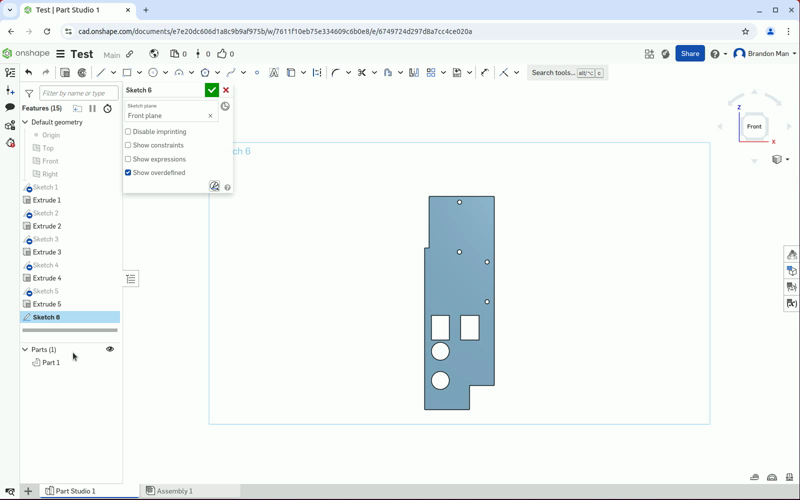
key(y)
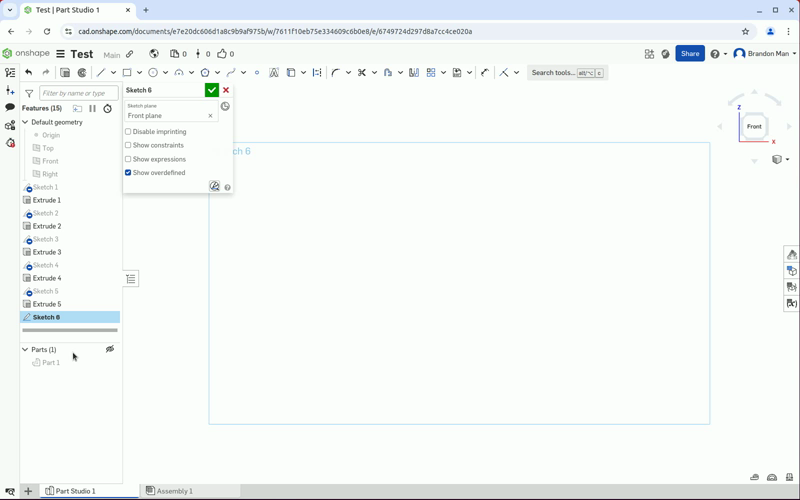
key(c)
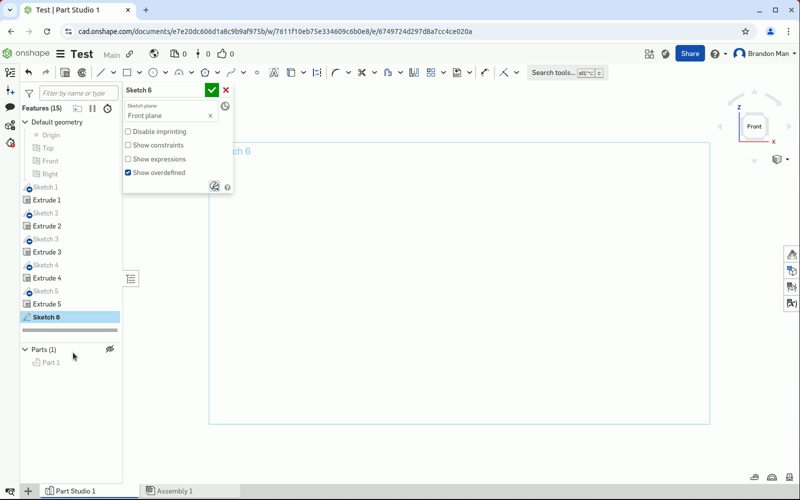
key_down(shift)
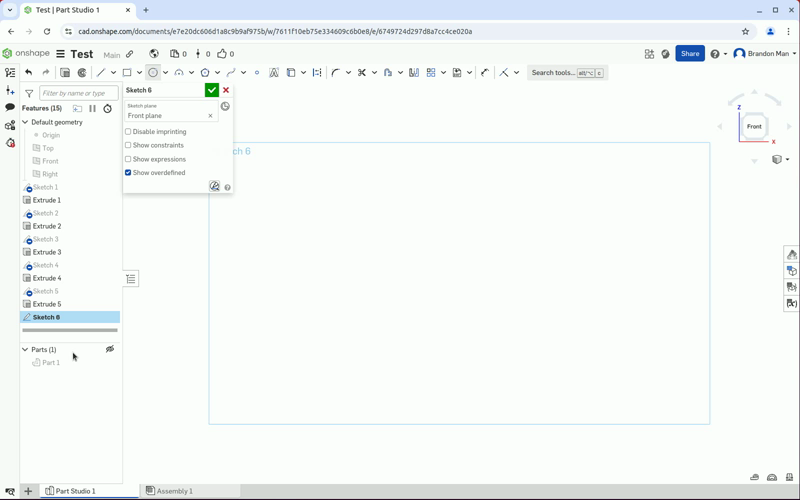
mouse_move(435, 293)
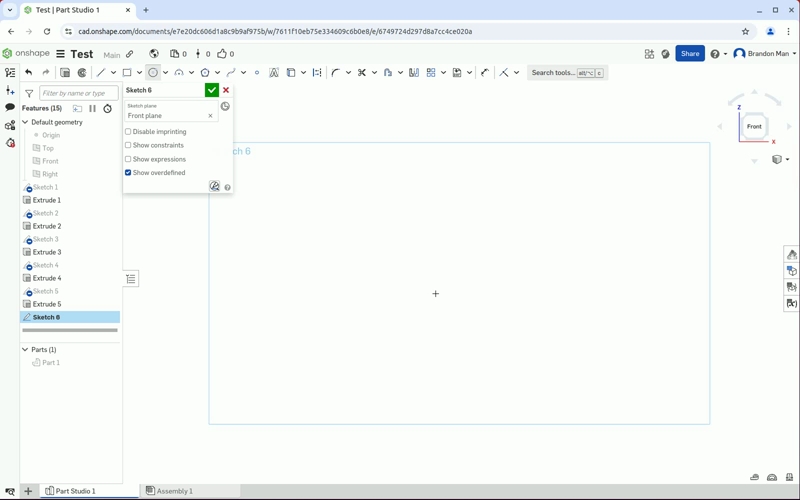
click(435, 293)
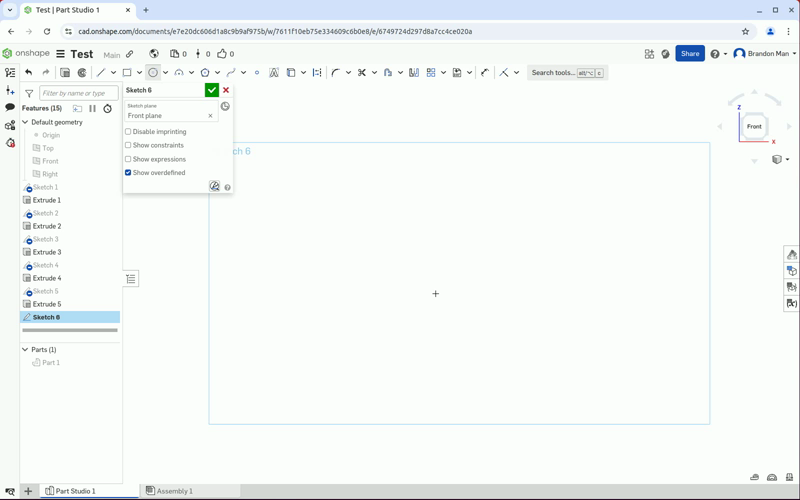
key_up(shift)
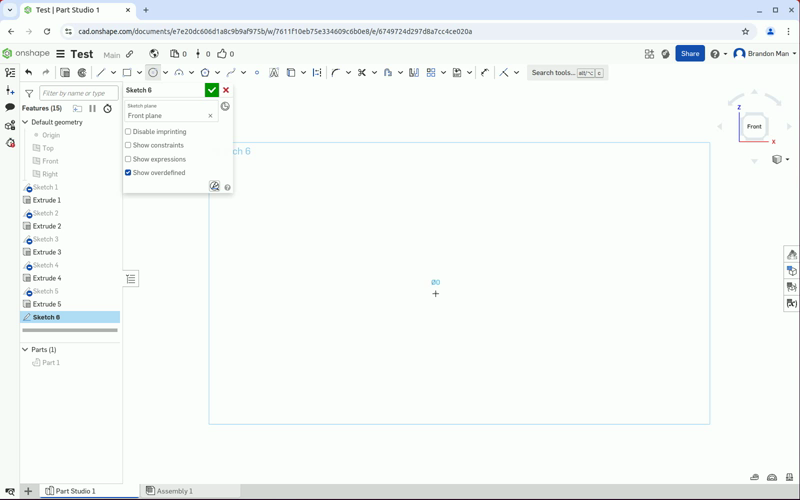
mouse_move(437, 293)
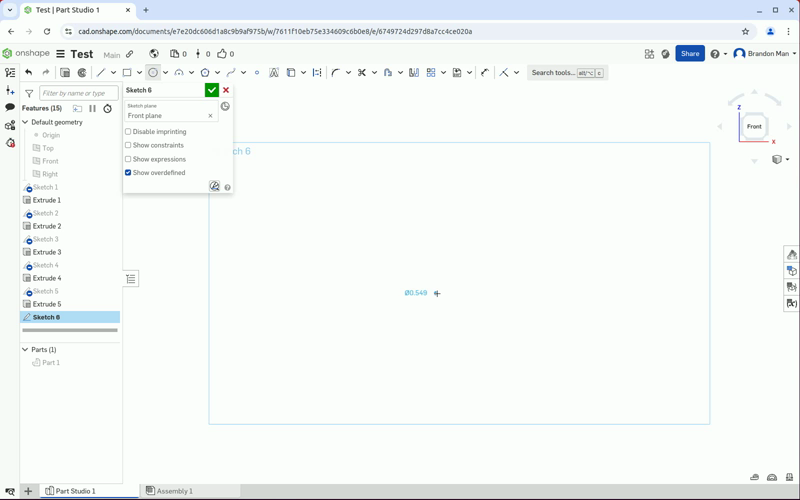
scroll(6)
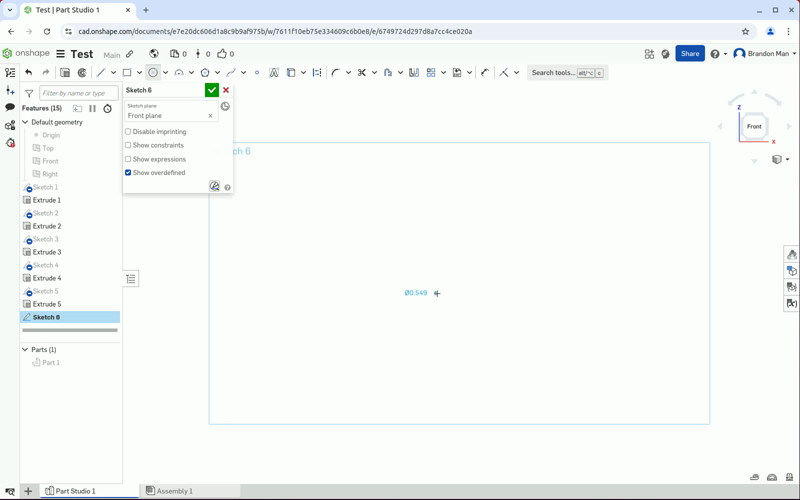
scroll(6)
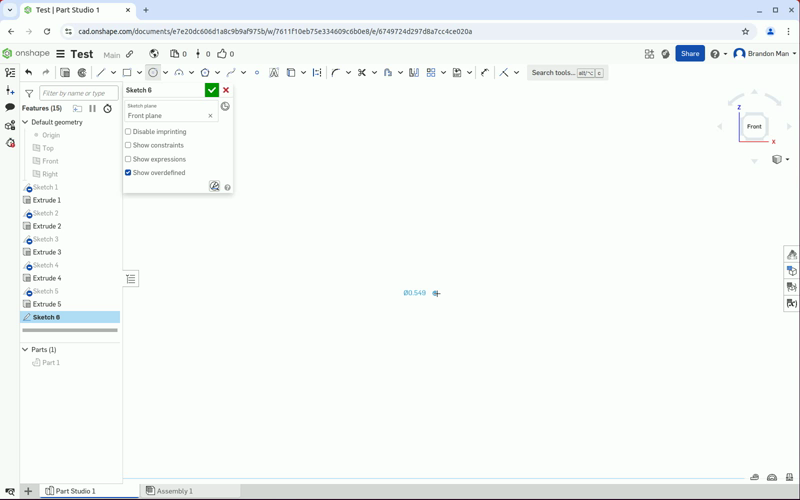
scroll(6)
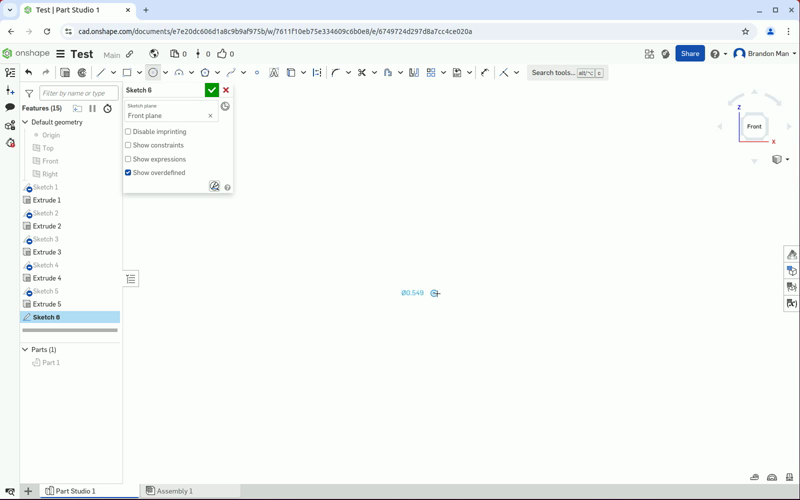
scroll(6)
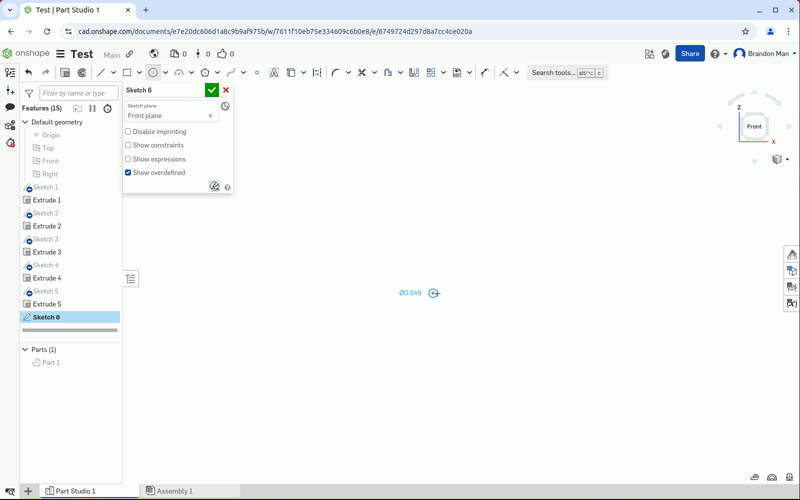
scroll(6)
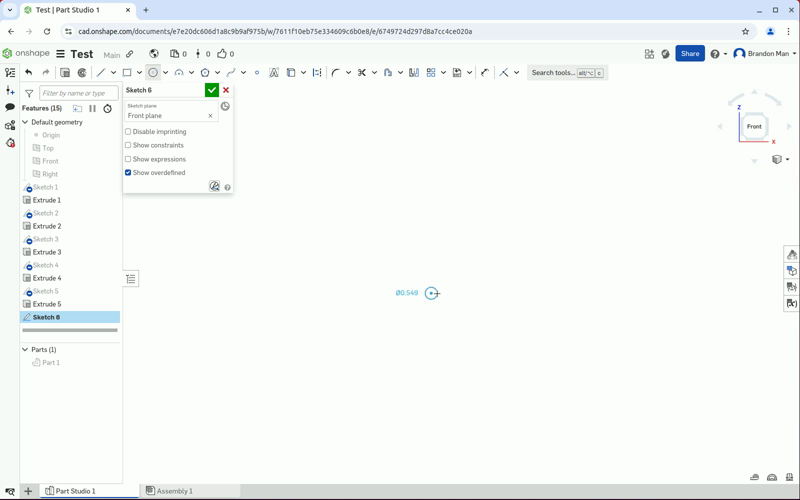
scroll(6)
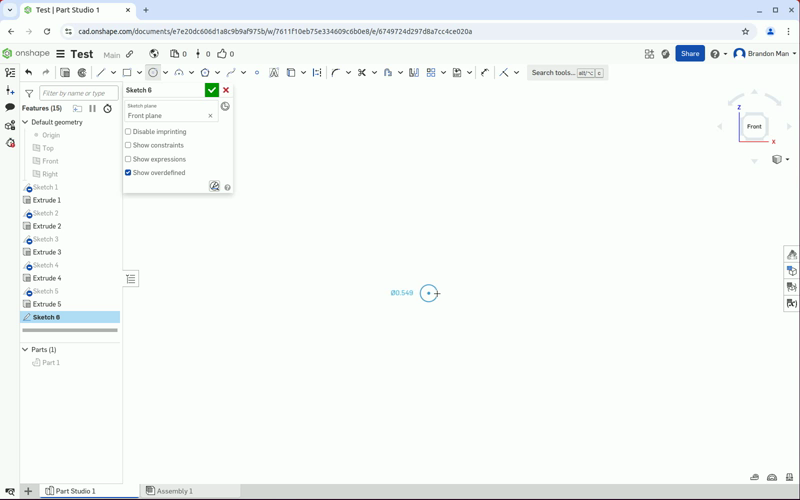
scroll(6)
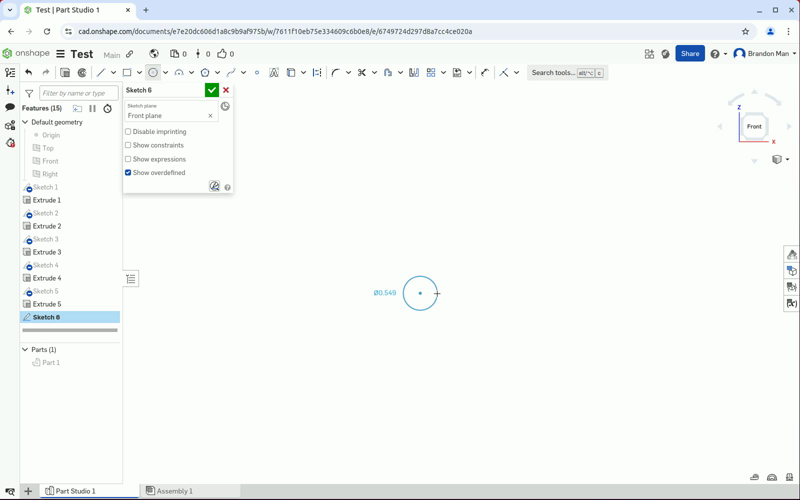
click(437, 293)
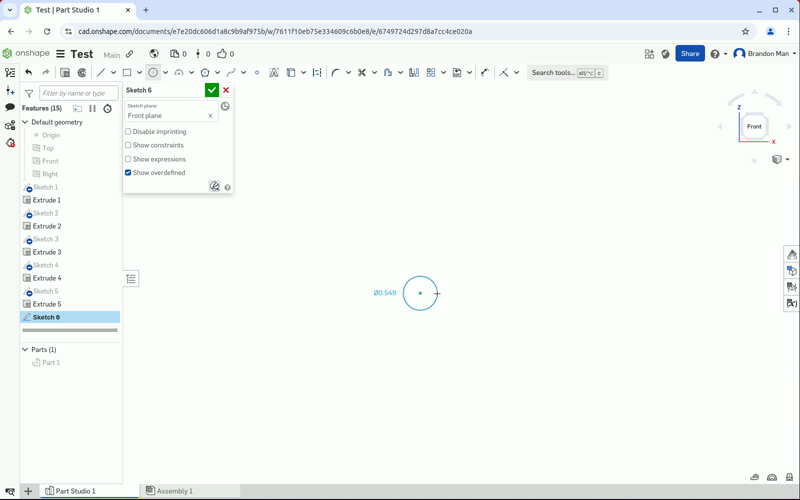
scroll(-6)
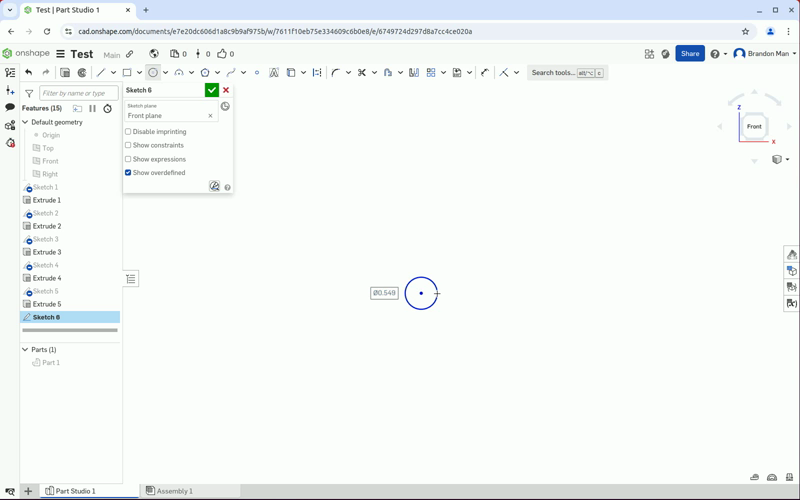
scroll(-6)
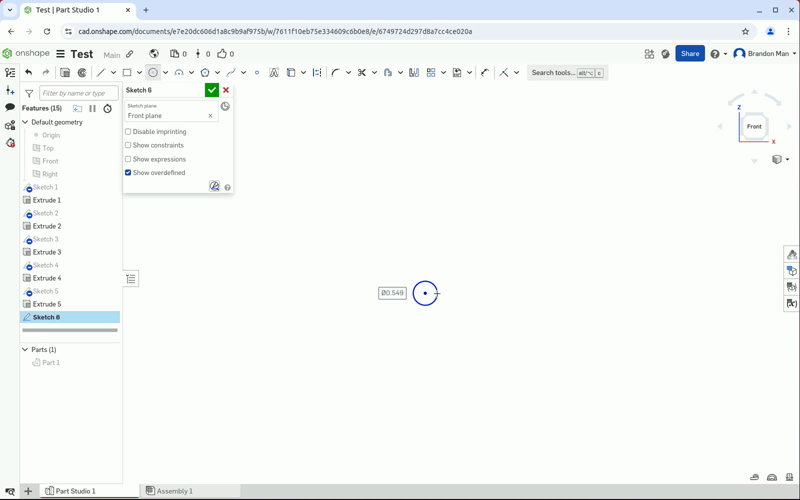
scroll(-6)
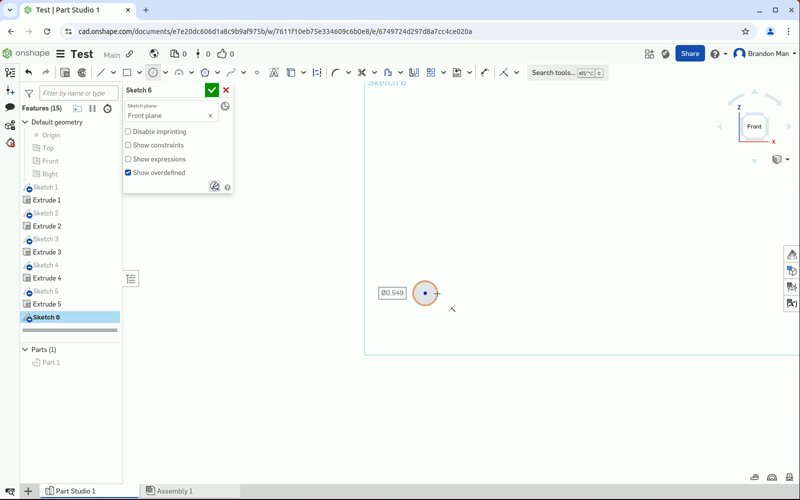
scroll(-6)
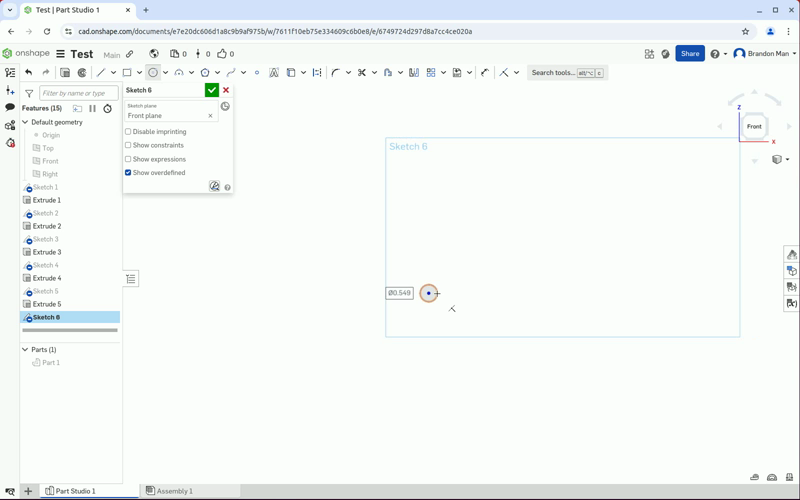
scroll(-6)
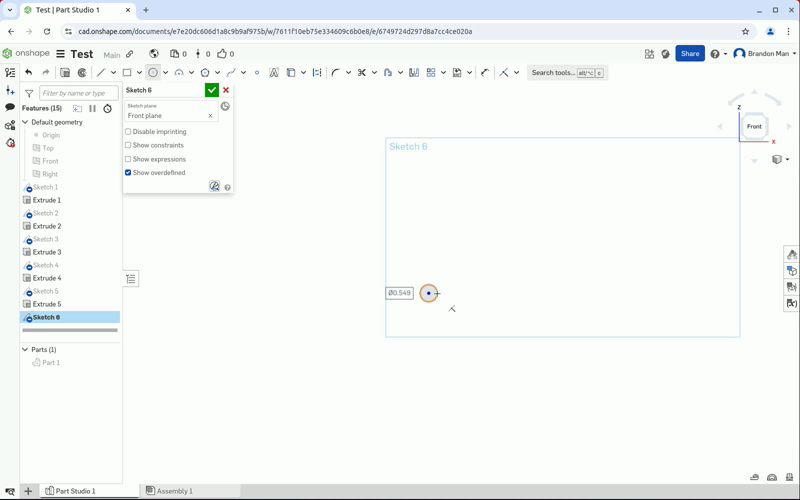
scroll(-6)
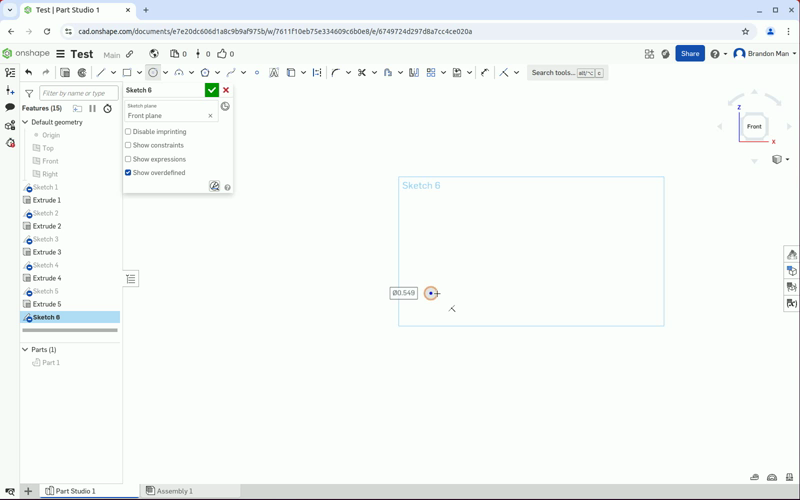
scroll(-6)
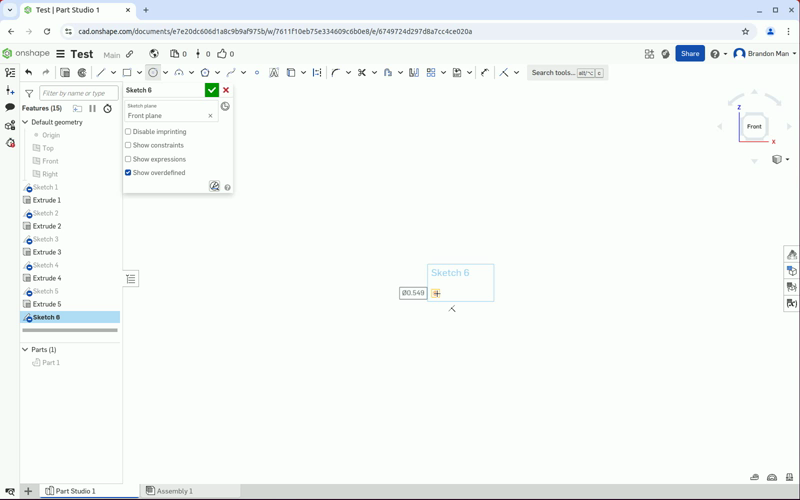
key(esc)
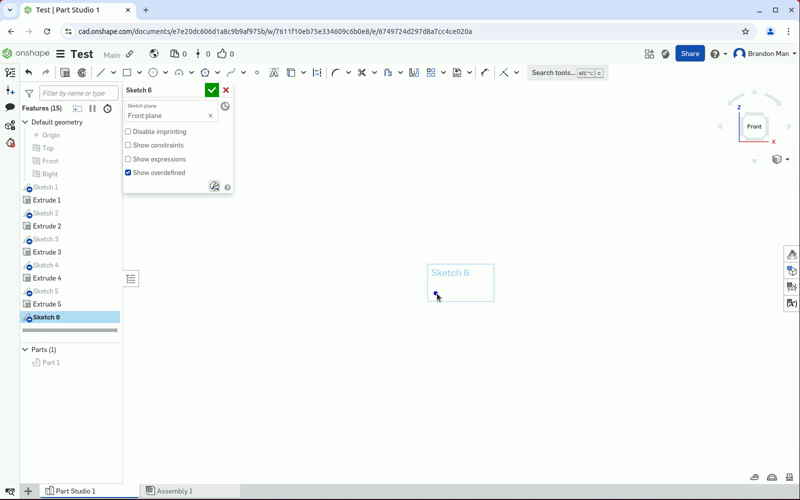
mouse_move(436, 292)
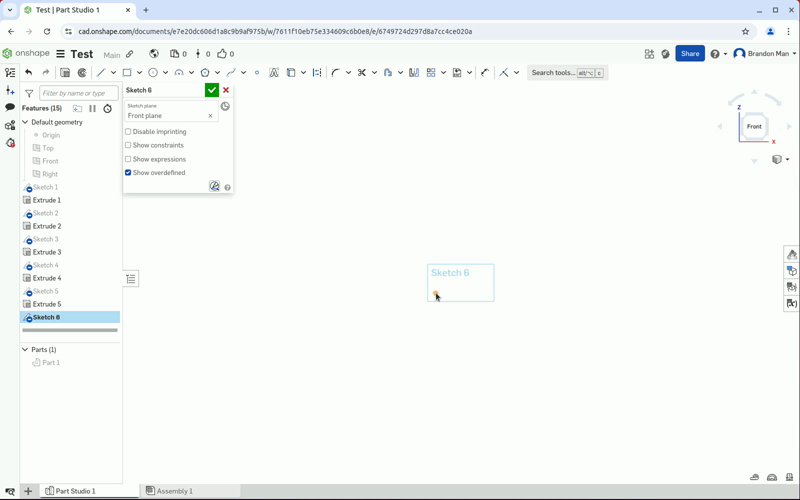
scroll(6)
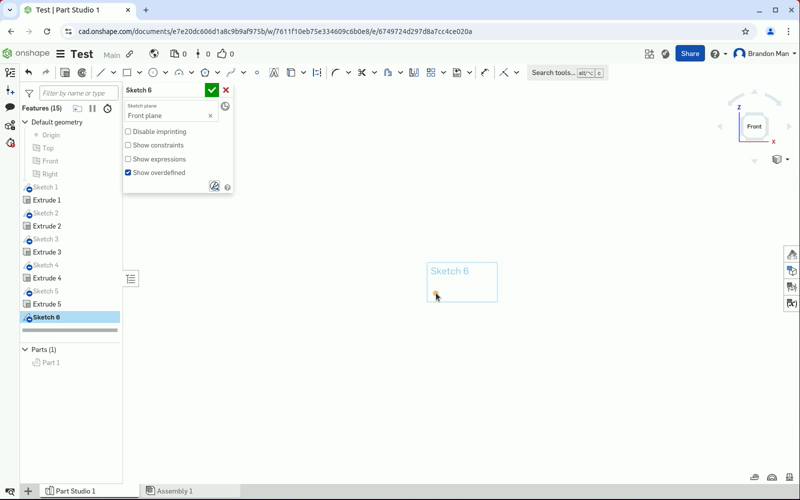
scroll(6)
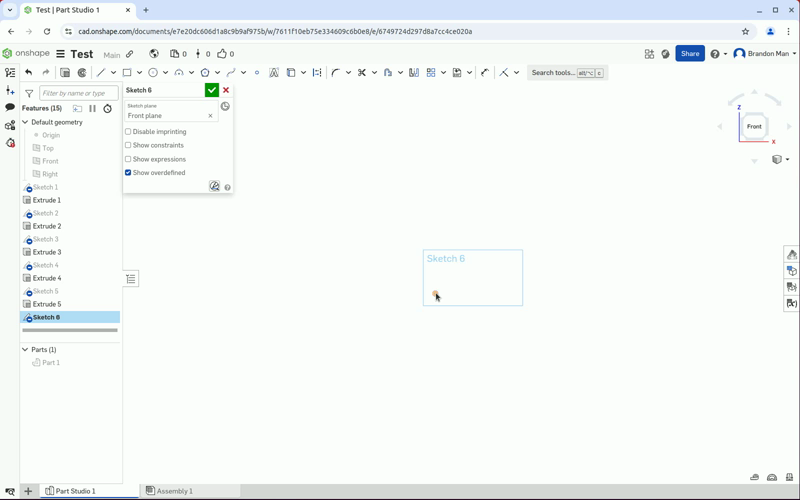
scroll(6)
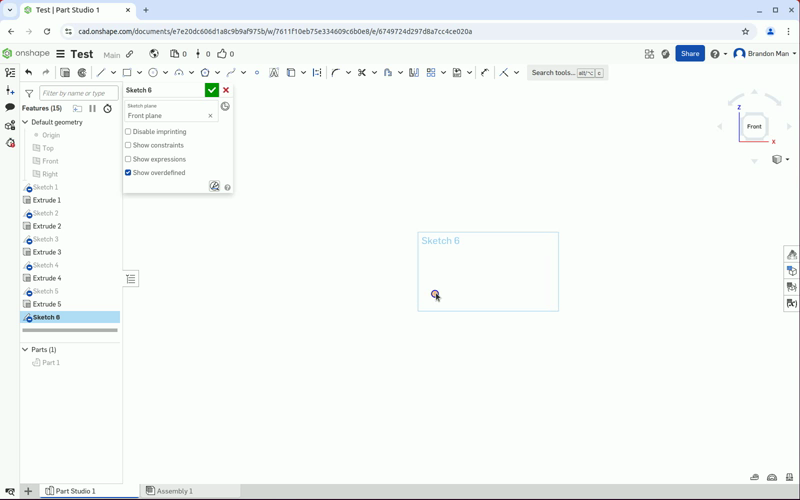
scroll(6)
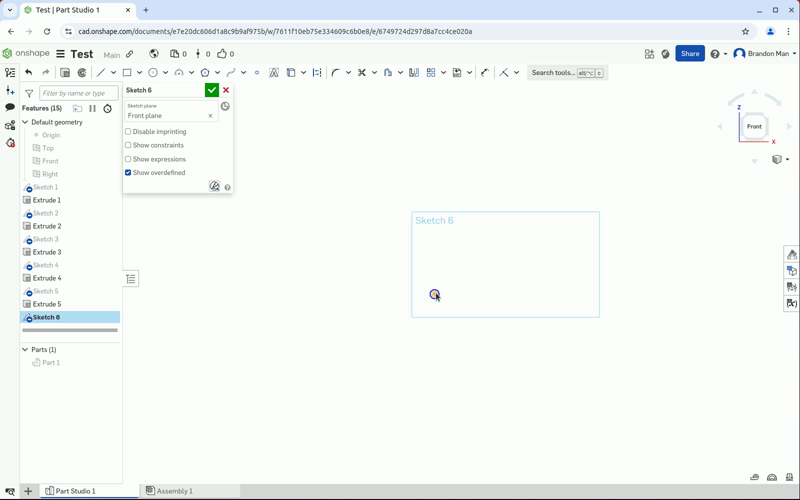
scroll(6)
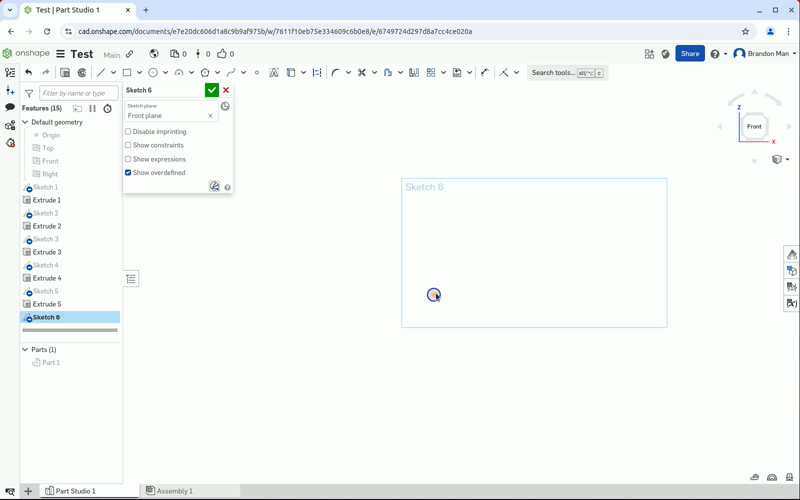
scroll(6)
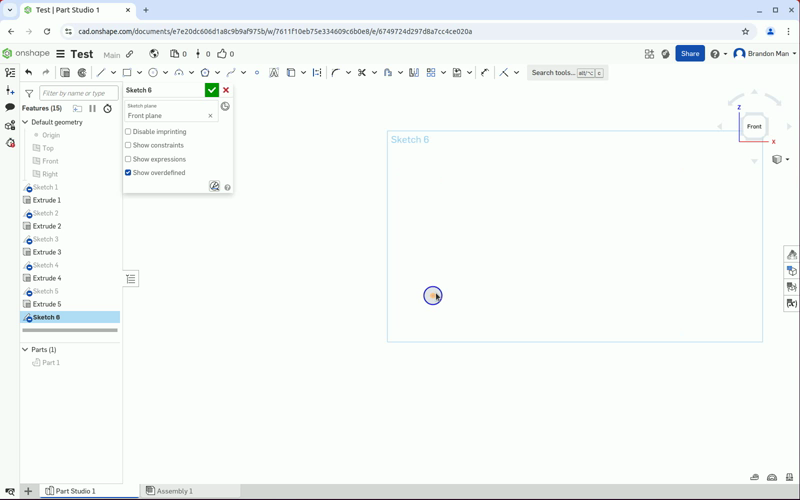
scroll(6)
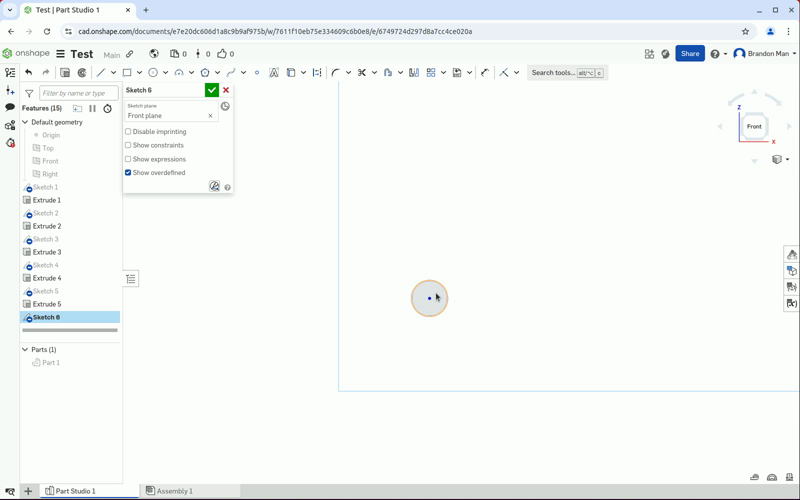
click(436, 292)
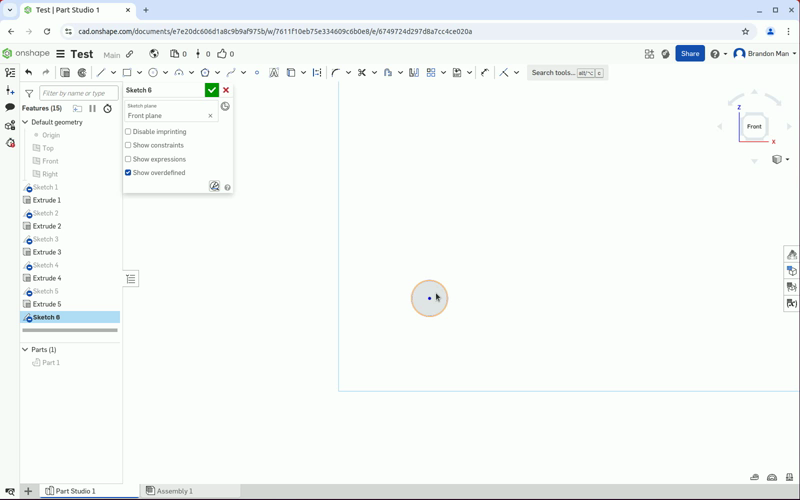
scroll(-6)
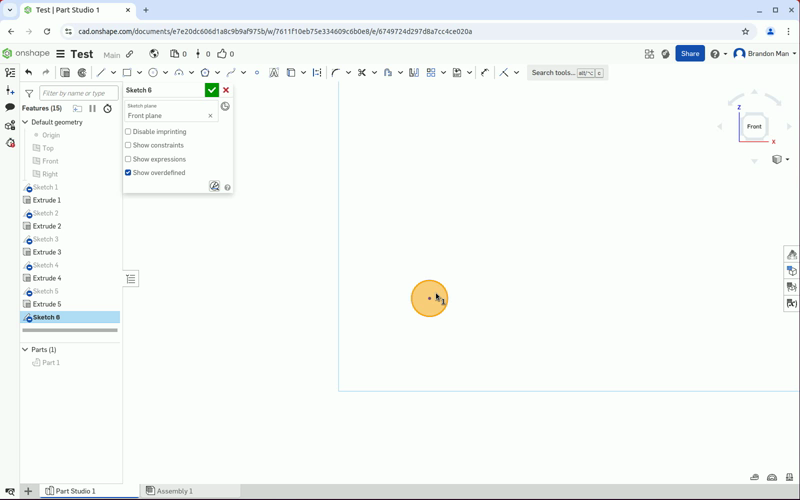
scroll(-6)
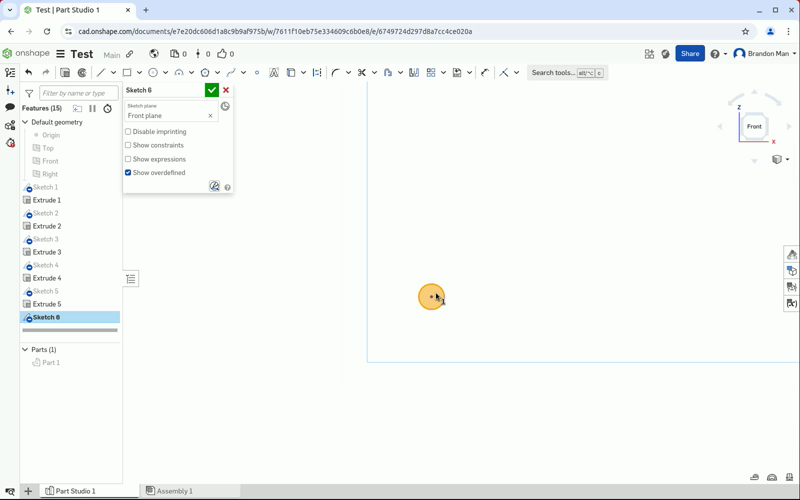
scroll(-6)
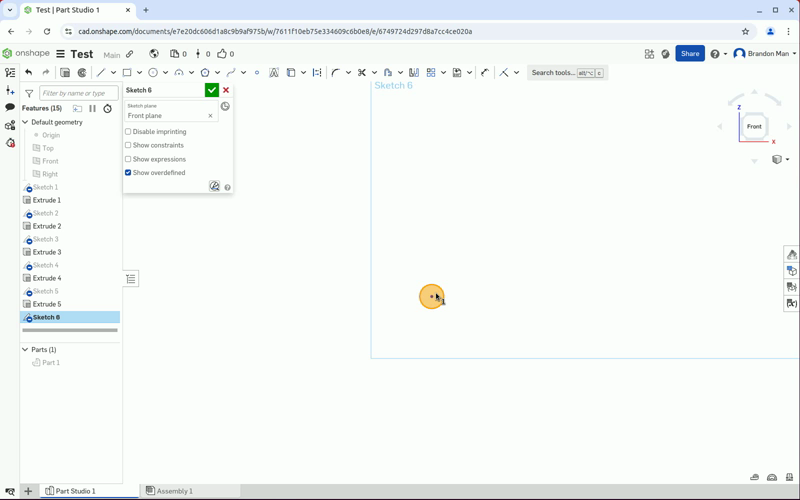
scroll(-6)
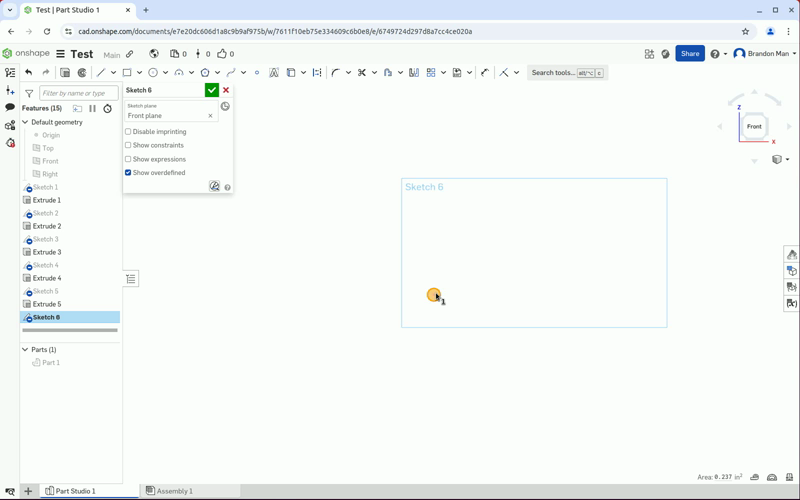
scroll(-6)
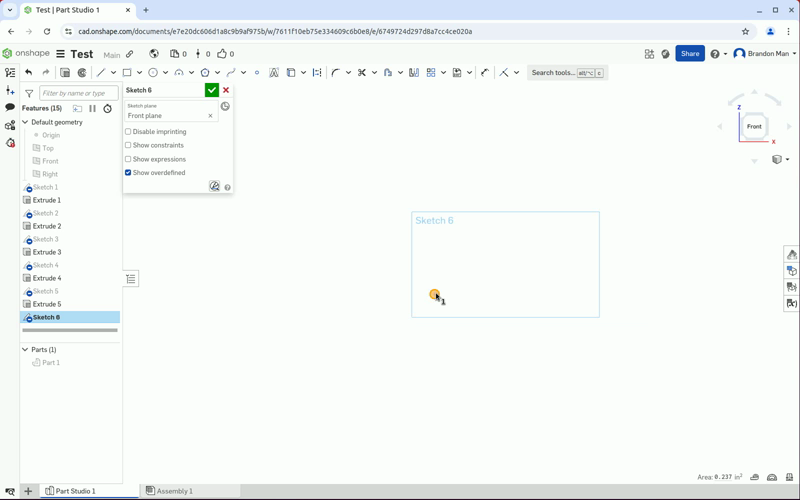
scroll(-6)
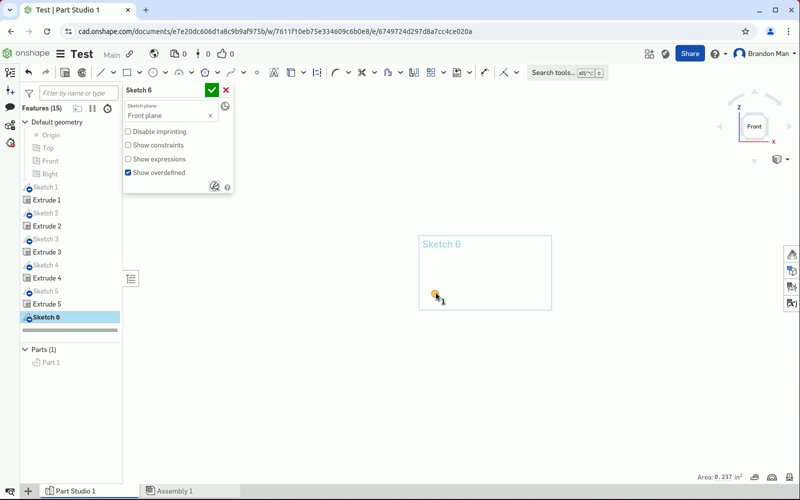
scroll(-6)
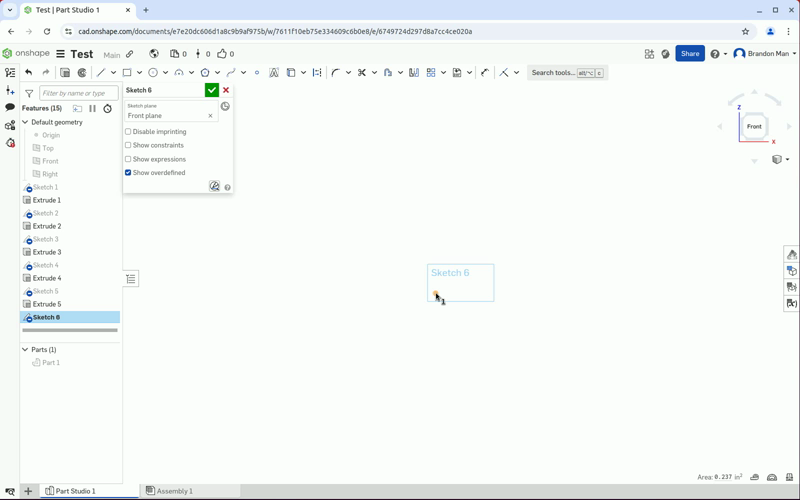
mouse_move(73, 352)
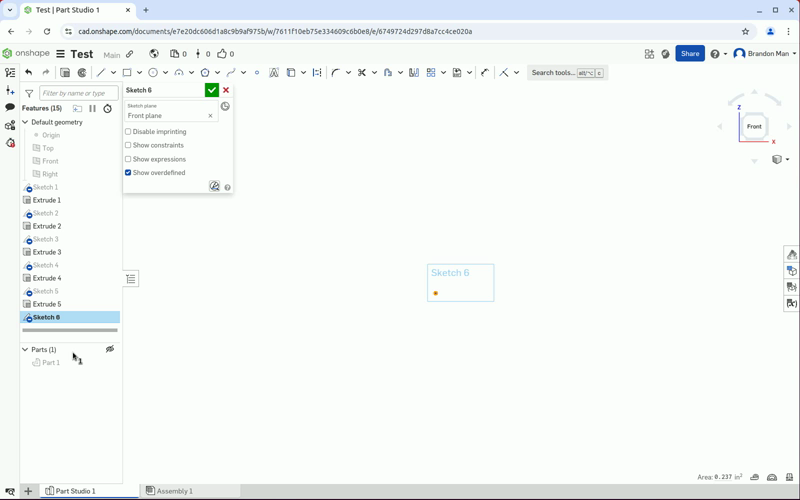
key(shift+y)
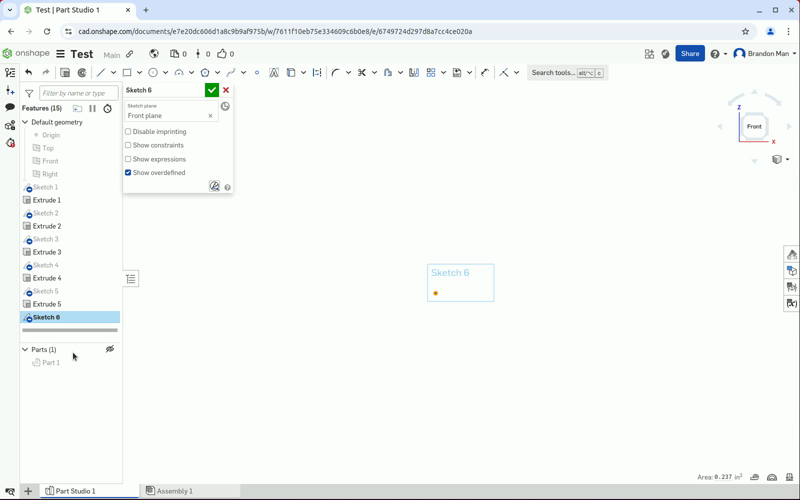
key(shift+e)
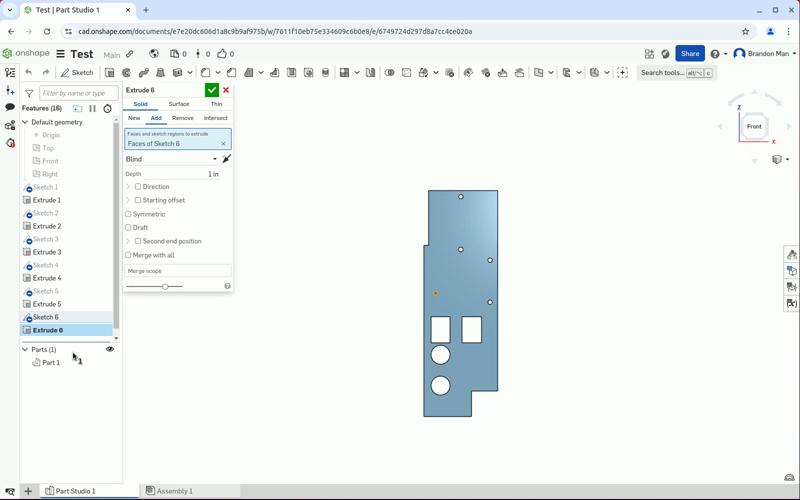
mouse_move(143, 106)
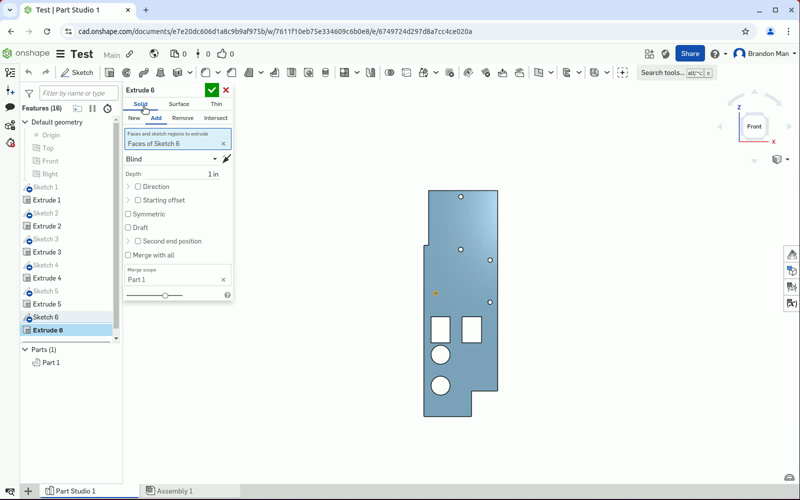
click(143, 106)
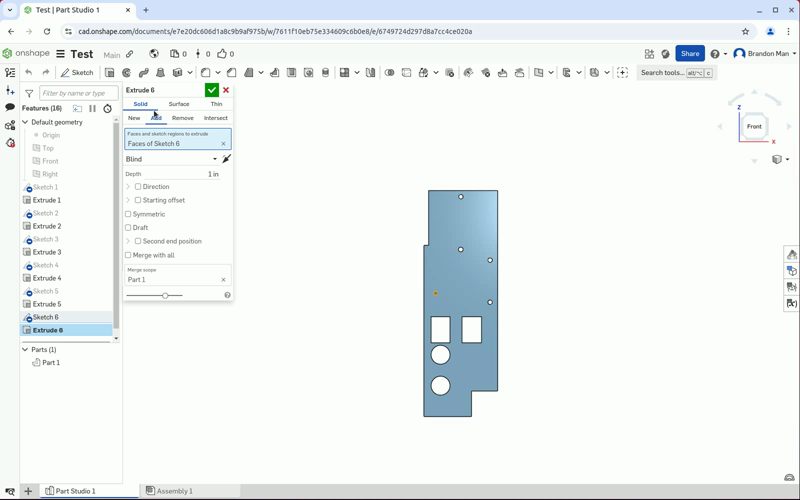
mouse_move(186, 120)
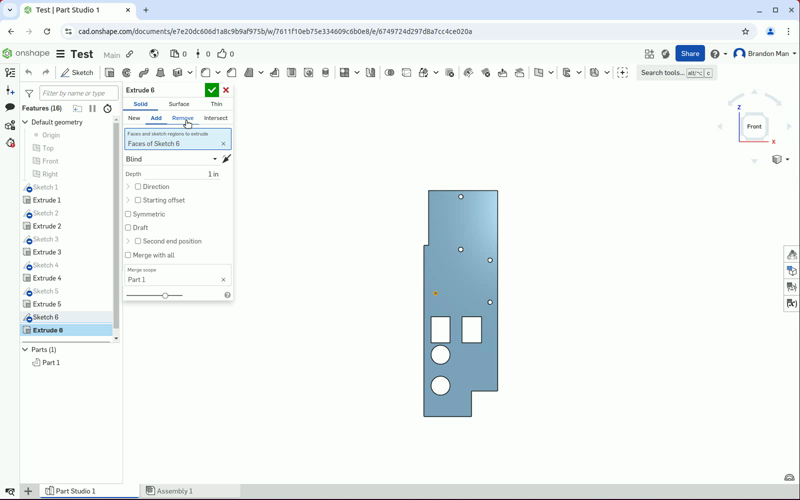
click(186, 120)
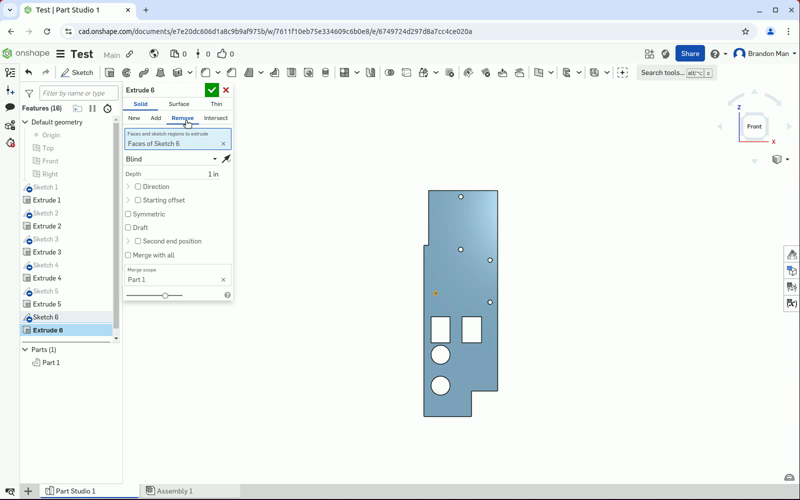
key(tab, 4)
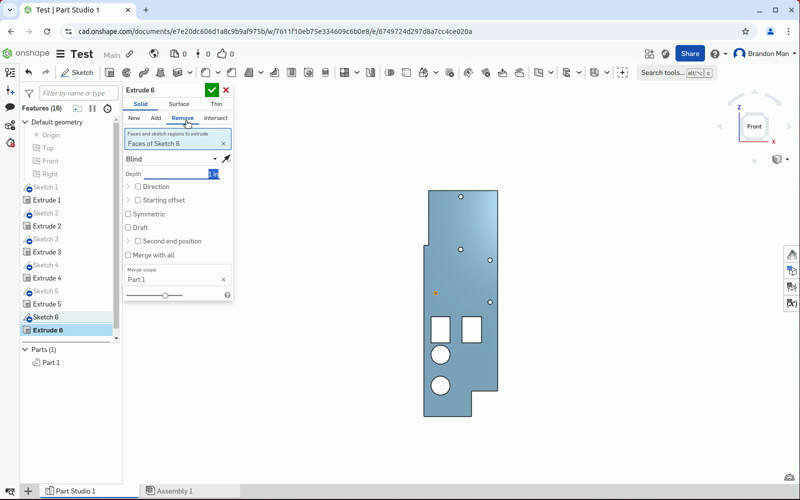
text(5.777)
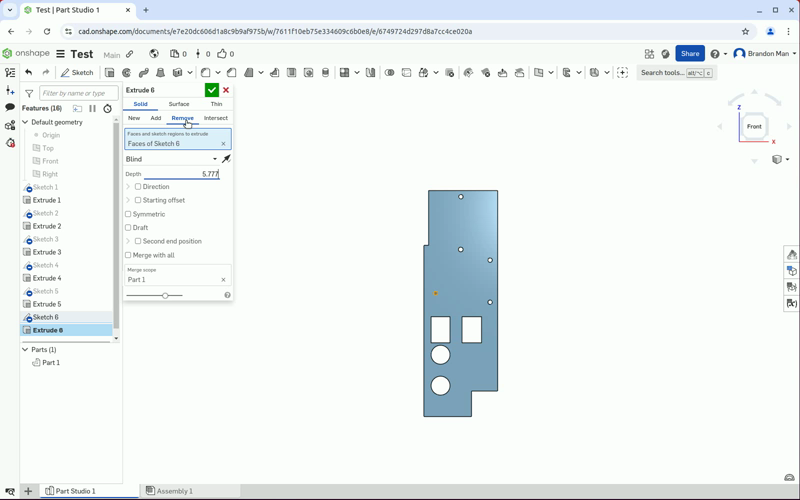
key(tab, 6)
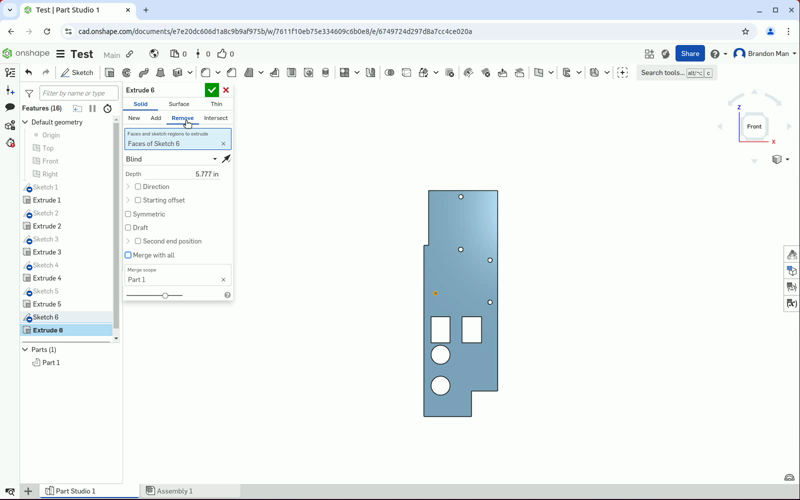
key(space)
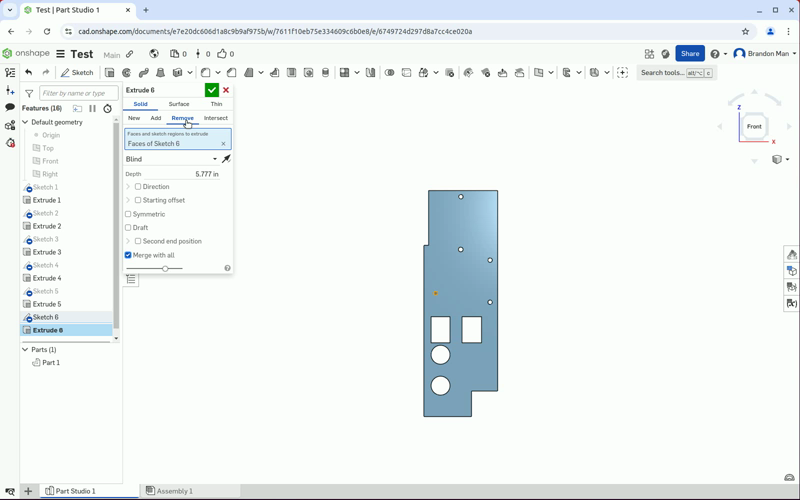
key(enter)
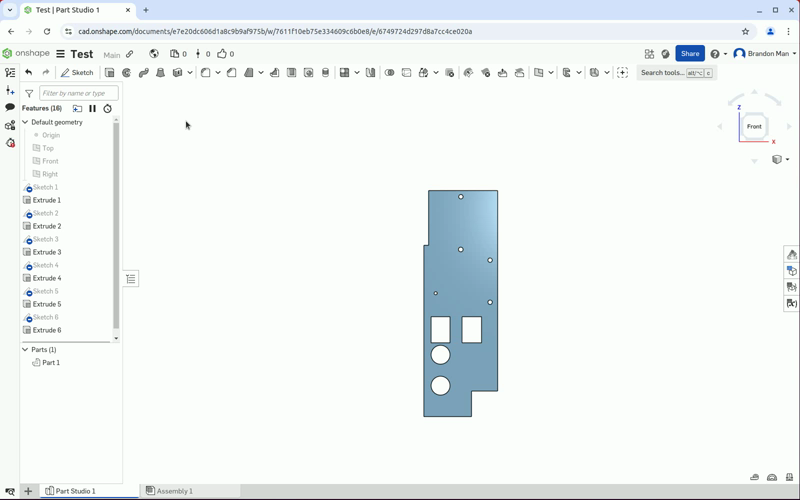
key(shift+h)
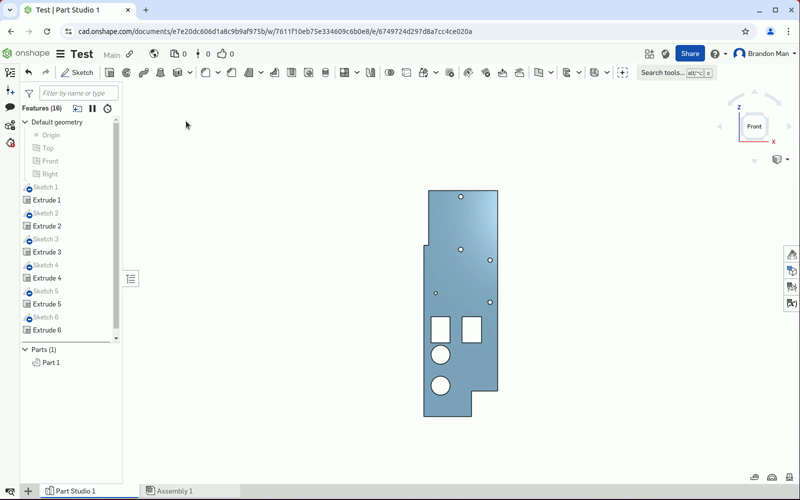
key(shift+h)
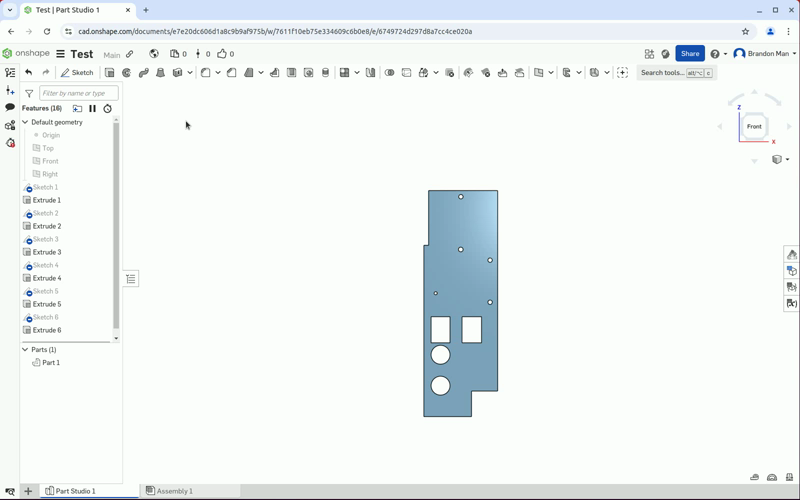
mouse_move(69, 189)
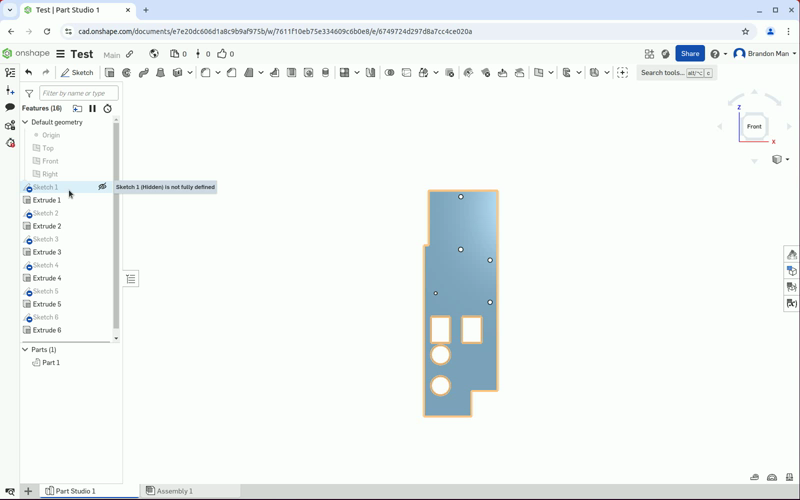
click(69, 189)
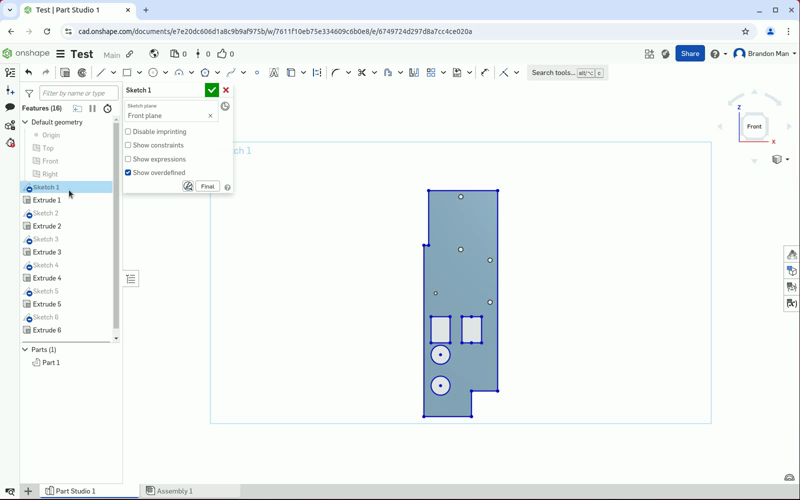
mouse_move(229, 92)
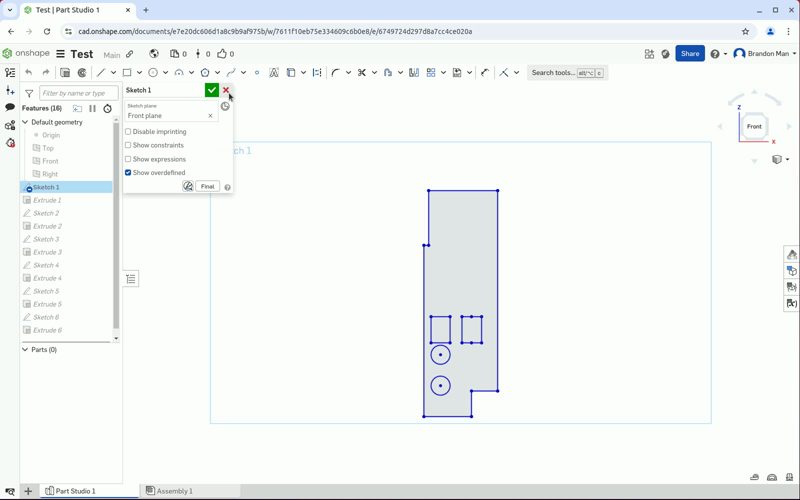
click(229, 92)
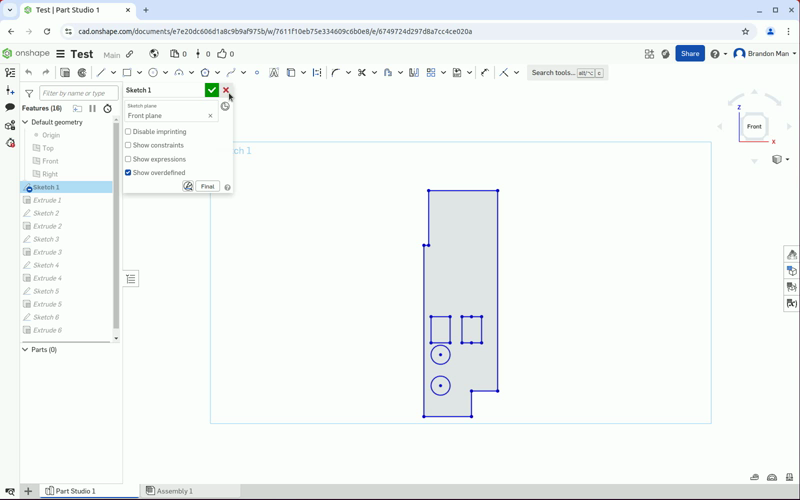
key(shift+s)
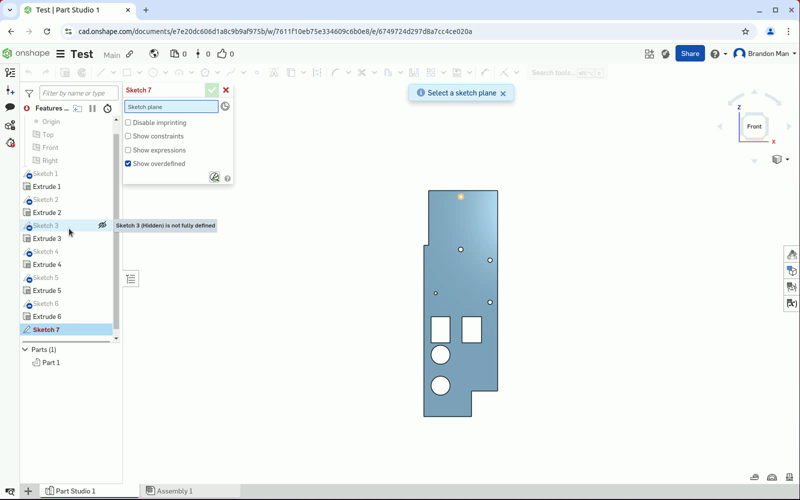
scroll(3)
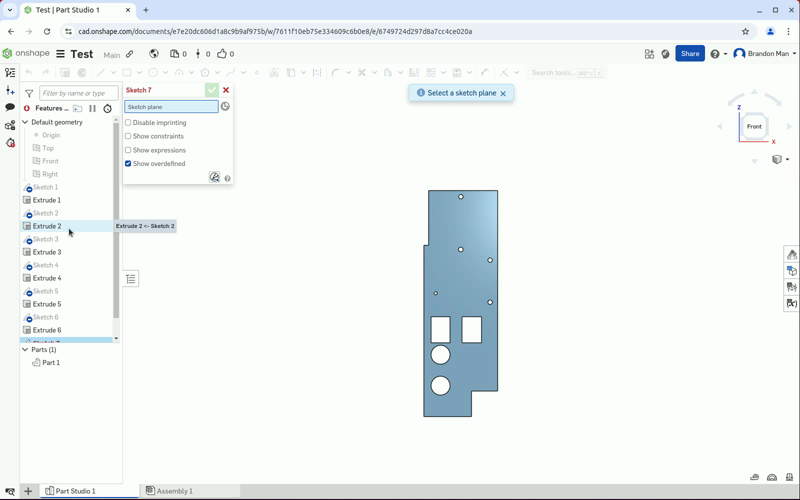
mouse_move(69, 163)
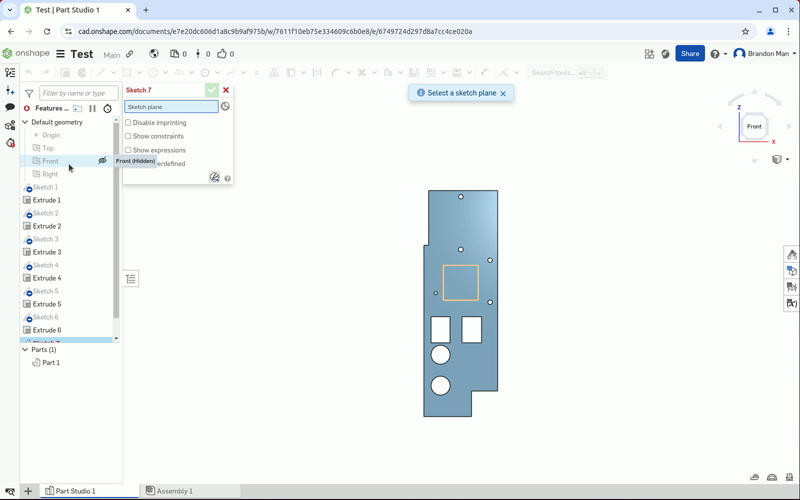
click(69, 163)
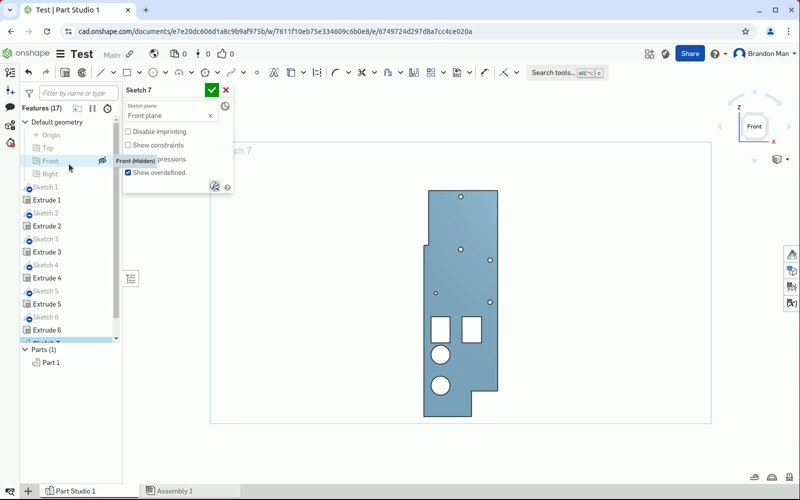
mouse_move(73, 352)
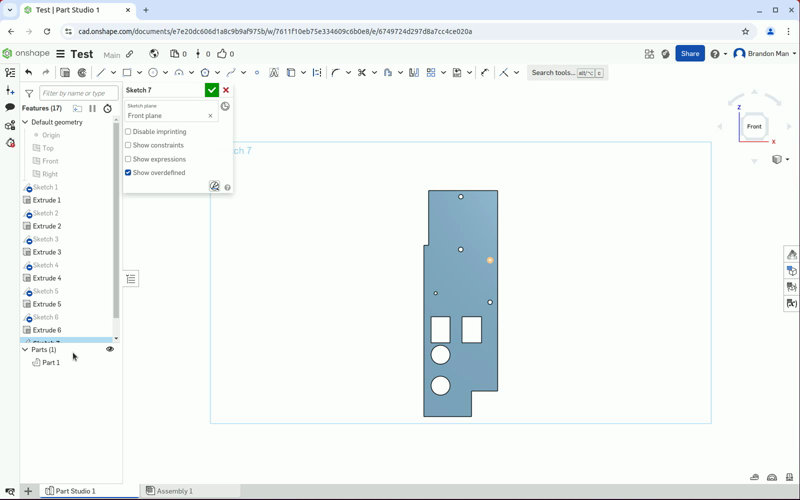
key(y)
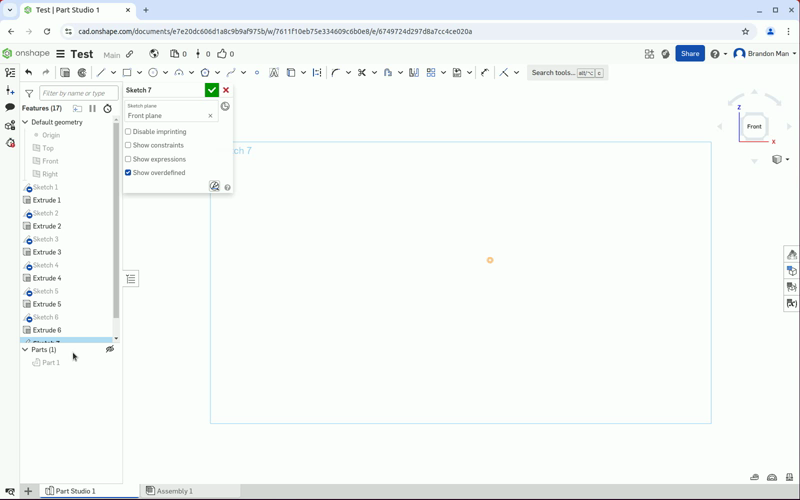
key(c)
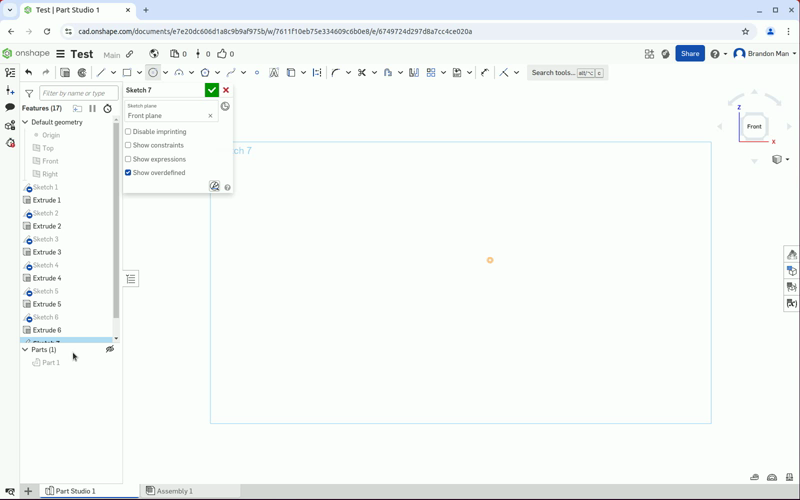
key_down(shift)
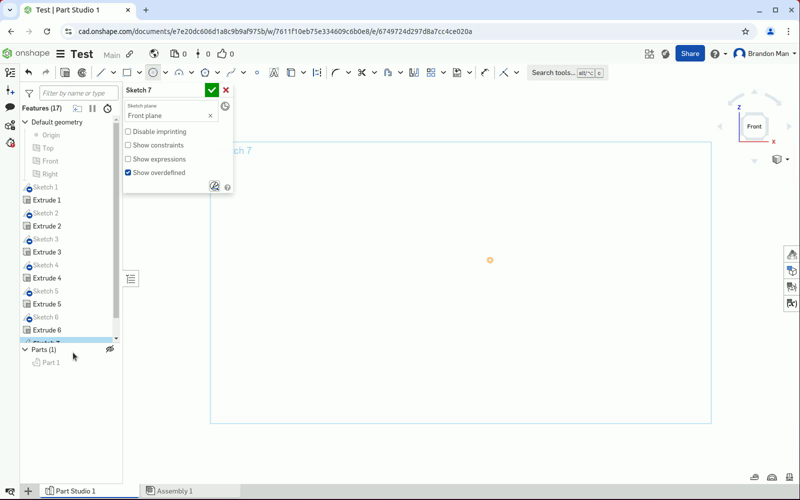
mouse_move(461, 347)
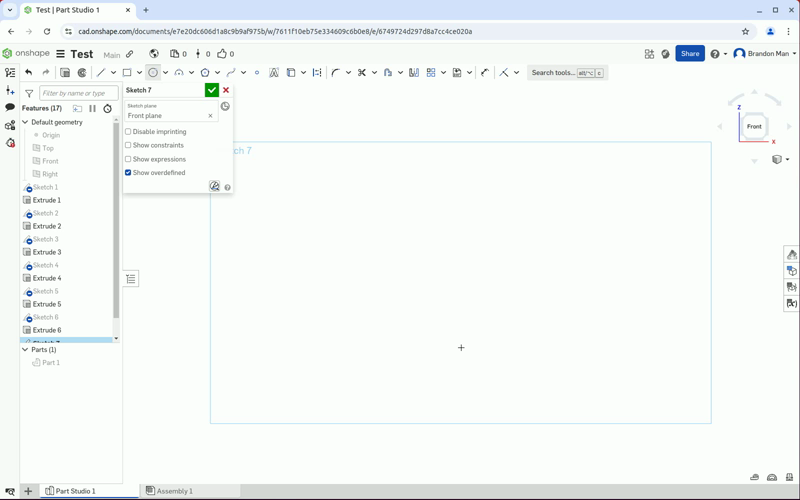
click(461, 347)
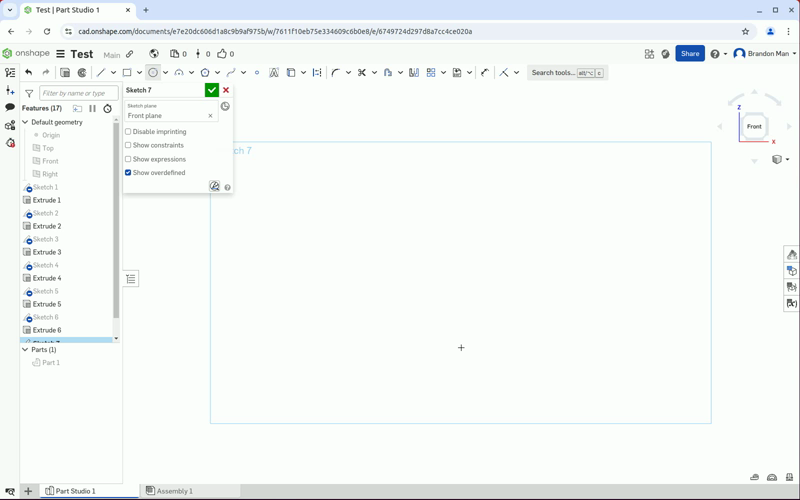
key_up(shift)
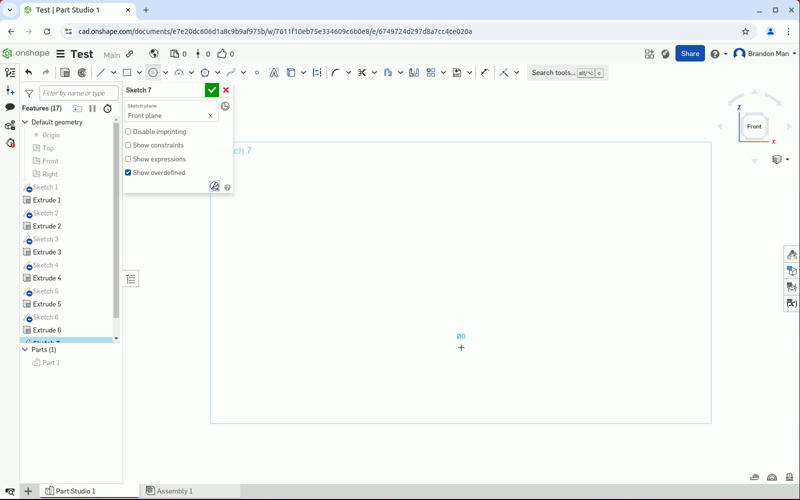
mouse_move(463, 347)
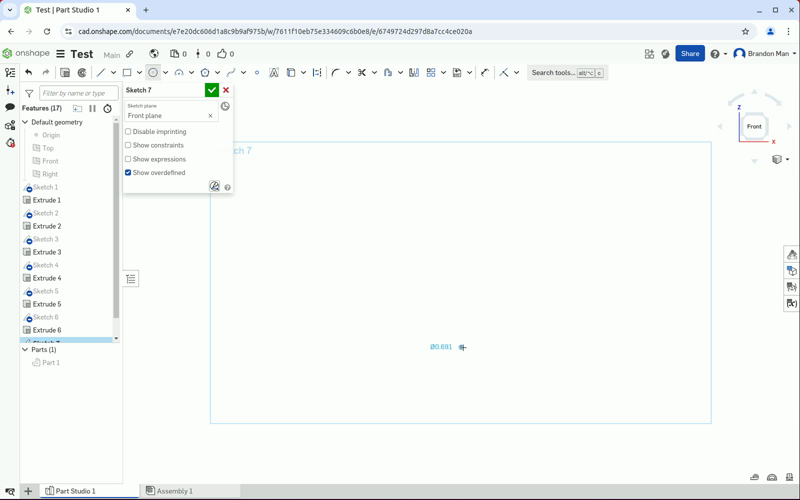
scroll(6)
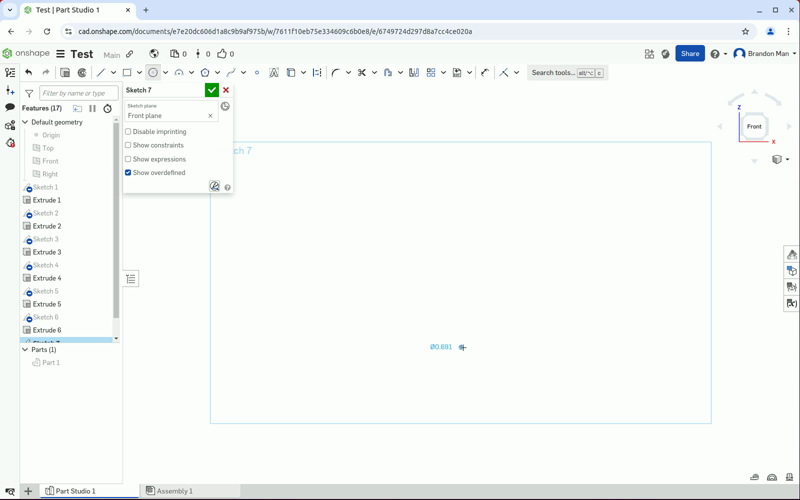
scroll(6)
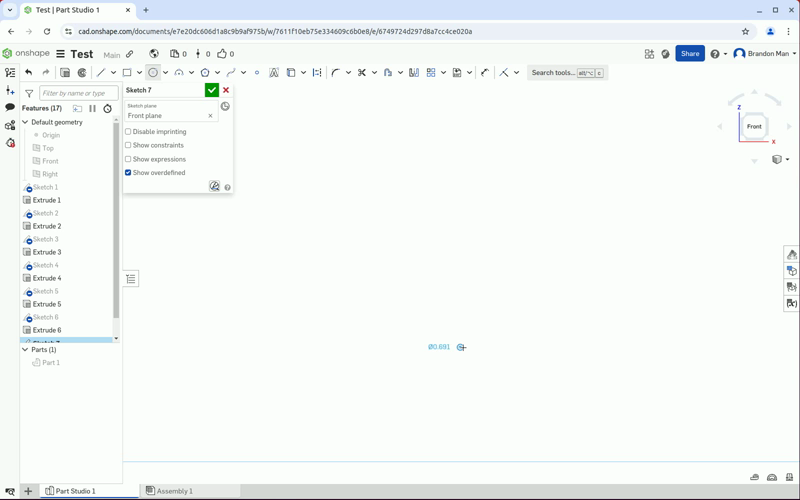
scroll(6)
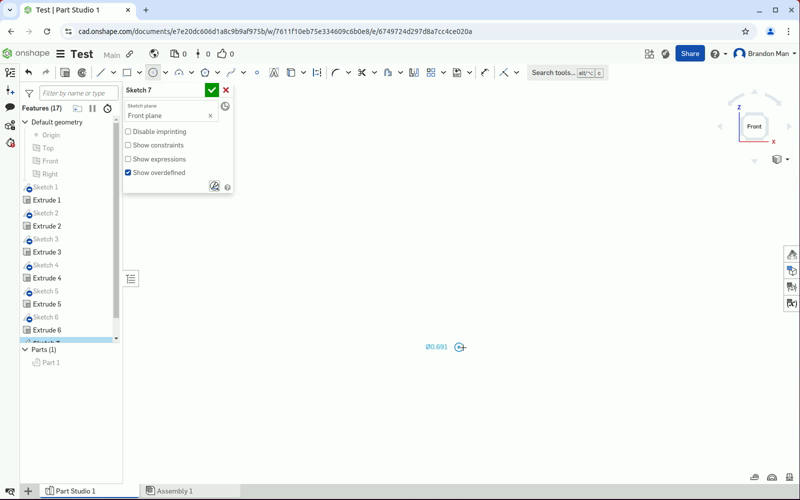
scroll(6)
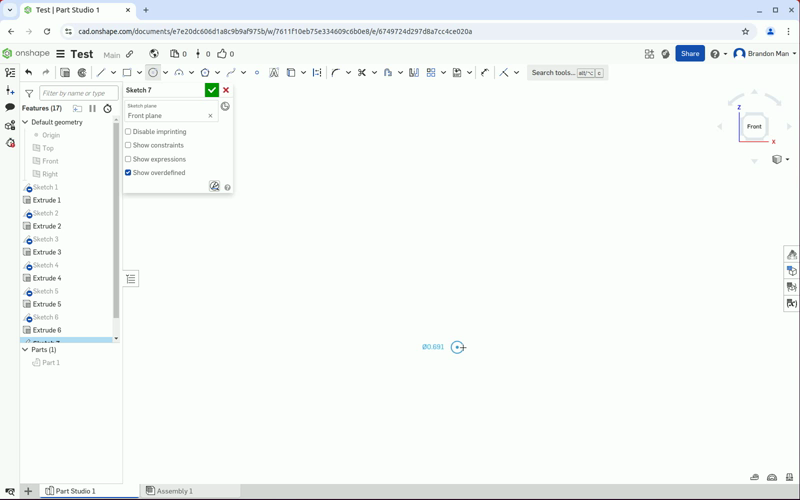
scroll(6)
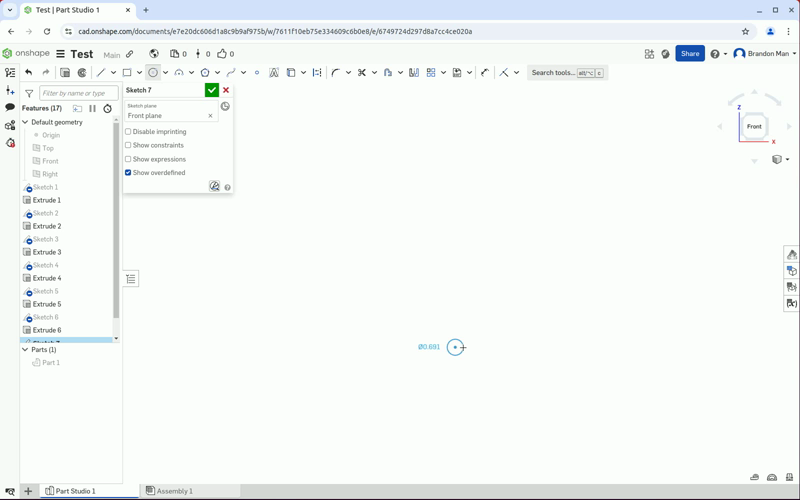
scroll(6)
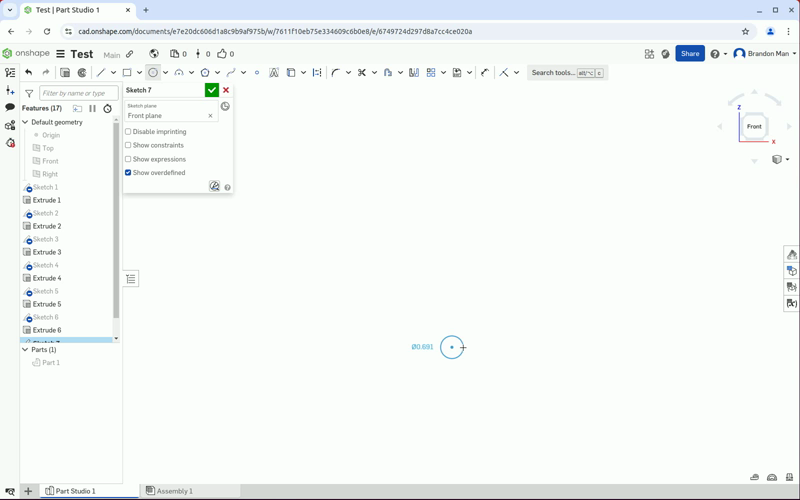
scroll(6)
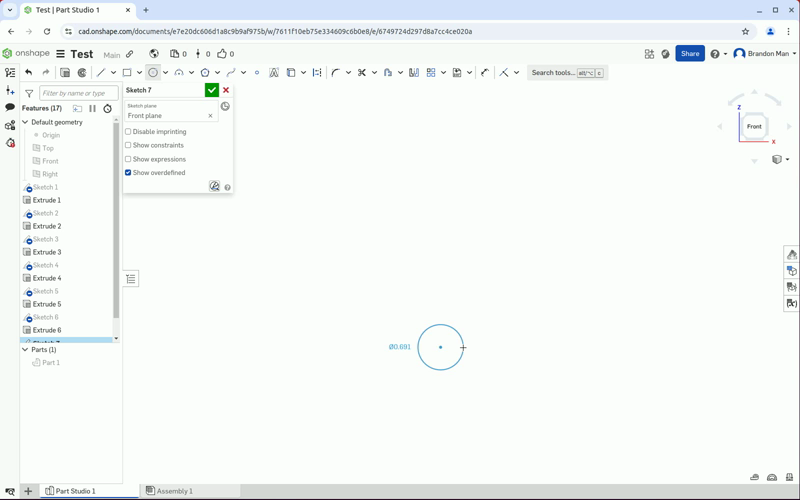
click(463, 347)
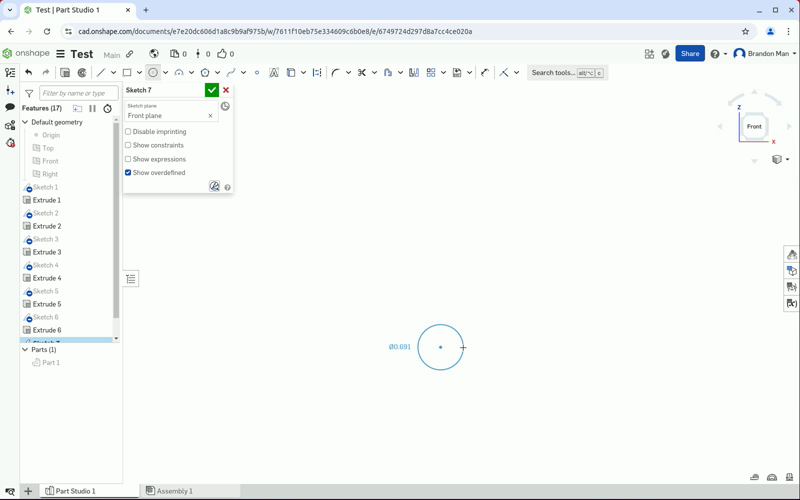
scroll(-6)
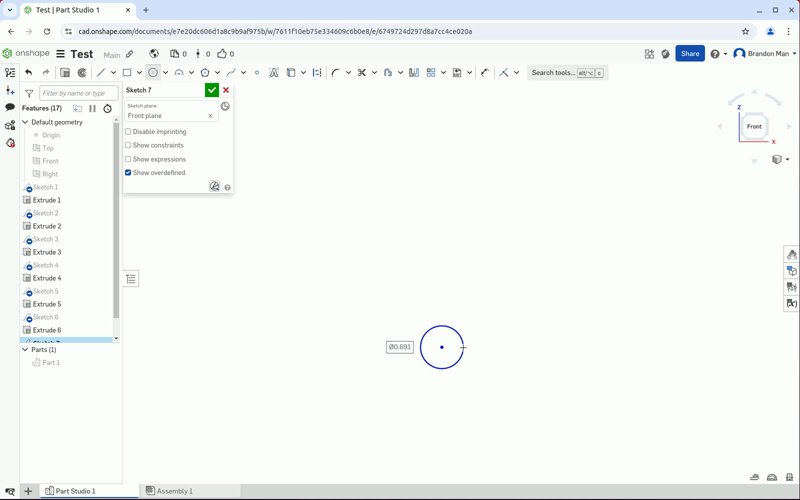
scroll(-6)
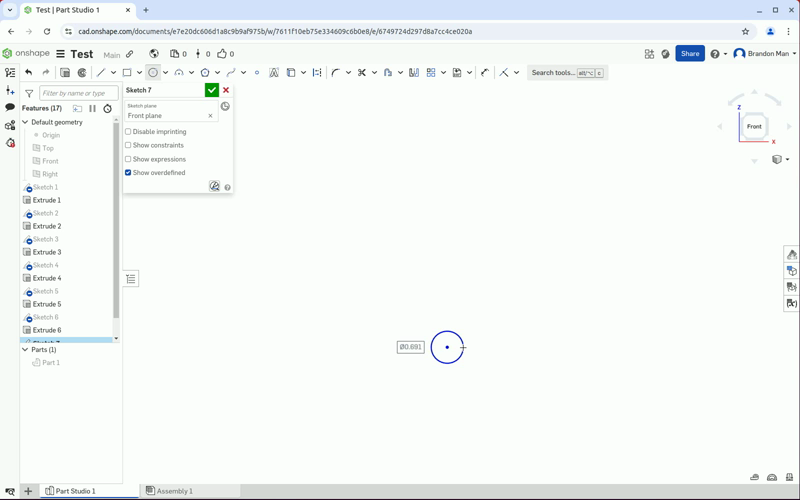
scroll(-6)
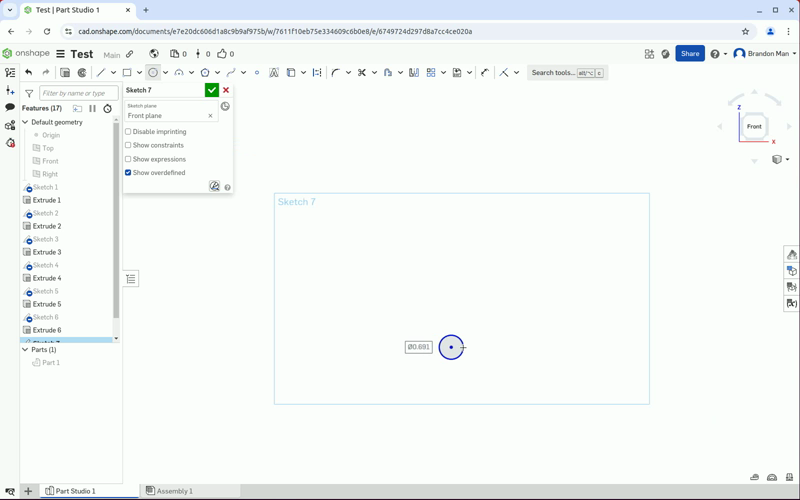
scroll(-6)
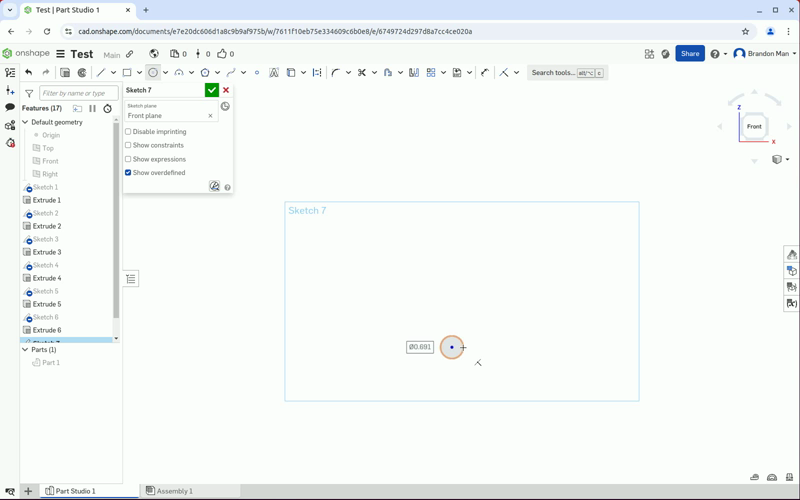
scroll(-6)
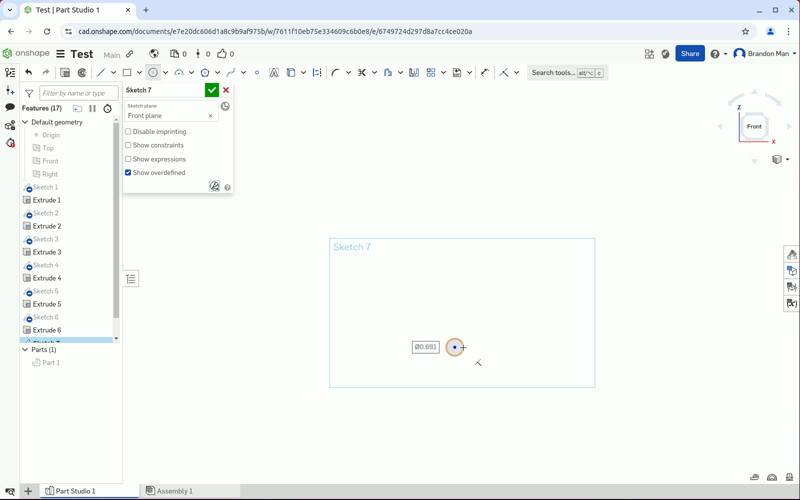
scroll(-6)
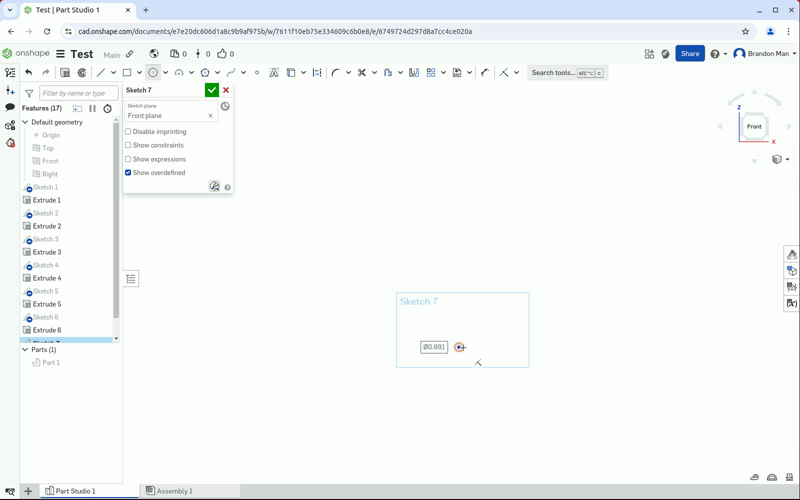
scroll(-6)
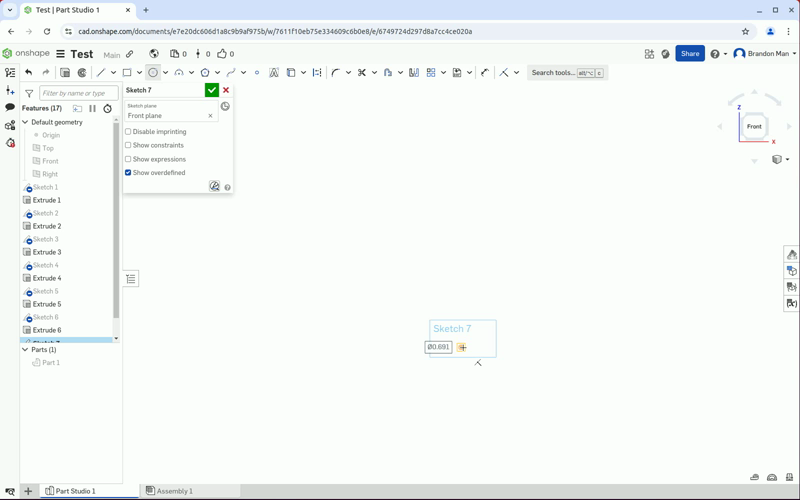
key(esc)
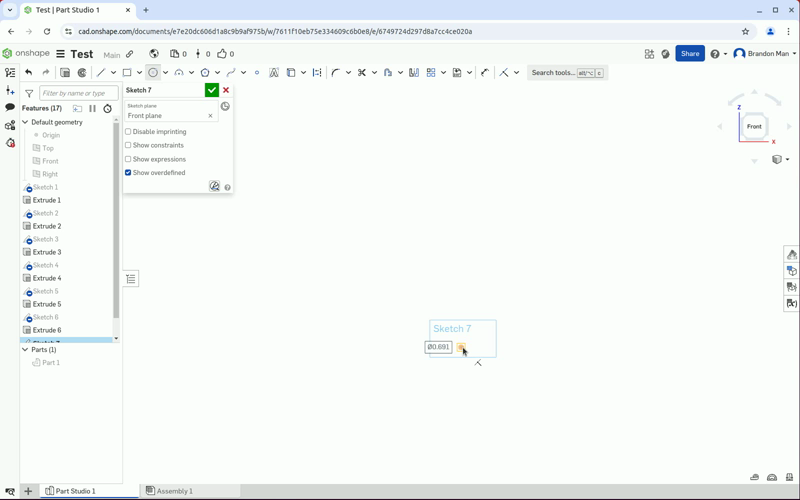
mouse_move(460, 346)
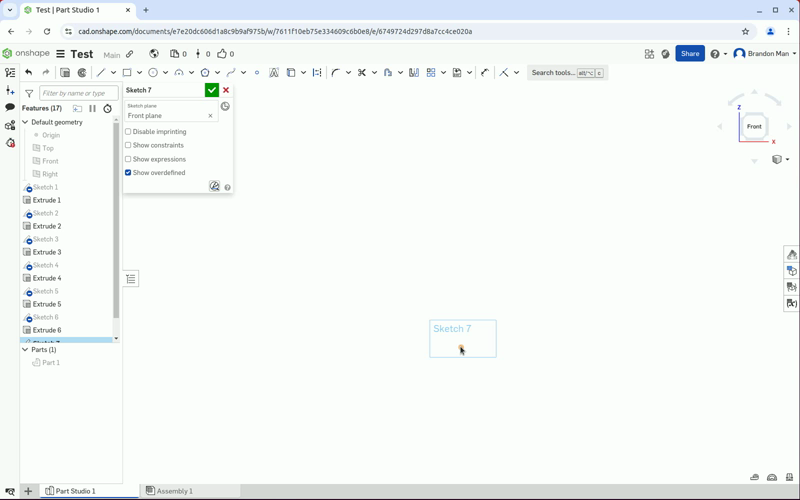
scroll(6)
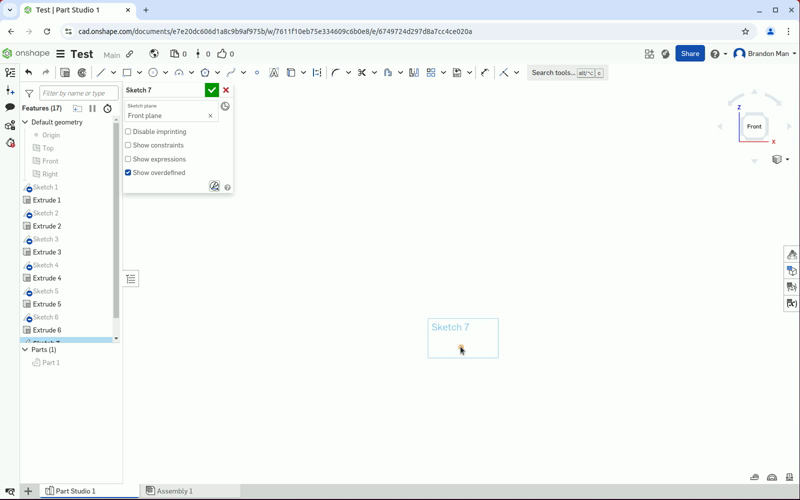
scroll(6)
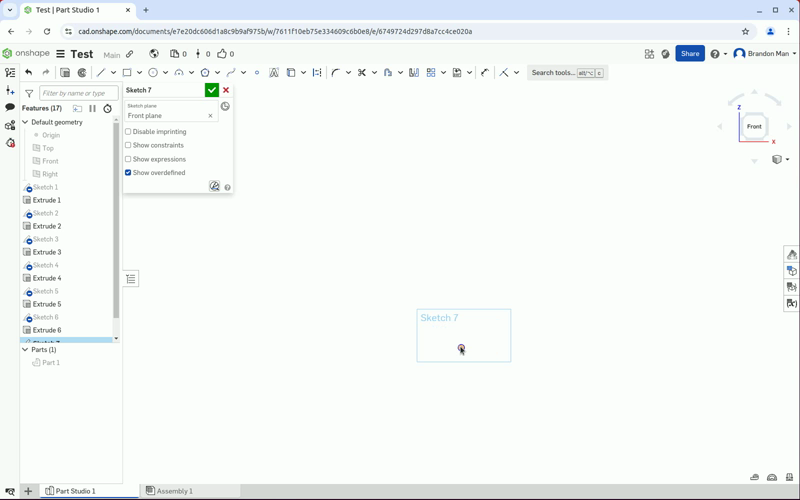
scroll(6)
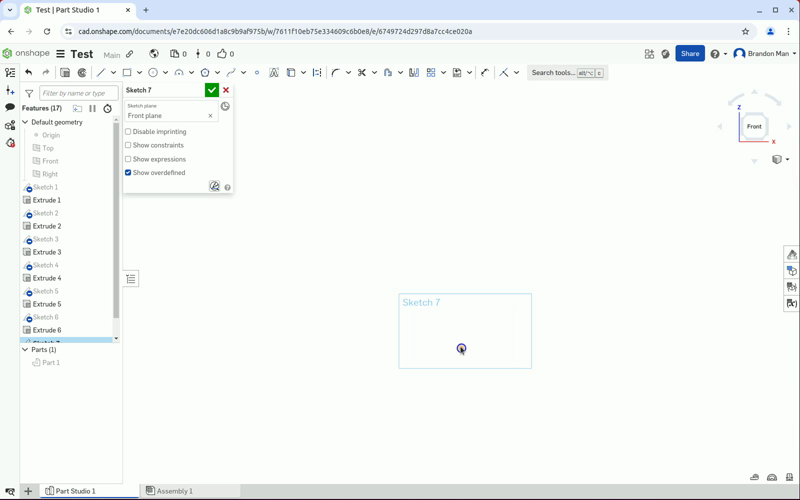
scroll(6)
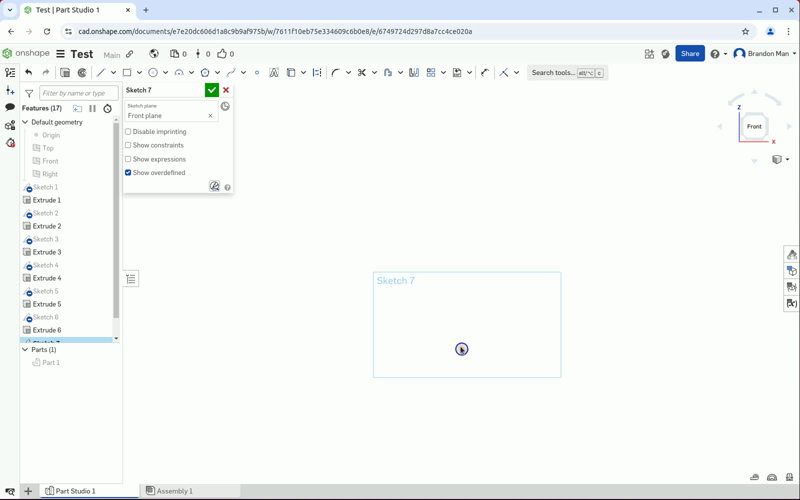
scroll(6)
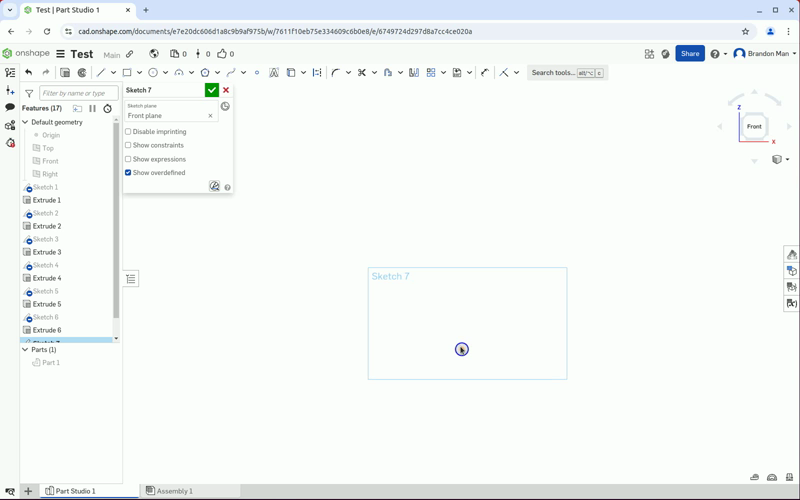
scroll(6)
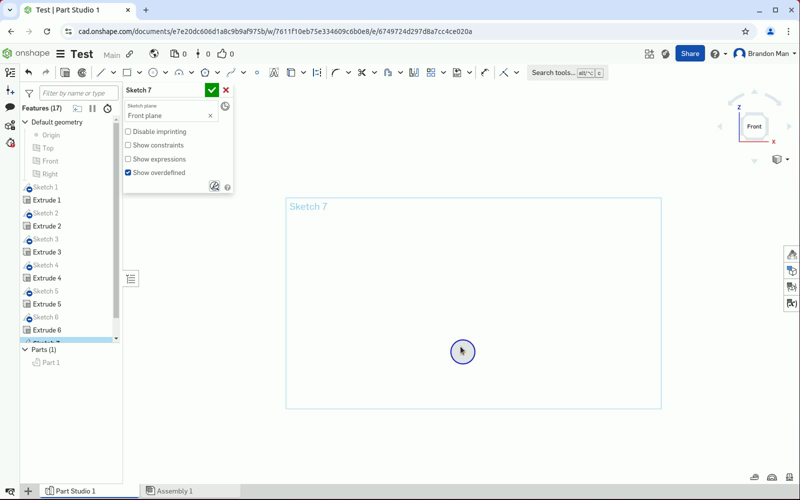
scroll(6)
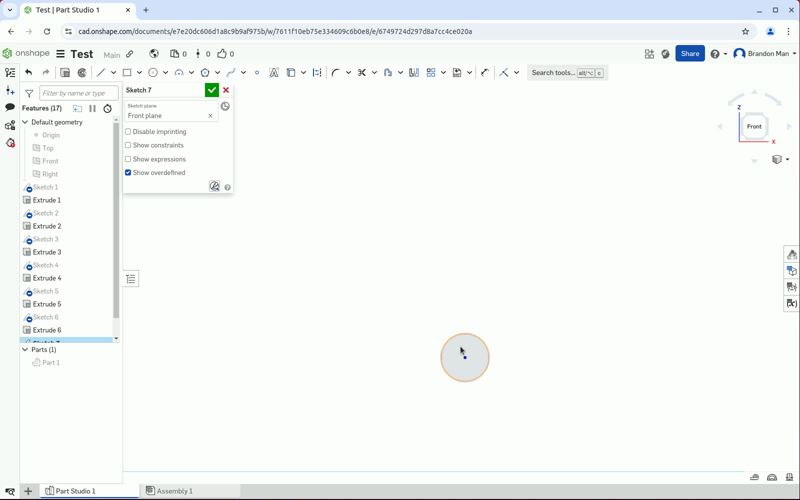
click(460, 346)
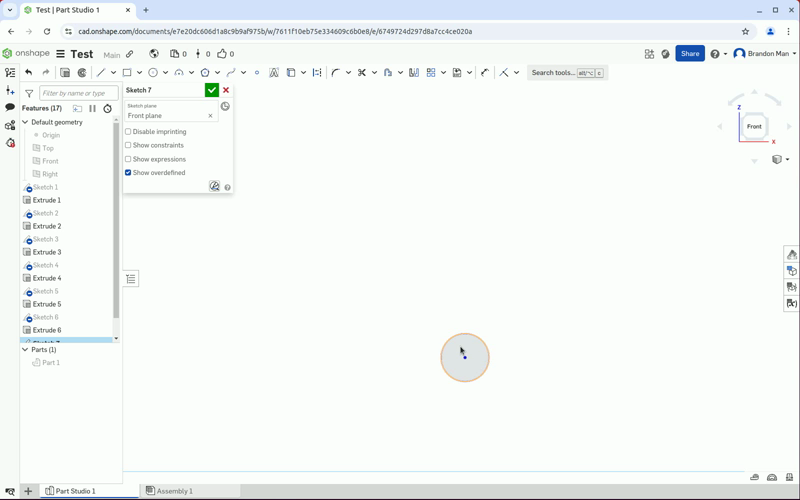
scroll(-6)
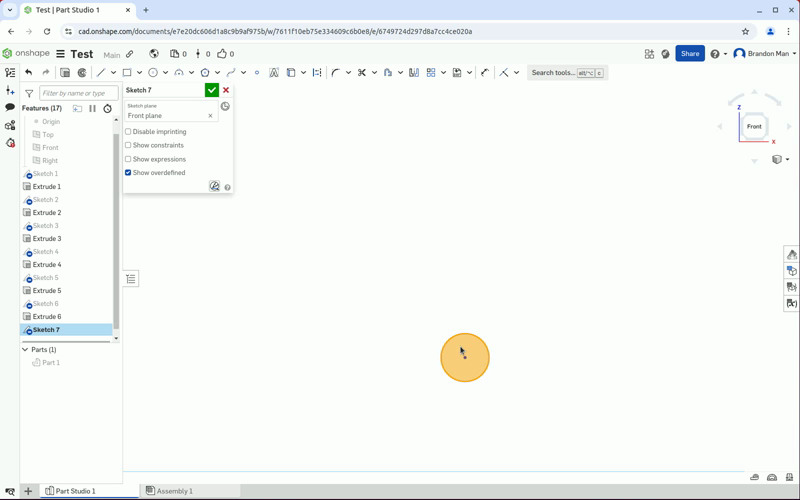
scroll(-6)
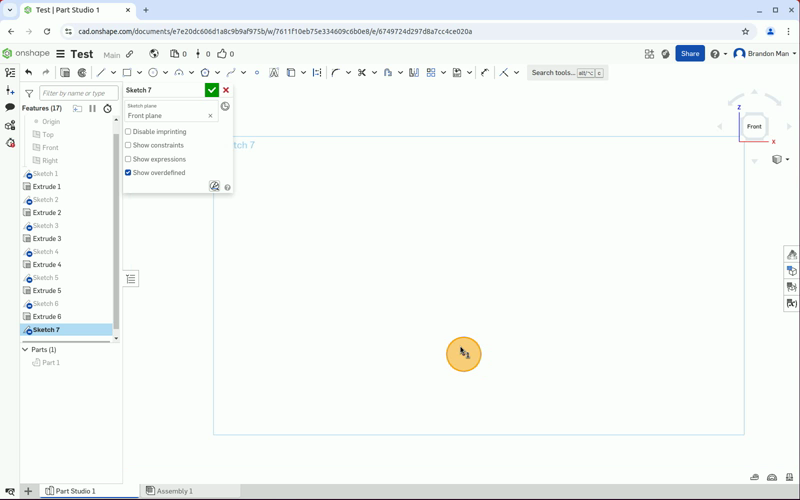
scroll(-6)
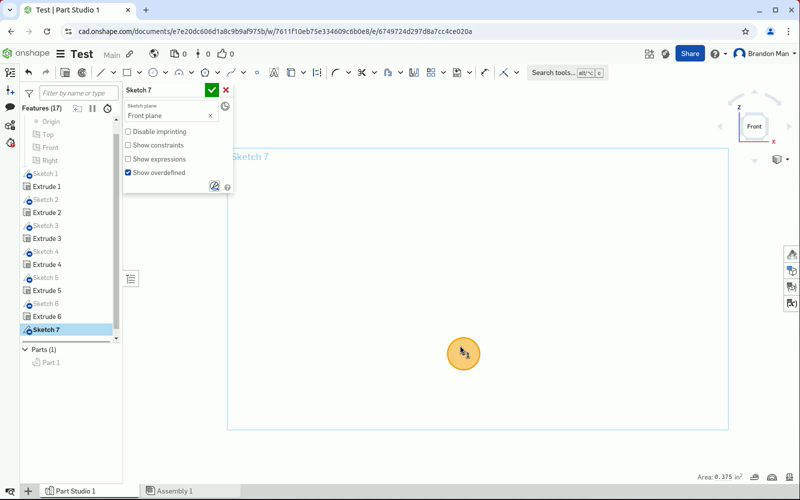
scroll(-6)
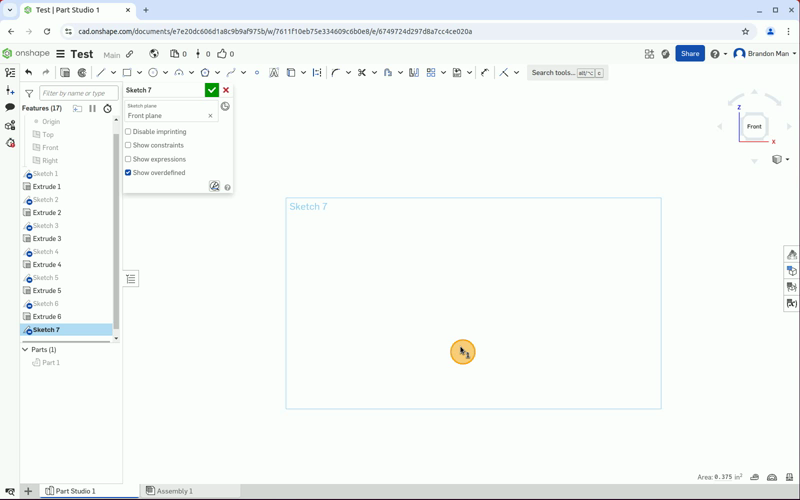
scroll(-6)
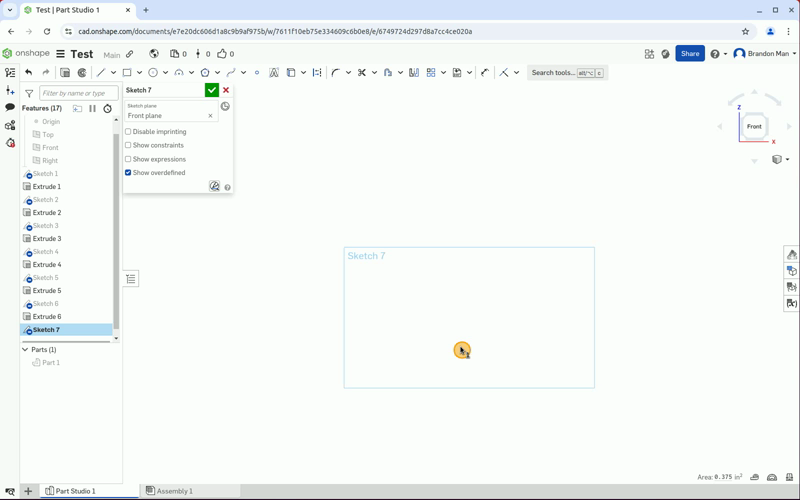
scroll(-6)
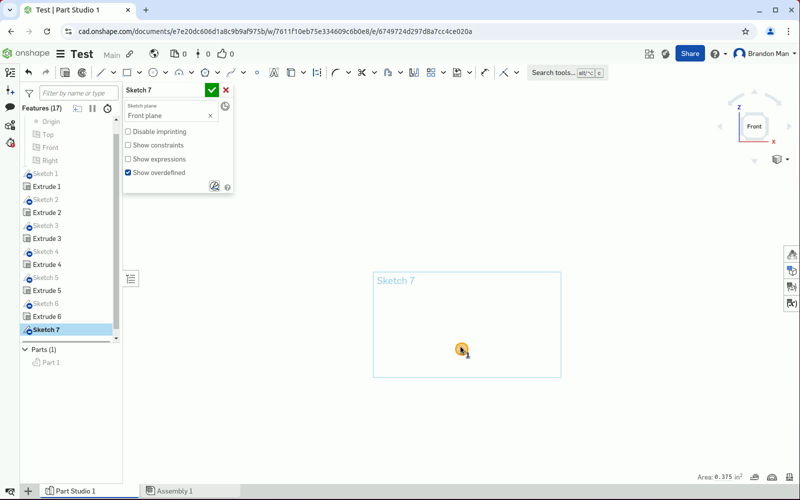
scroll(-6)
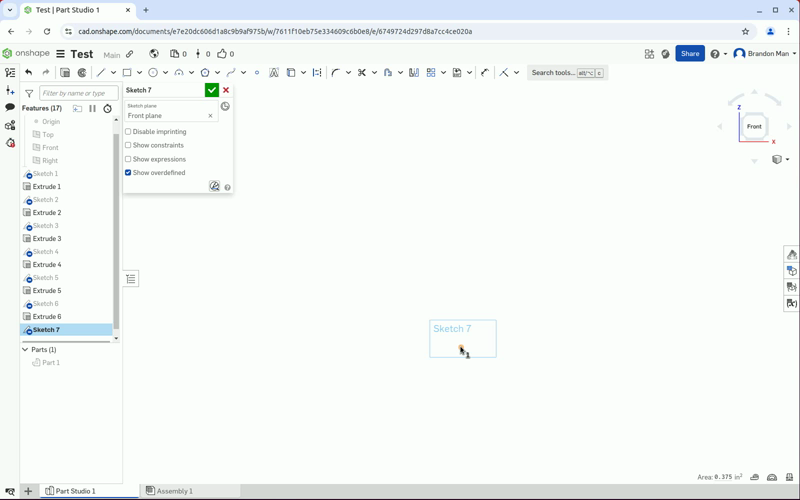
mouse_move(73, 352)
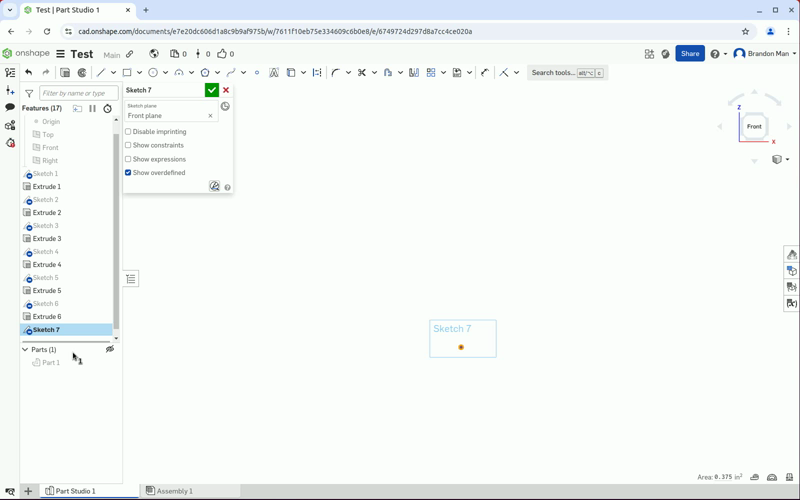
key(shift+y)
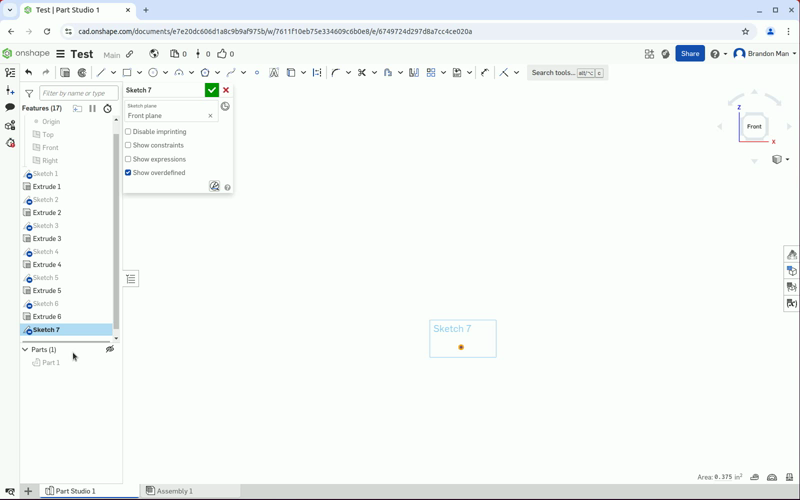
key(shift+e)
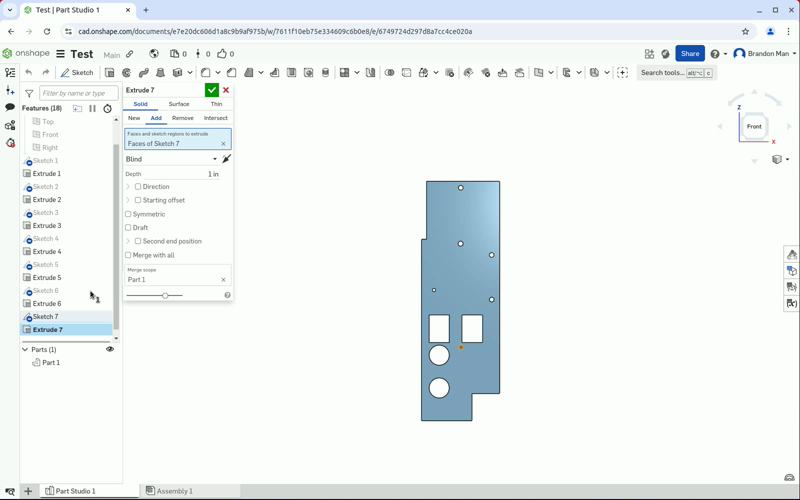
mouse_move(143, 106)
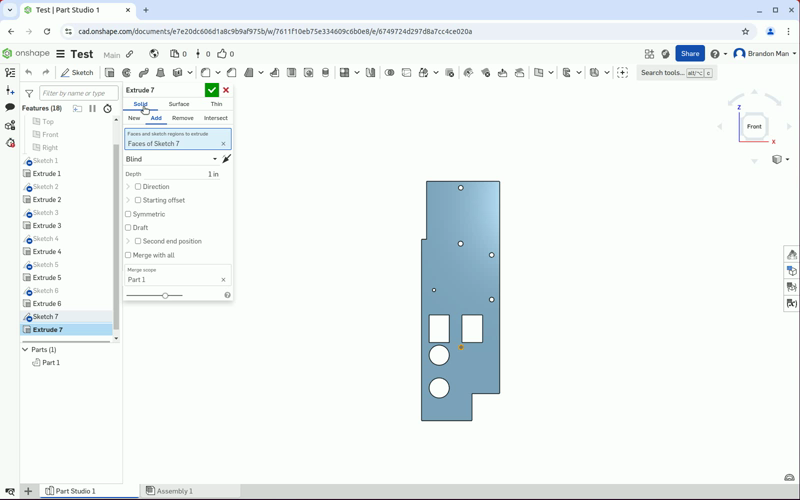
click(143, 106)
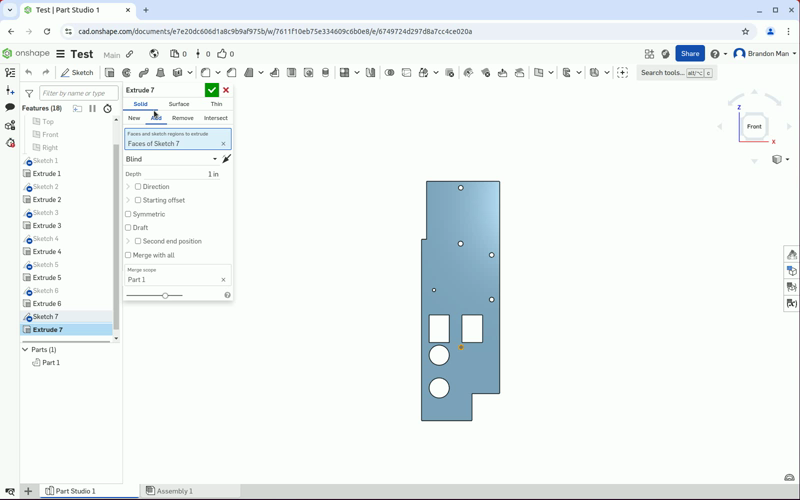
mouse_move(186, 120)
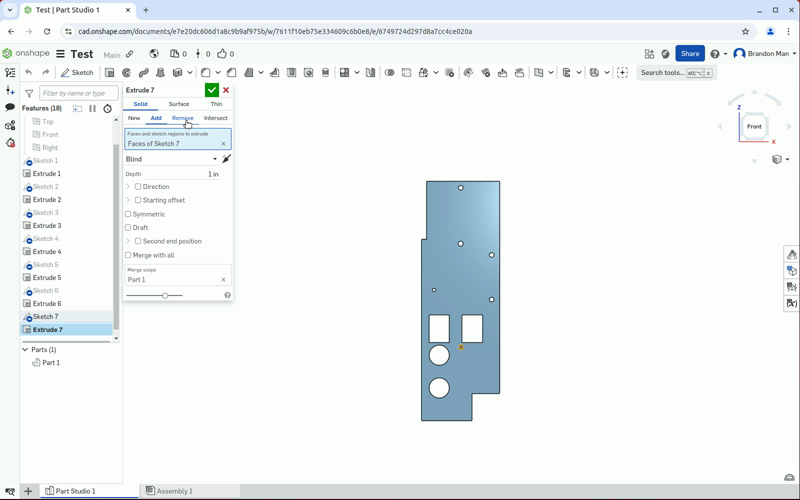
click(186, 120)
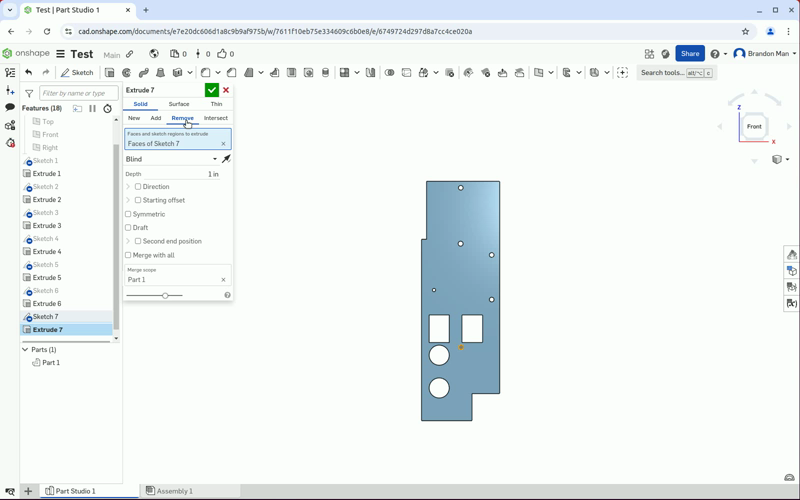
key(tab, 4)
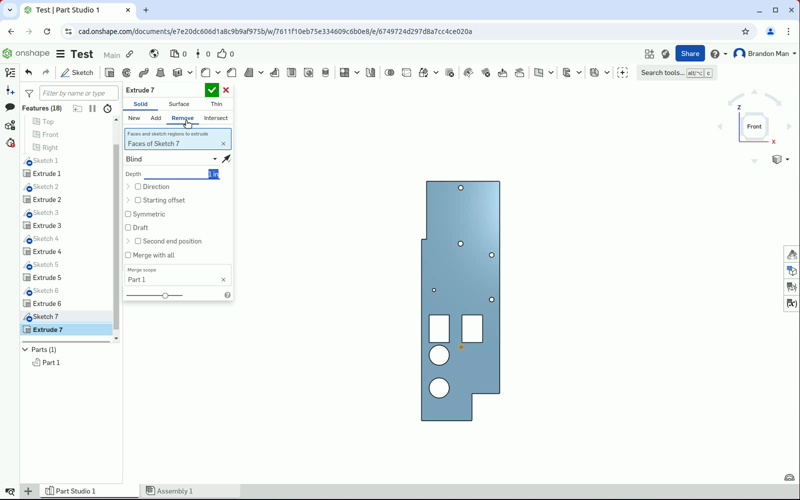
text(5.777)
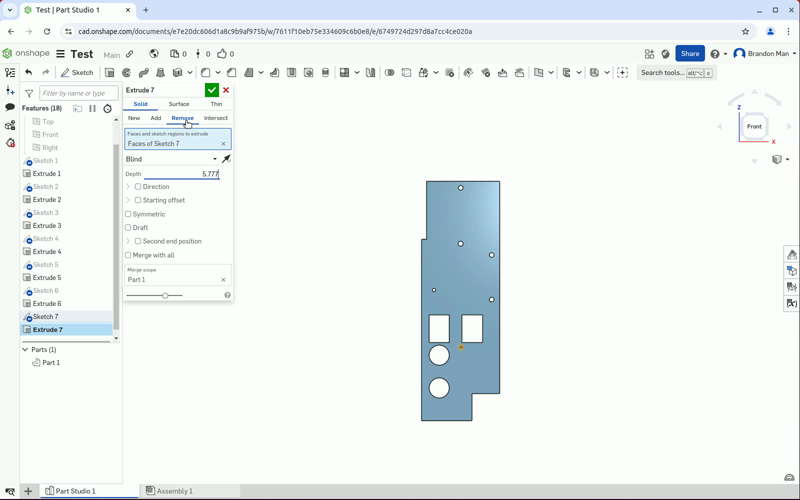
key(tab, 6)
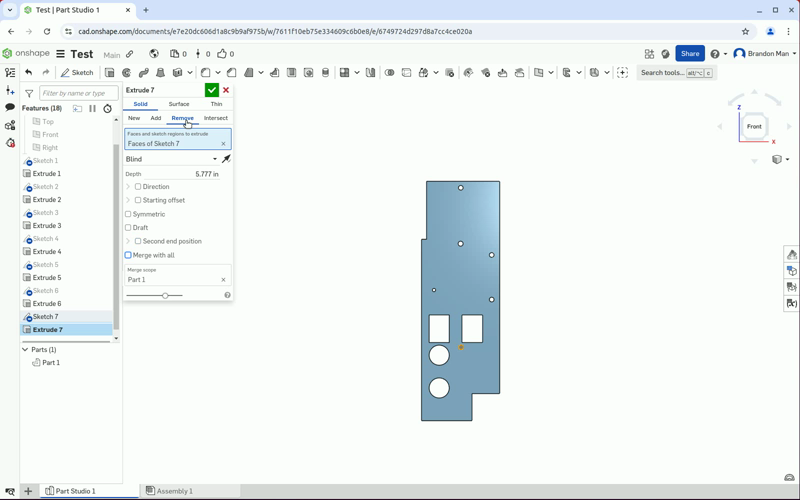
key(space)
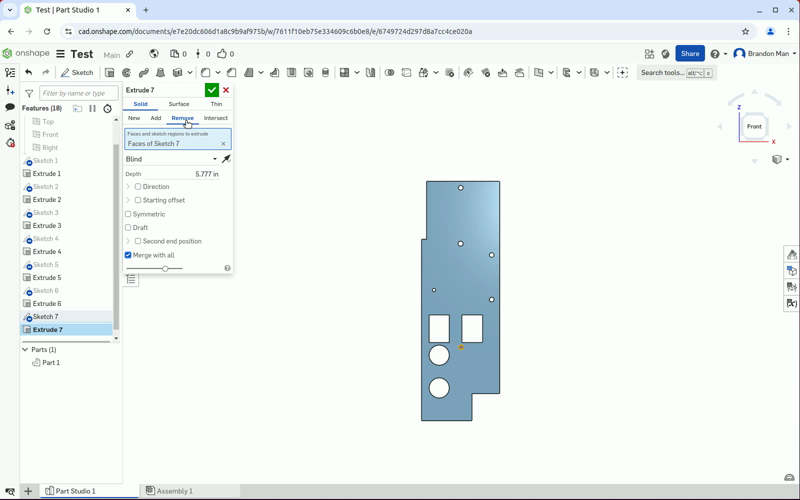
key(enter)
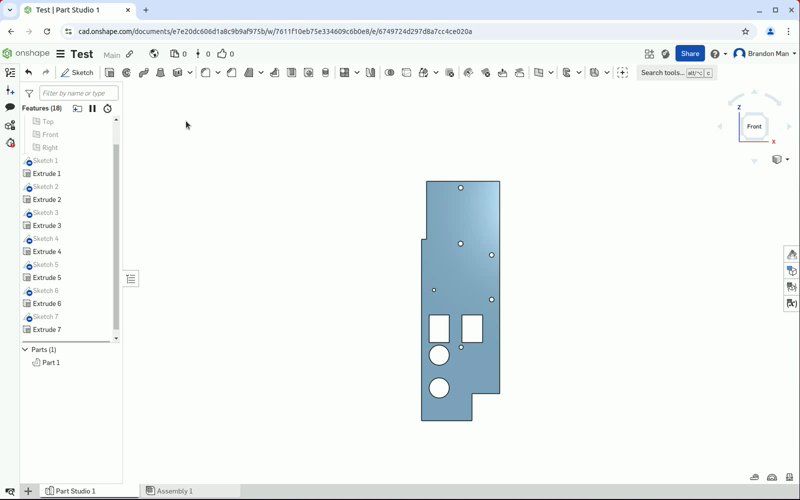
key(shift+h)
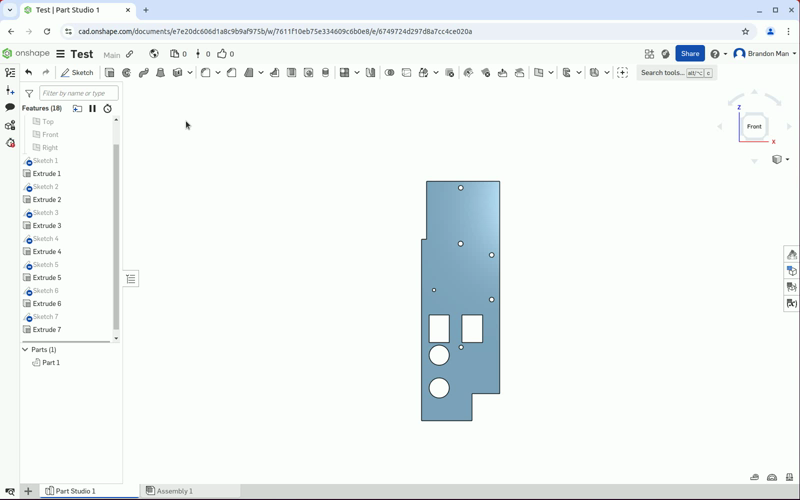
key(shift+h)
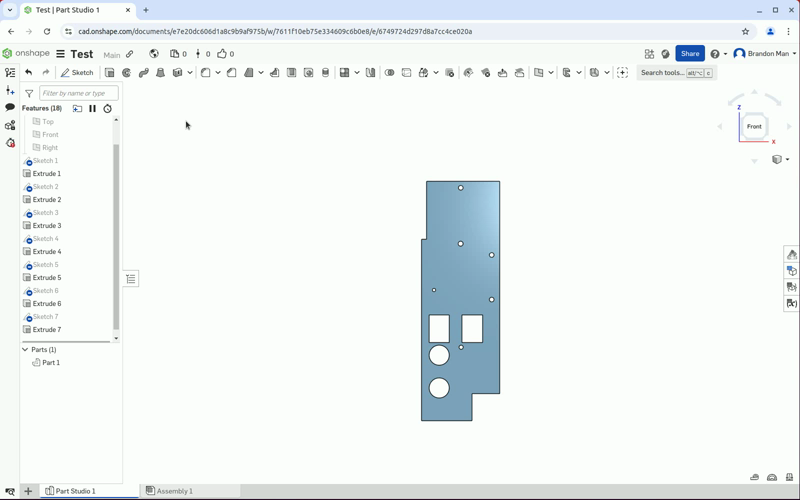
mouse_move(69, 163)
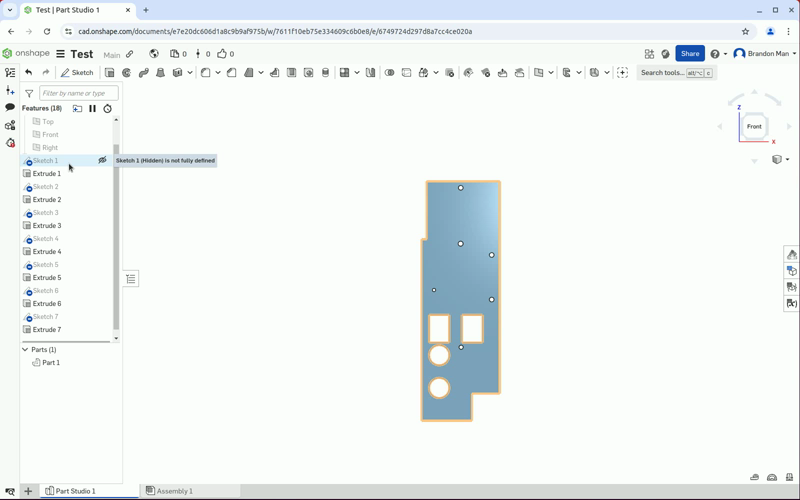
click(69, 163)
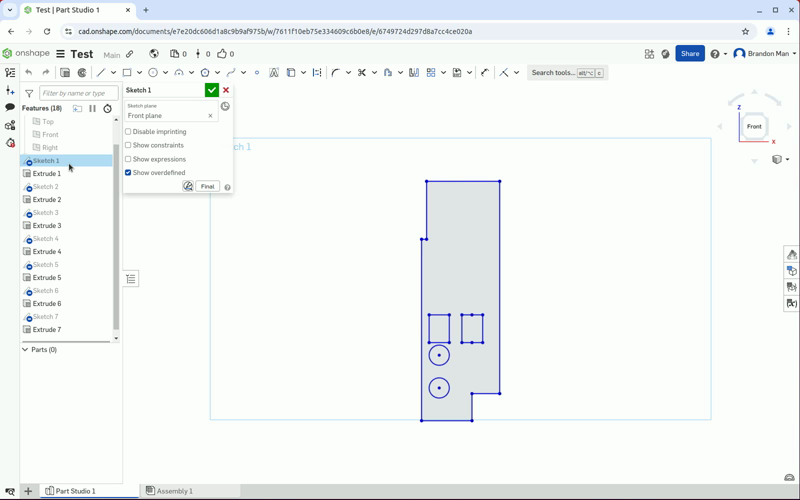
mouse_move(229, 92)
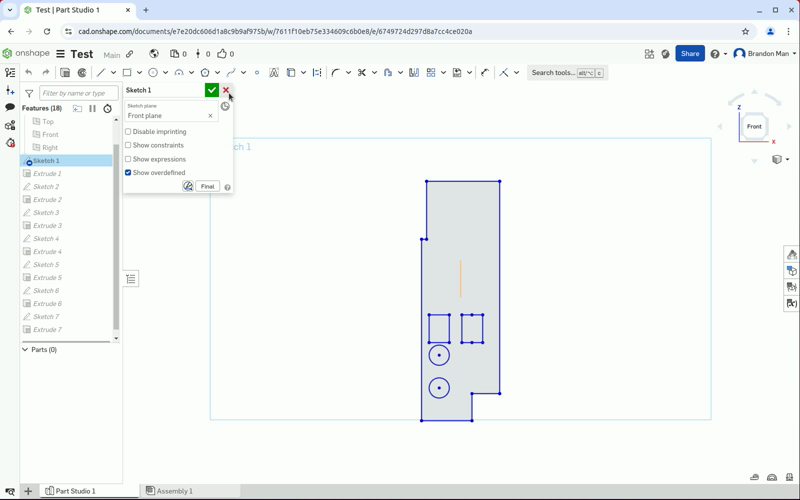
click(229, 92)
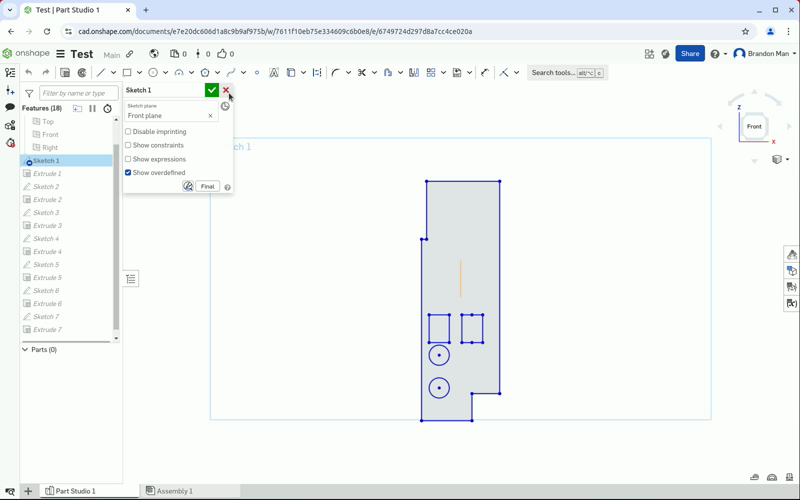
key(shift+s)
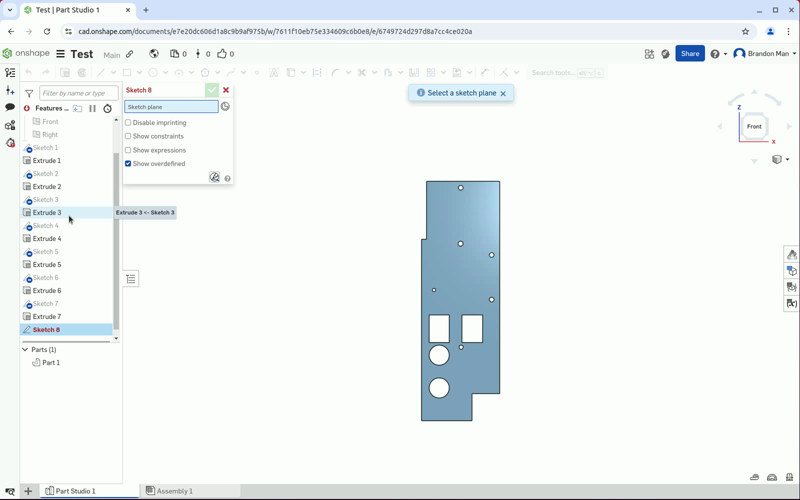
scroll(3)
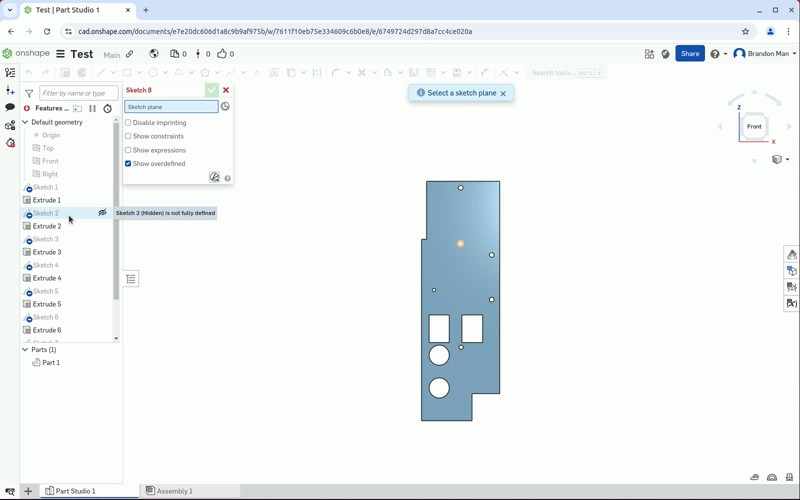
mouse_move(69, 163)
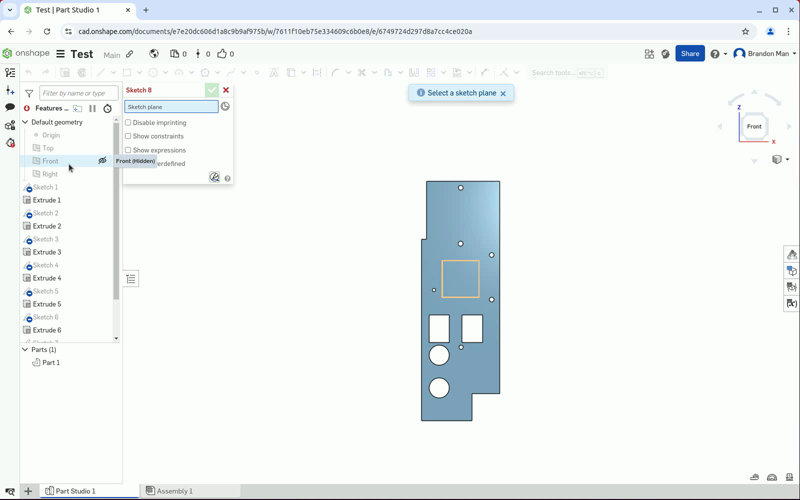
click(69, 163)
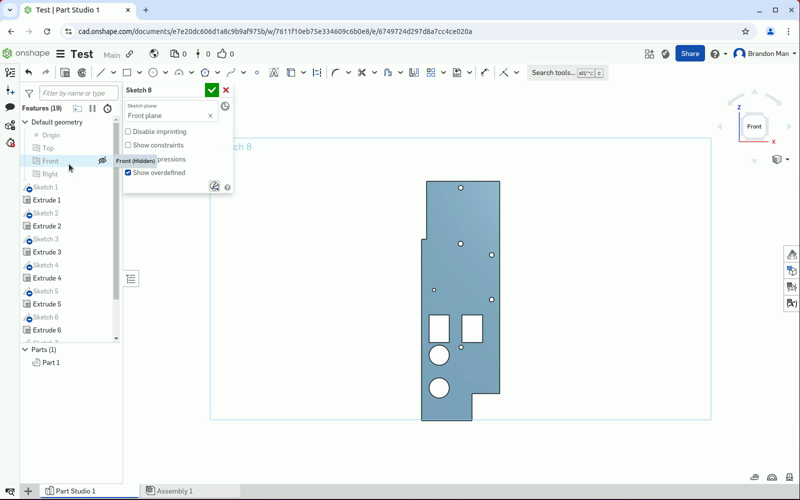
mouse_move(73, 352)
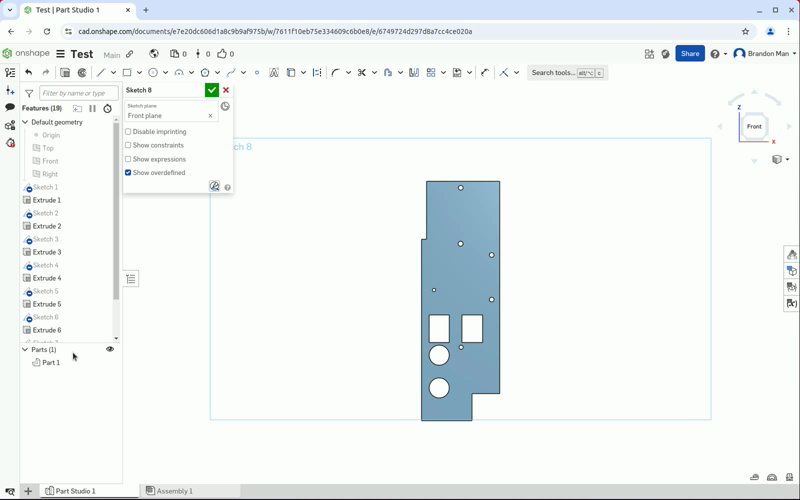
key(y)
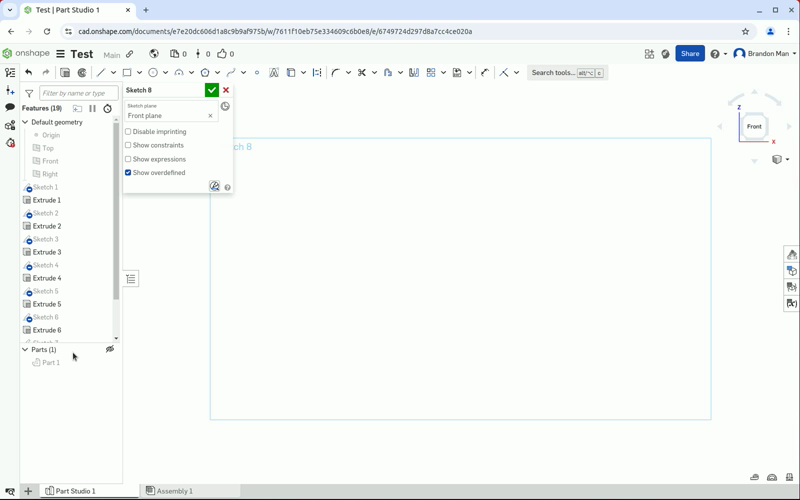
key(c)
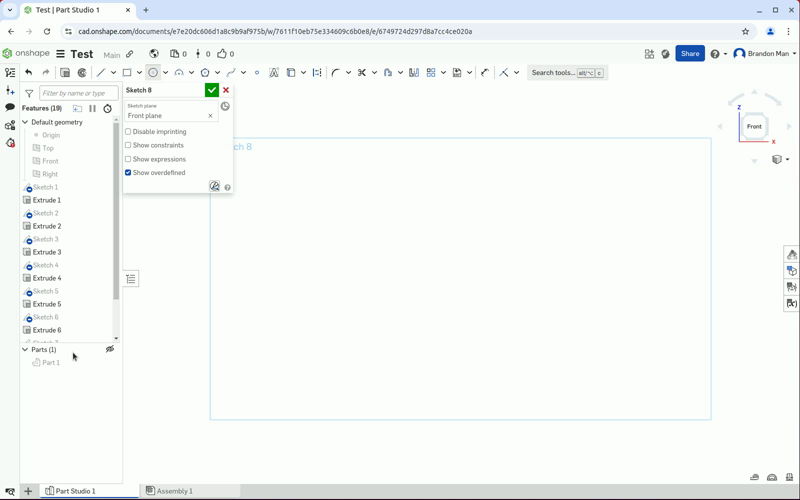
key_down(shift)
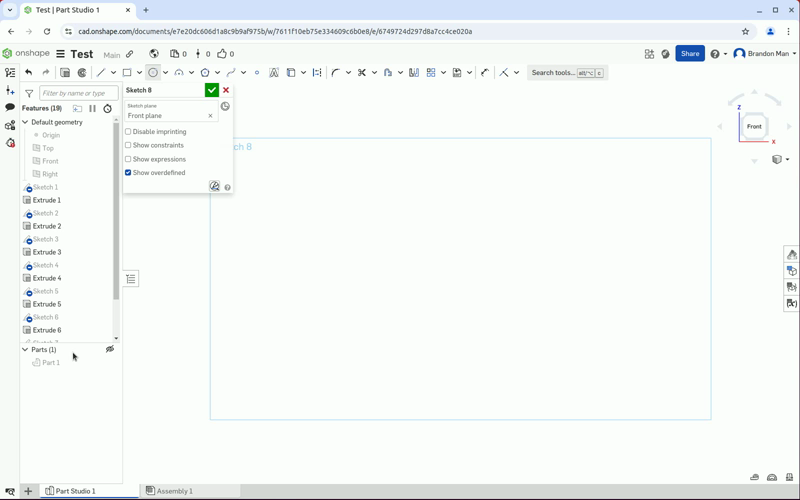
mouse_move(455, 369)
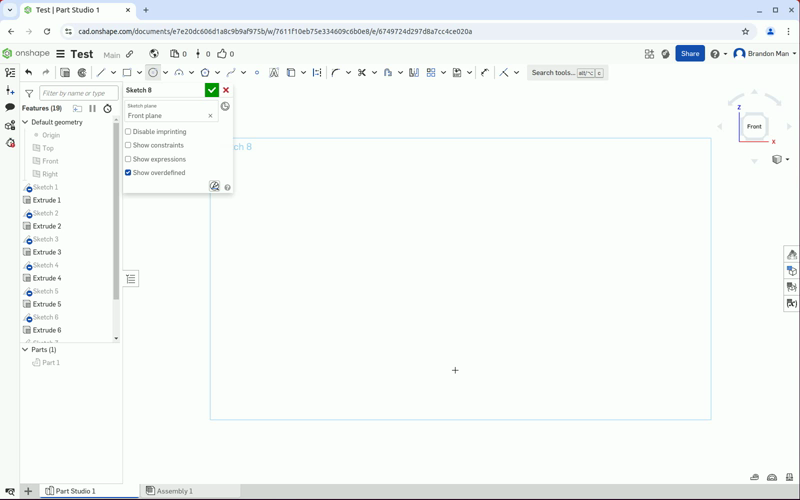
click(455, 369)
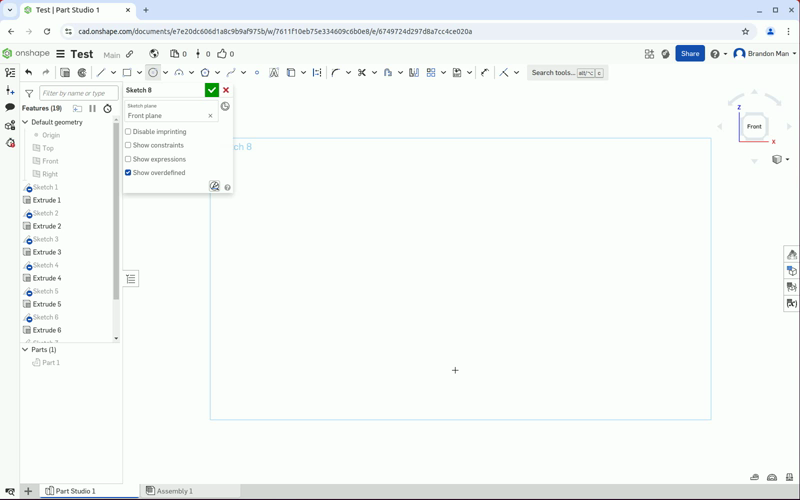
key_up(shift)
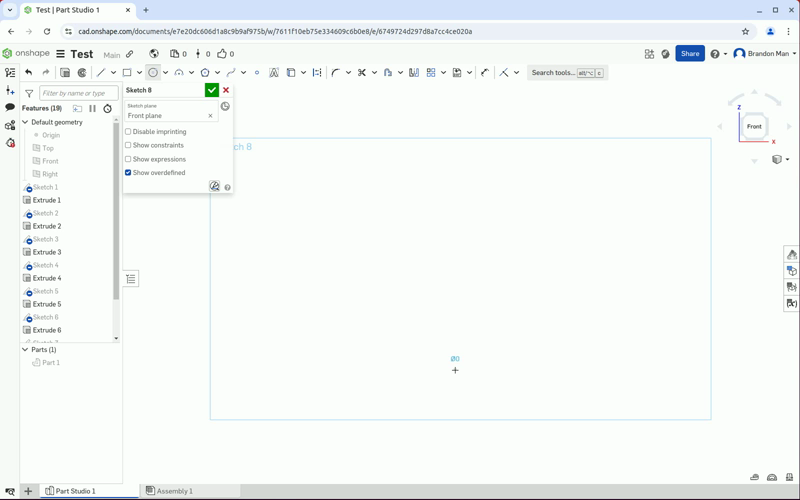
mouse_move(457, 369)
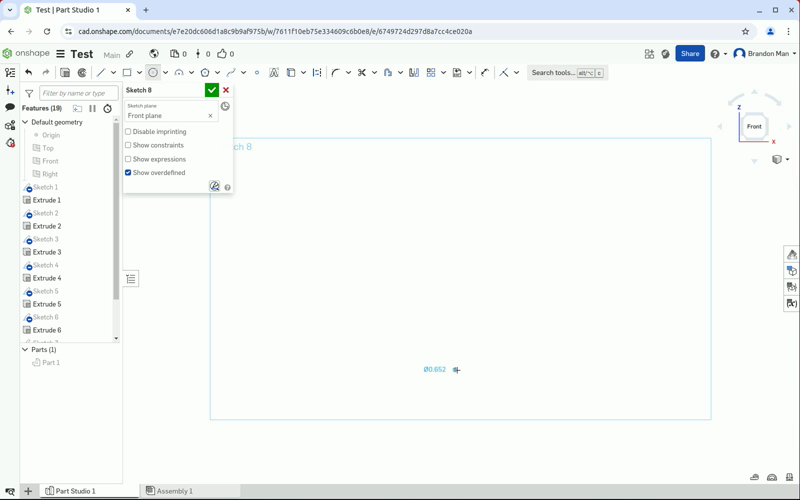
scroll(6)
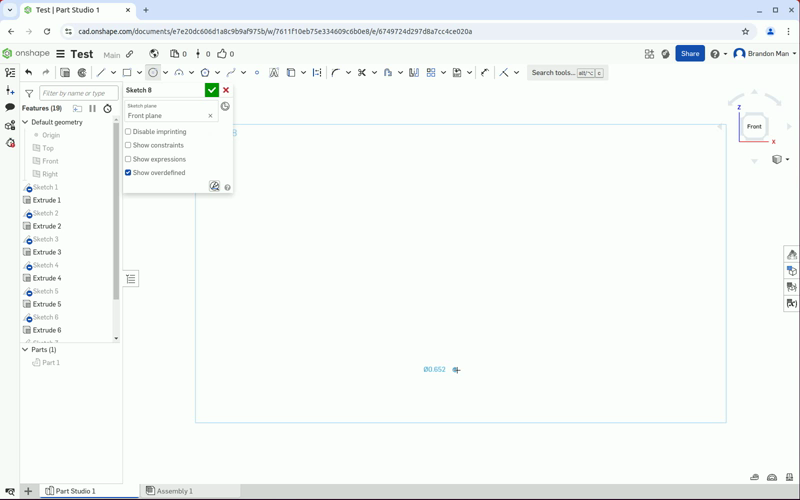
scroll(6)
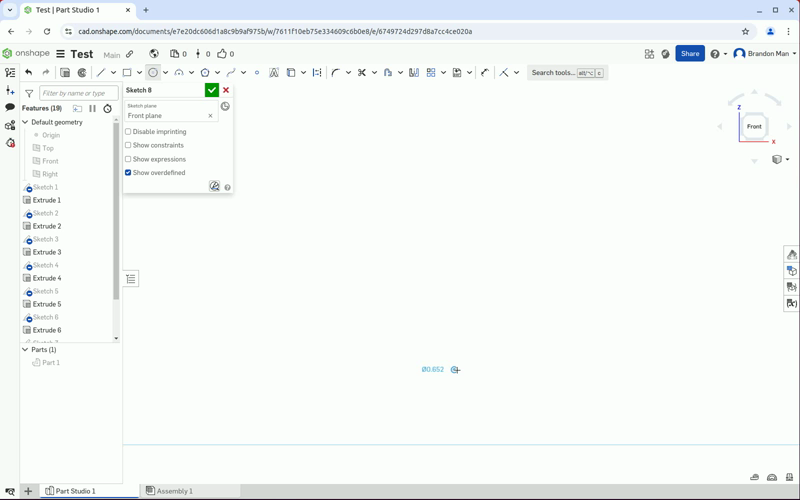
scroll(6)
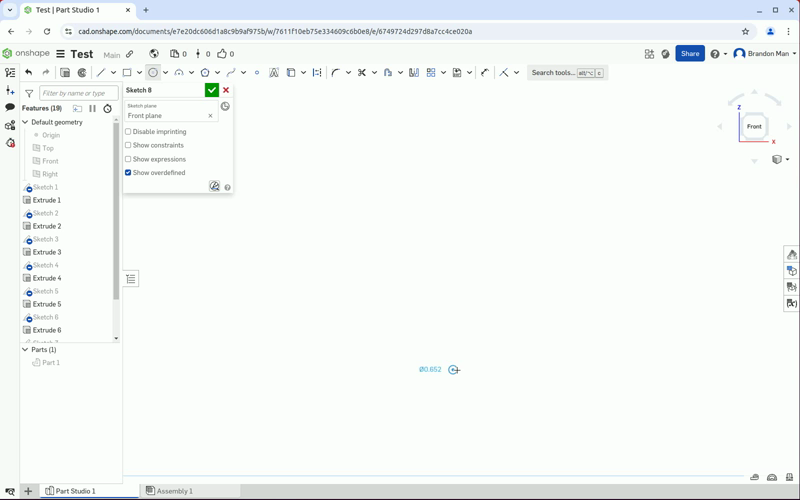
scroll(6)
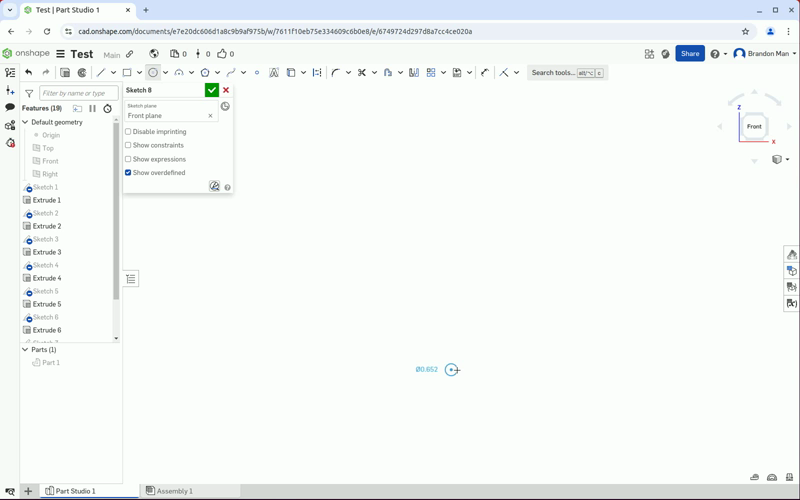
scroll(6)
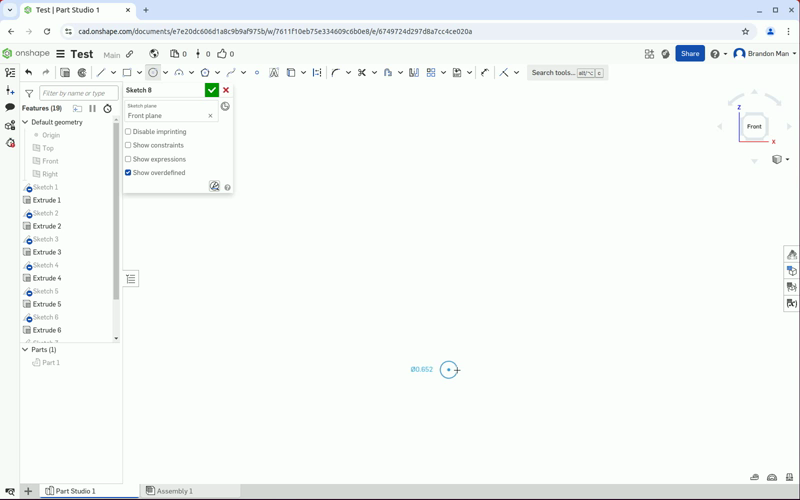
scroll(6)
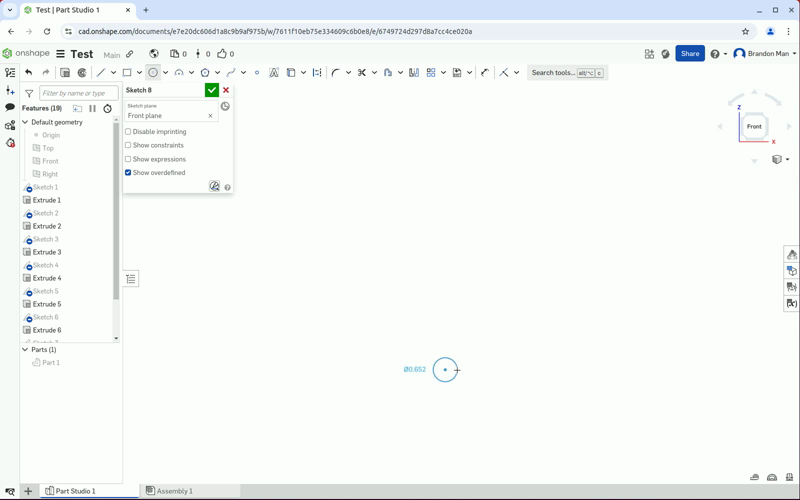
scroll(6)
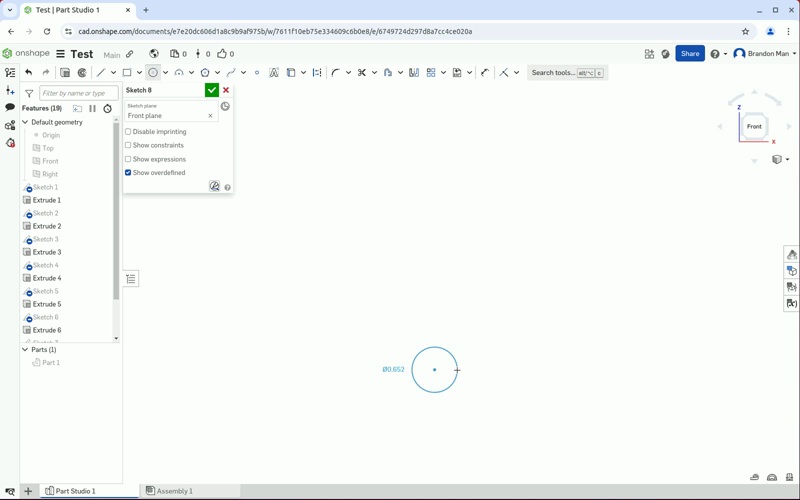
click(457, 369)
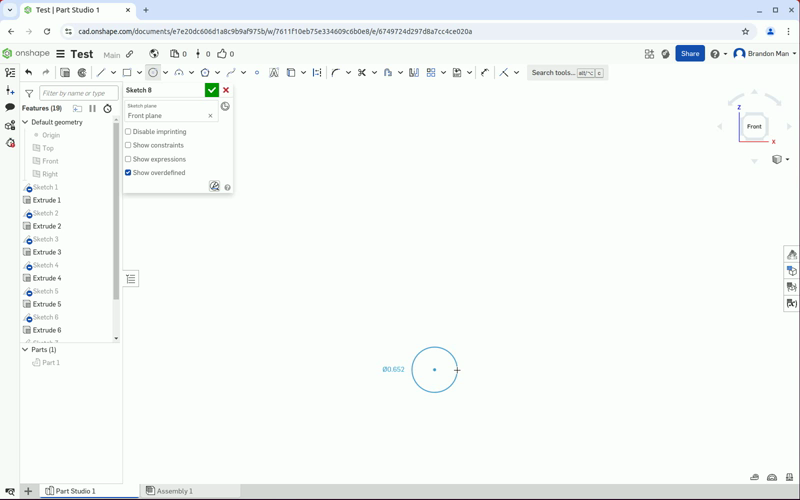
scroll(-6)
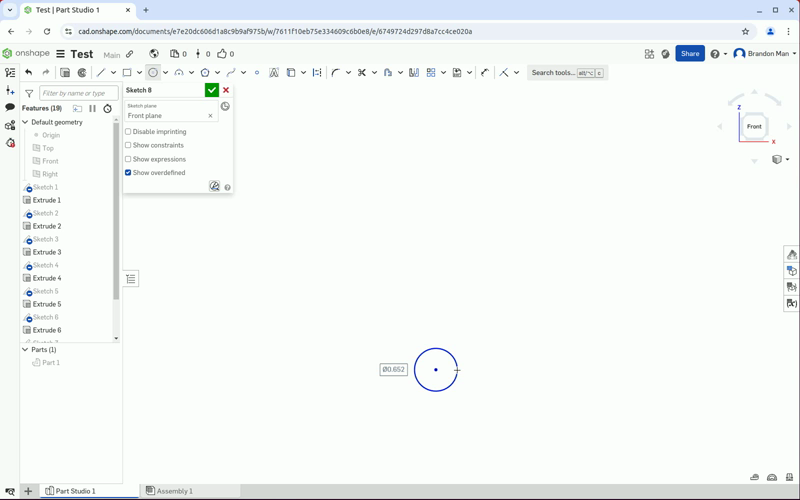
scroll(-6)
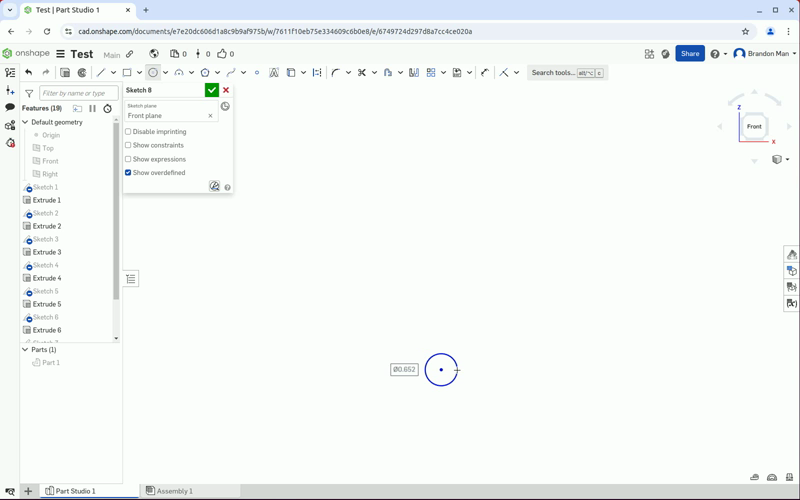
scroll(-6)
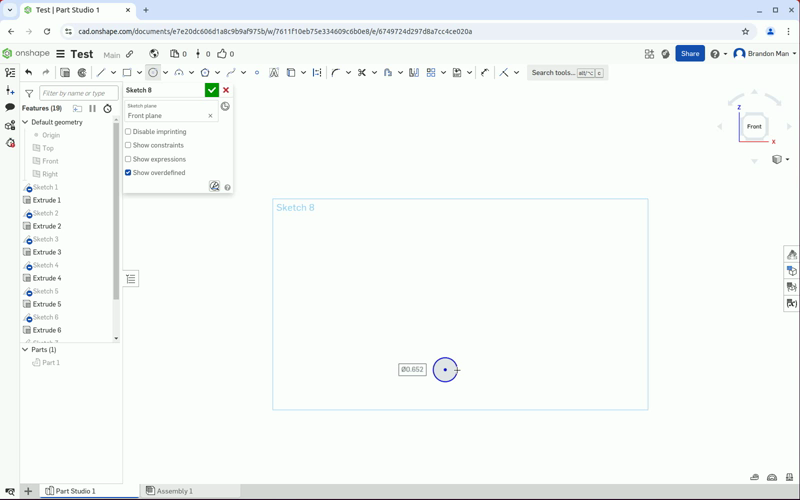
scroll(-6)
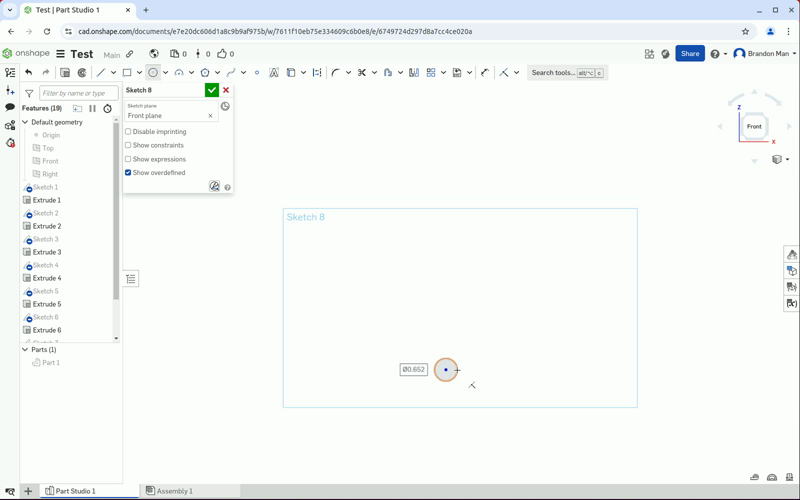
scroll(-6)
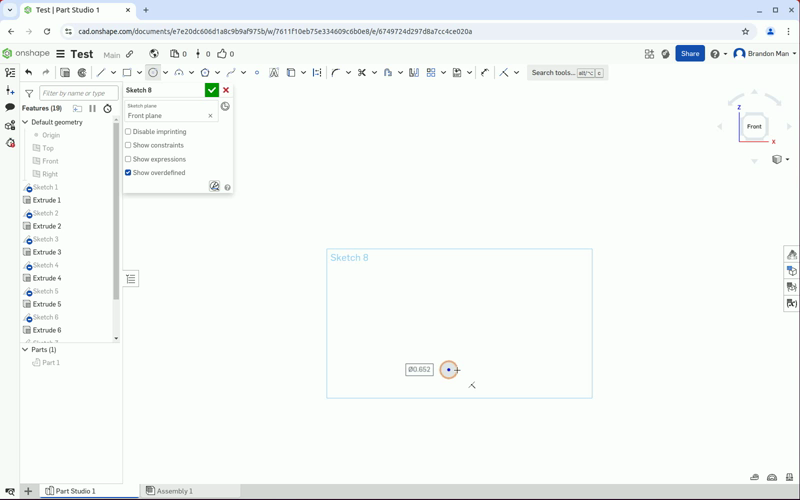
scroll(-6)
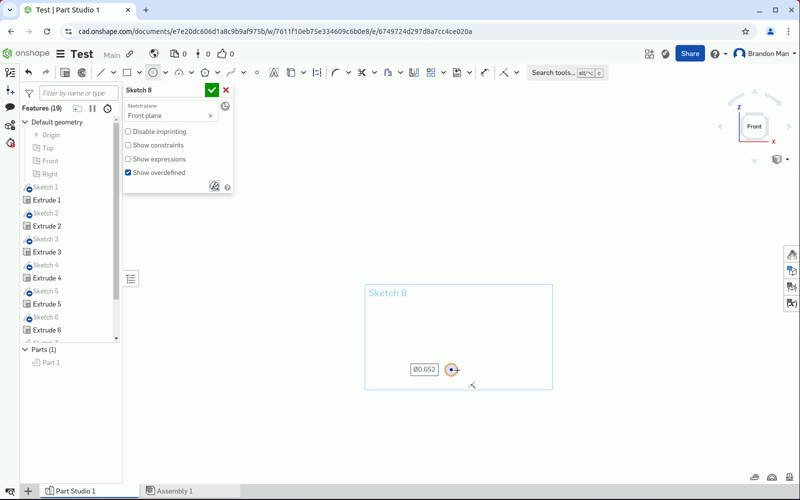
scroll(-6)
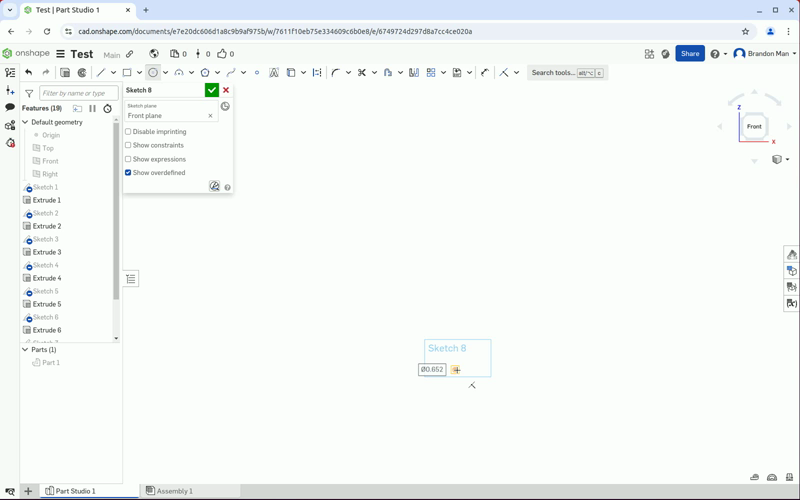
key(esc)
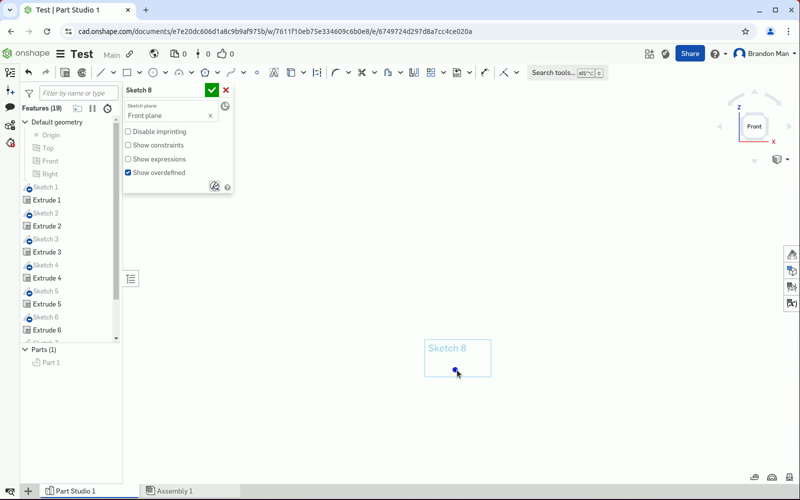
mouse_move(454, 369)
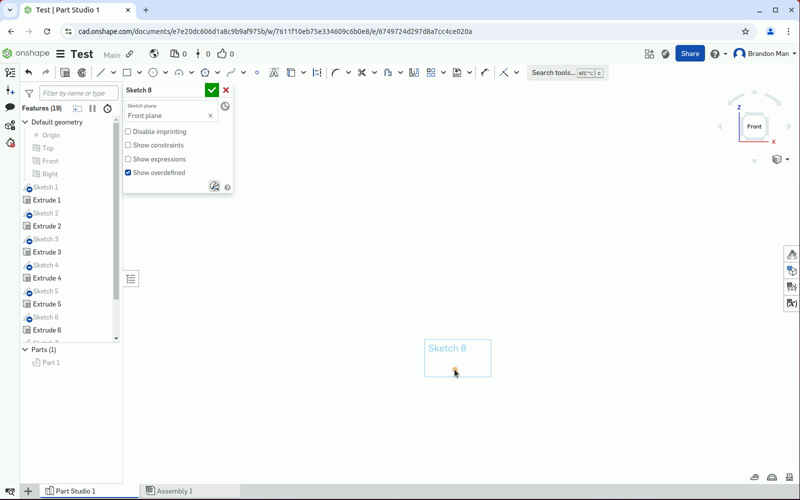
scroll(6)
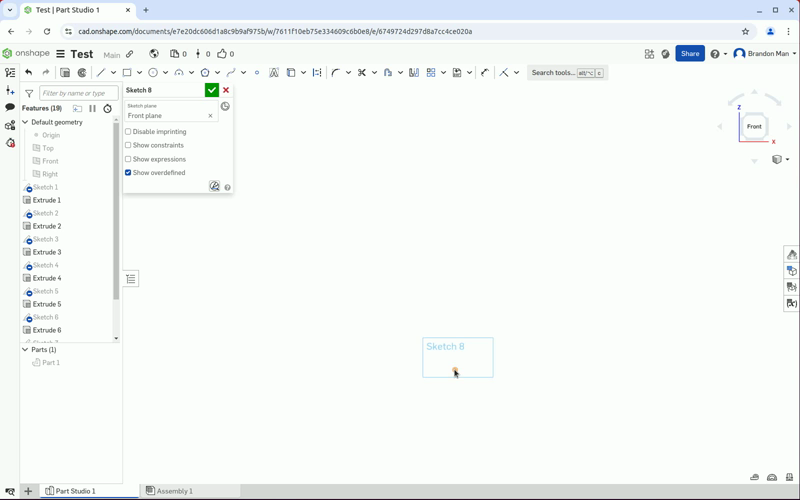
scroll(6)
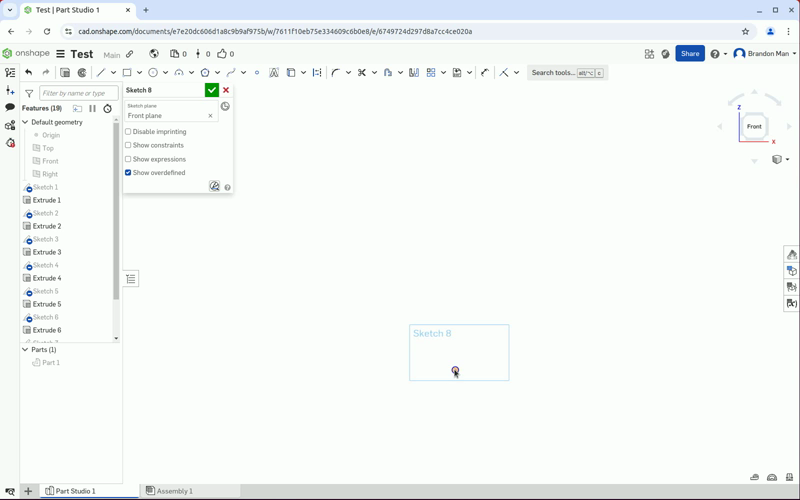
scroll(6)
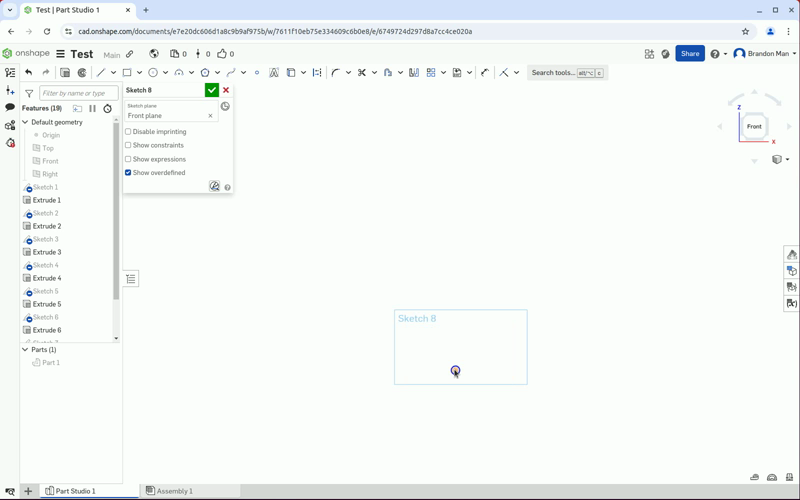
scroll(6)
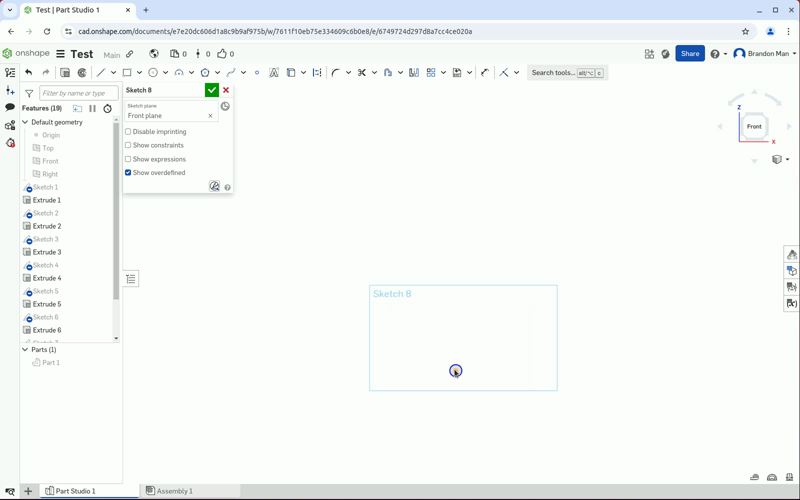
scroll(6)
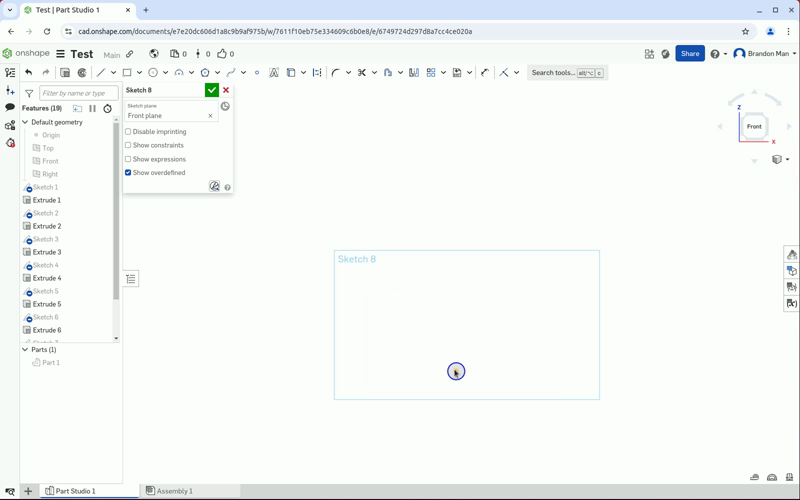
scroll(6)
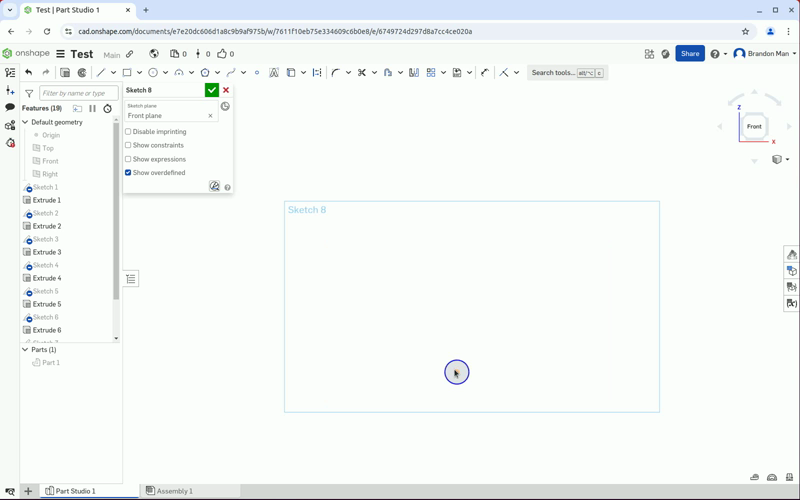
scroll(6)
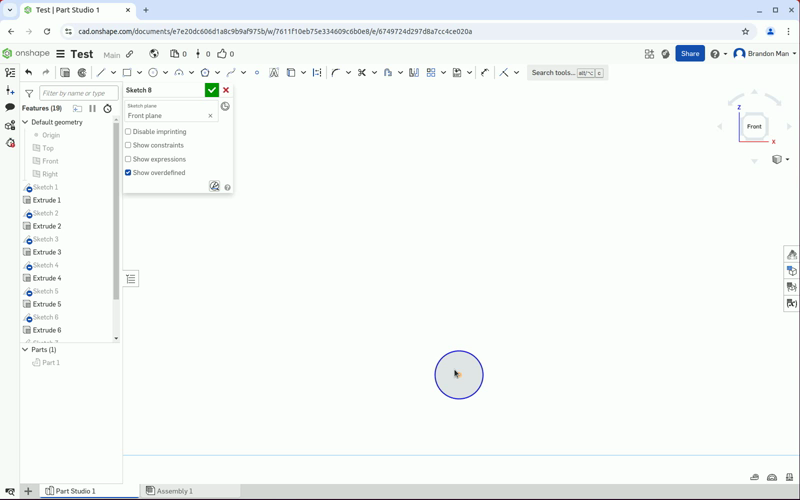
click(454, 369)
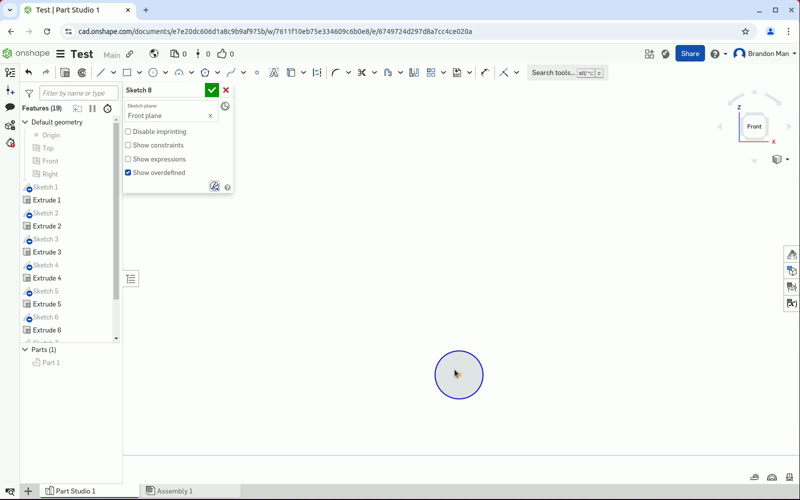
scroll(-6)
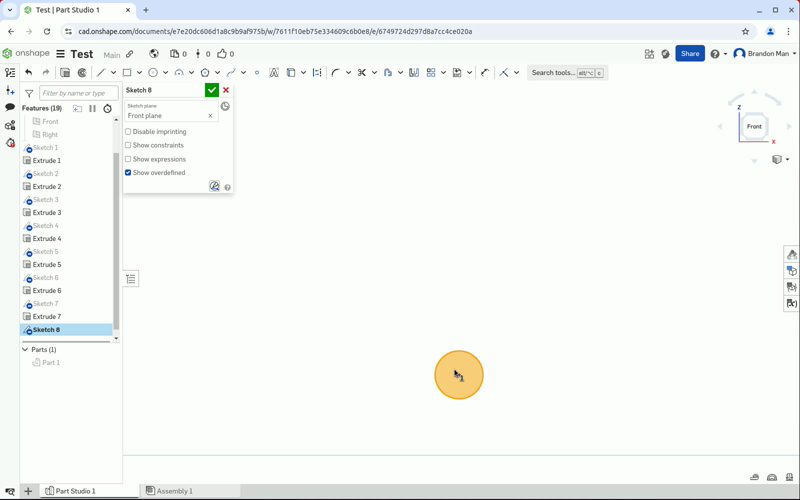
scroll(-6)
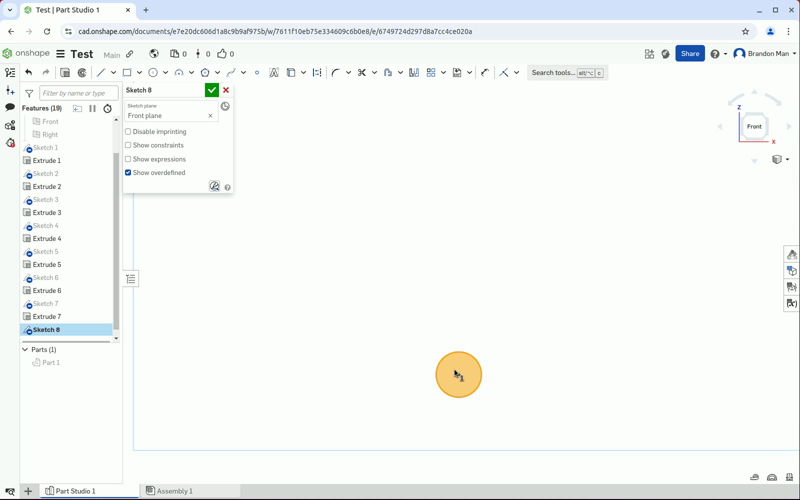
scroll(-6)
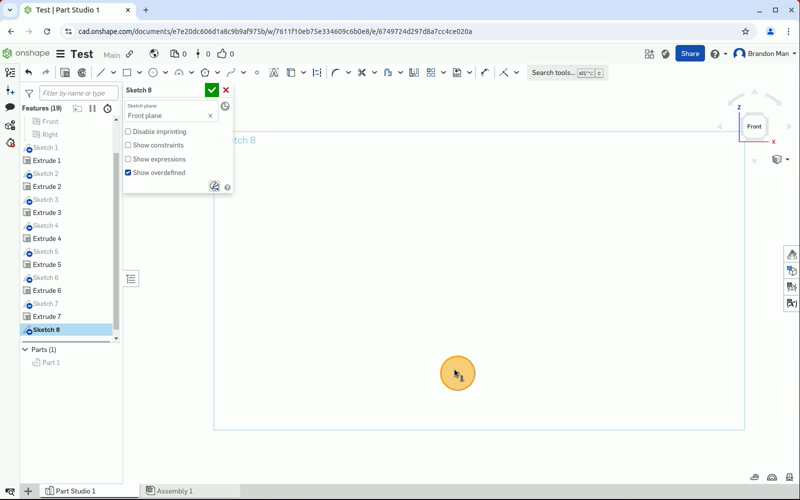
scroll(-6)
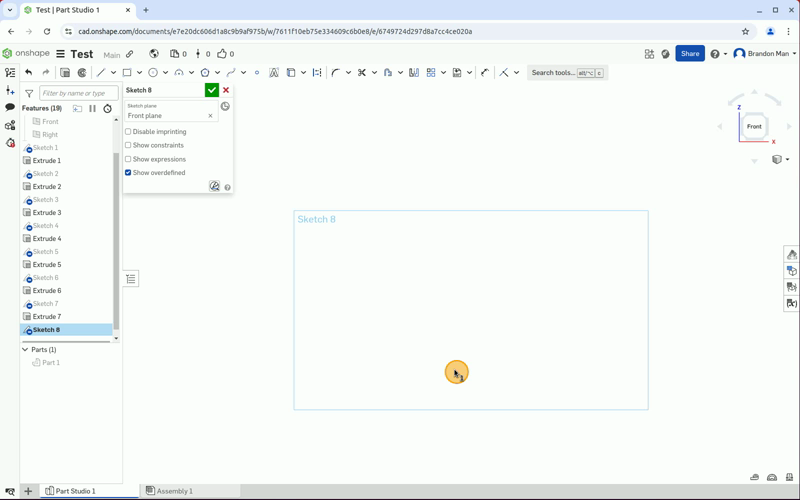
scroll(-6)
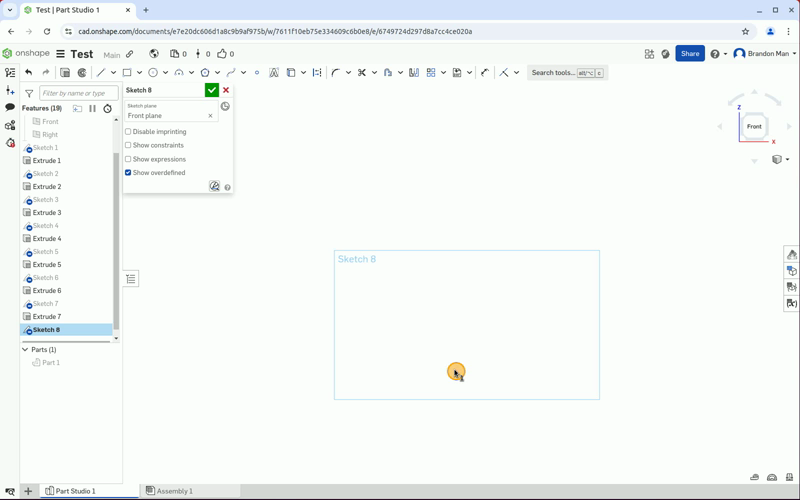
scroll(-6)
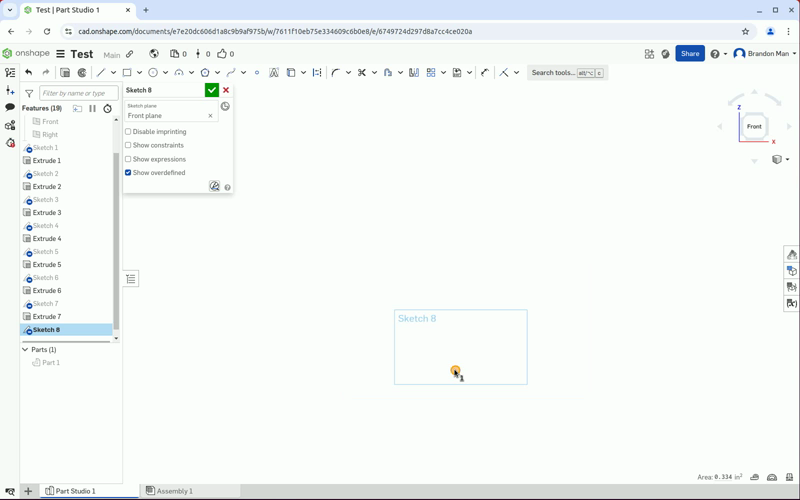
scroll(-6)
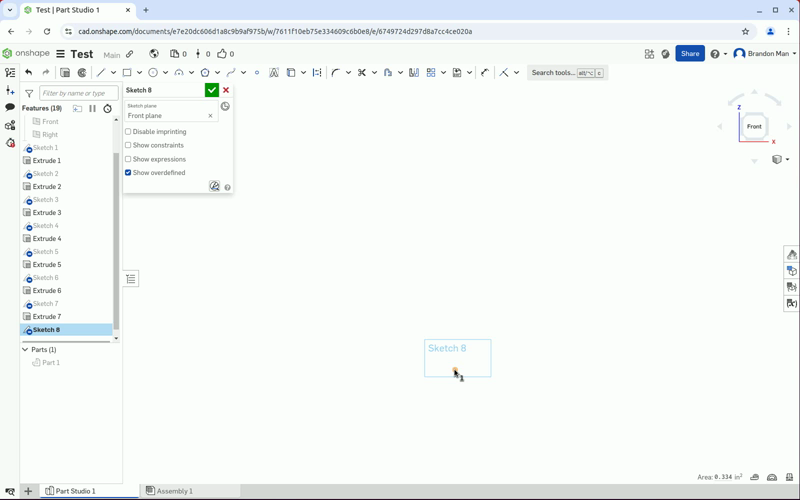
mouse_move(73, 352)
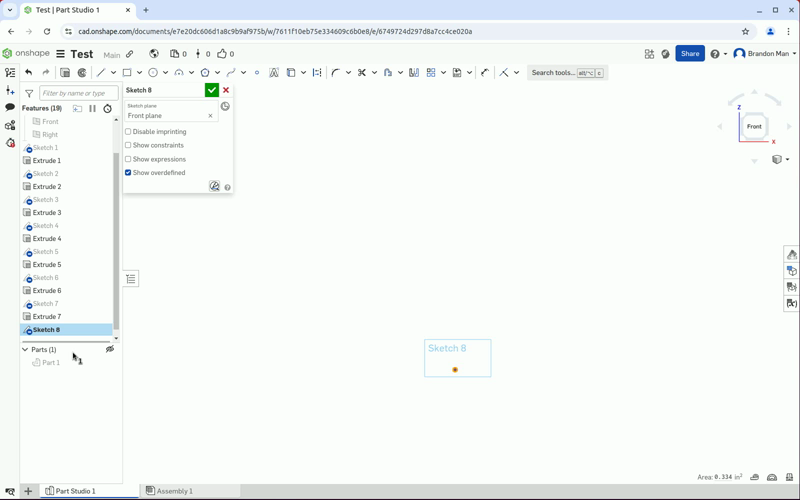
key(shift+y)
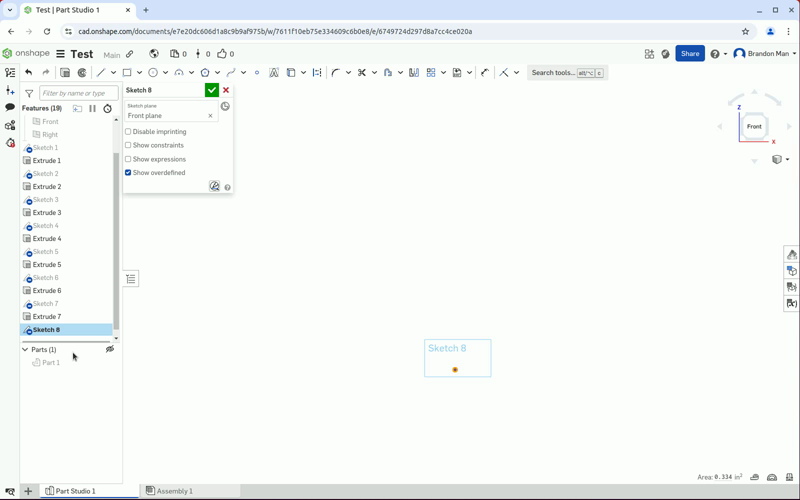
key(shift+e)
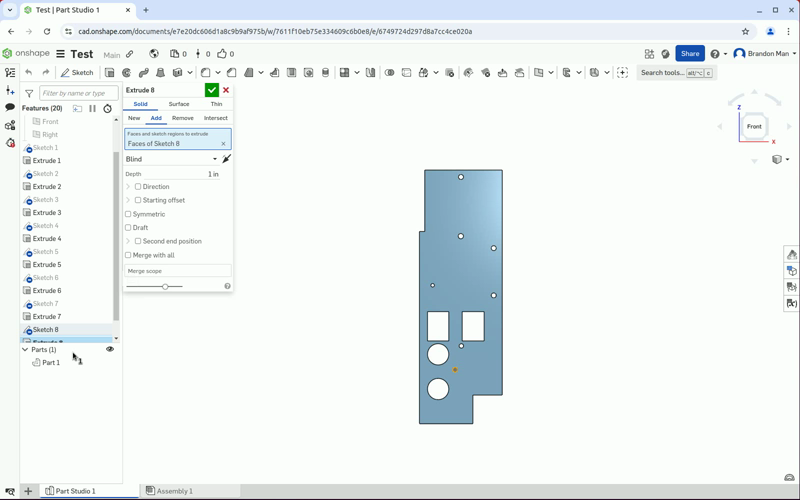
mouse_move(143, 106)
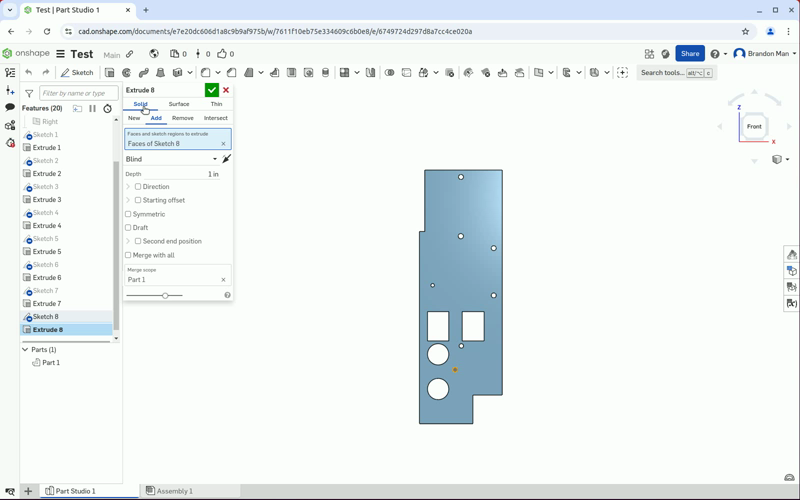
click(143, 106)
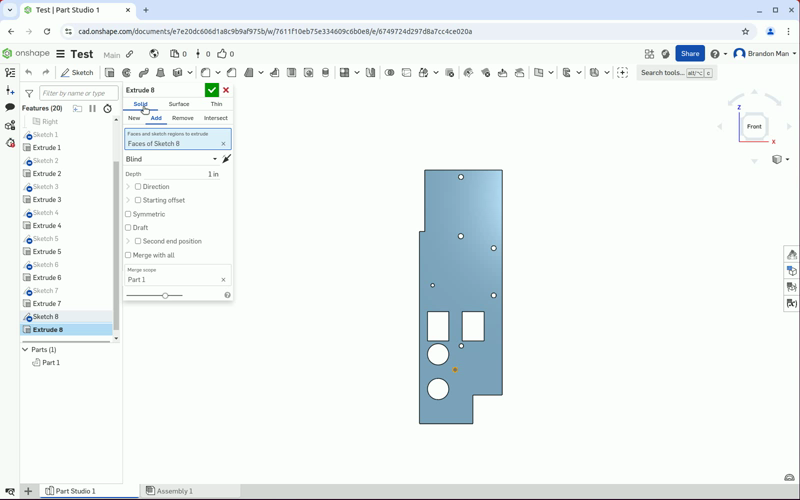
mouse_move(186, 120)
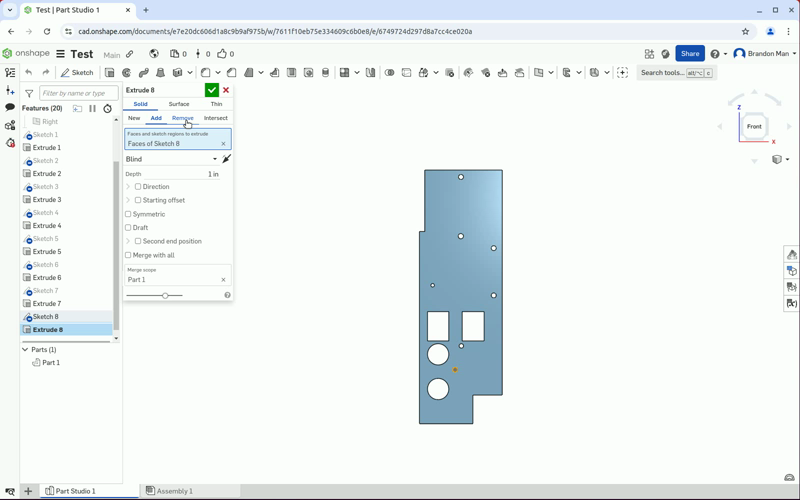
click(186, 120)
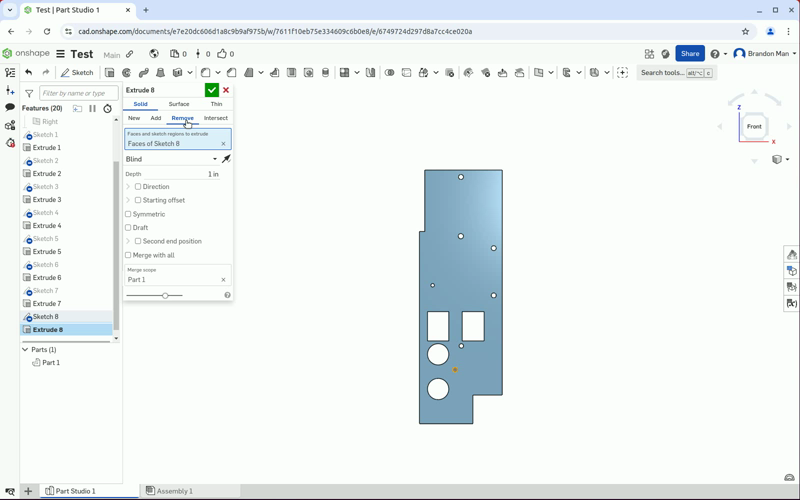
key(tab, 4)
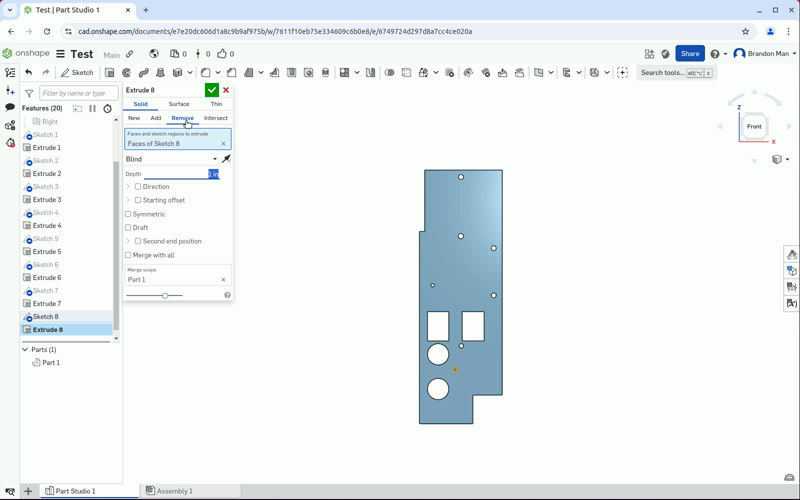
text(5.777)
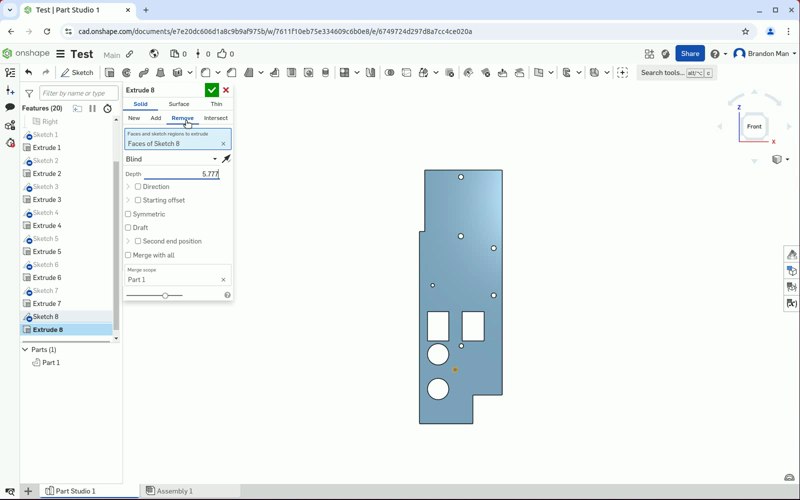
key(tab, 6)
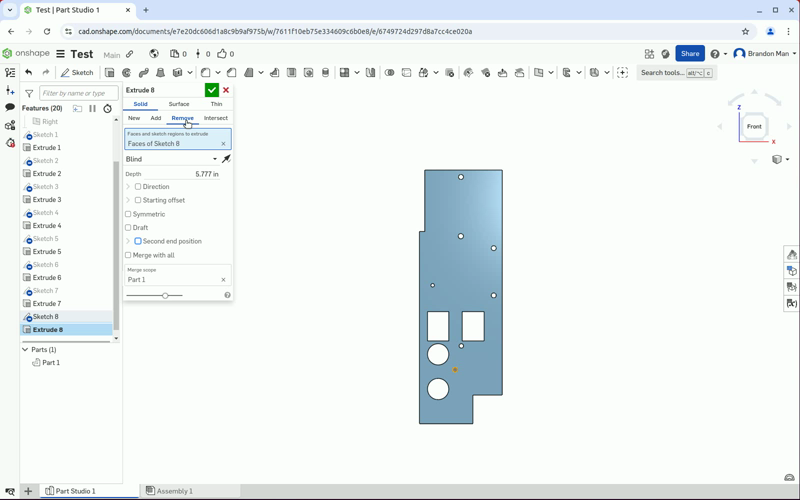
key(space)
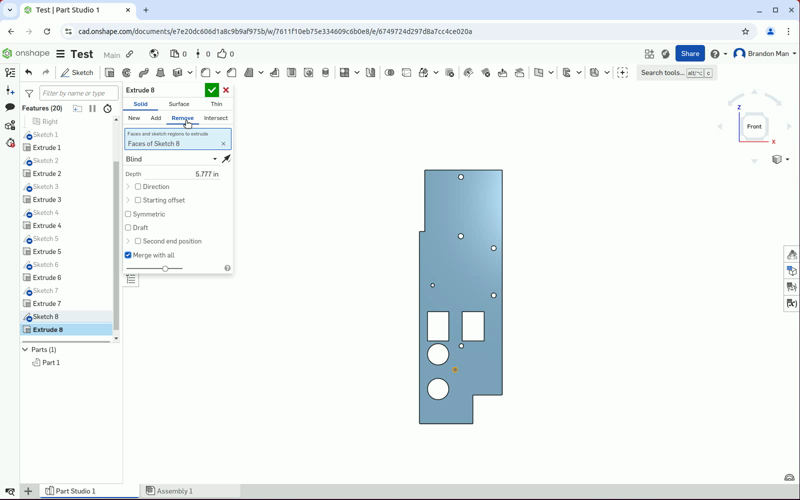
key(enter)
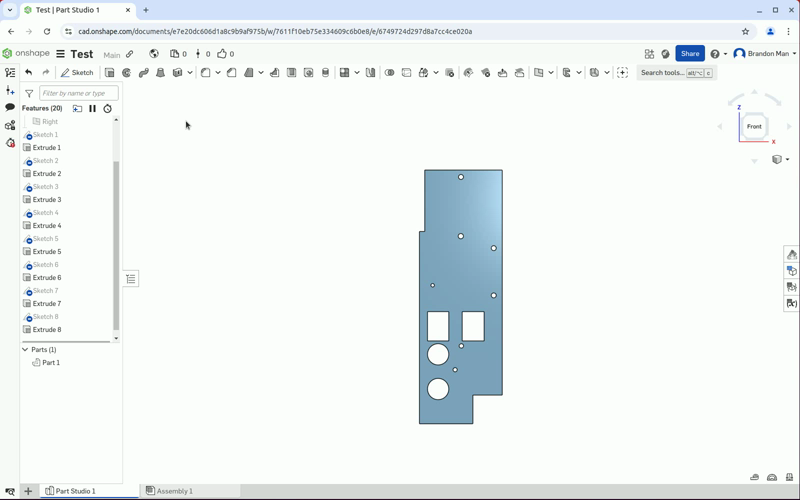
key(shift+h)
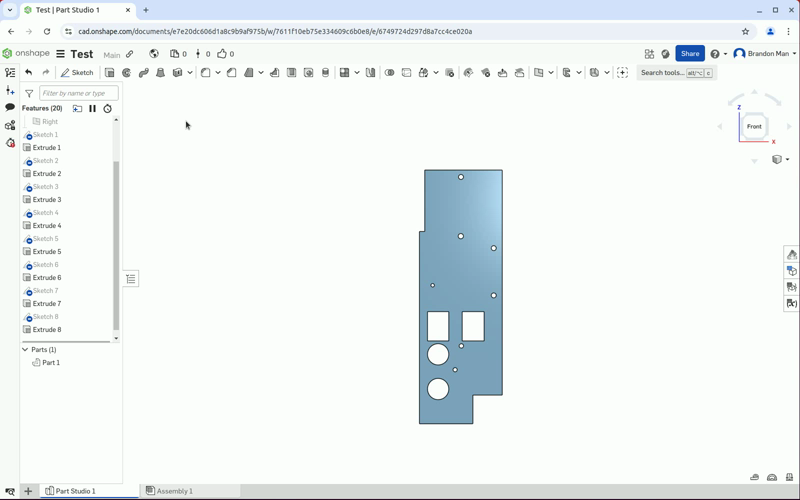
key(shift+h)
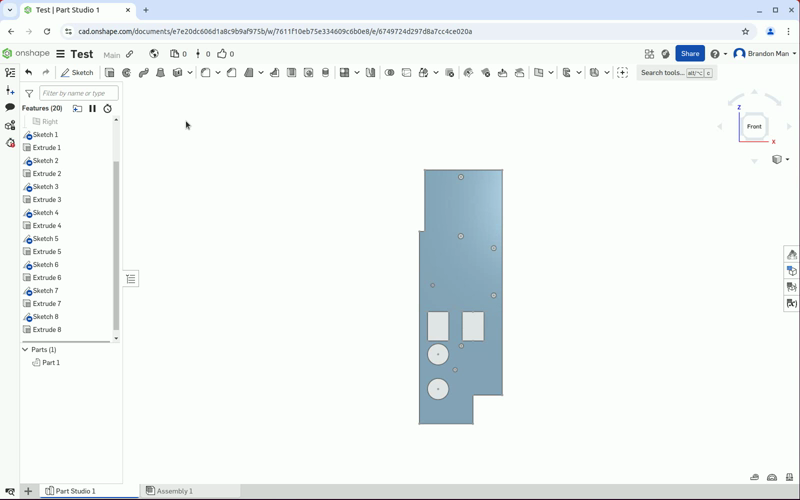
key(shift+7)
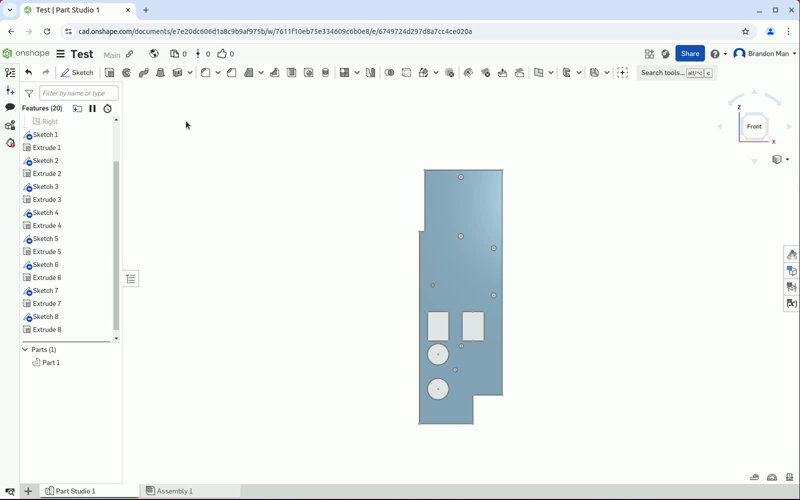
key(left, 2)
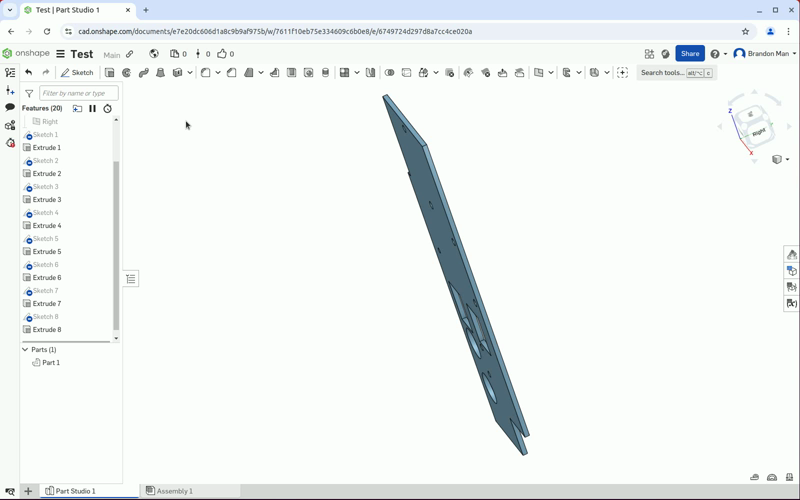
key(down, 2)
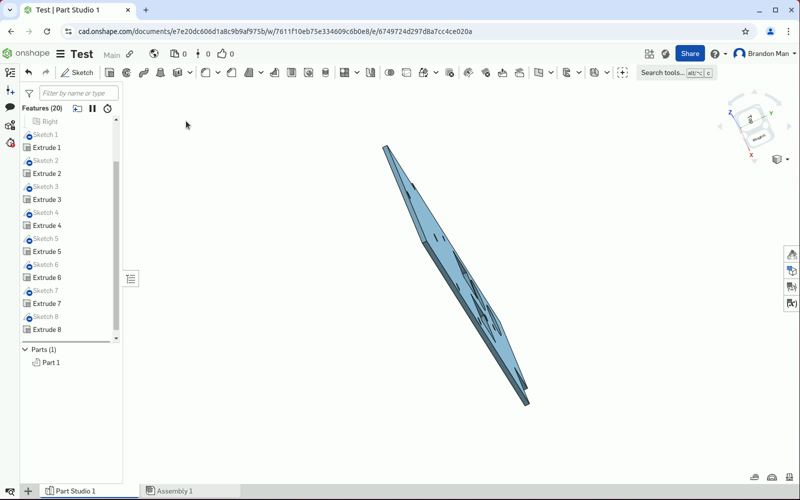
key(up, 2)
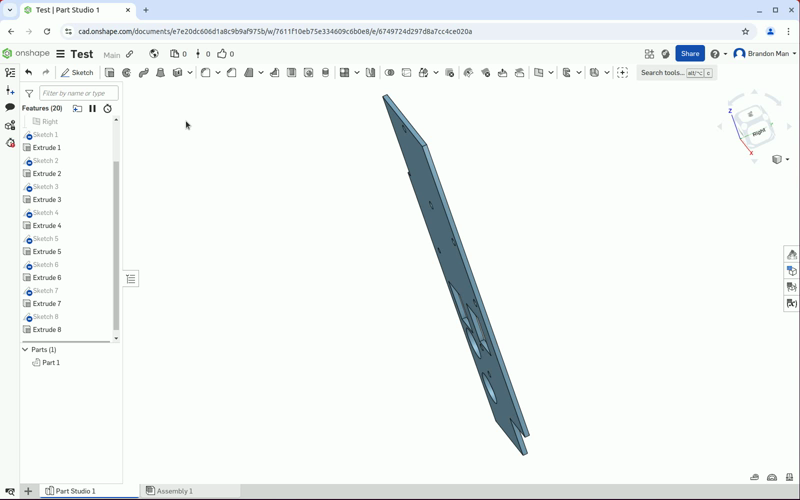
key(right, 2)
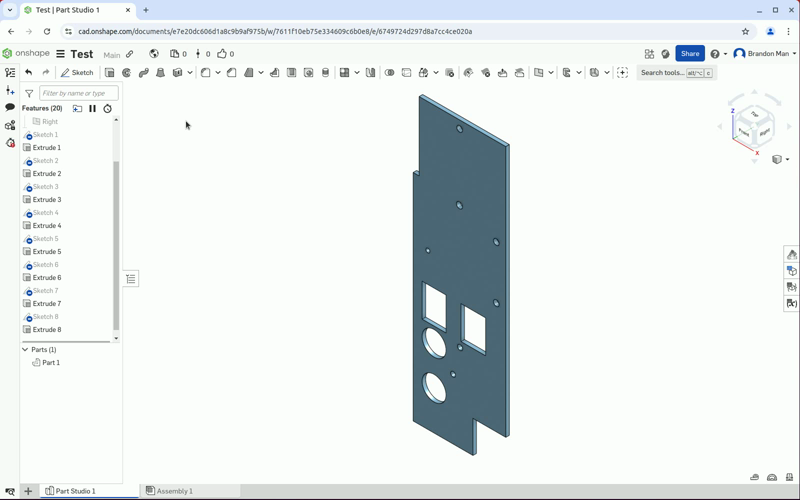
mouse_move(69, 137)
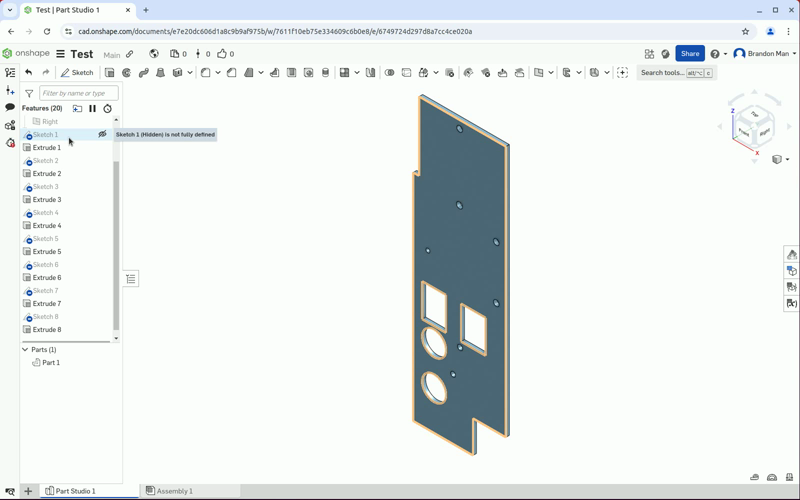
click(69, 137)